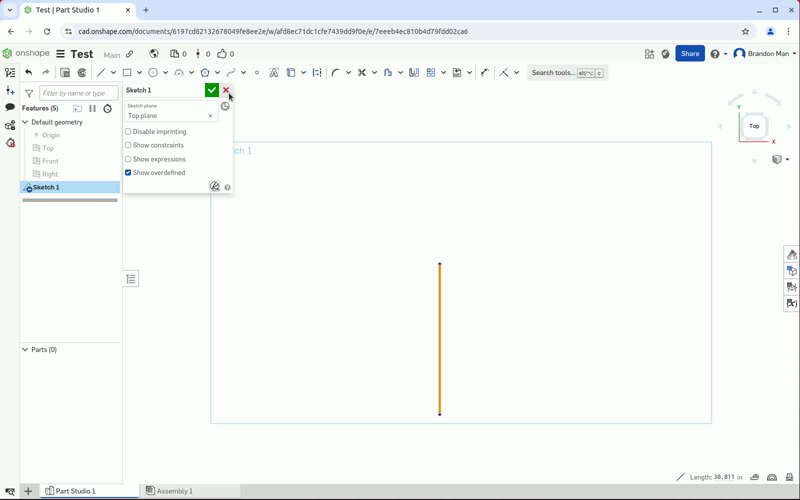
key(shift+h)
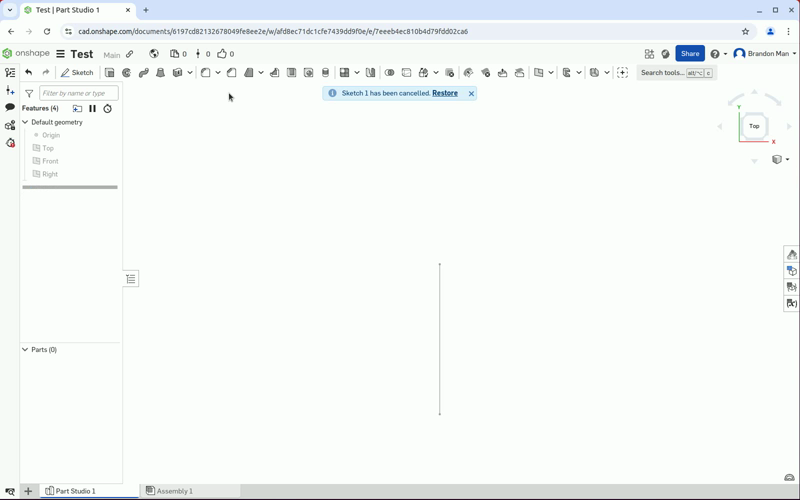
mouse_move(73, 352)
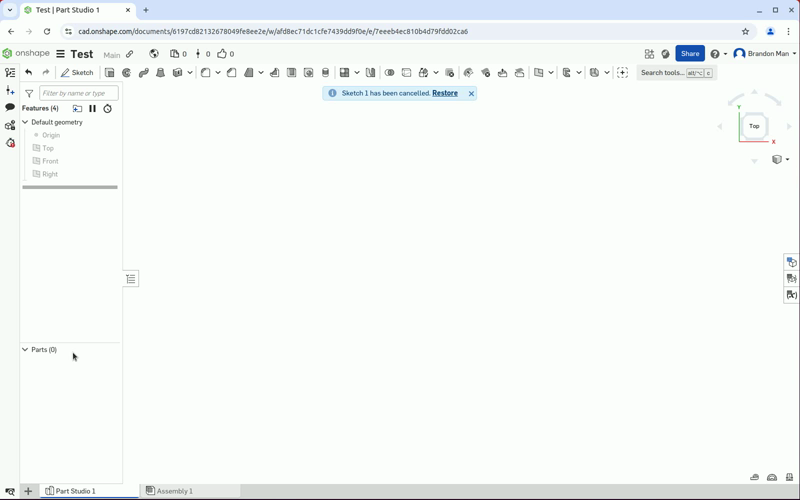
key(y)
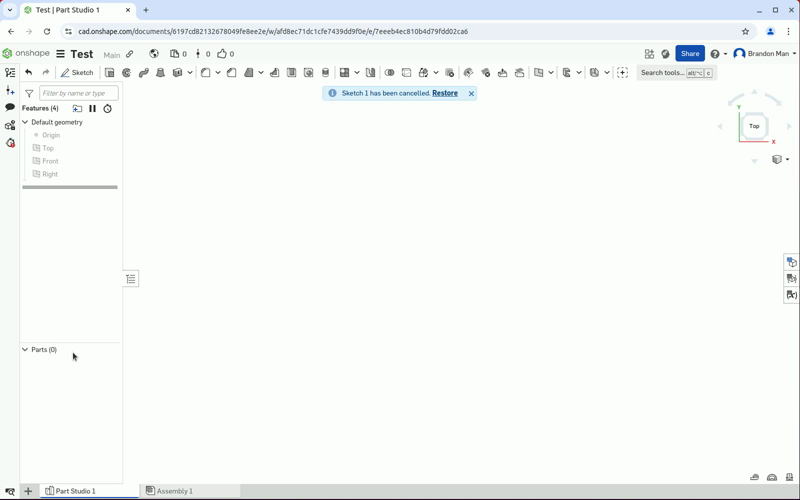
key(shift+p)
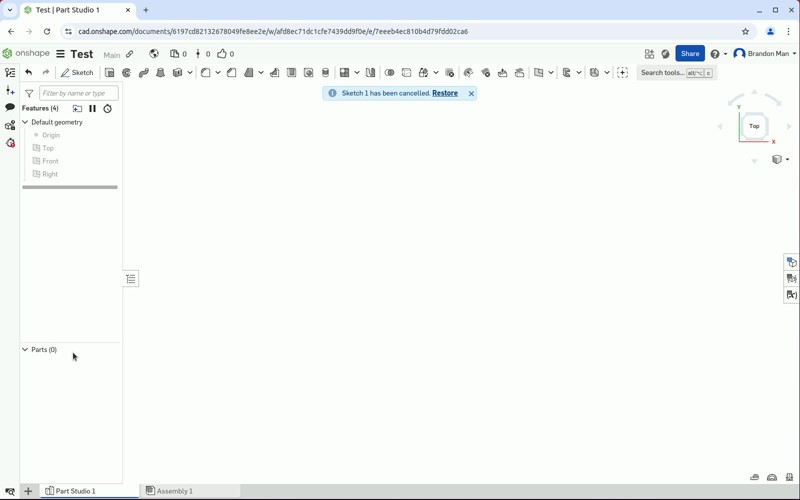
key(space)
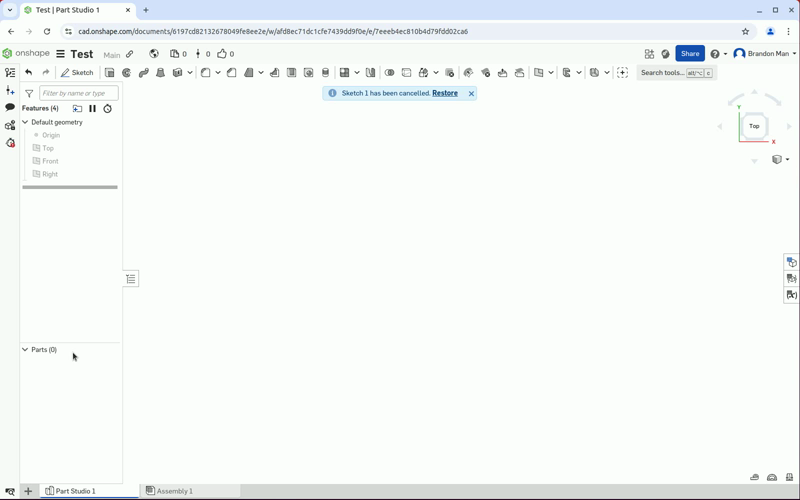
key_down(shift)
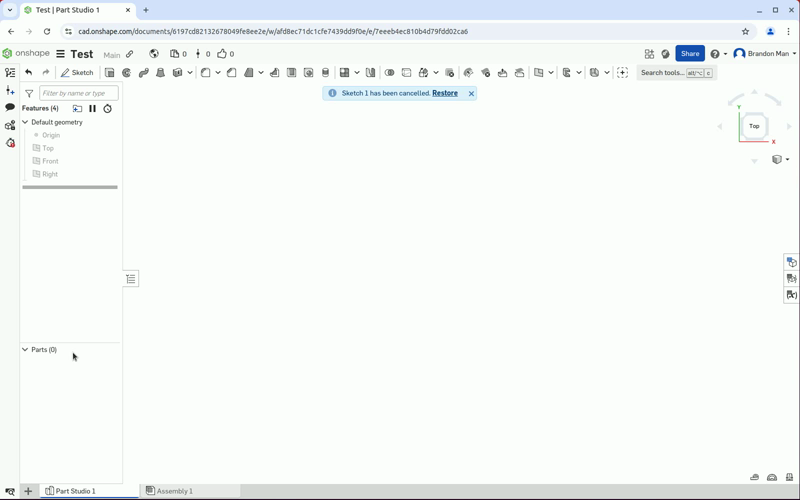
key(up)
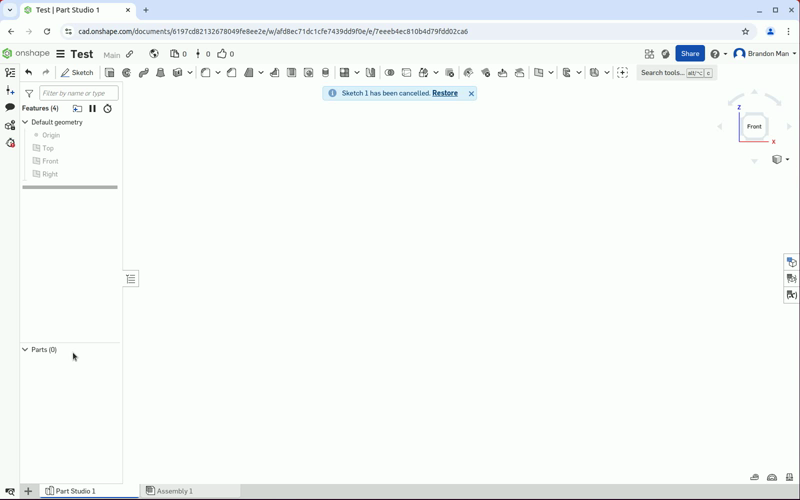
key_up(shift)
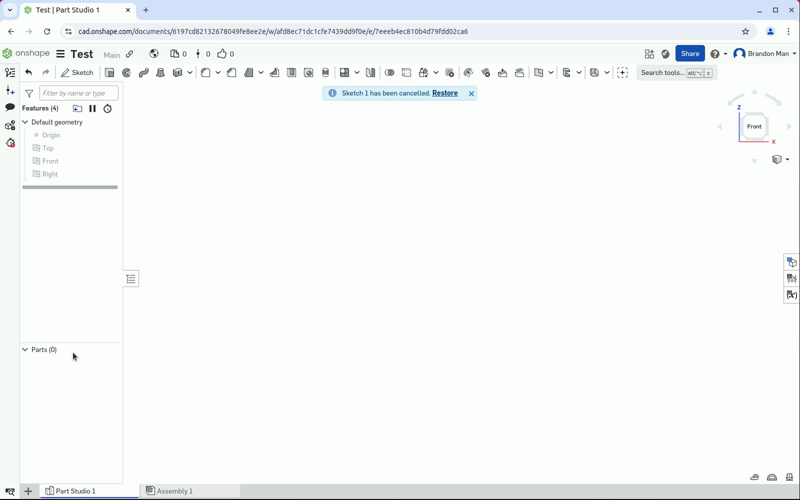
mouse_move(73, 352)
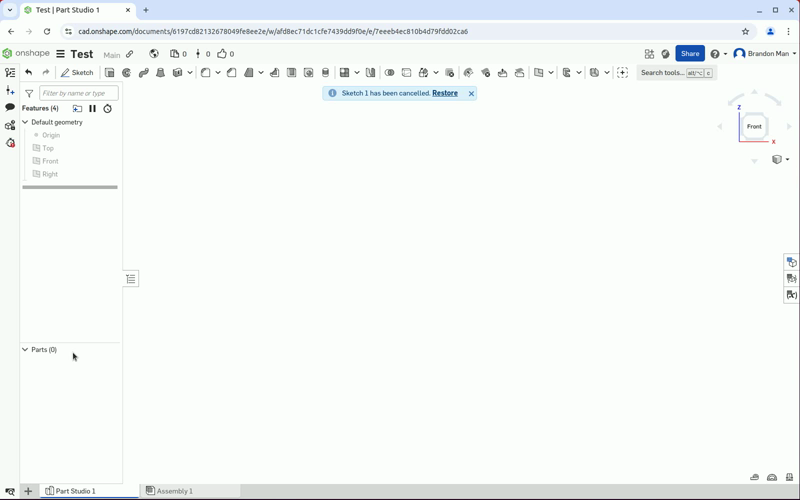
key(shift+y)
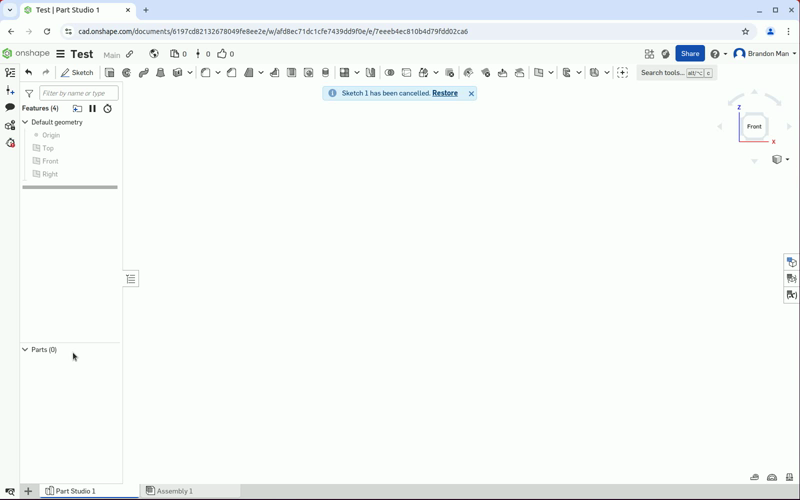
key(shift+s)
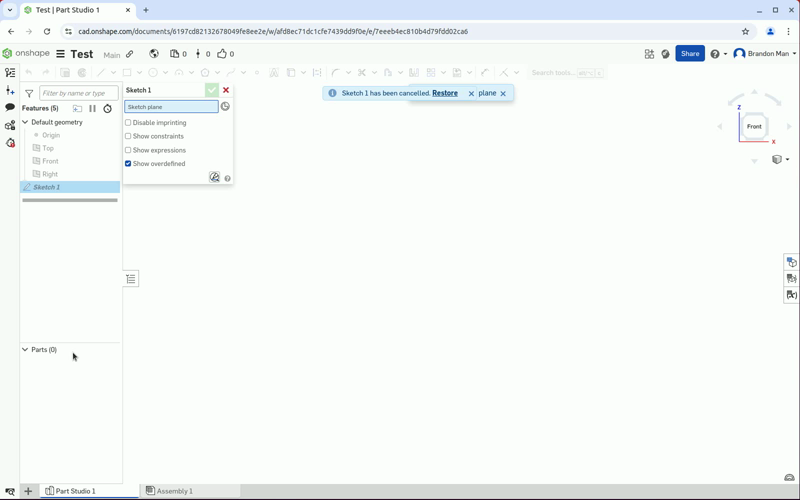
mouse_move(73, 163)
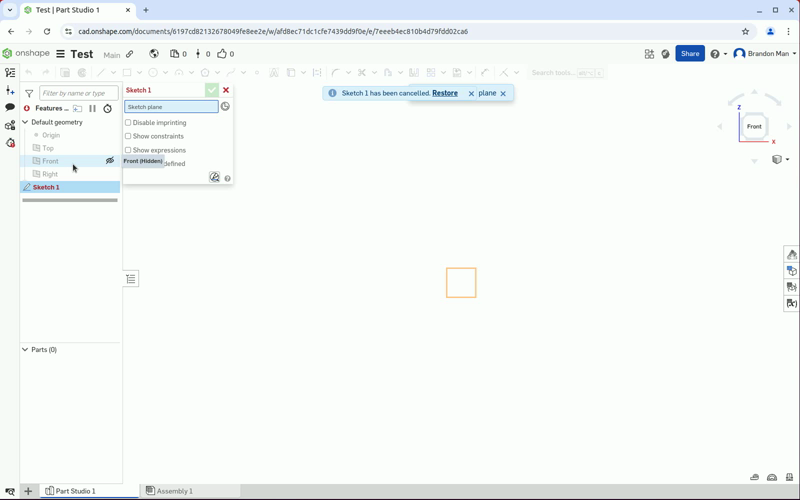
click(73, 163)
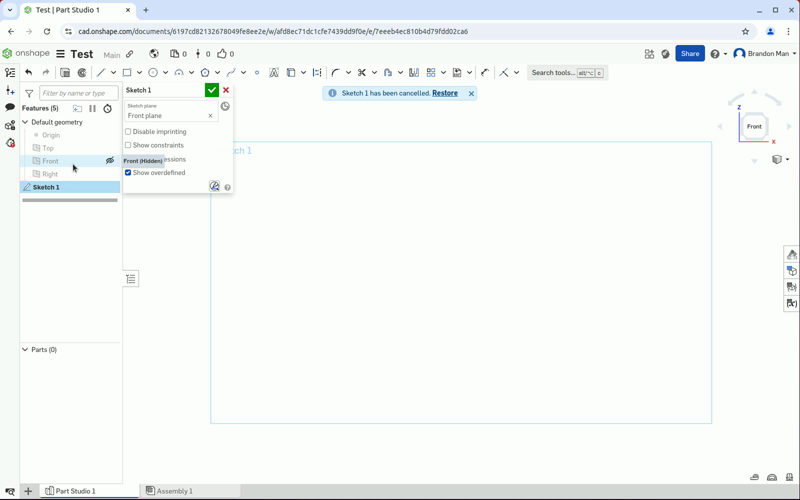
mouse_move(73, 352)
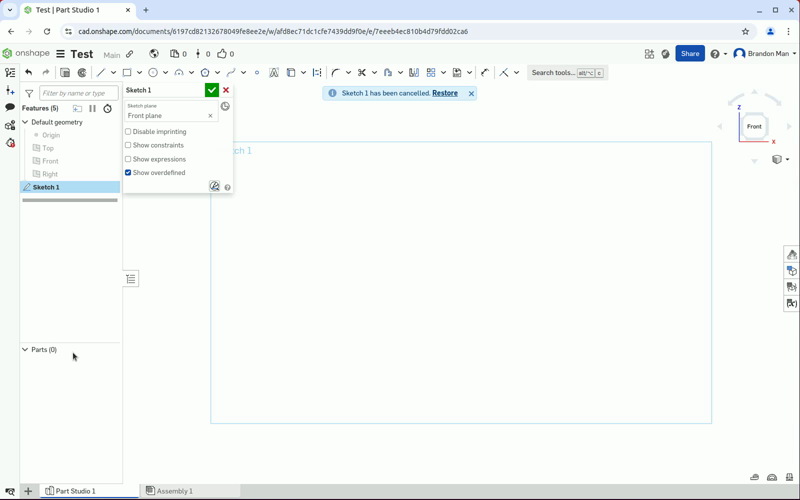
key(y)
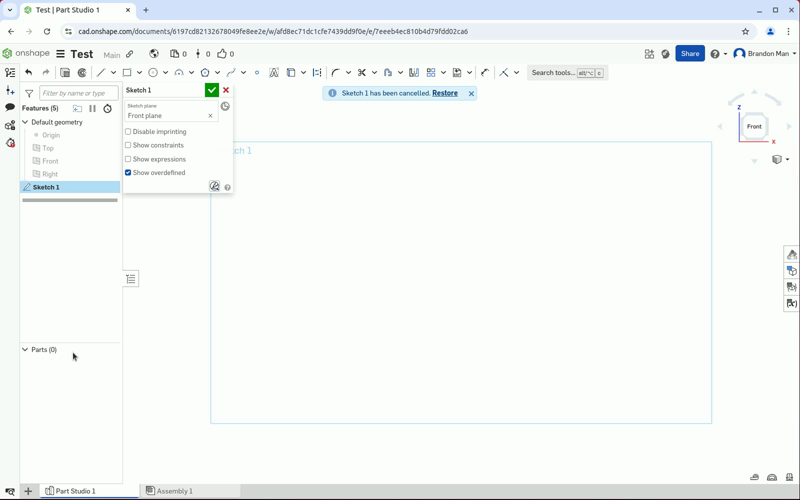
key(l)
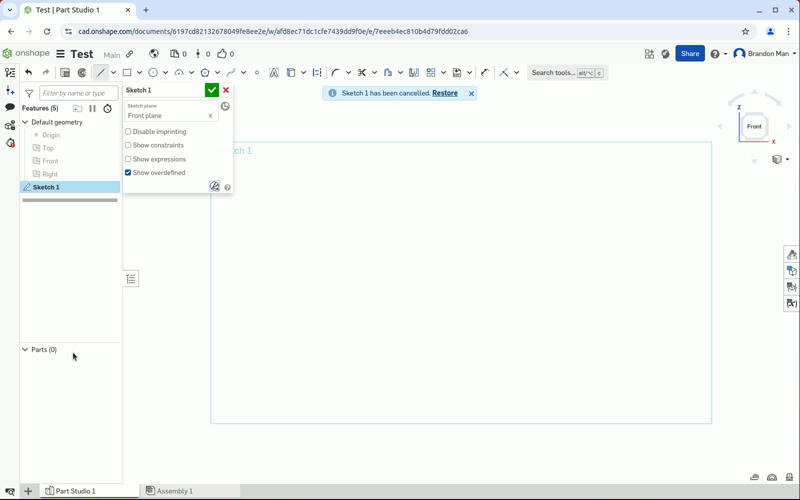
key_down(shift)
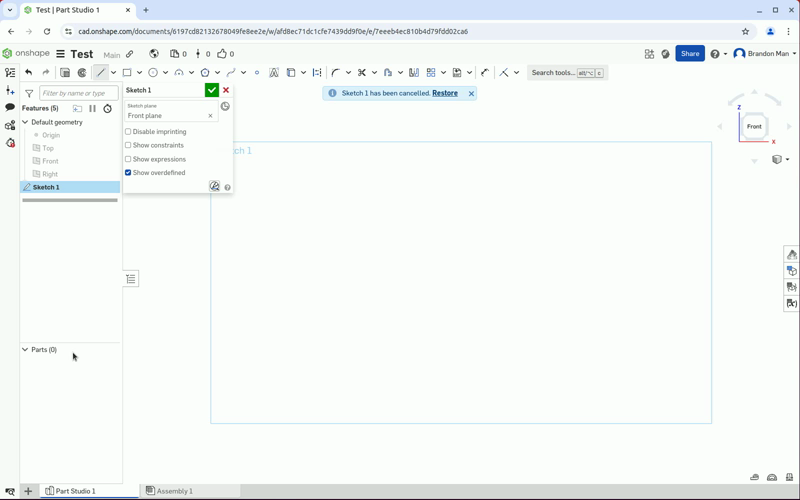
mouse_move(423, 320)
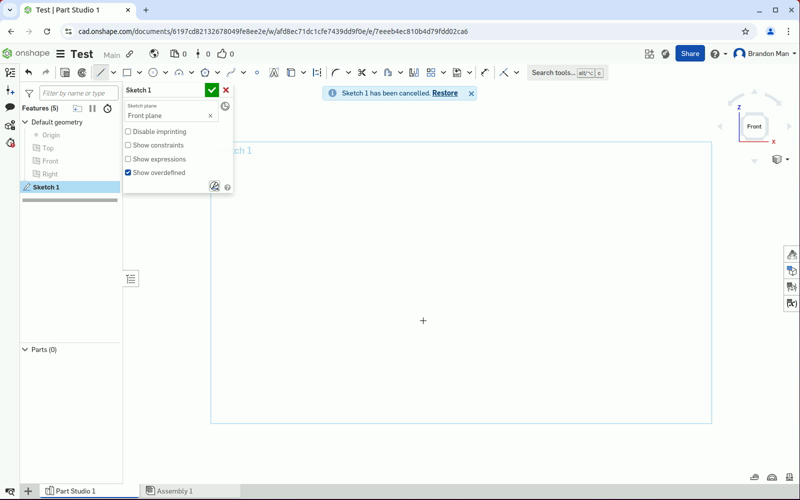
click(423, 320)
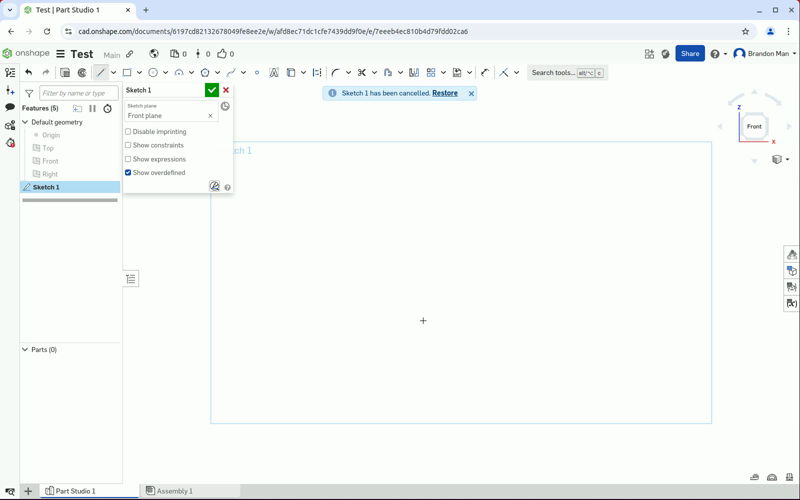
key_up(shift)
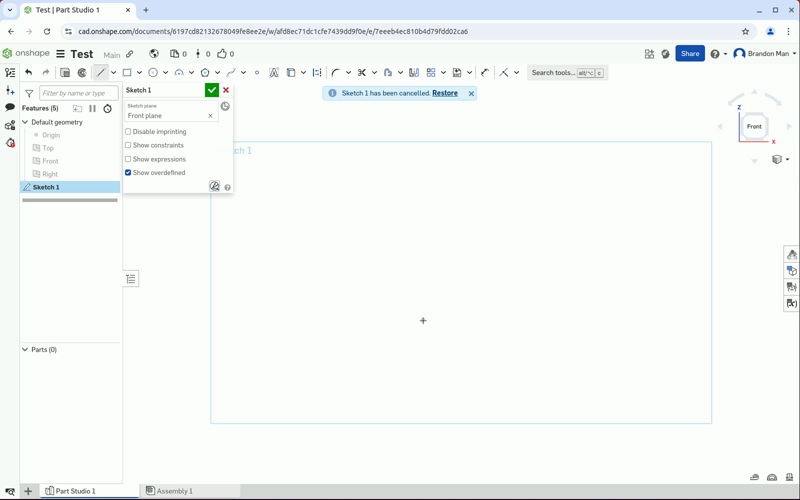
key_down(shift)
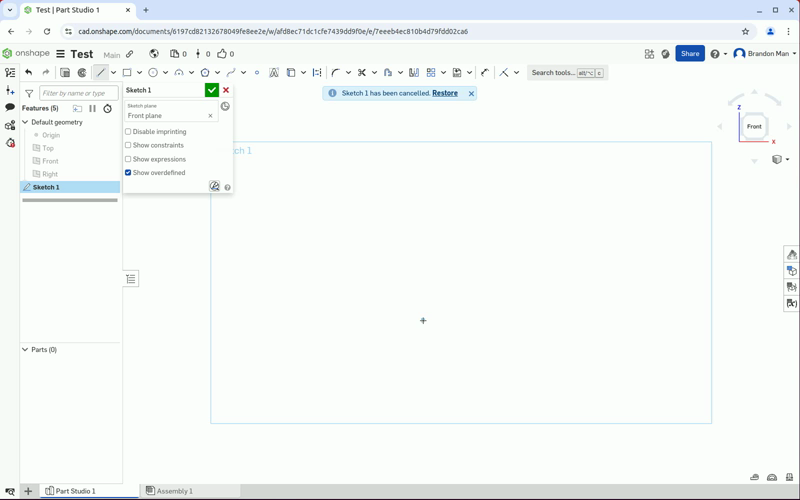
mouse_move(498, 320)
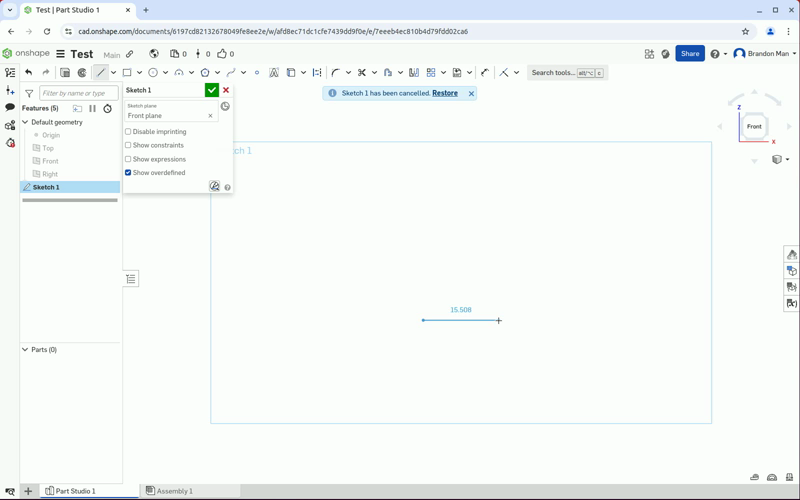
click(498, 320)
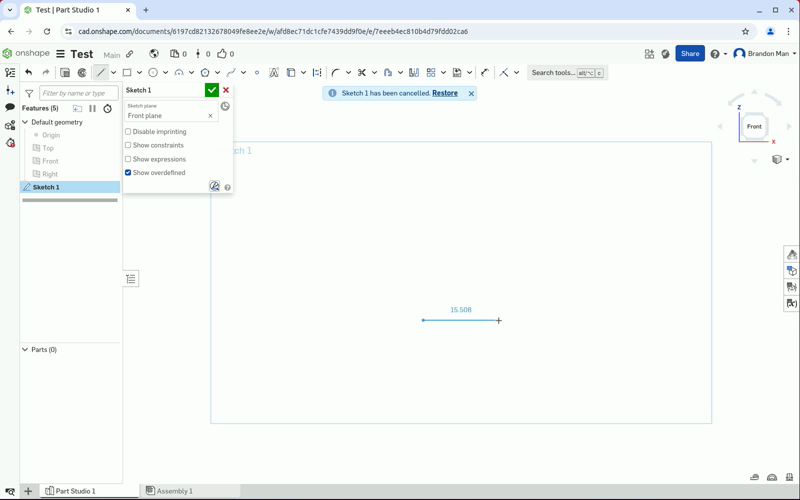
key_up(shift)
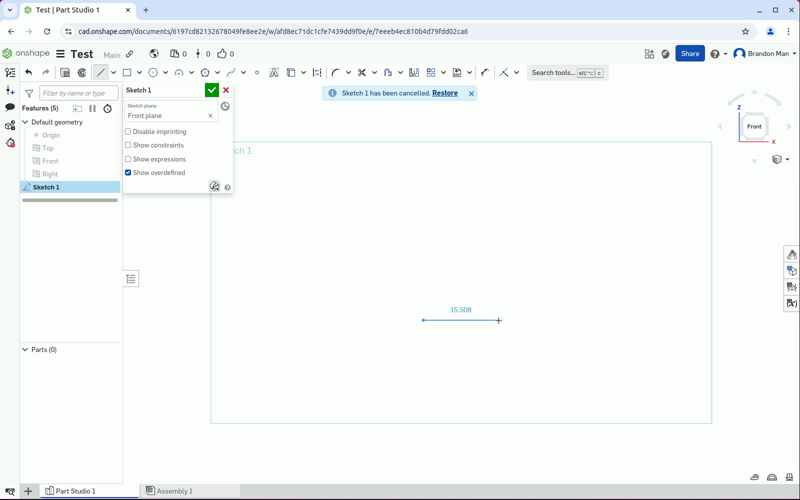
key_down(shift)
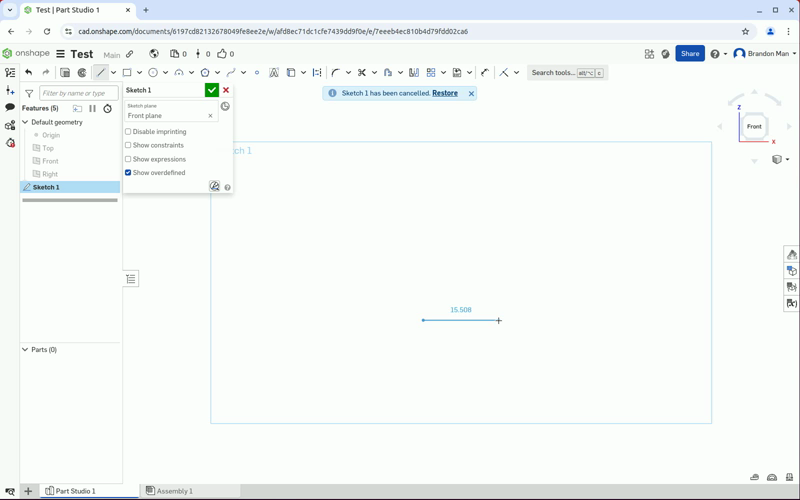
mouse_move(498, 245)
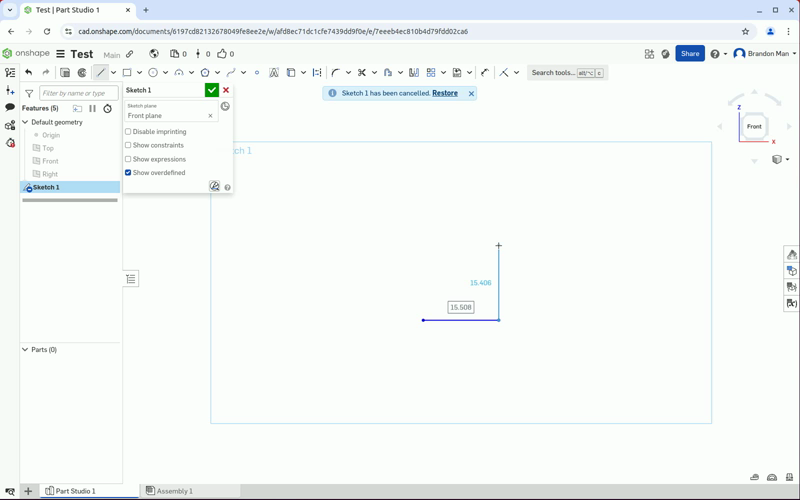
click(498, 245)
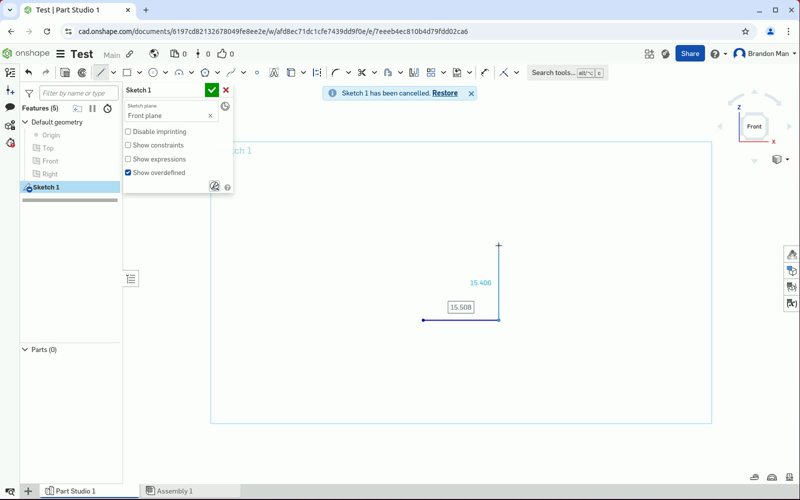
key_up(shift)
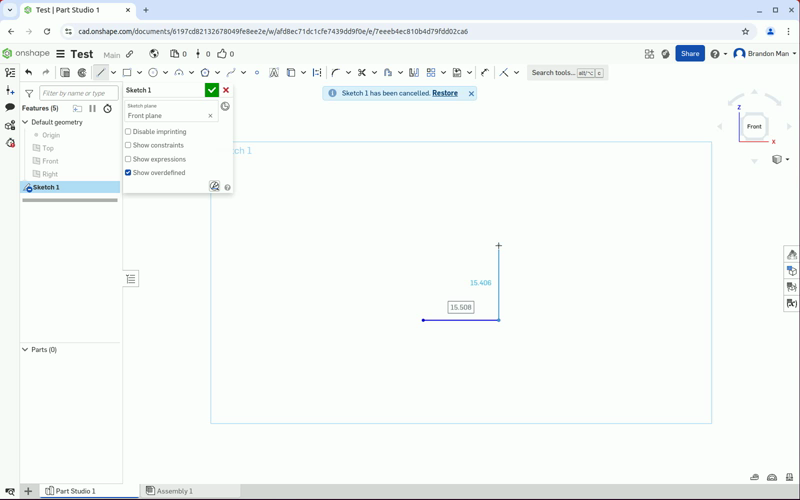
key_down(shift)
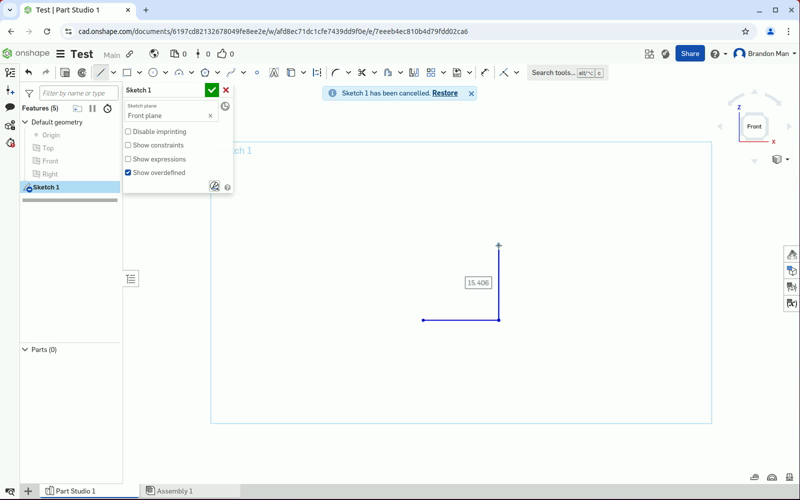
mouse_move(435, 245)
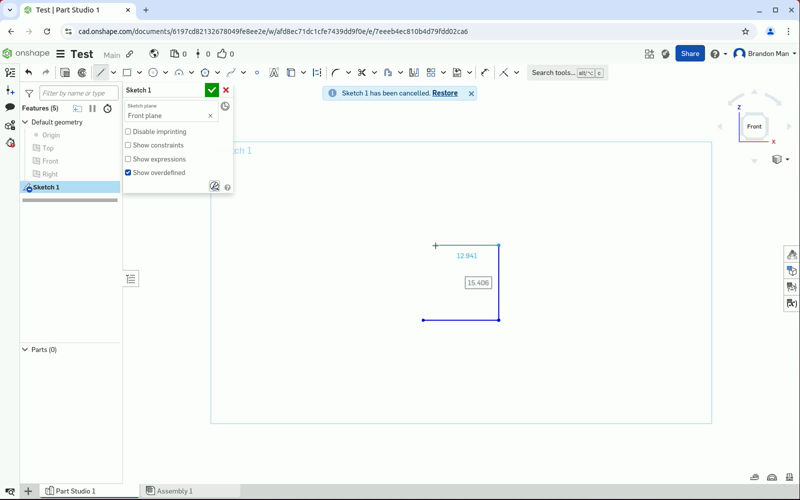
click(435, 245)
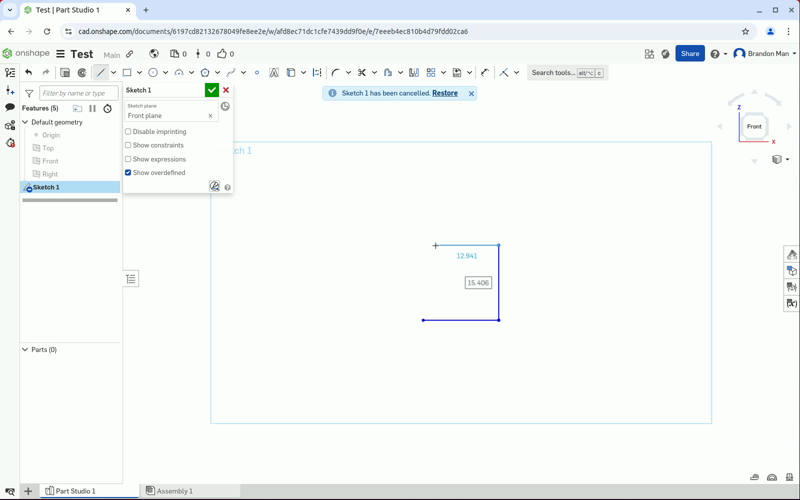
key_up(shift)
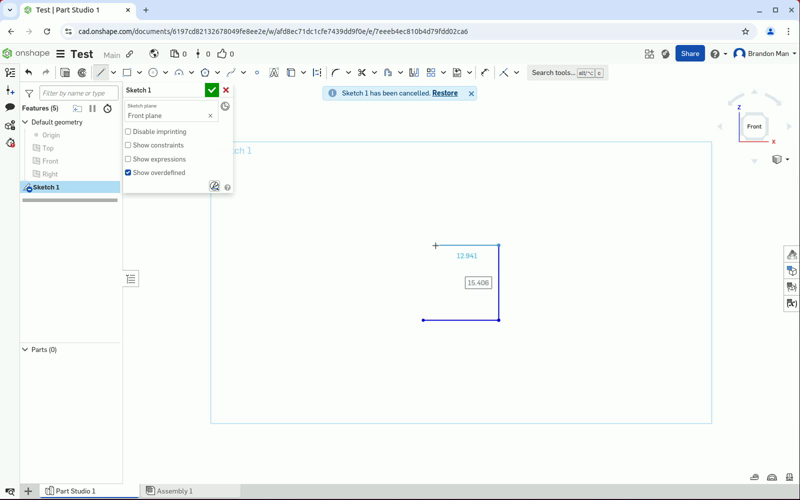
key_down(shift)
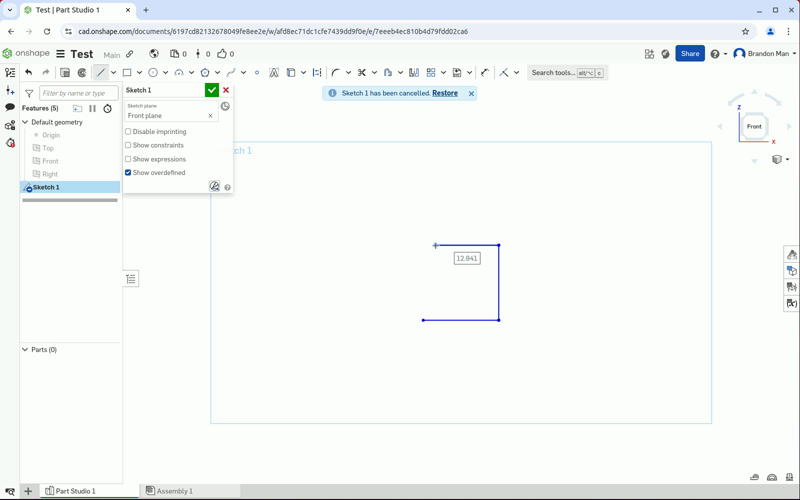
mouse_move(465, 245)
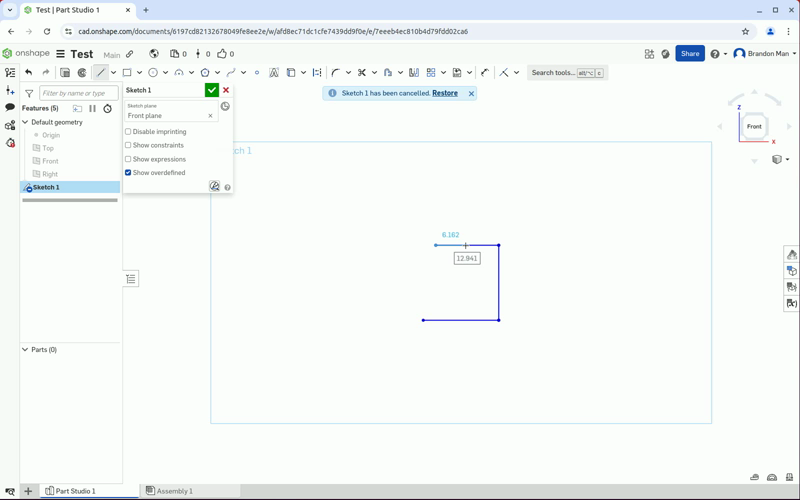
mouse_move(423, 245)
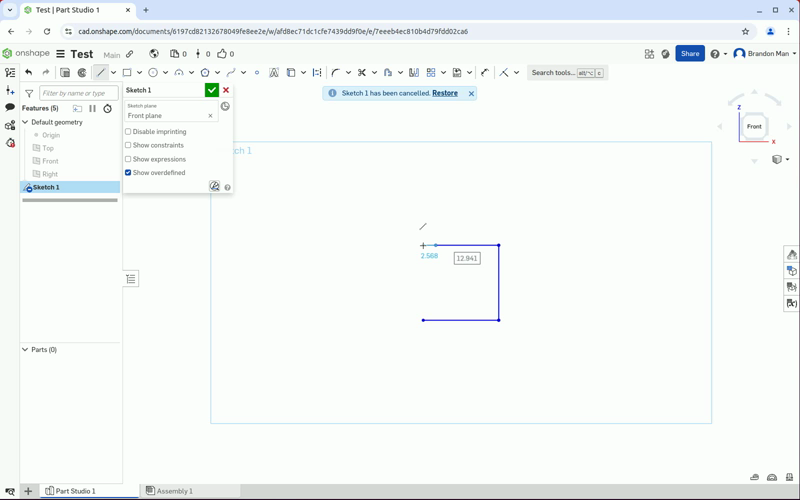
click(423, 245)
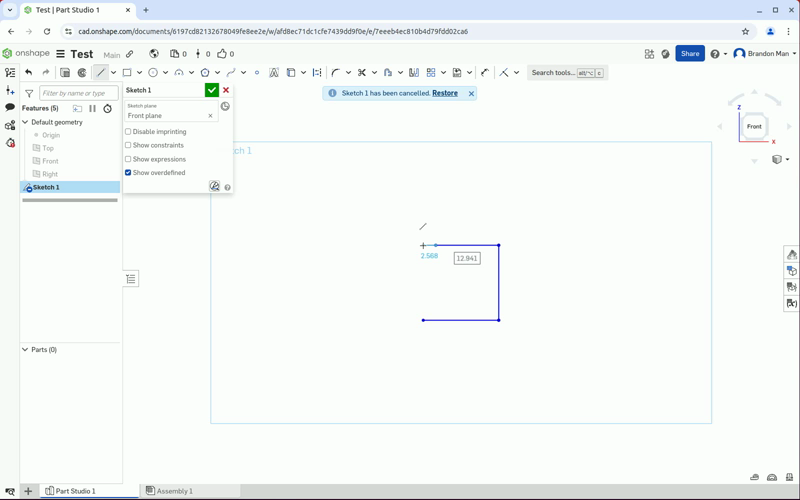
key_up(shift)
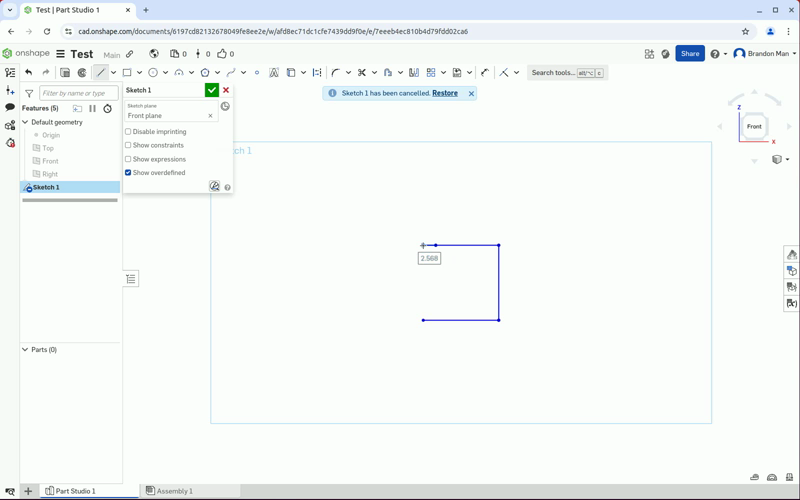
key_down(shift)
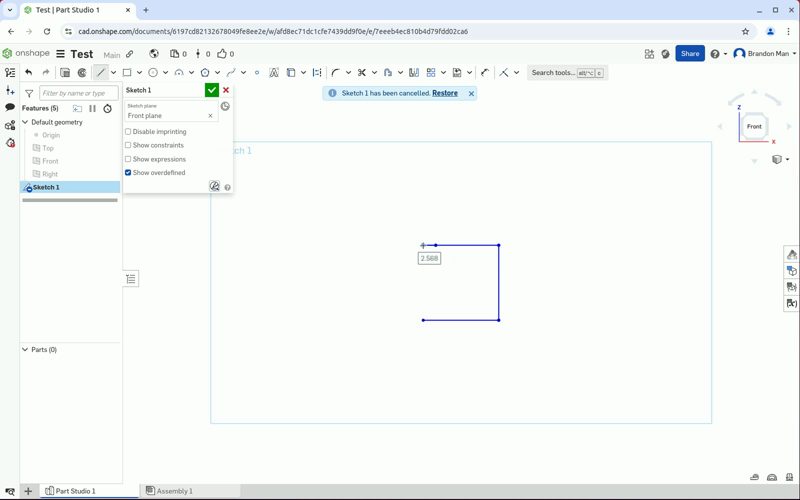
mouse_move(453, 245)
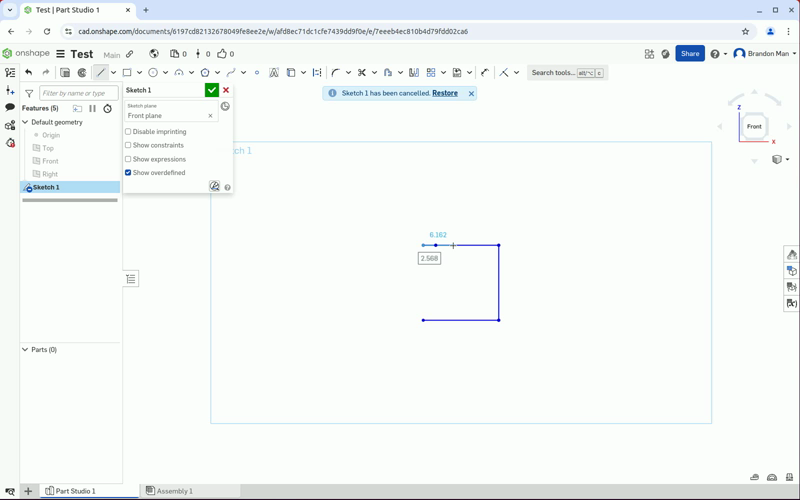
mouse_move(423, 264)
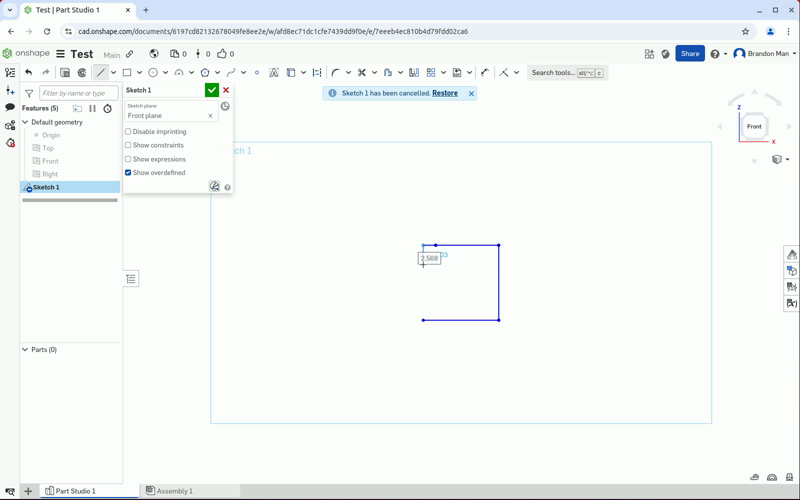
click(423, 264)
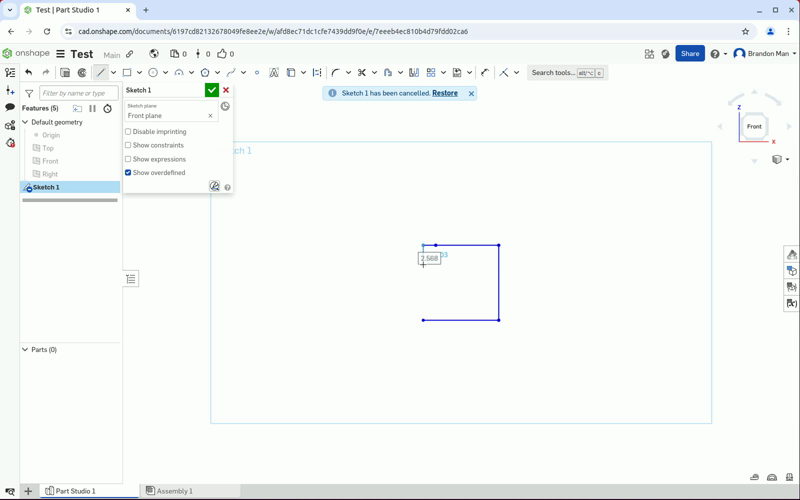
key_up(shift)
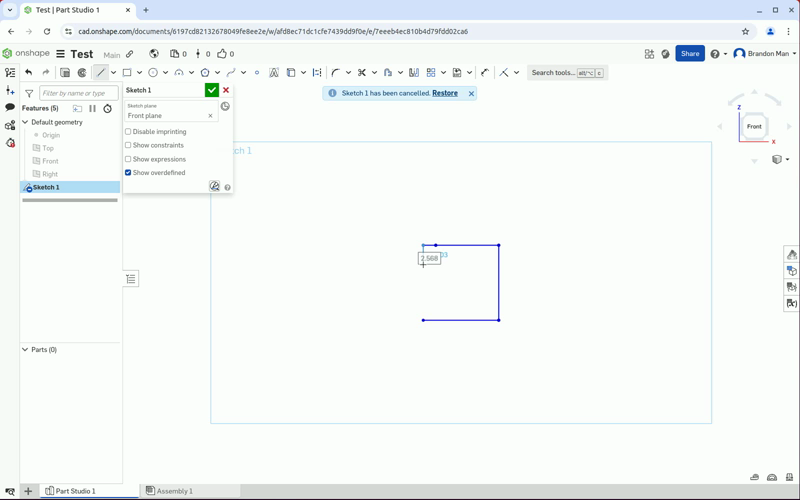
key_down(shift)
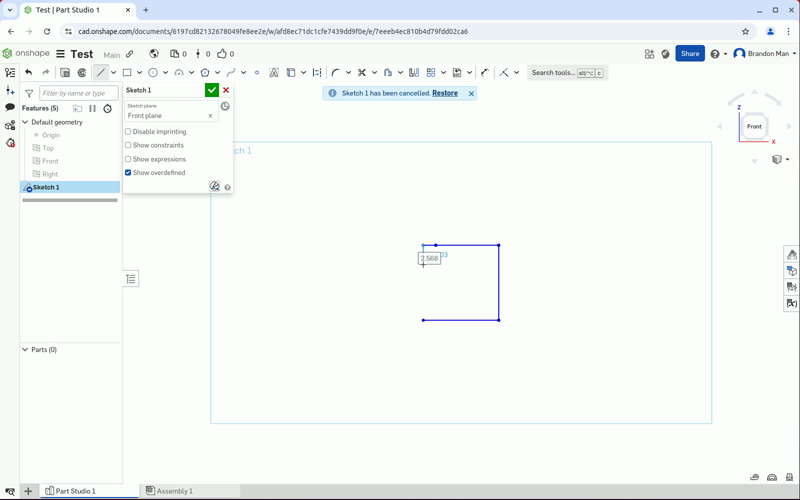
mouse_move(453, 264)
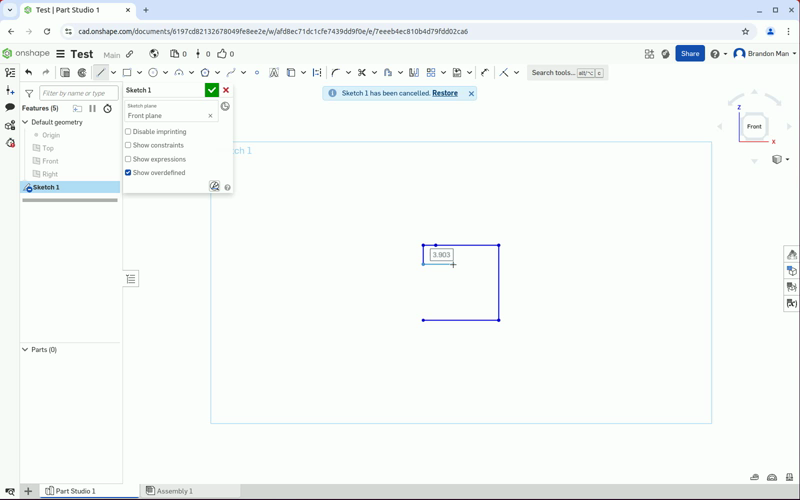
mouse_move(423, 282)
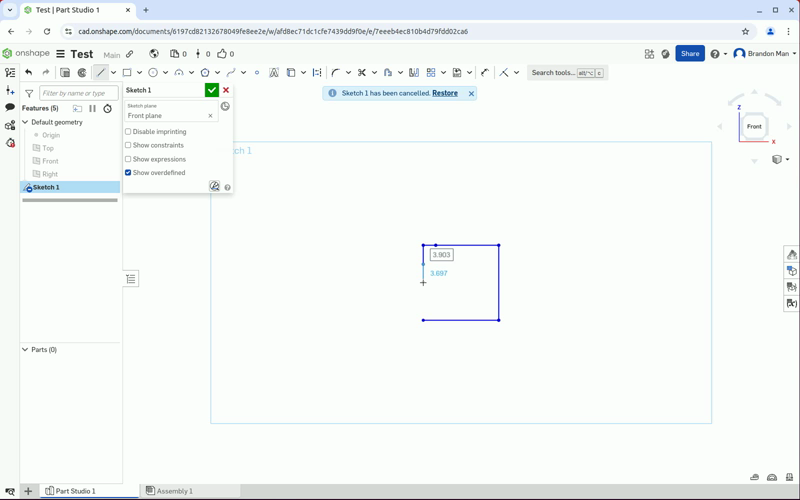
click(423, 282)
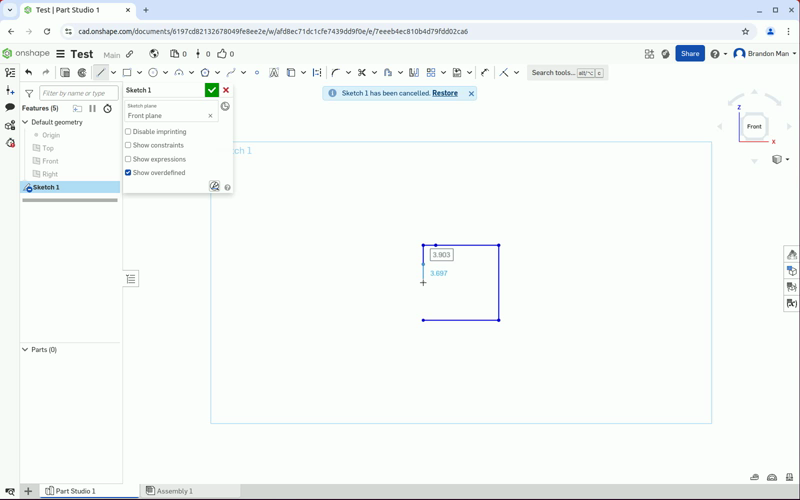
key_up(shift)
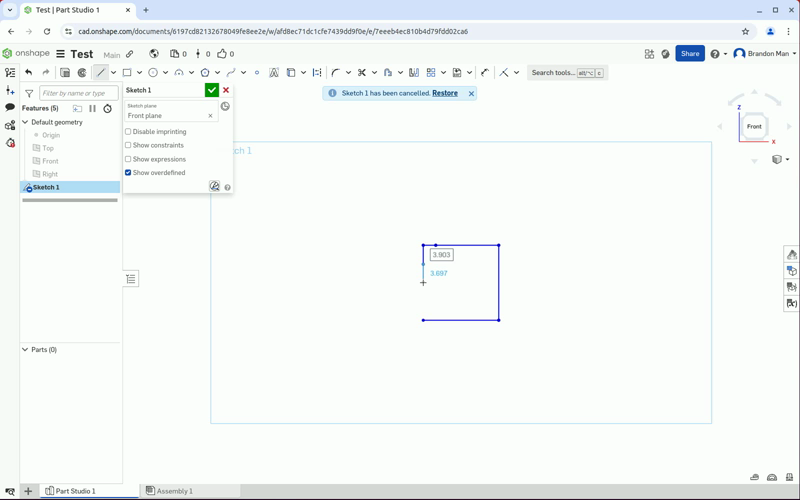
key_down(shift)
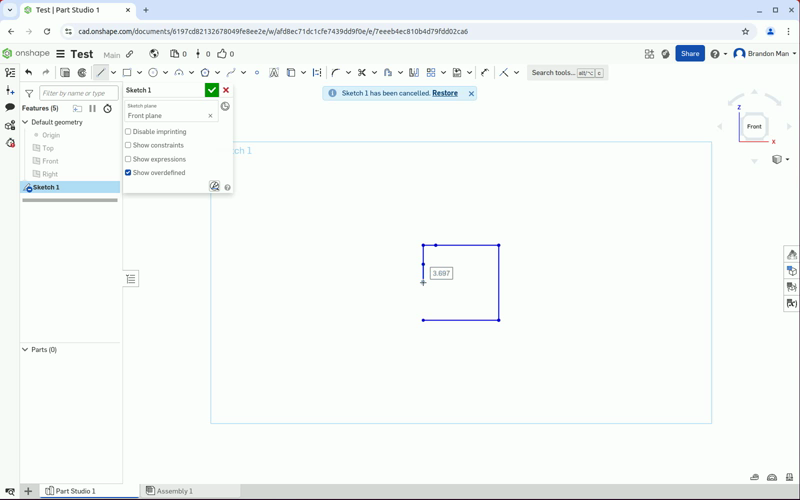
mouse_move(453, 282)
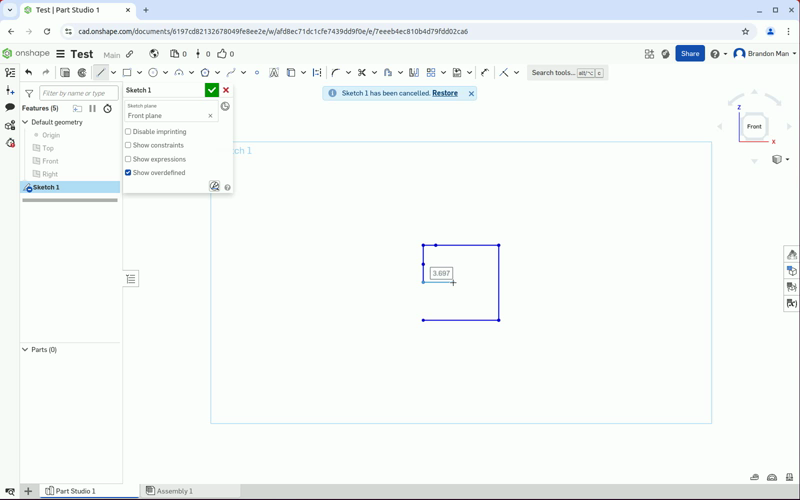
mouse_move(423, 301)
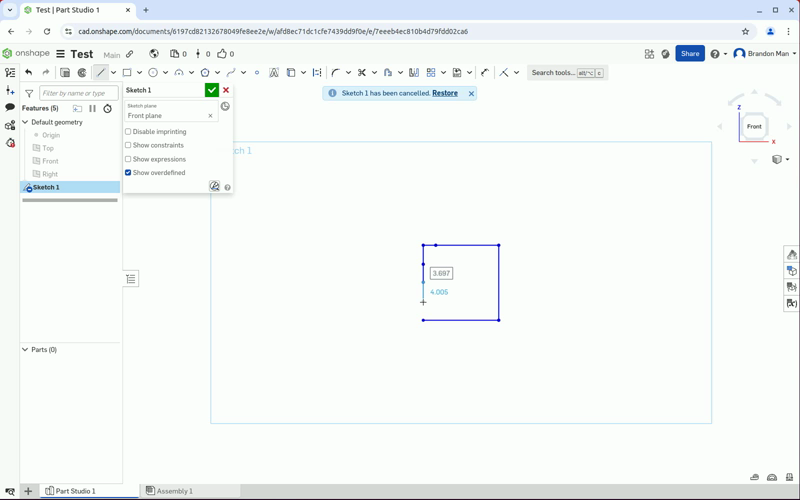
click(423, 301)
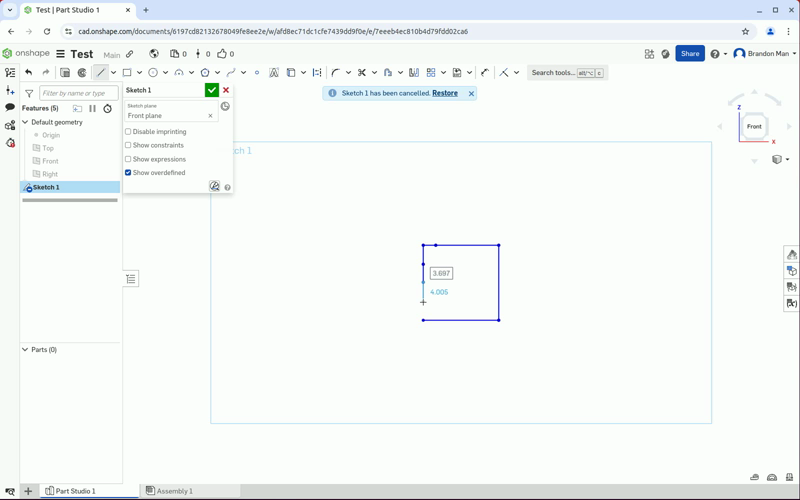
key_up(shift)
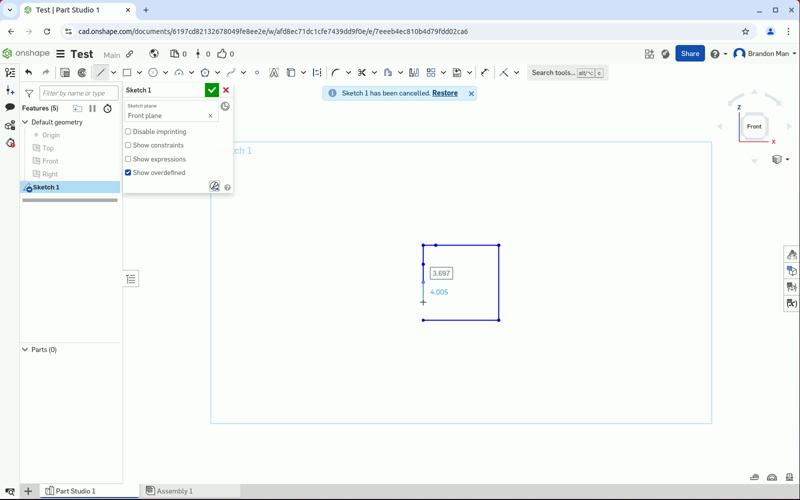
mouse_move(453, 301)
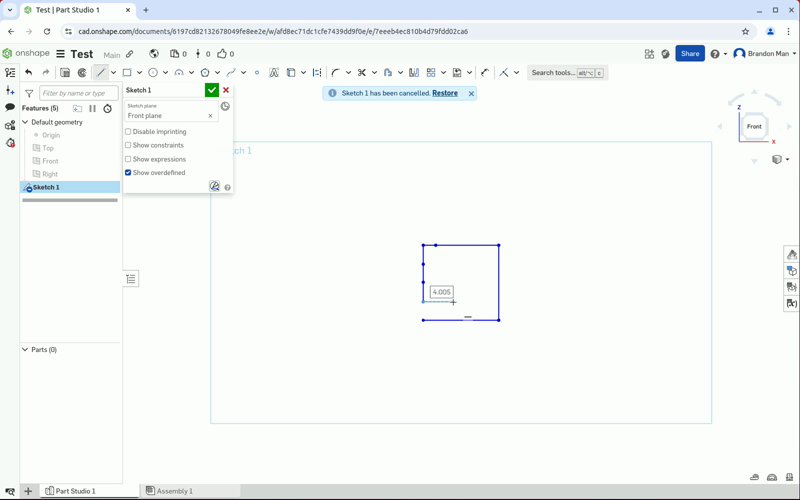
key_down(shift)
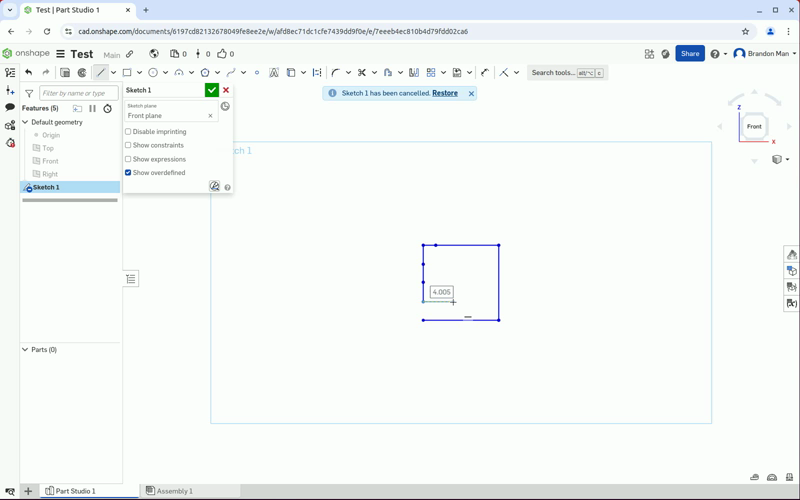
mouse_move(423, 320)
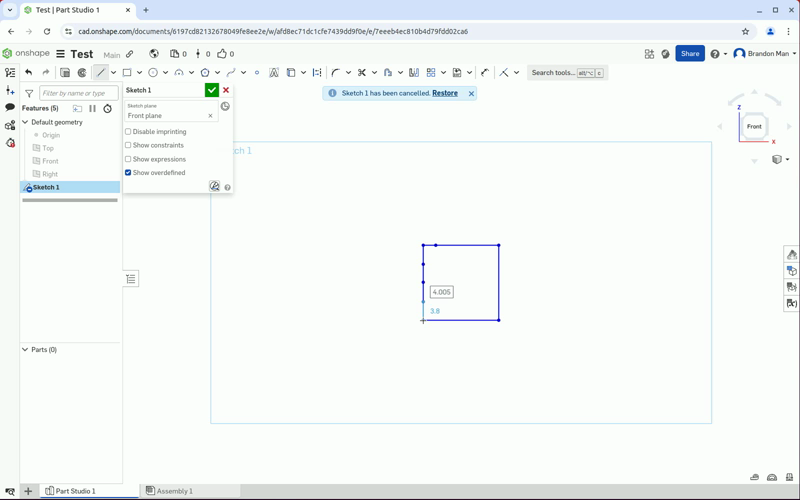
key_up(shift)
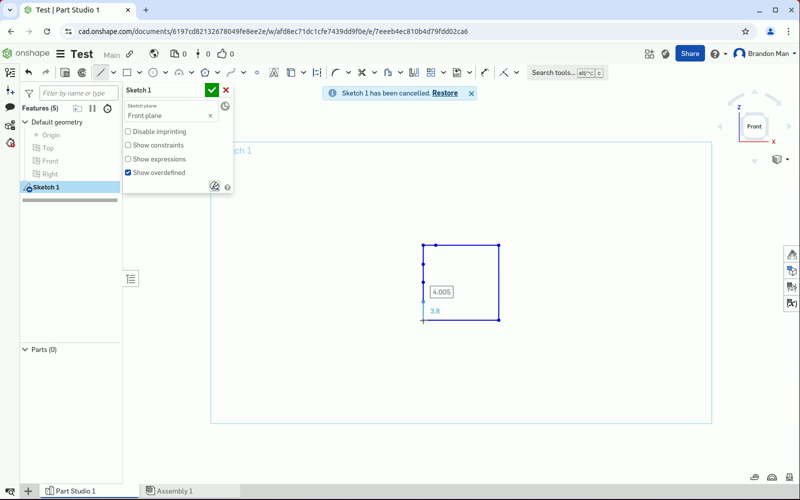
click(423, 320)
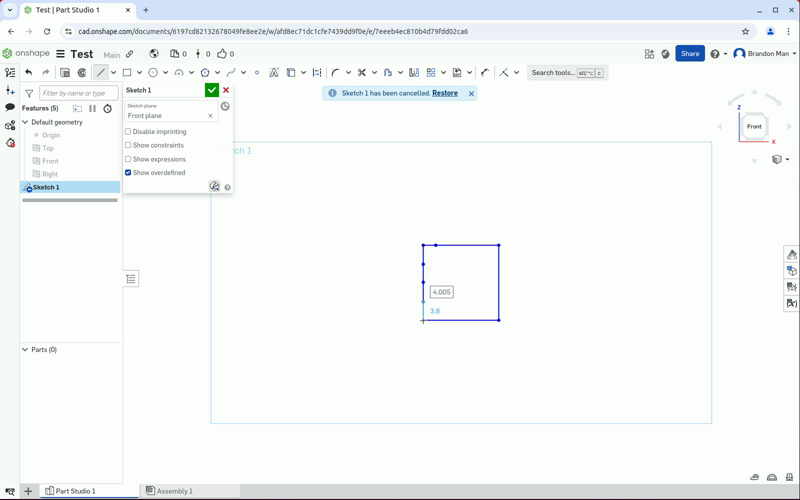
key(esc)
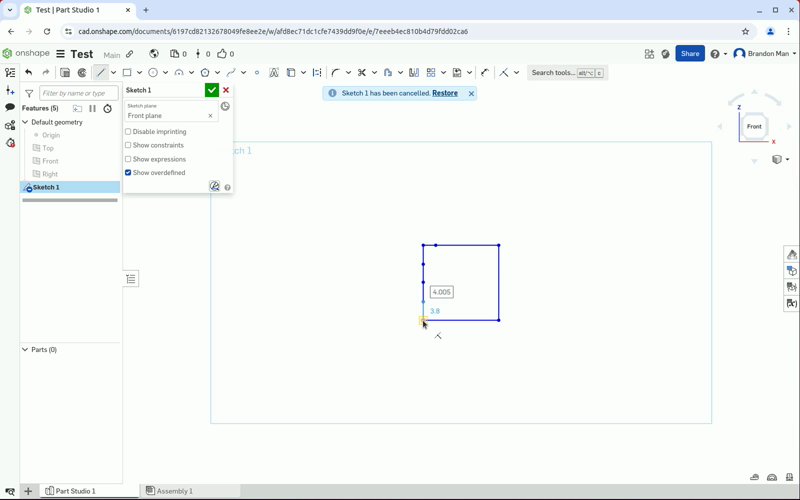
mouse_move(442, 266)
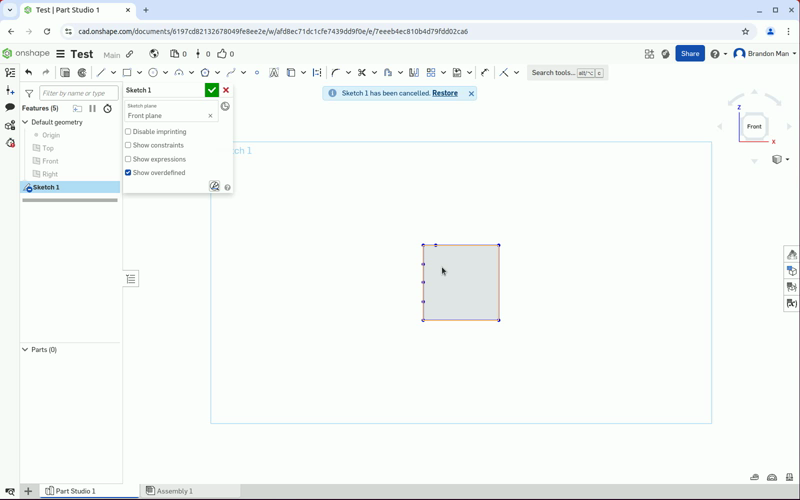
click(442, 266)
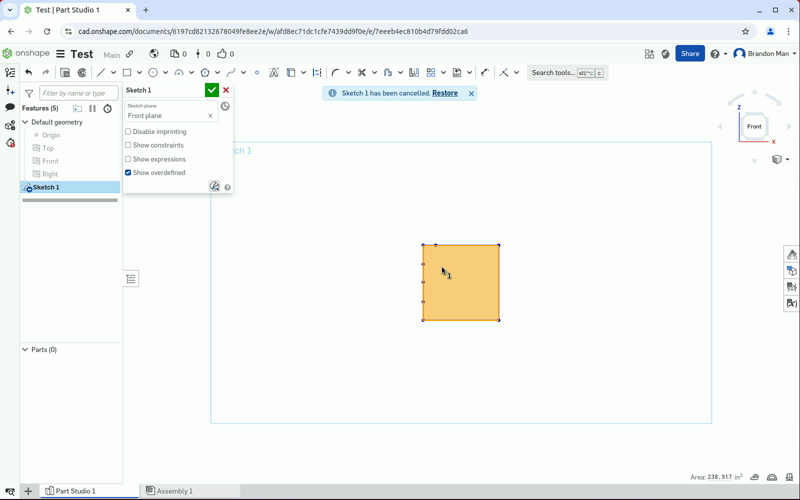
mouse_move(73, 352)
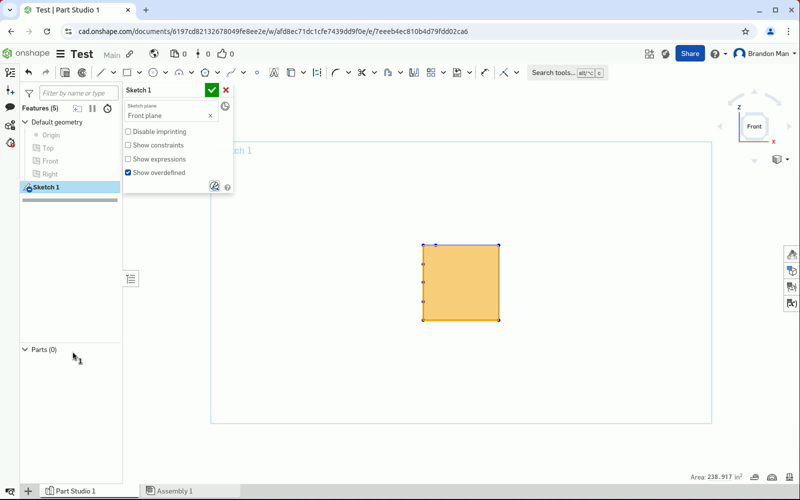
key(shift+y)
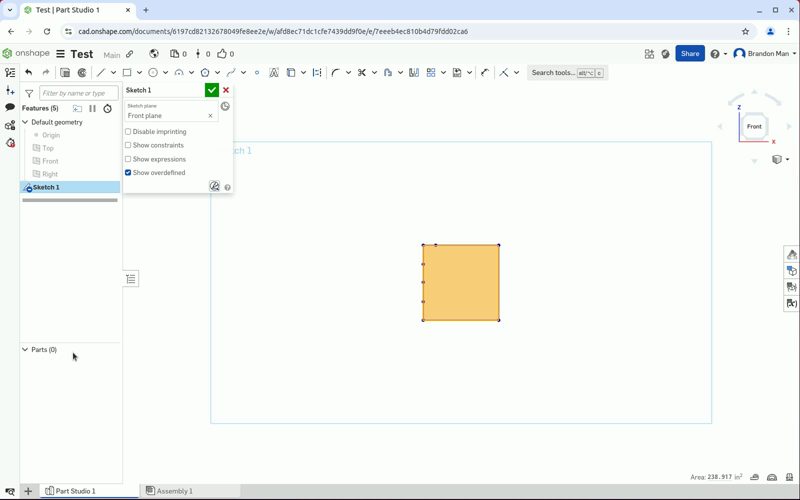
key(shift+e)
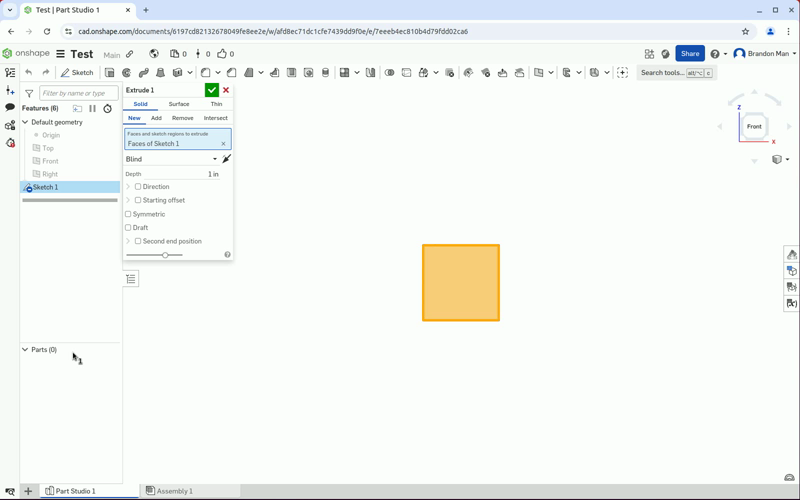
mouse_move(143, 106)
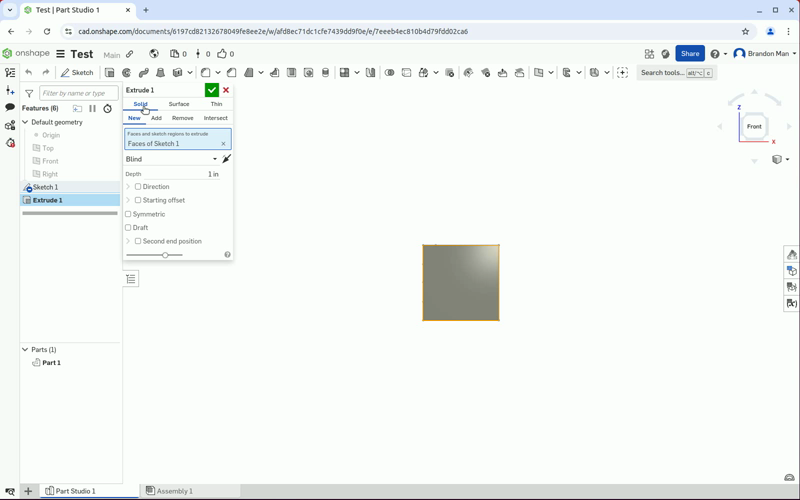
click(143, 106)
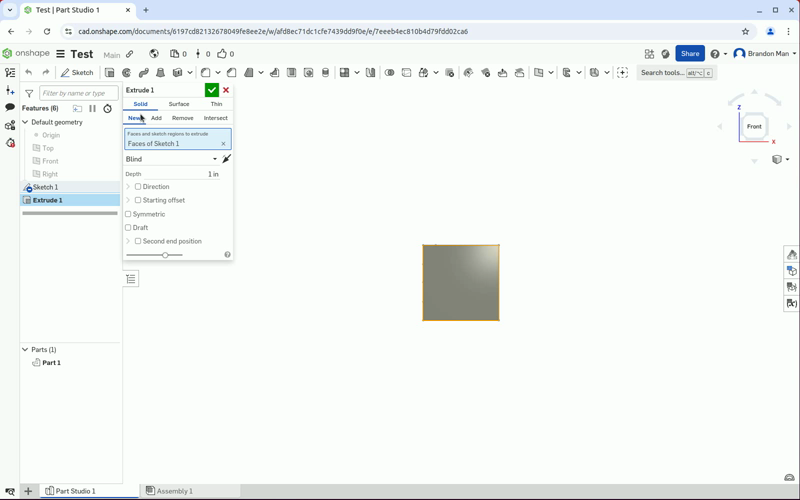
mouse_move(137, 120)
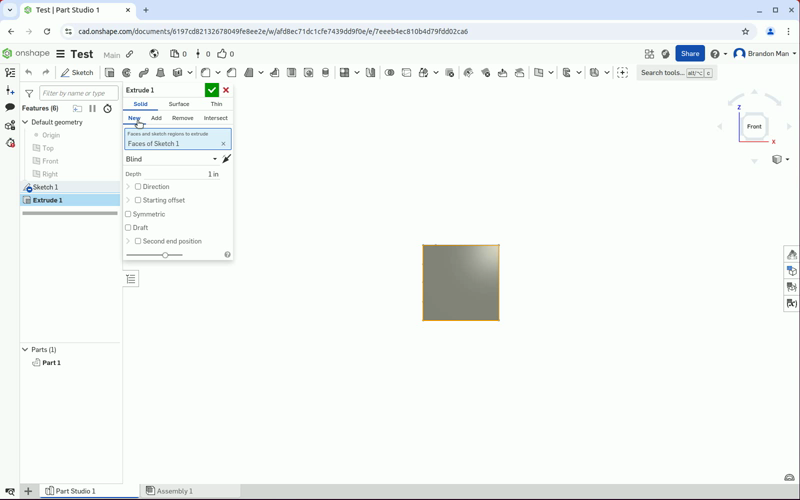
click(137, 120)
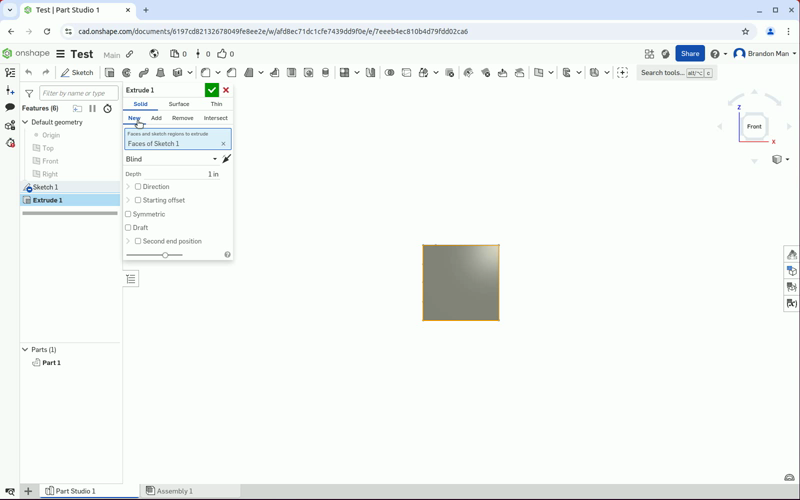
key(tab, 4)
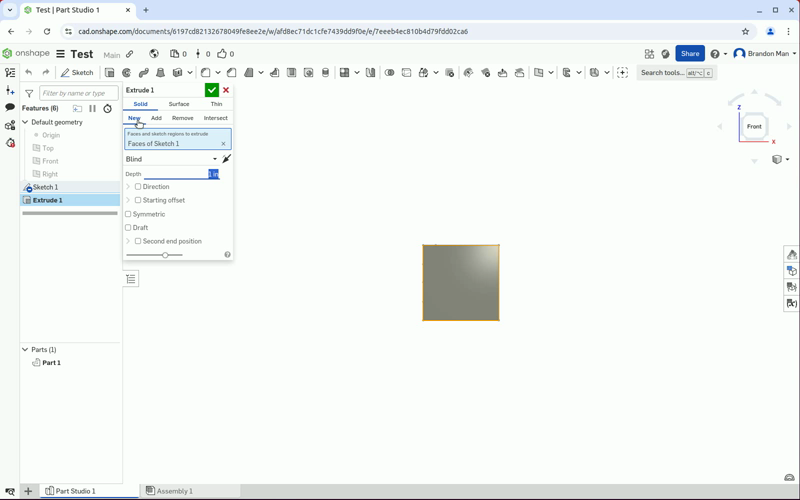
text(3.129)
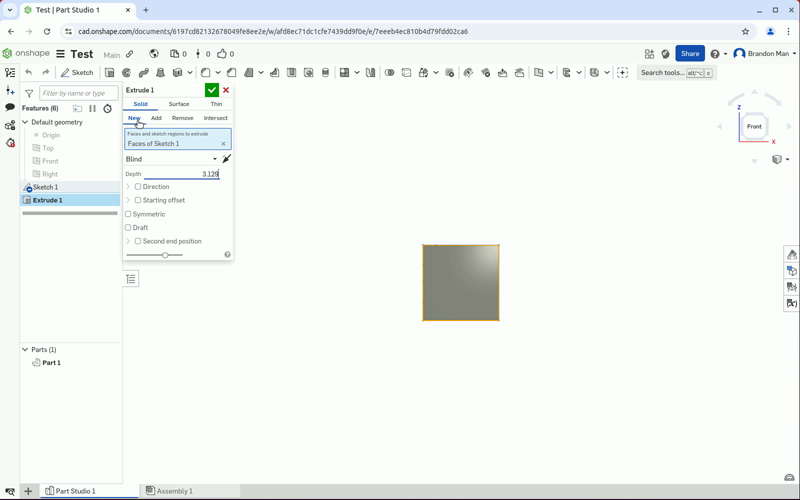
key(enter)
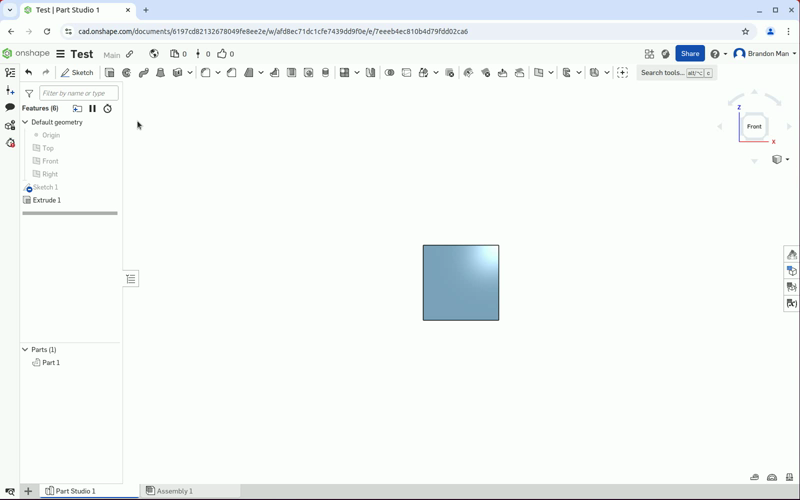
key(shift+h)
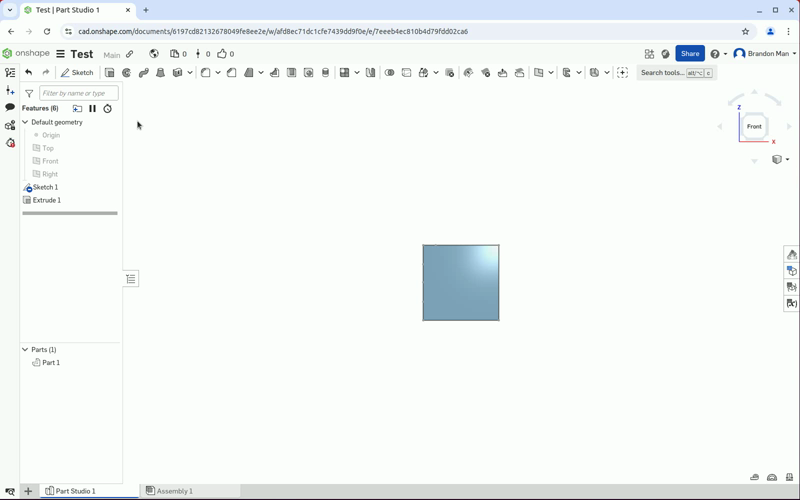
key(shift+h)
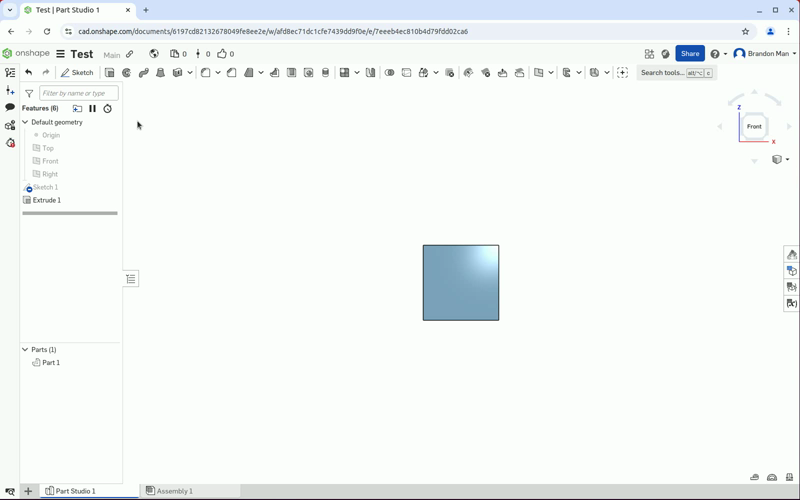
mouse_move(73, 189)
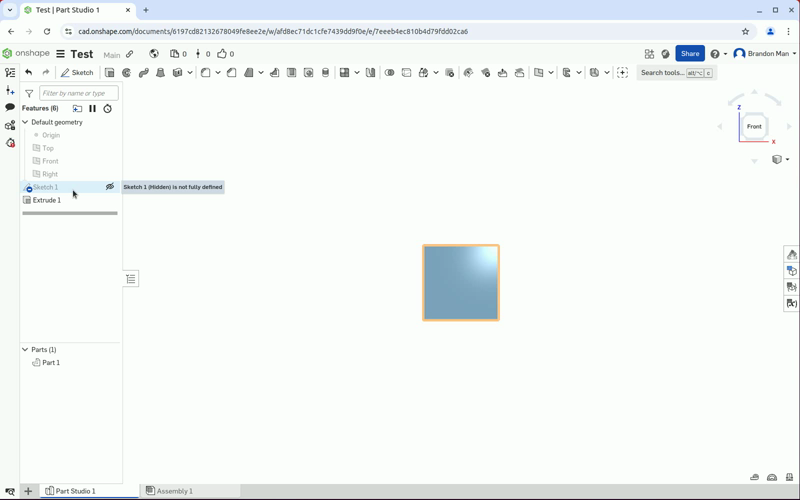
click(73, 189)
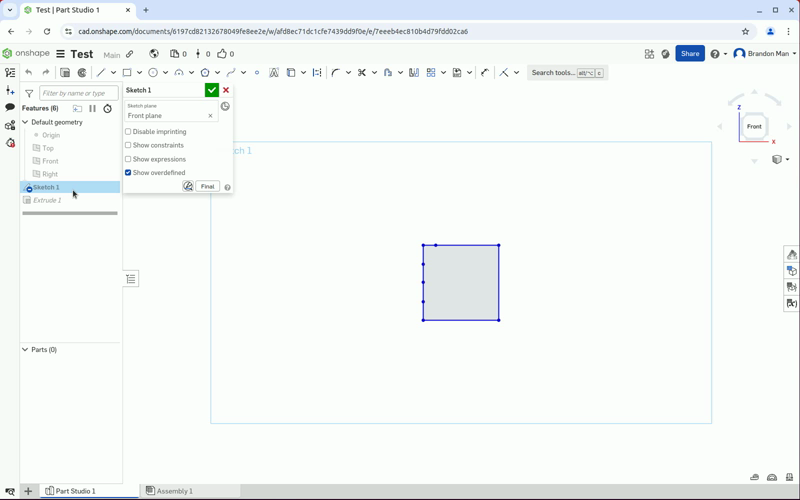
mouse_move(229, 92)
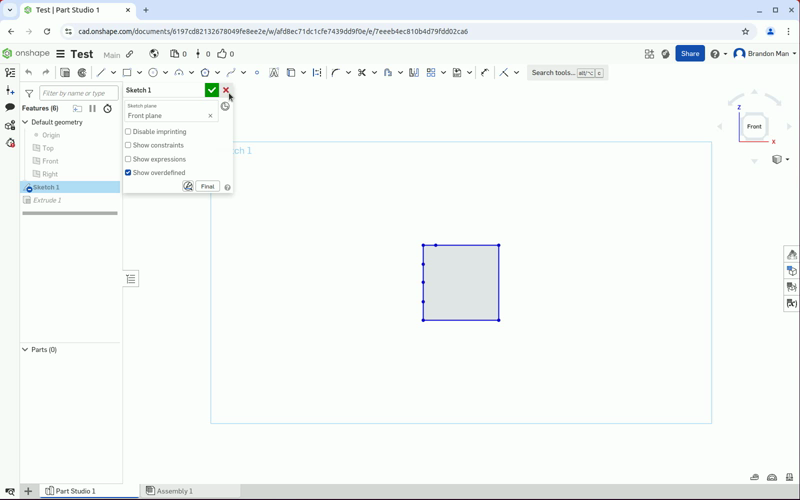
click(229, 92)
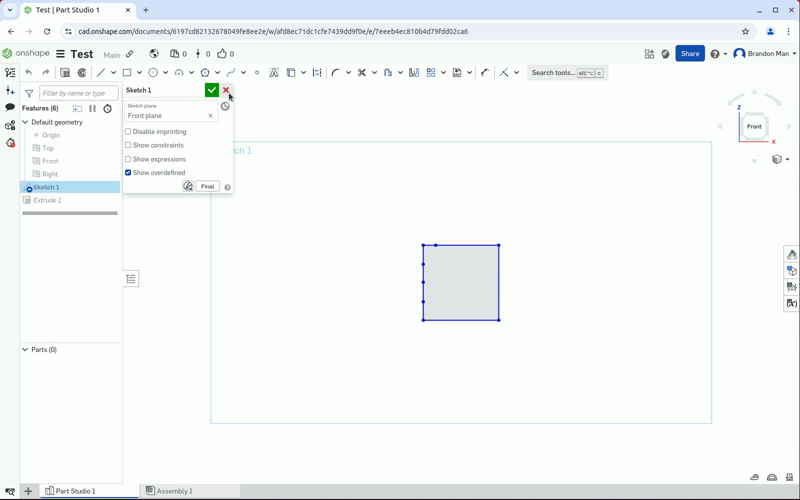
key(shift+s)
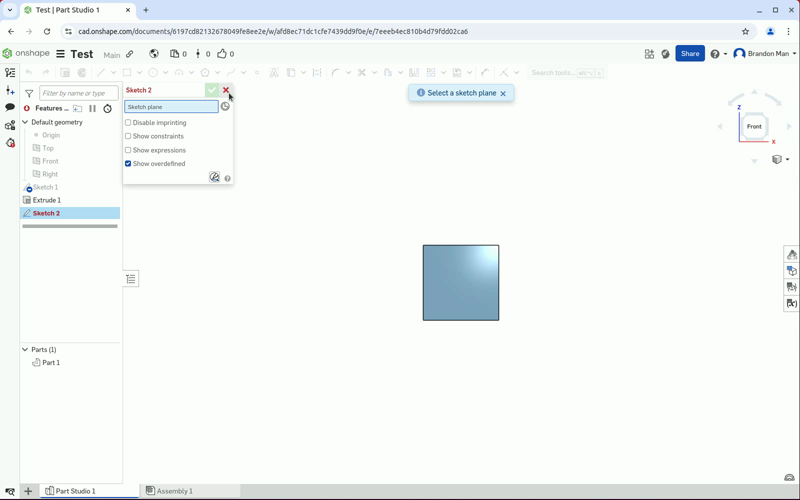
mouse_move(73, 163)
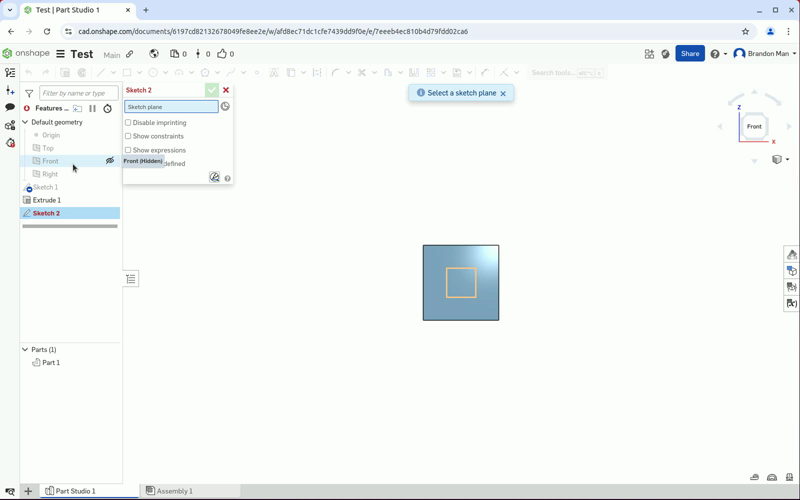
click(73, 163)
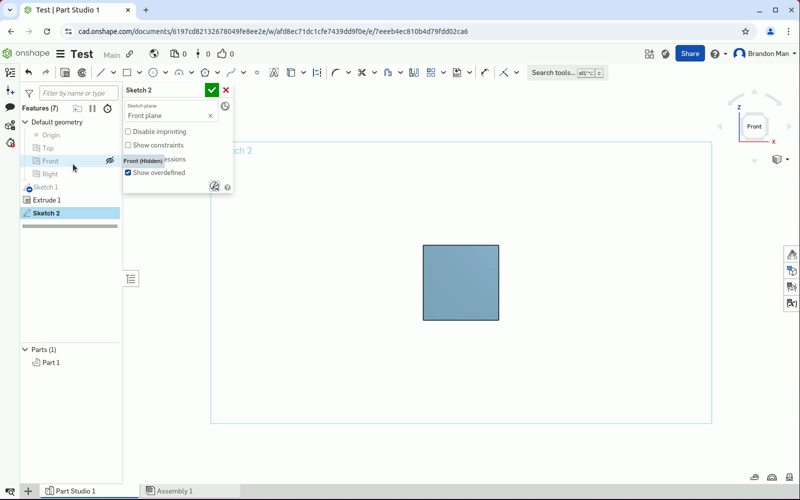
mouse_move(73, 352)
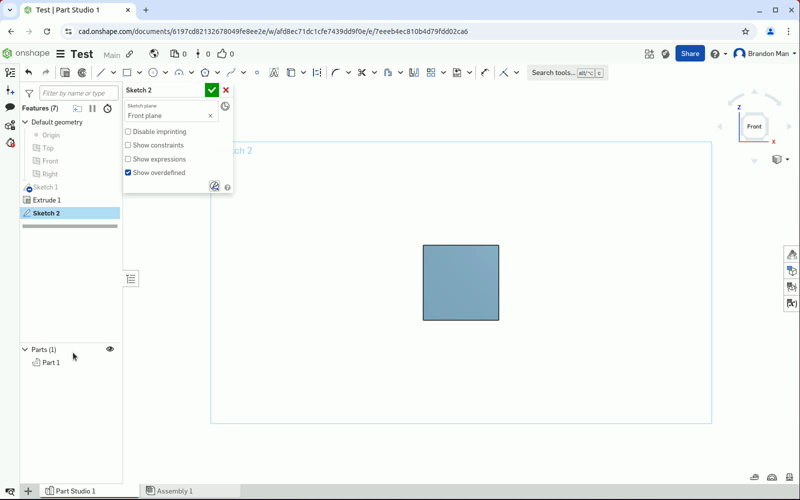
key(y)
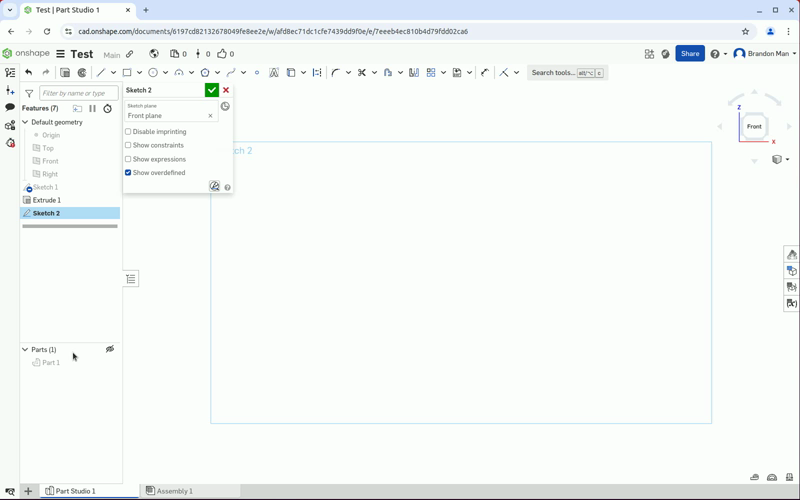
key(l)
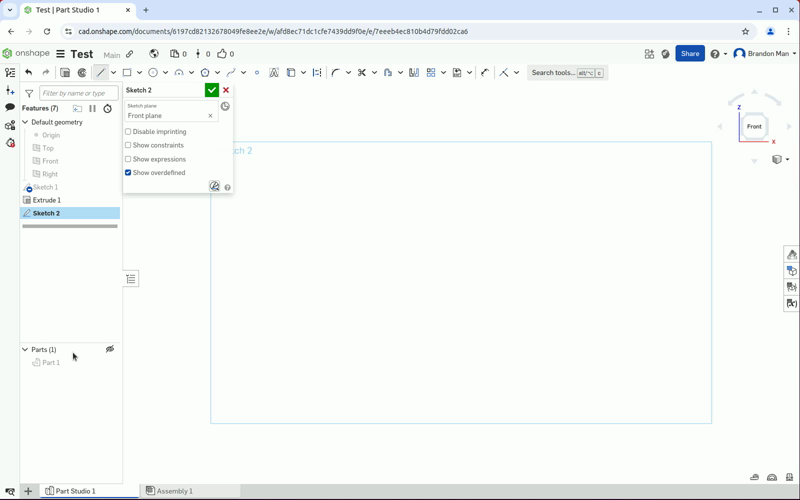
key_down(shift)
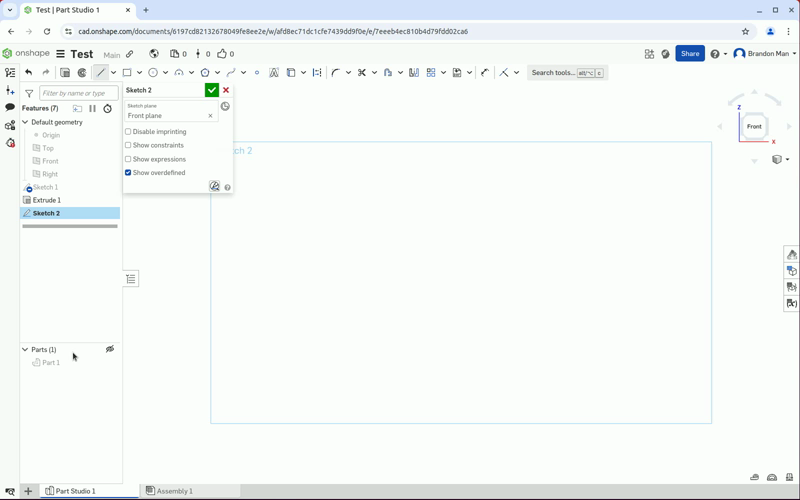
mouse_move(436, 245)
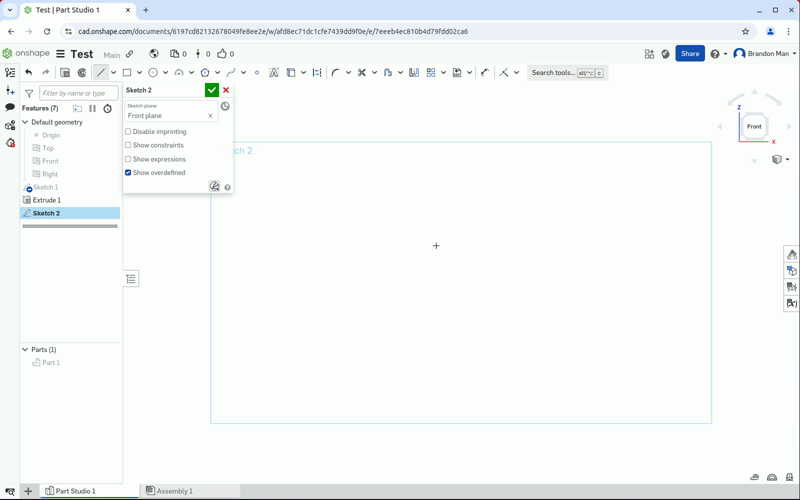
click(436, 245)
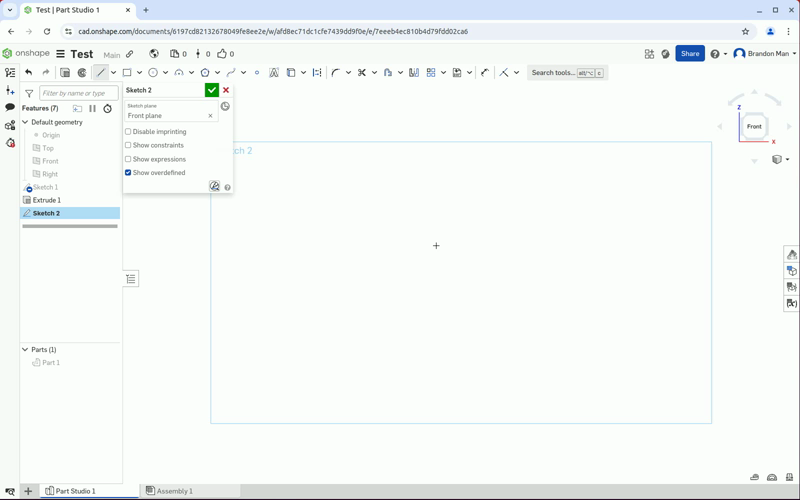
key_up(shift)
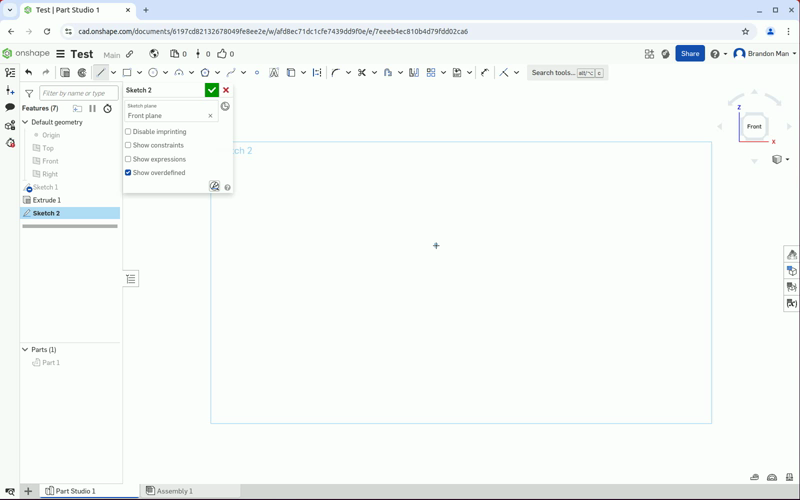
key_down(shift)
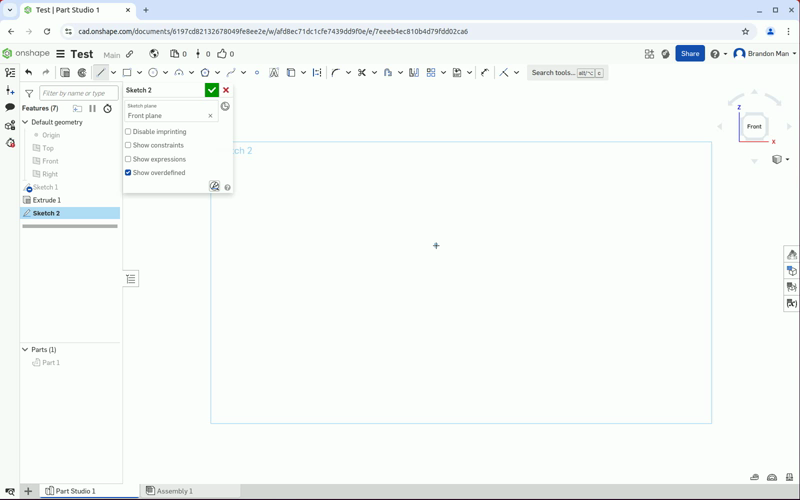
mouse_move(498, 245)
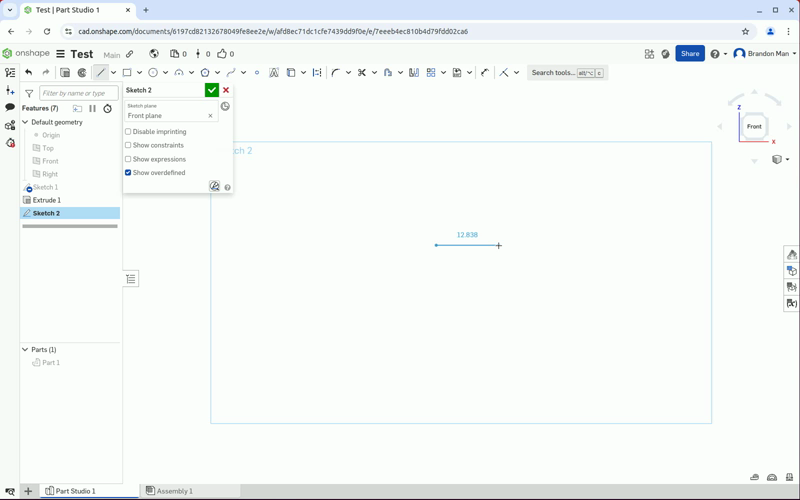
click(498, 245)
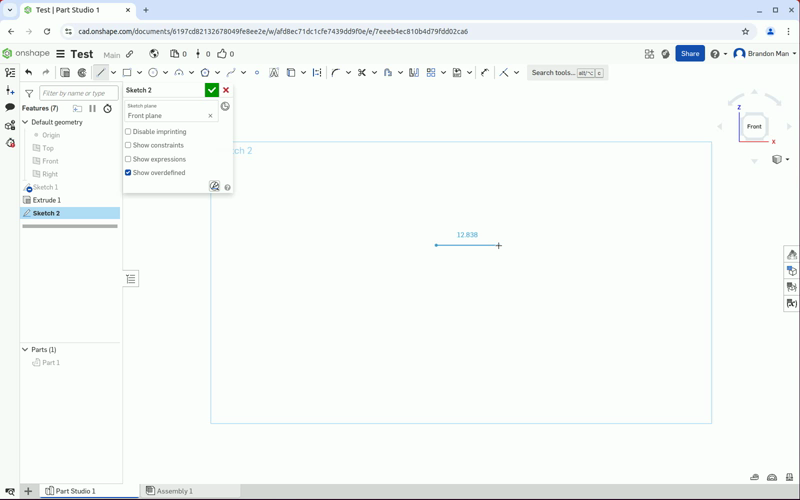
key_up(shift)
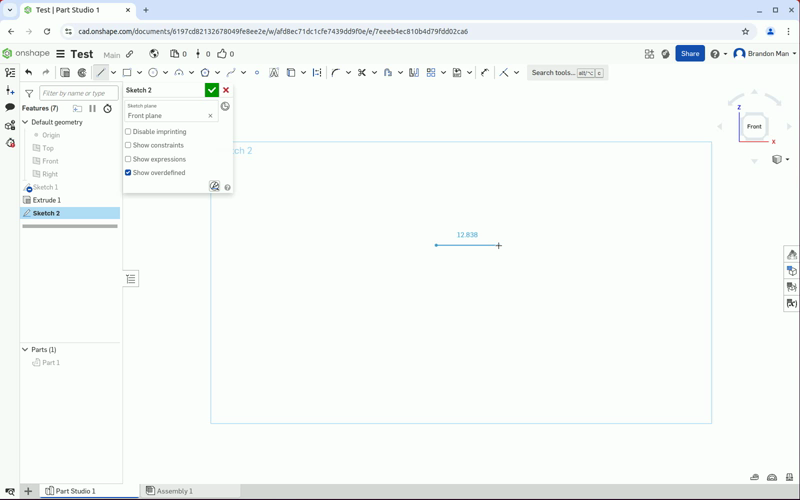
key_down(shift)
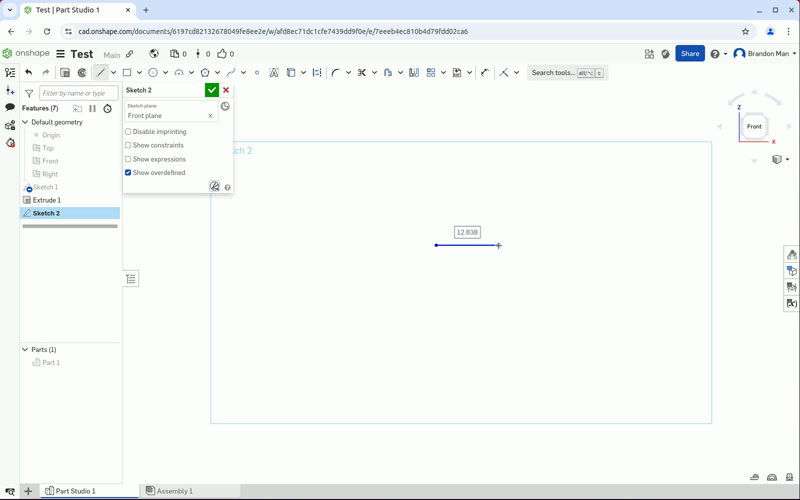
mouse_move(528, 245)
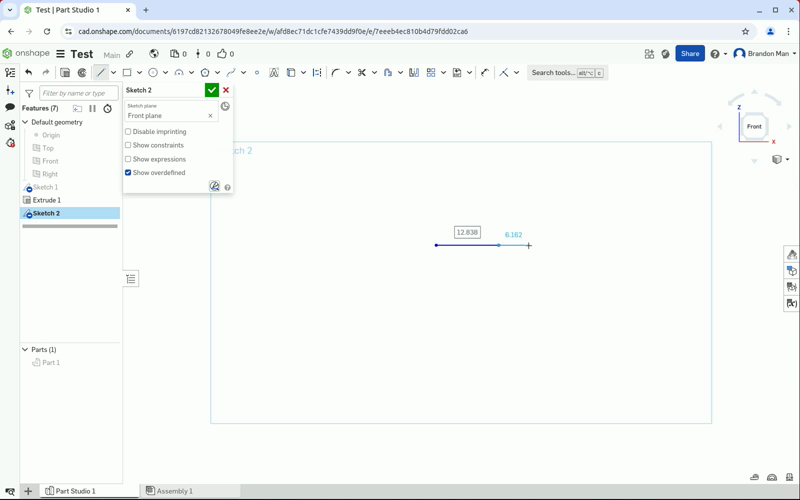
mouse_move(498, 226)
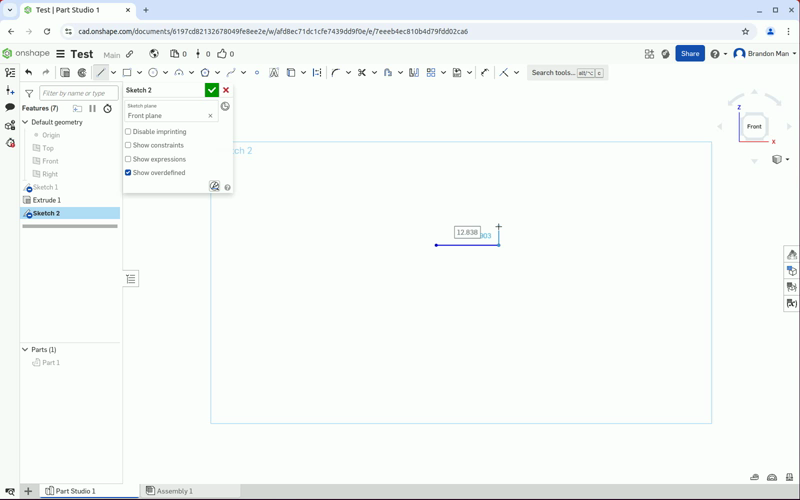
click(498, 226)
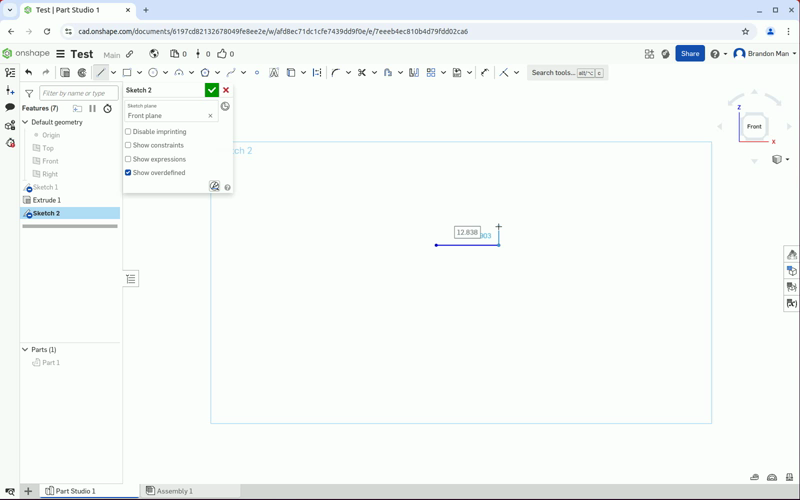
key_up(shift)
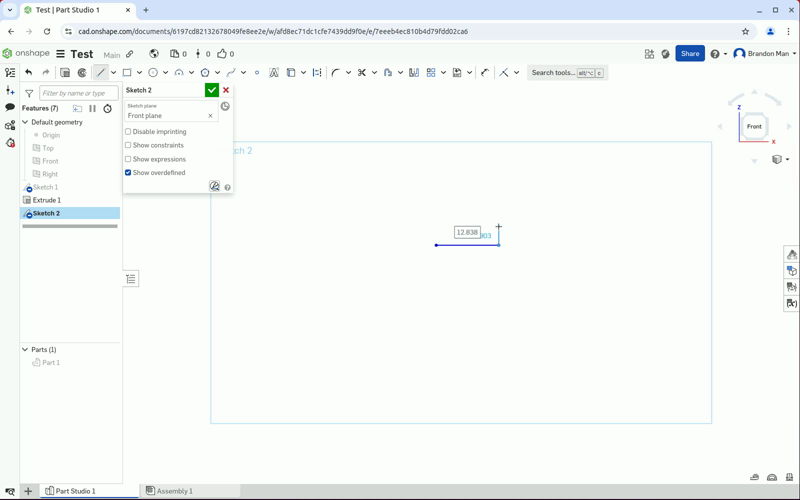
key_down(shift)
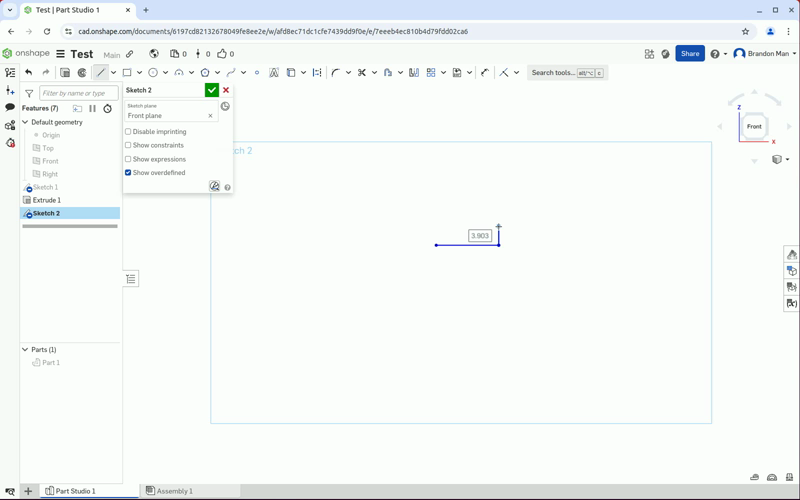
mouse_move(436, 226)
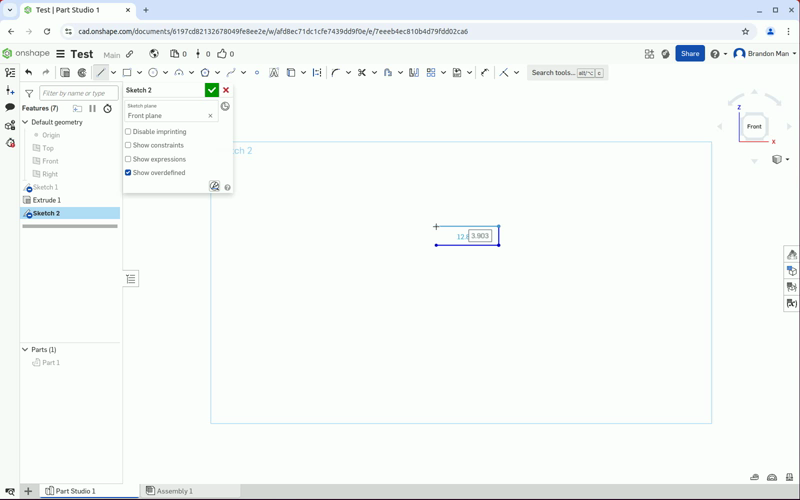
click(436, 226)
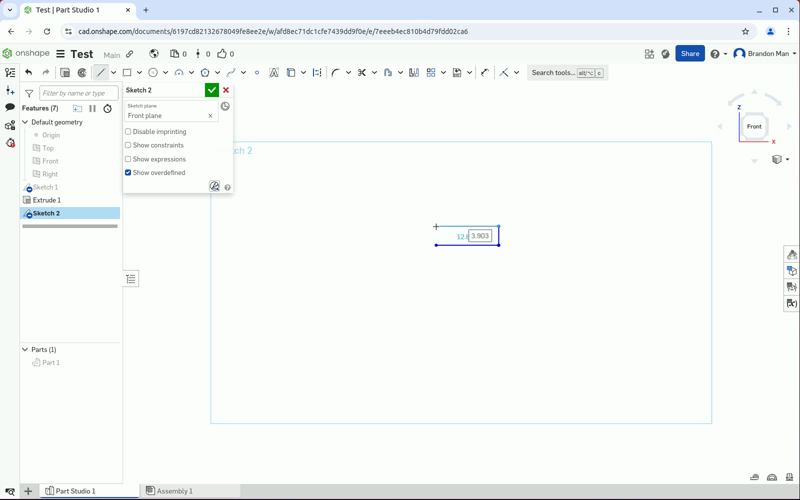
key_up(shift)
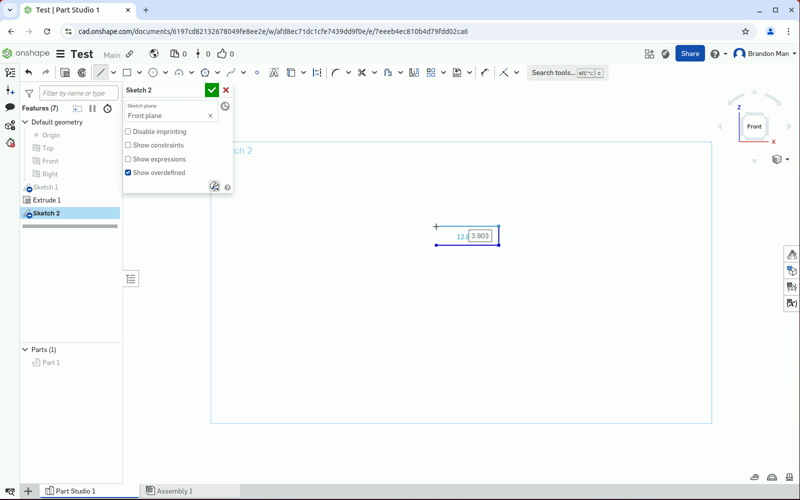
mouse_move(466, 226)
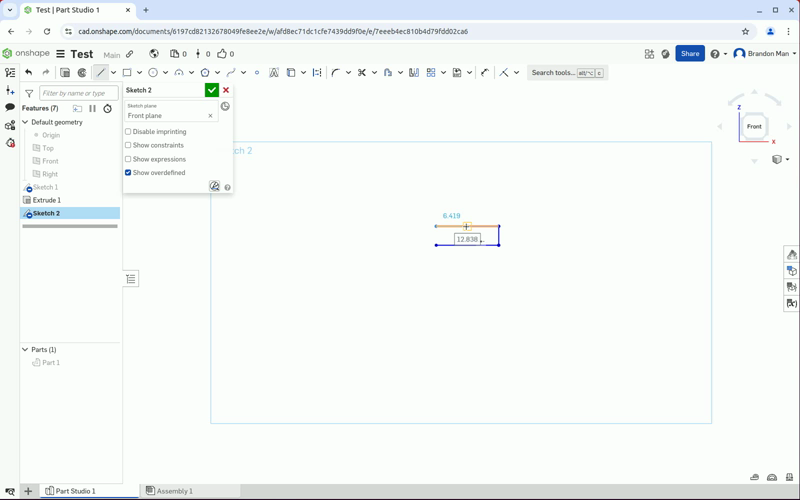
key_down(shift)
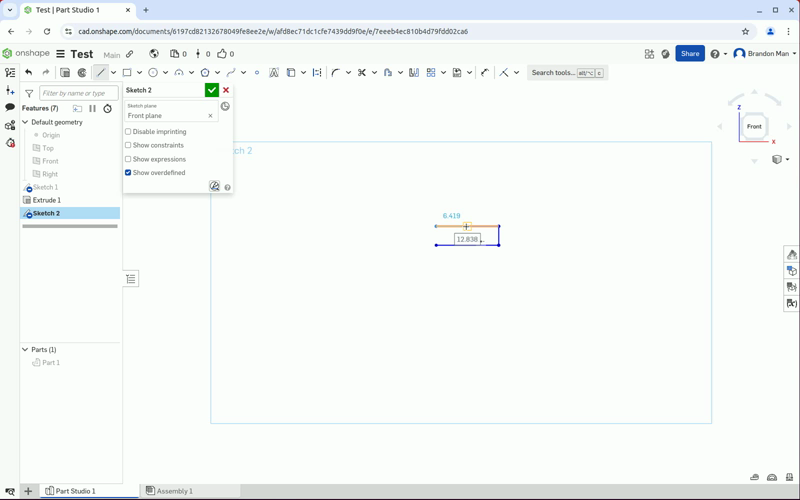
mouse_move(436, 245)
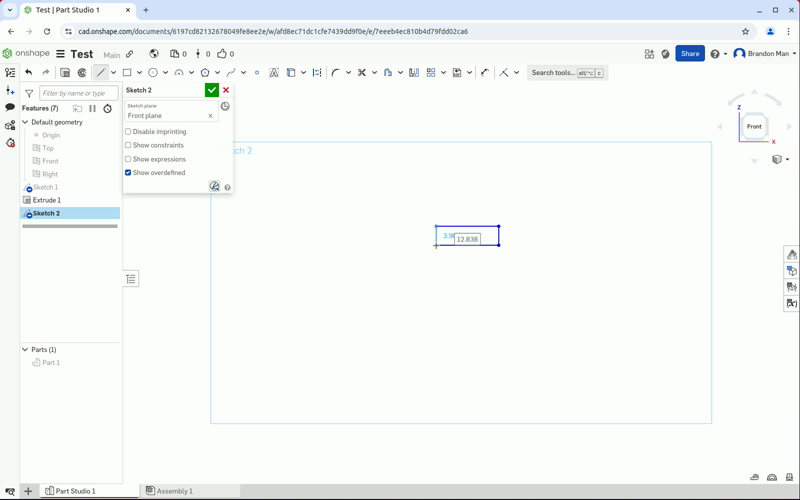
key_up(shift)
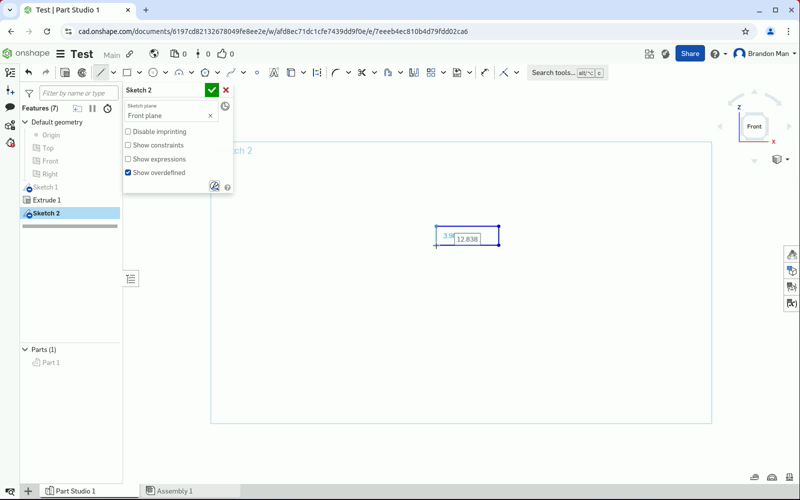
click(436, 245)
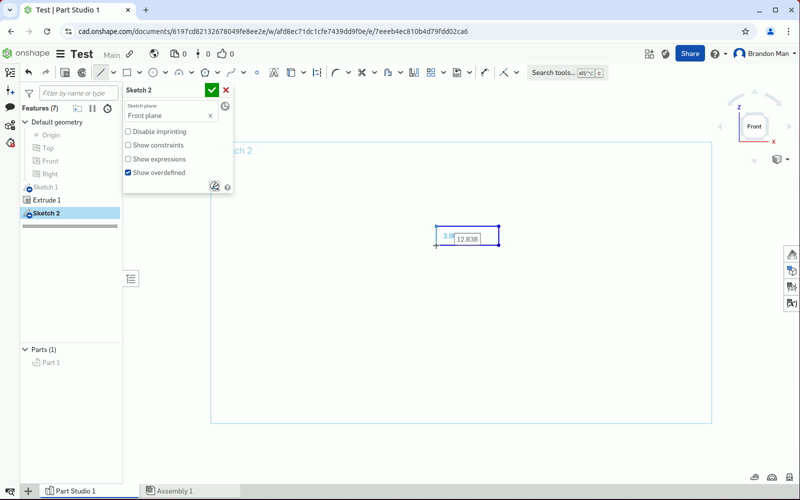
key(esc)
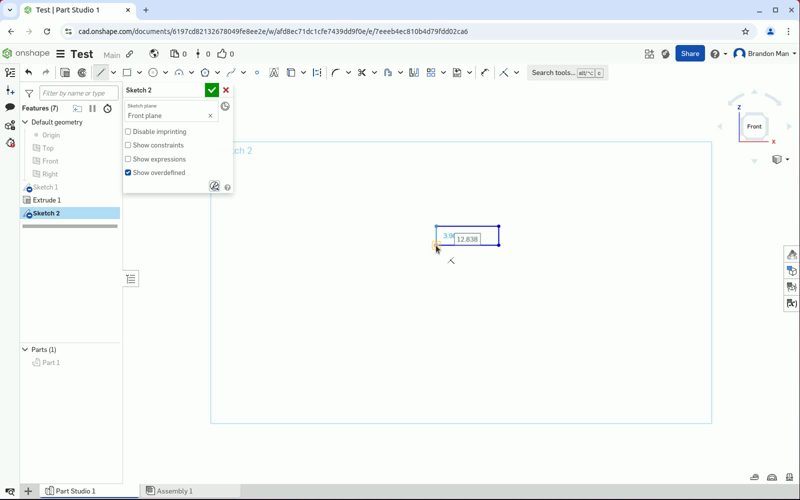
mouse_move(455, 239)
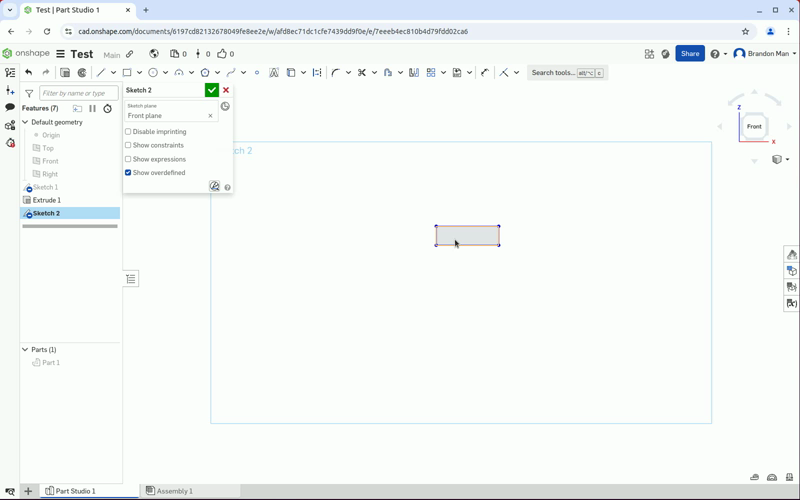
scroll(6)
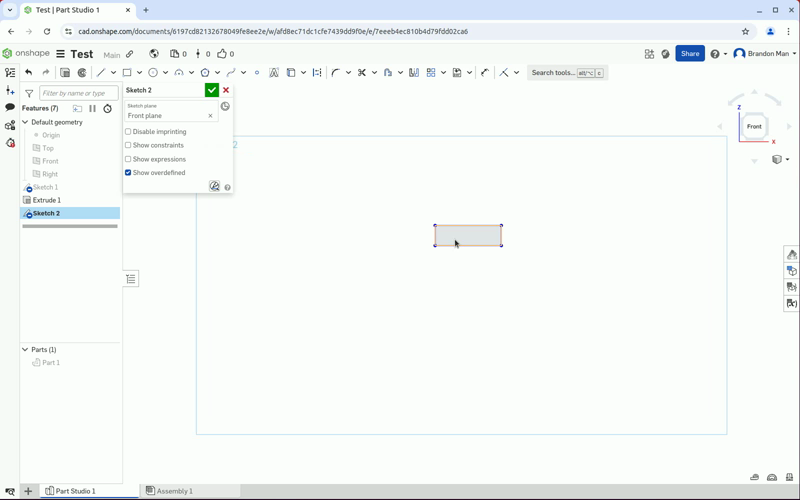
scroll(6)
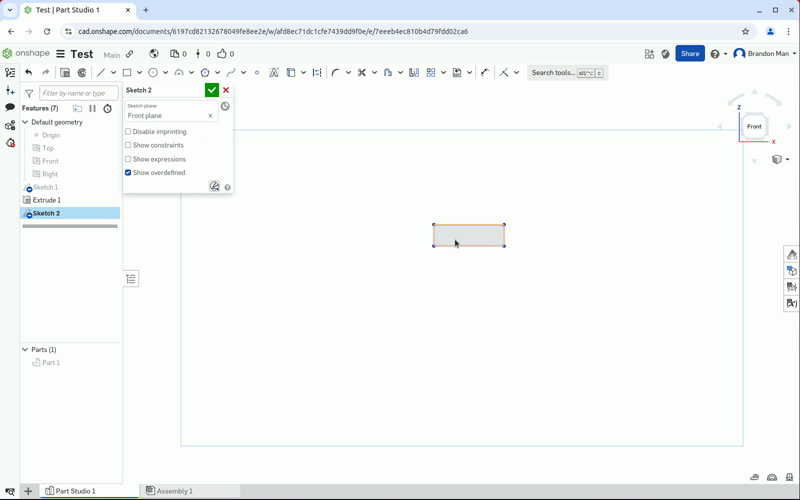
scroll(6)
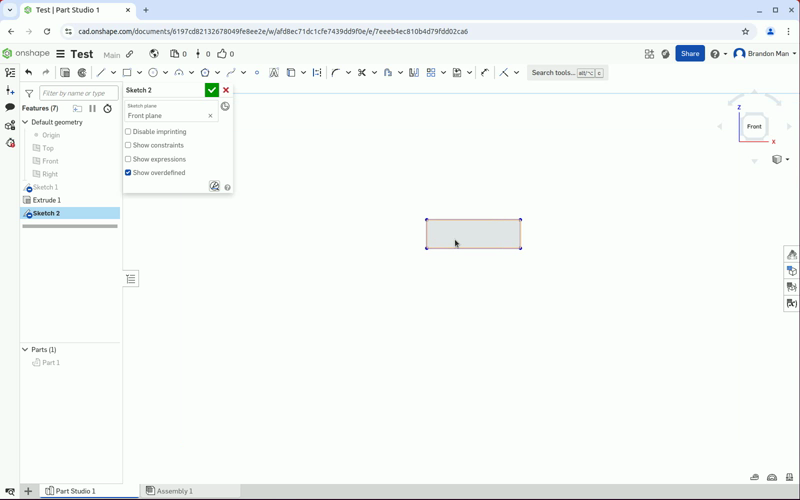
scroll(6)
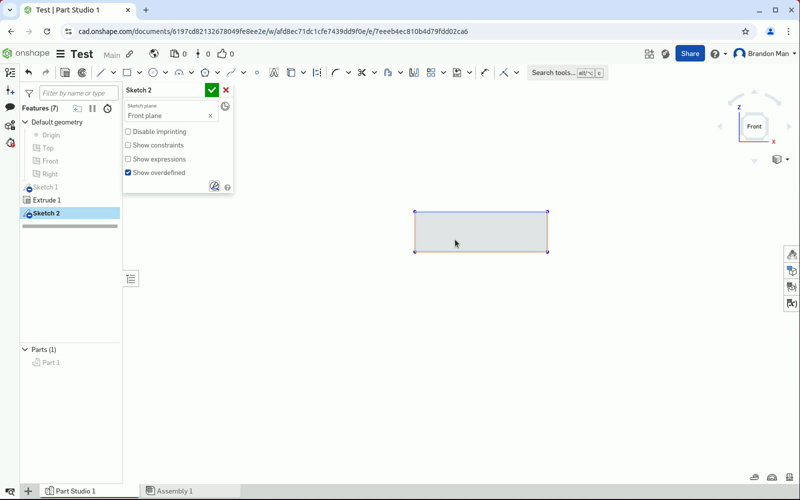
scroll(6)
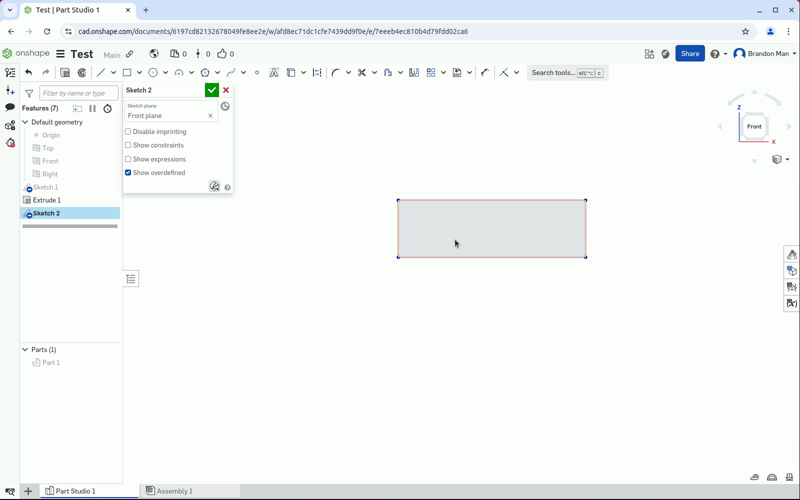
scroll(6)
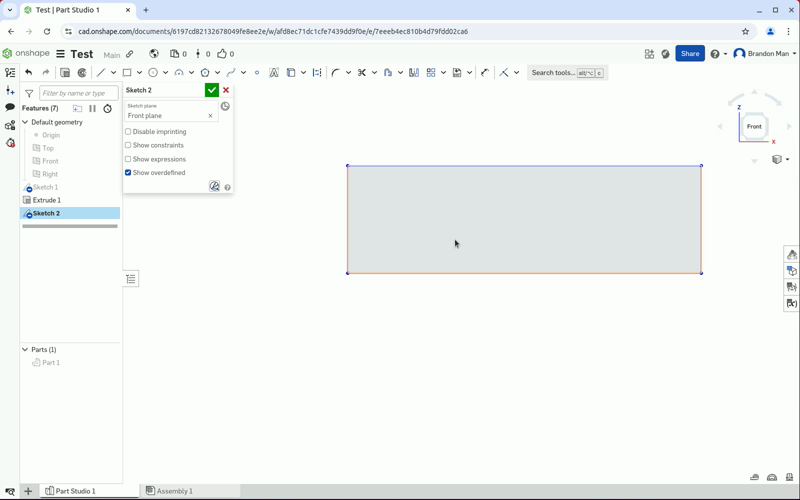
scroll(6)
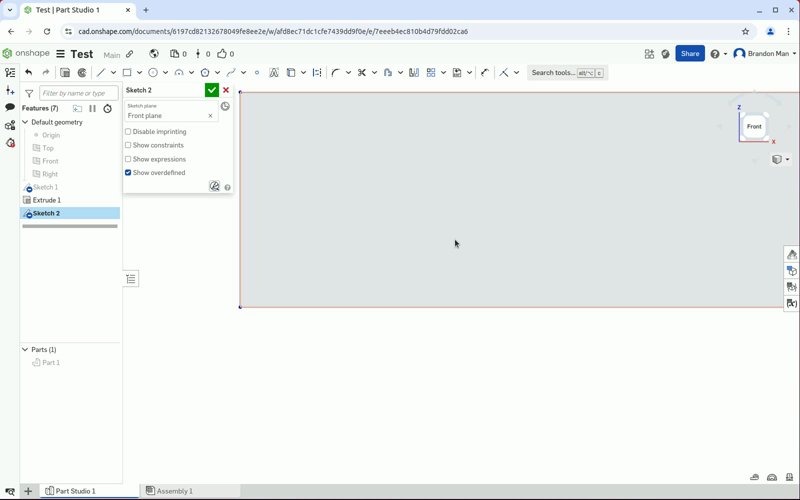
click(455, 239)
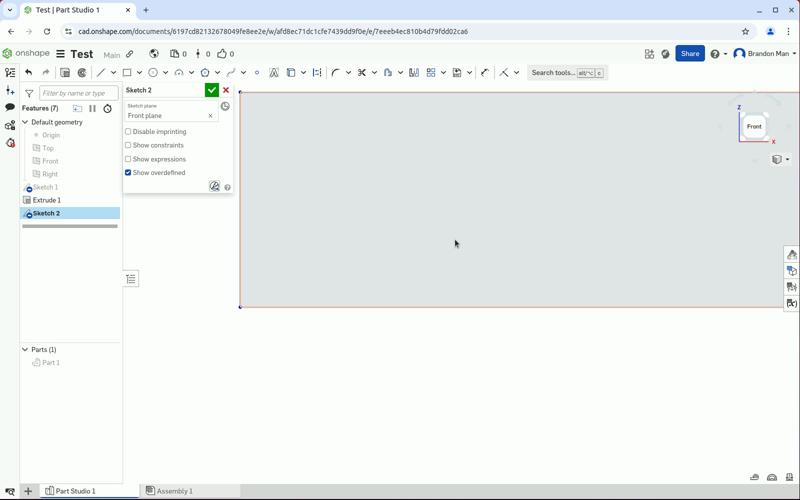
scroll(-6)
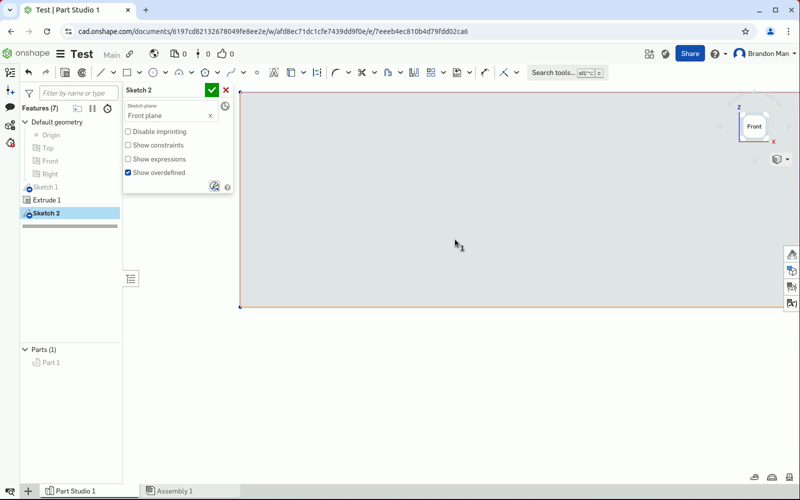
scroll(-6)
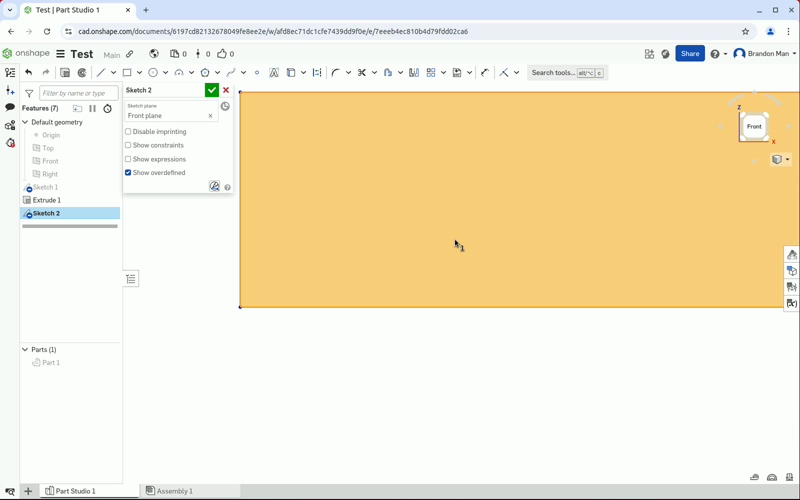
scroll(-6)
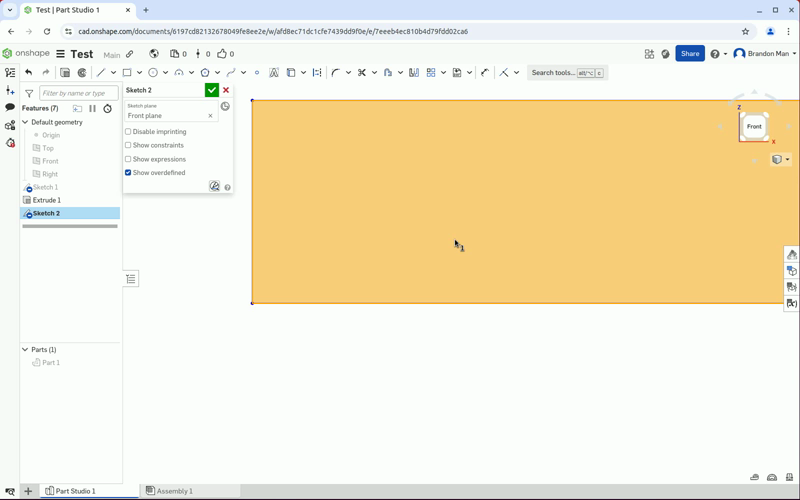
scroll(-6)
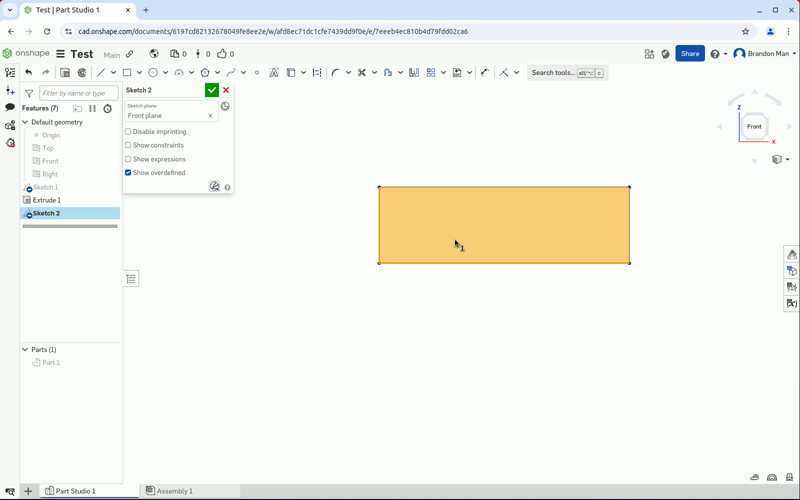
scroll(-6)
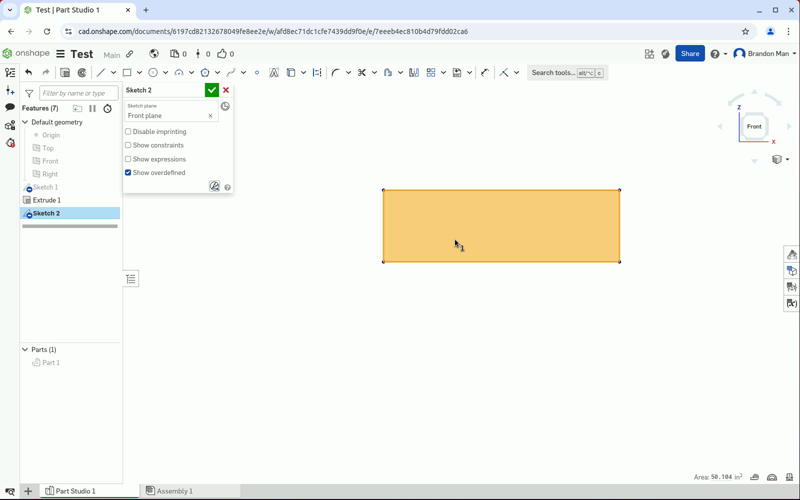
scroll(-6)
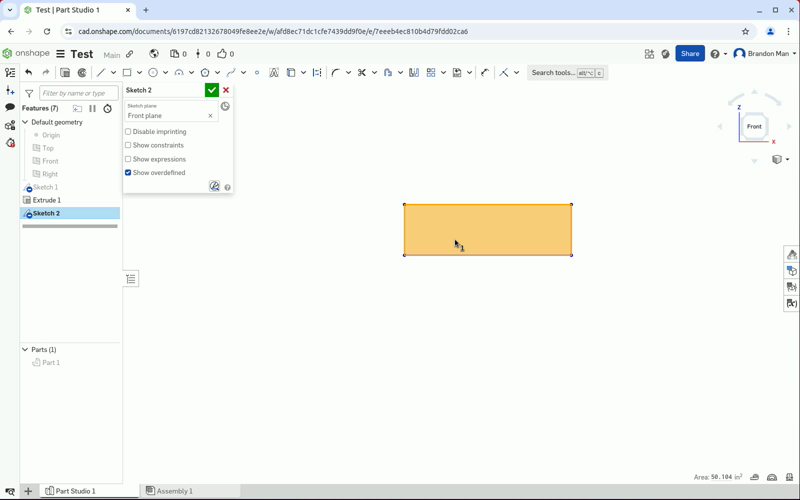
scroll(-6)
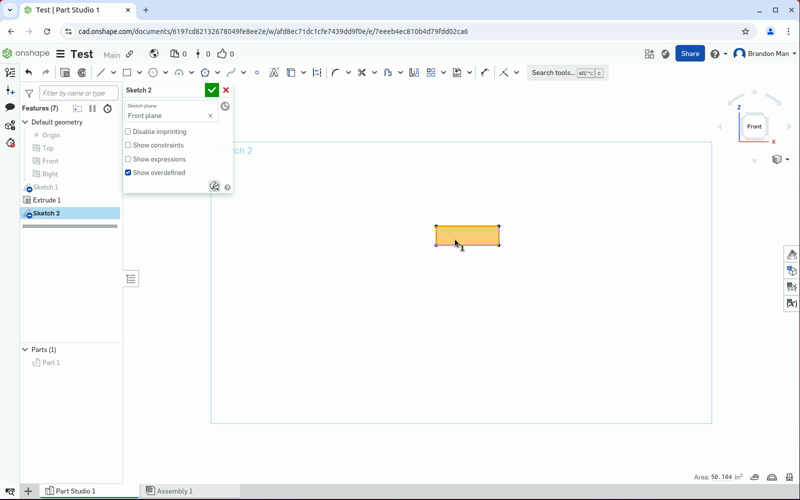
mouse_move(73, 352)
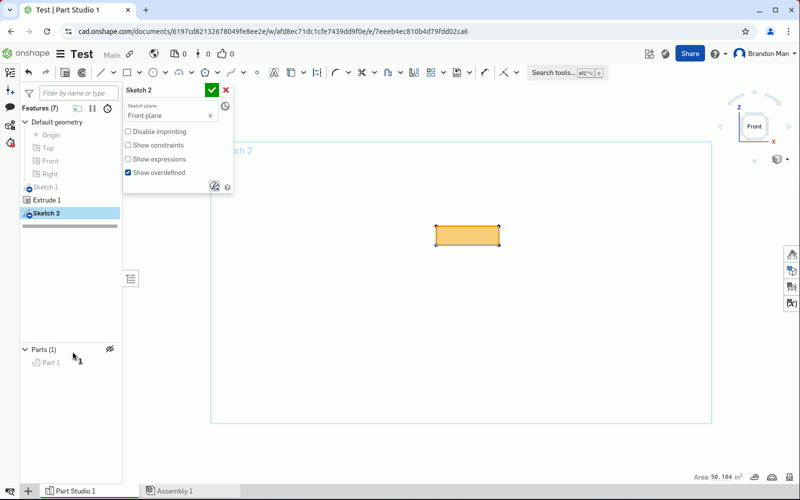
key(shift+y)
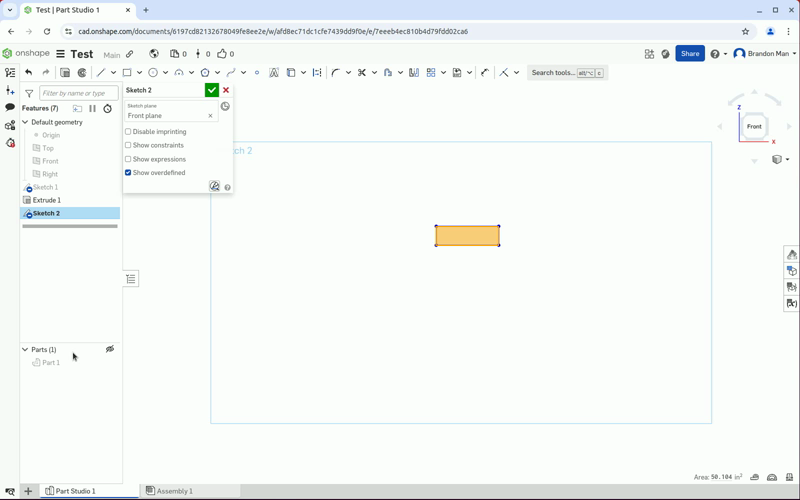
key(shift+e)
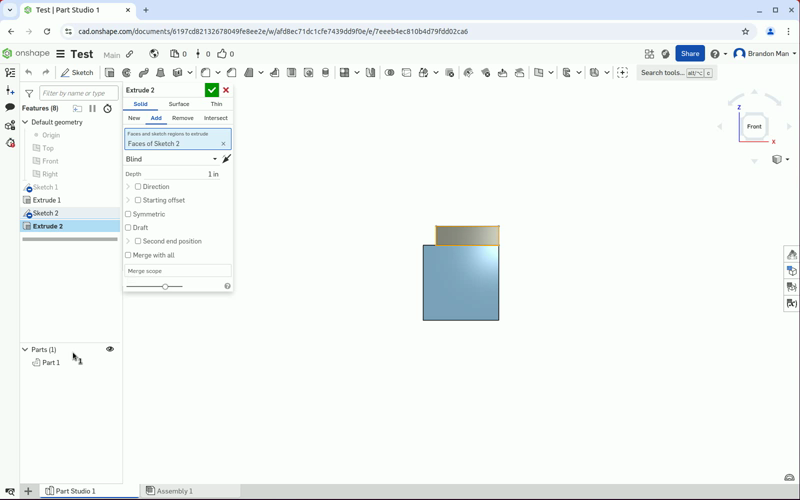
mouse_move(143, 106)
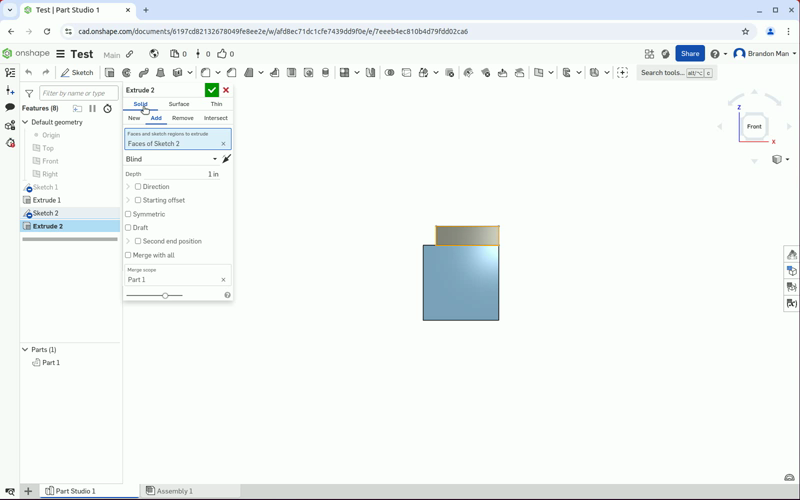
click(143, 106)
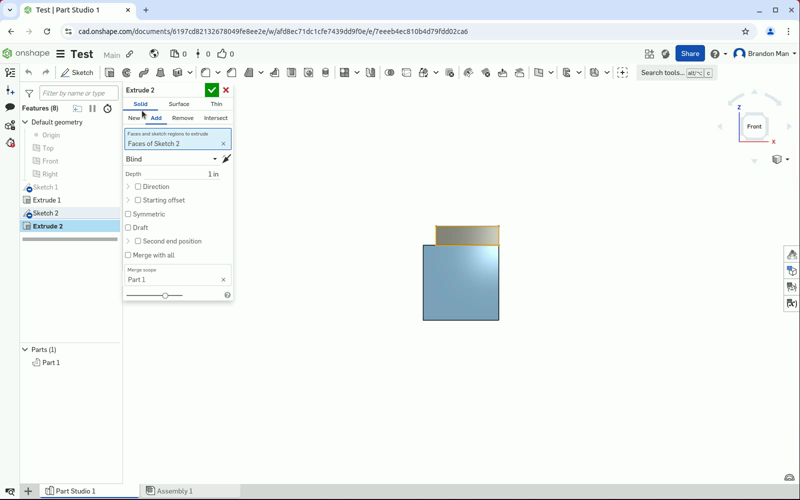
mouse_move(137, 120)
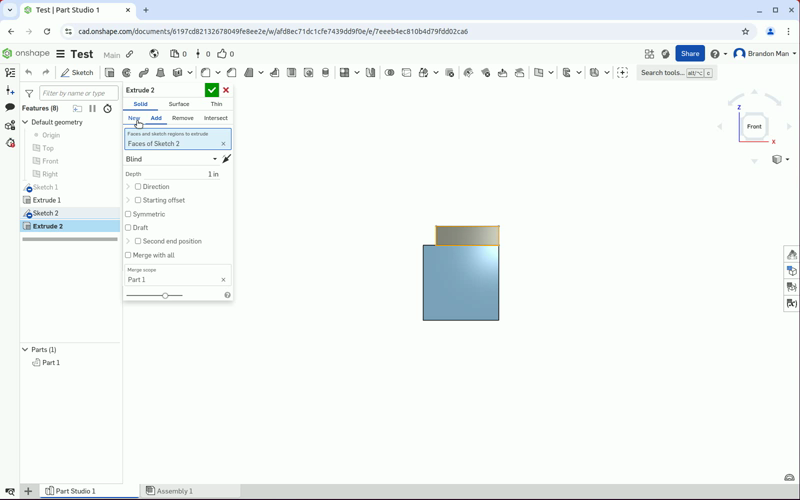
click(137, 120)
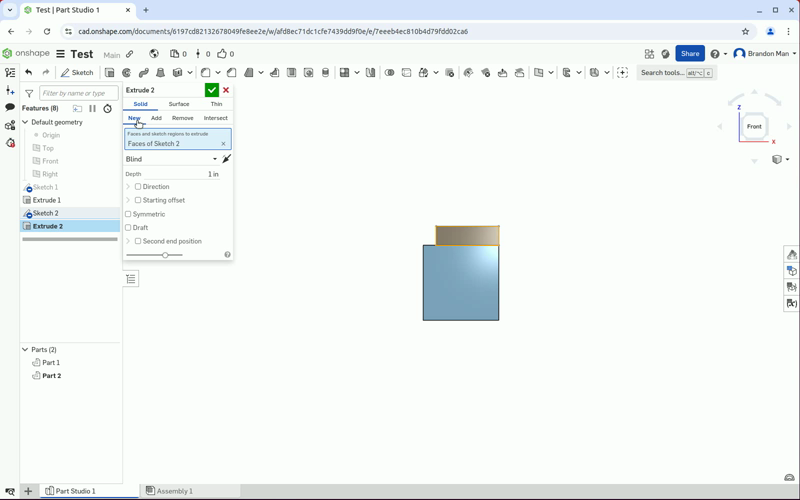
key(tab, 4)
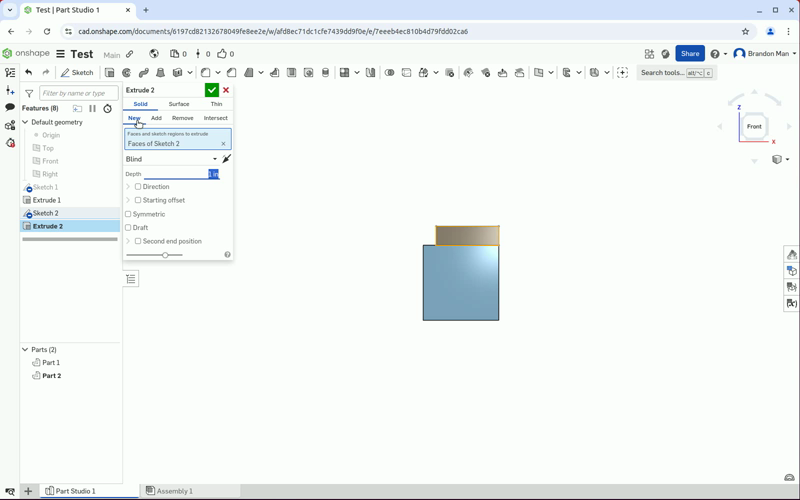
text(1.444)
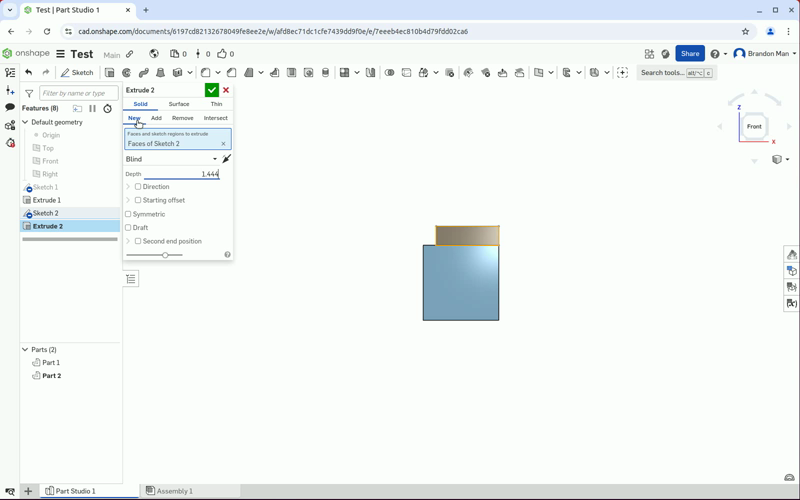
key(enter)
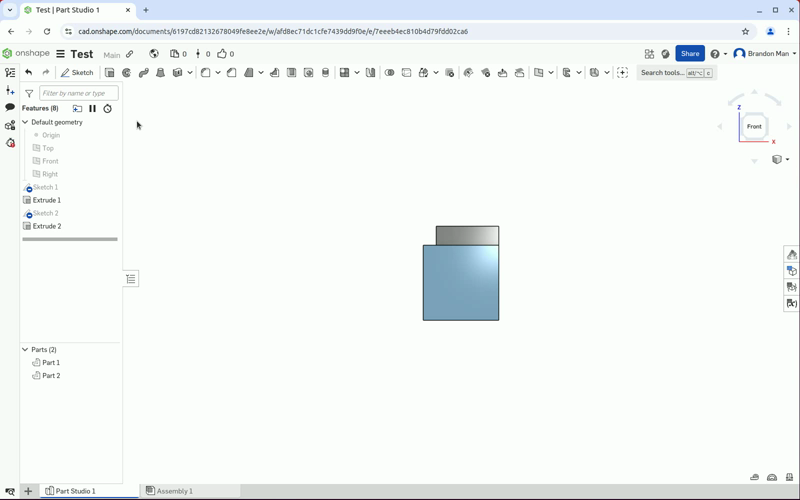
key(shift+h)
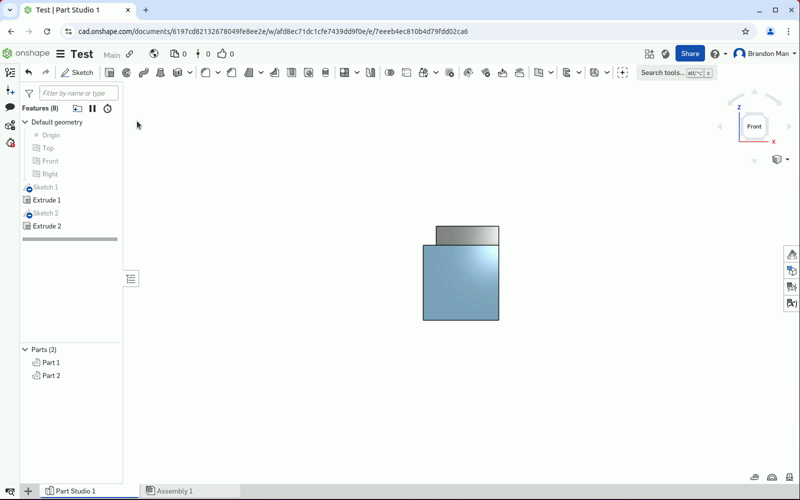
key(shift+h)
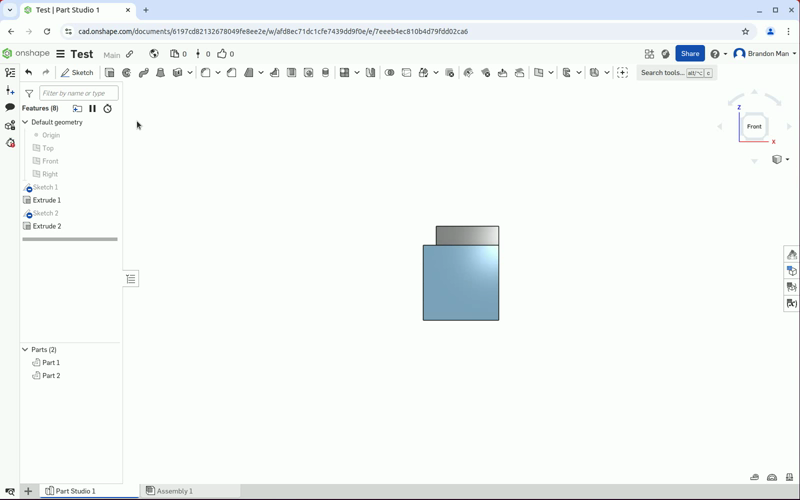
mouse_move(73, 189)
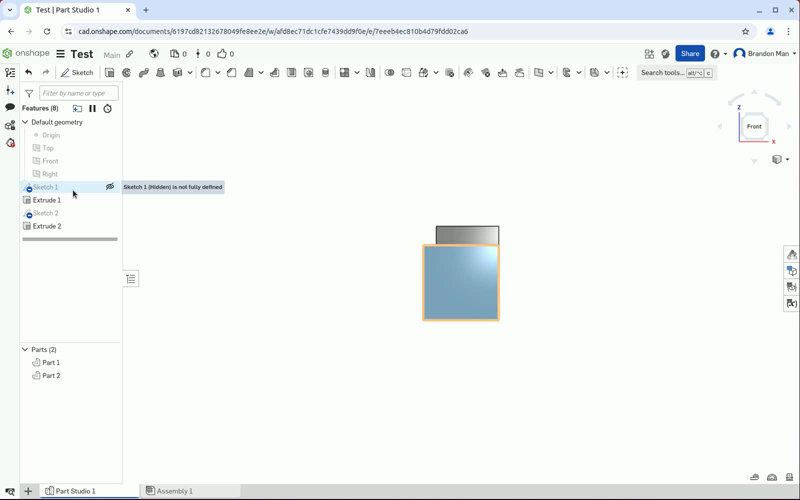
click(73, 189)
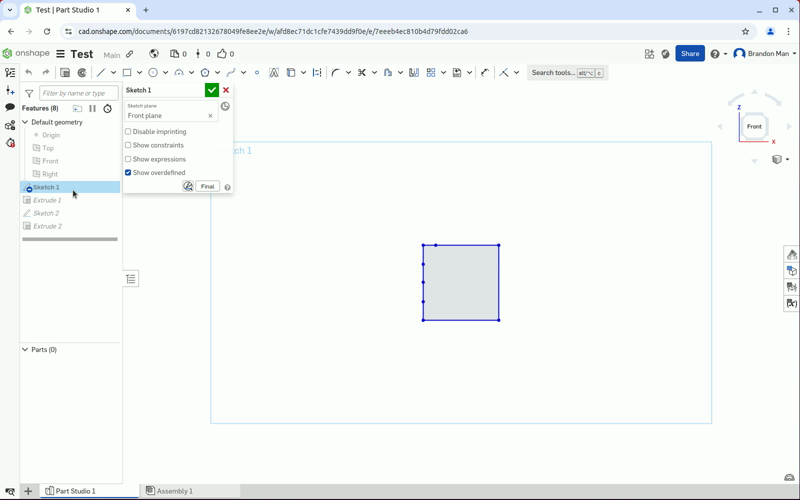
mouse_move(229, 92)
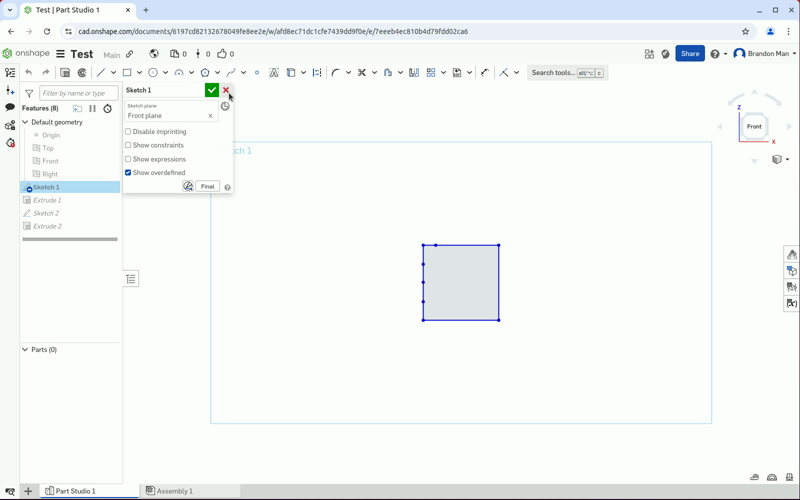
click(229, 92)
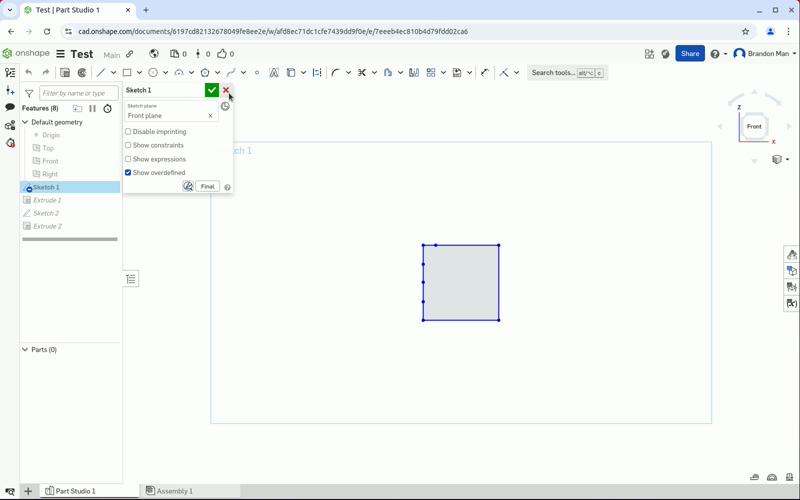
key(shift+s)
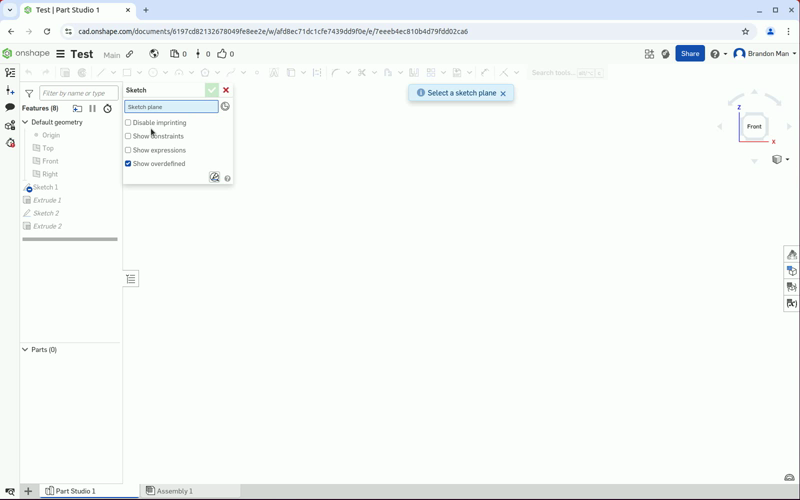
mouse_move(73, 163)
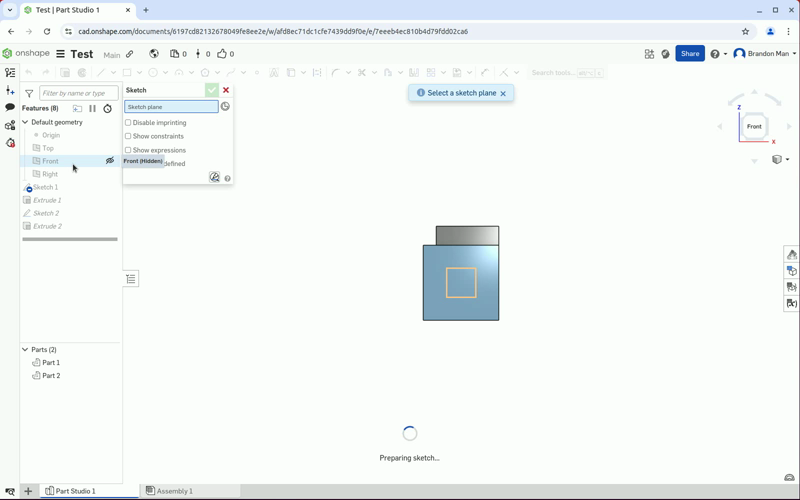
click(73, 163)
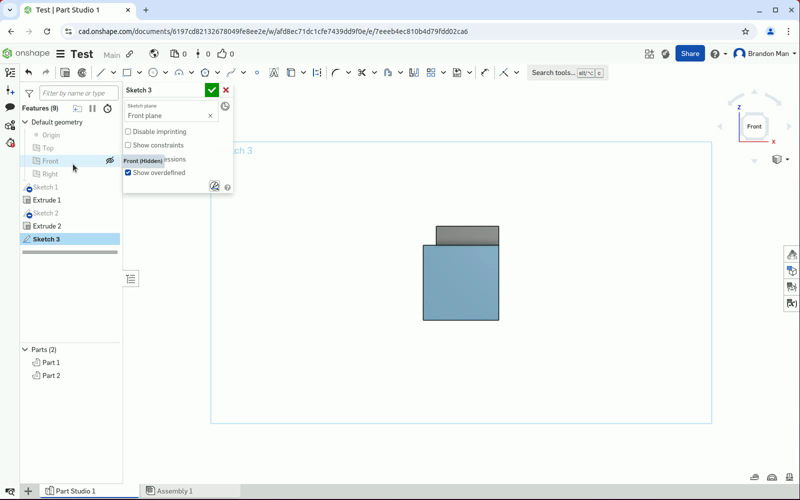
mouse_move(73, 352)
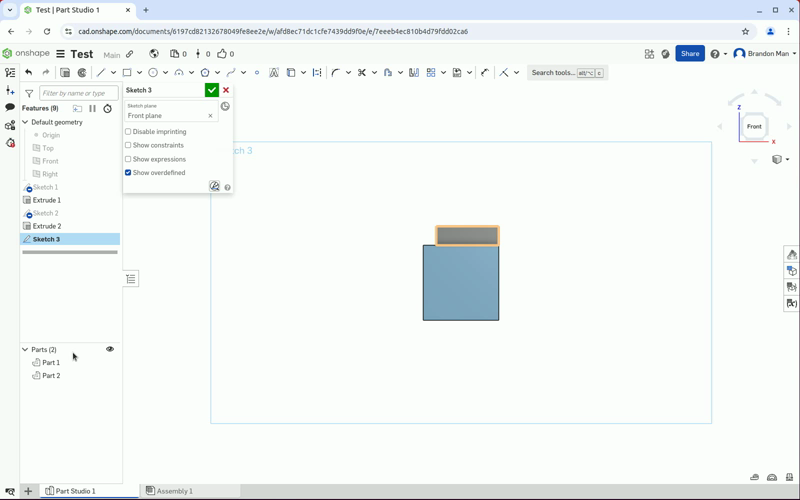
key(y)
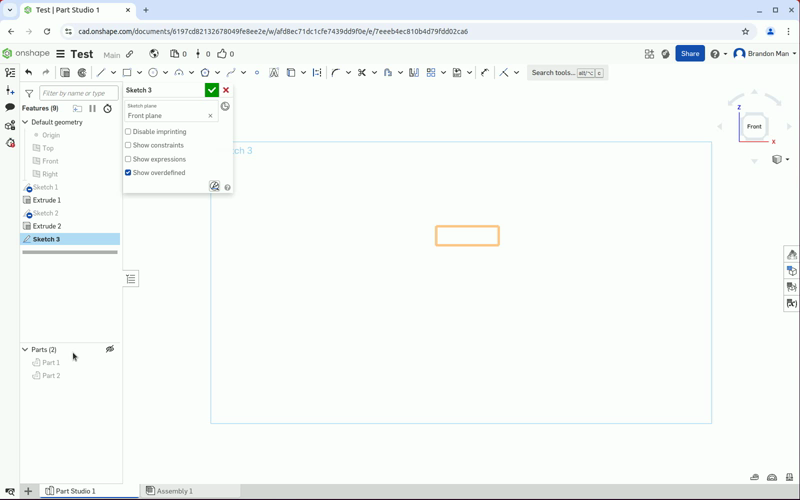
key(l)
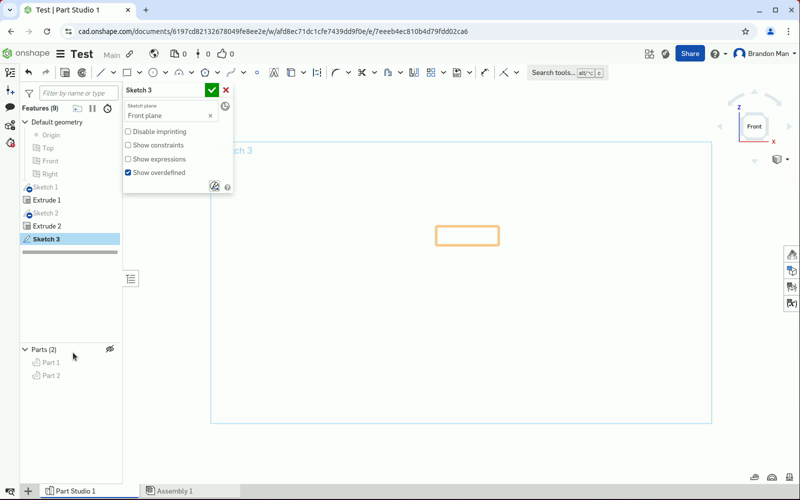
key_down(shift)
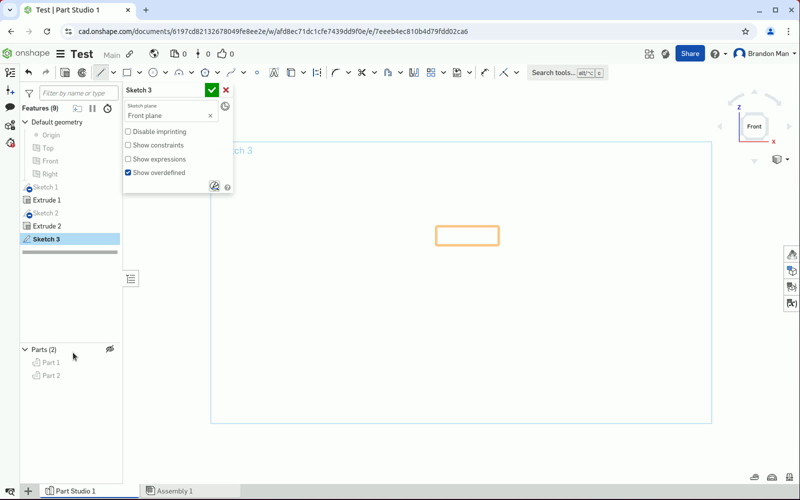
mouse_move(370, 264)
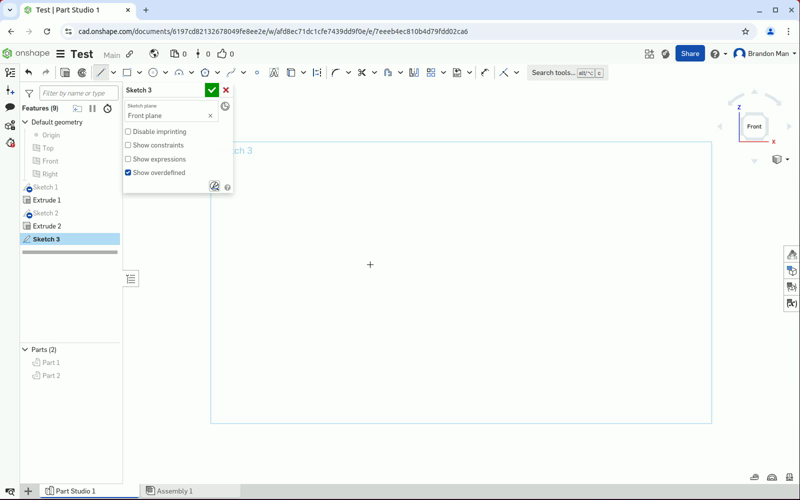
click(370, 264)
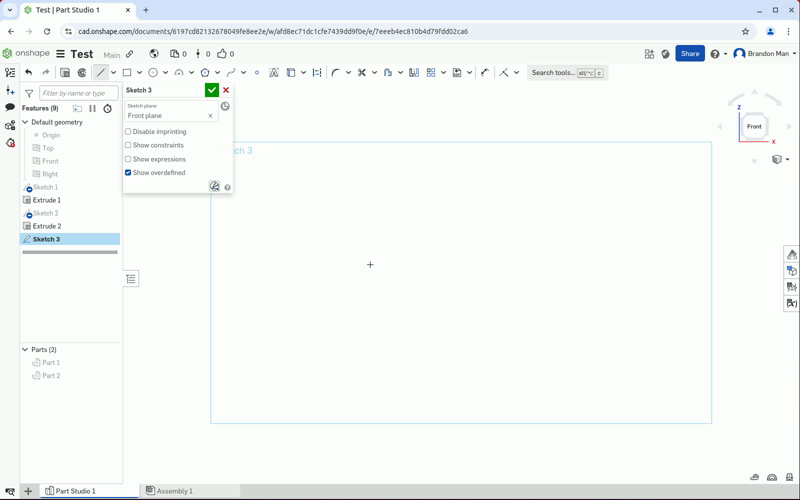
key_up(shift)
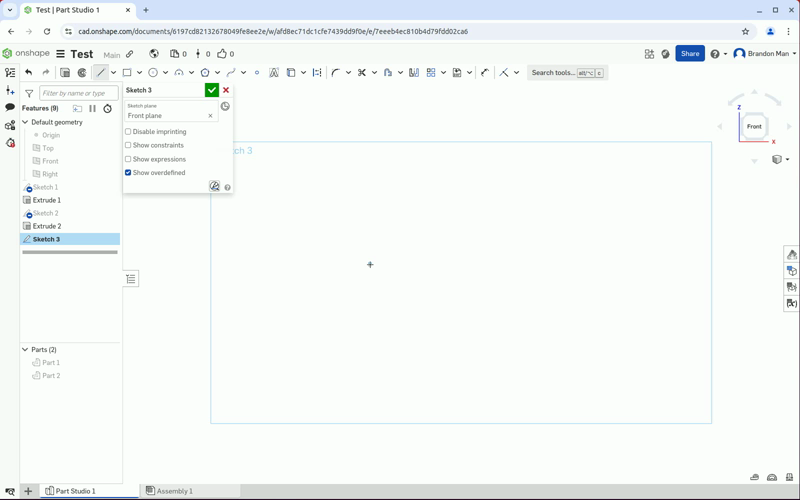
key_down(shift)
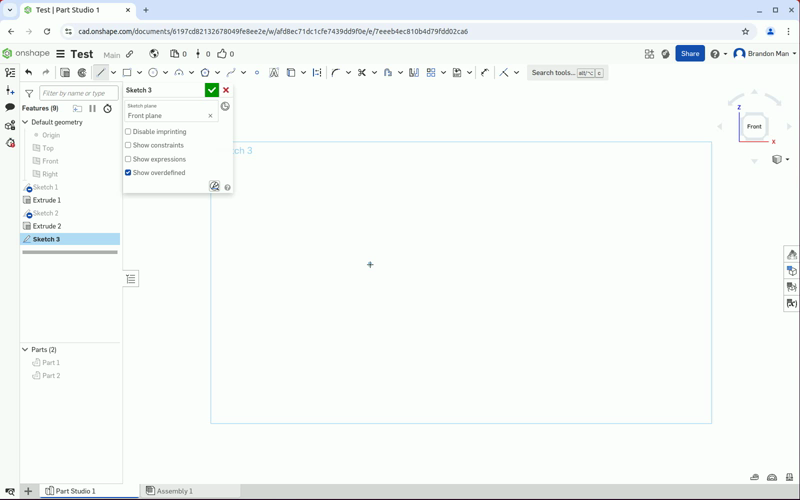
mouse_move(400, 264)
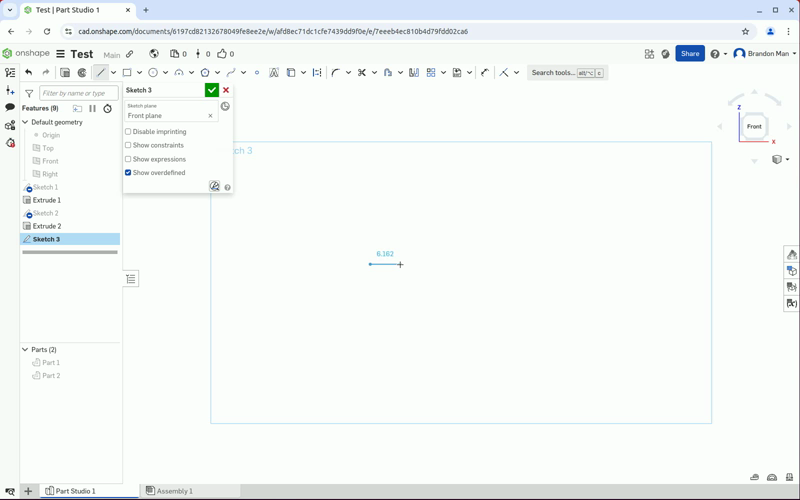
mouse_move(423, 264)
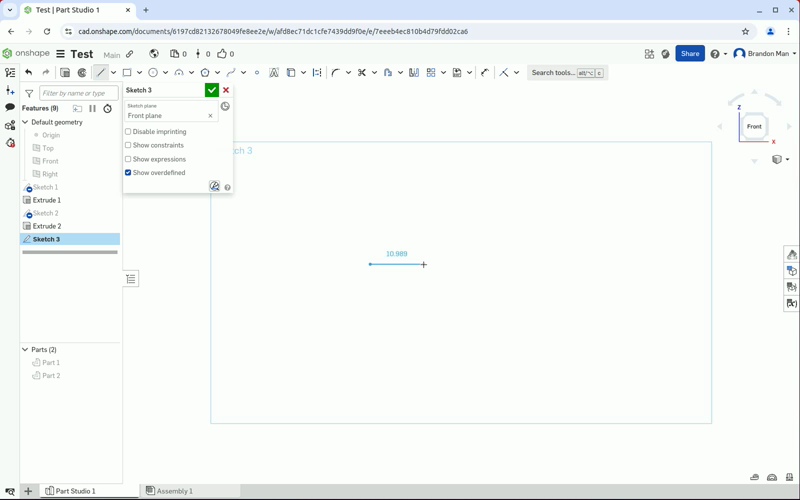
click(423, 264)
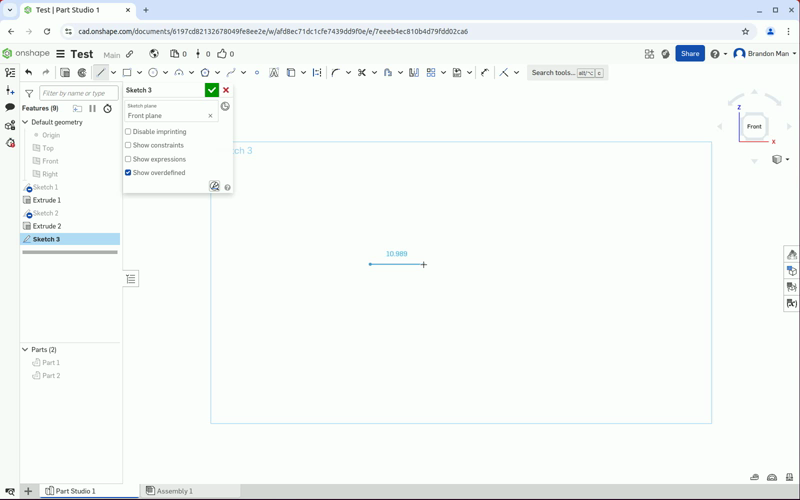
key_up(shift)
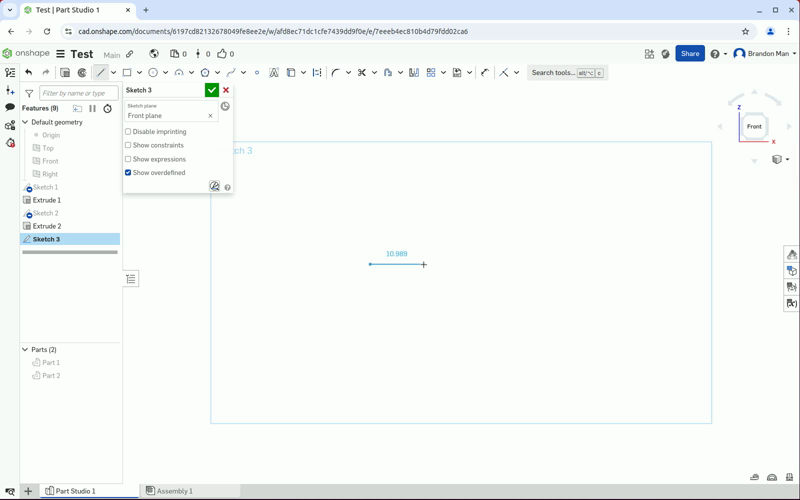
key_down(shift)
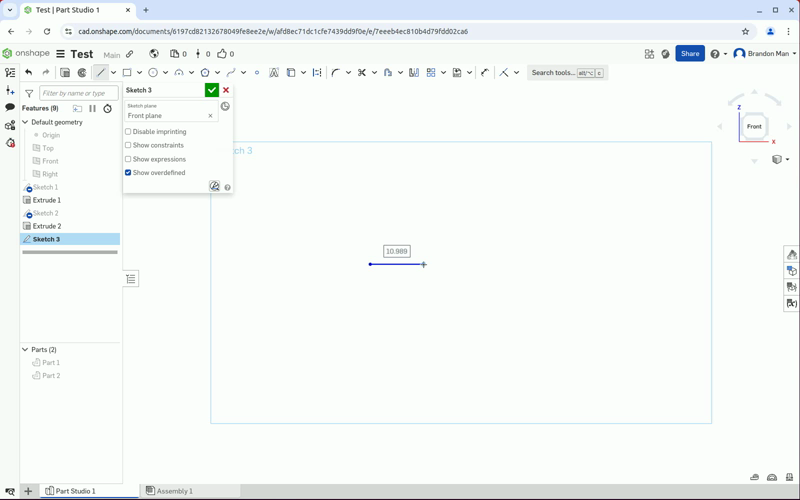
mouse_move(453, 264)
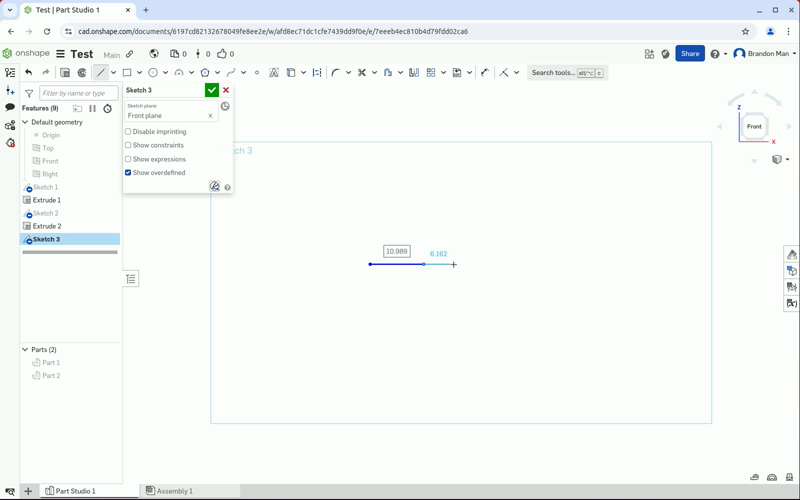
mouse_move(423, 245)
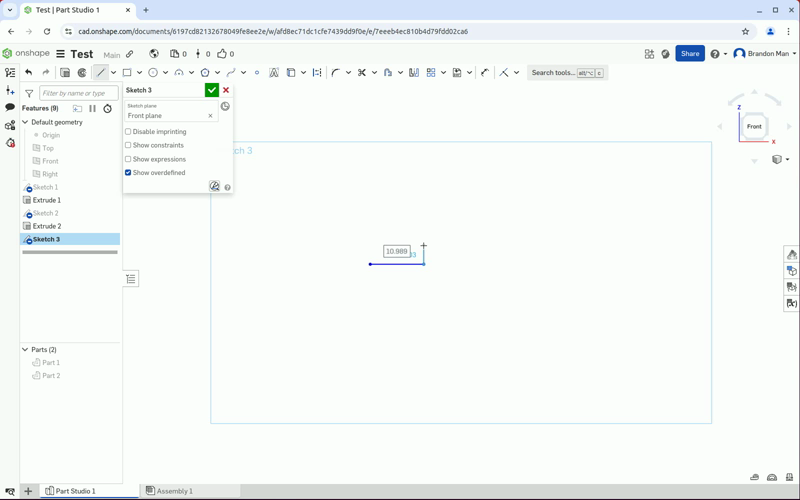
click(423, 245)
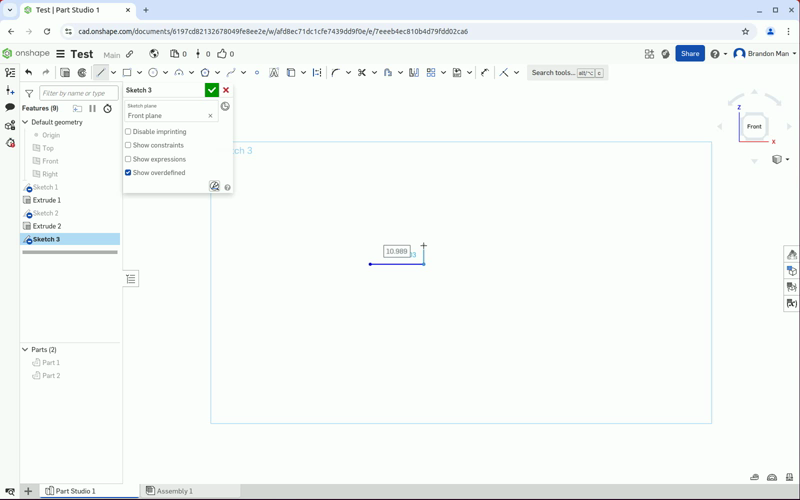
key_up(shift)
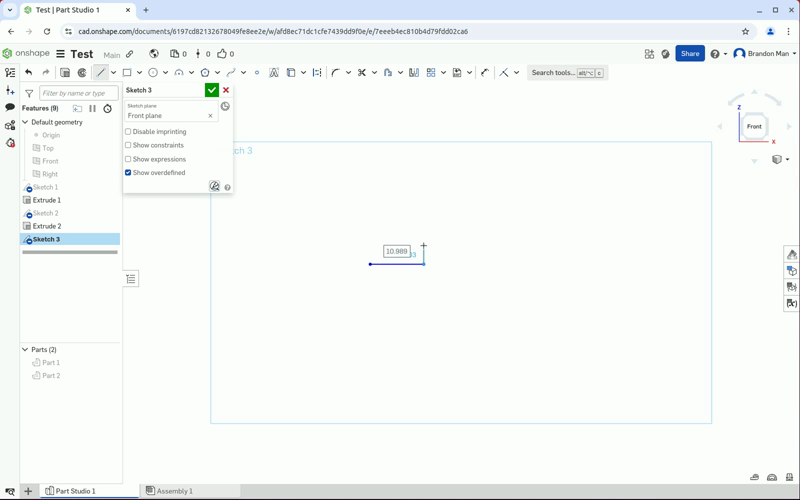
key_down(shift)
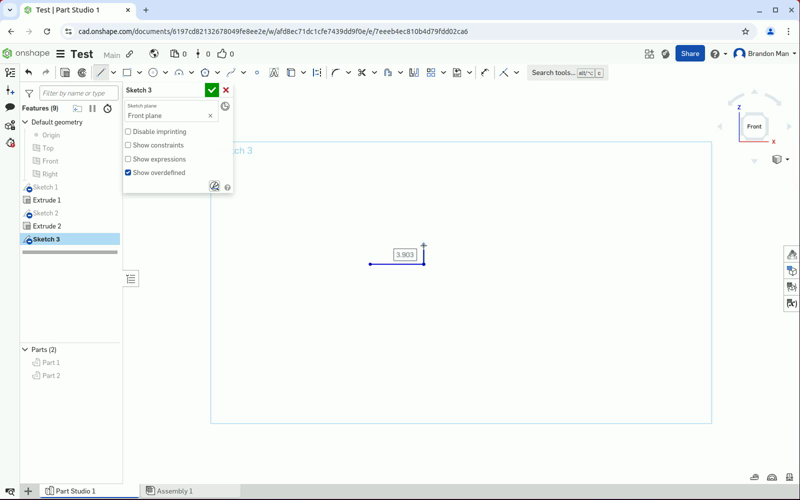
mouse_move(453, 245)
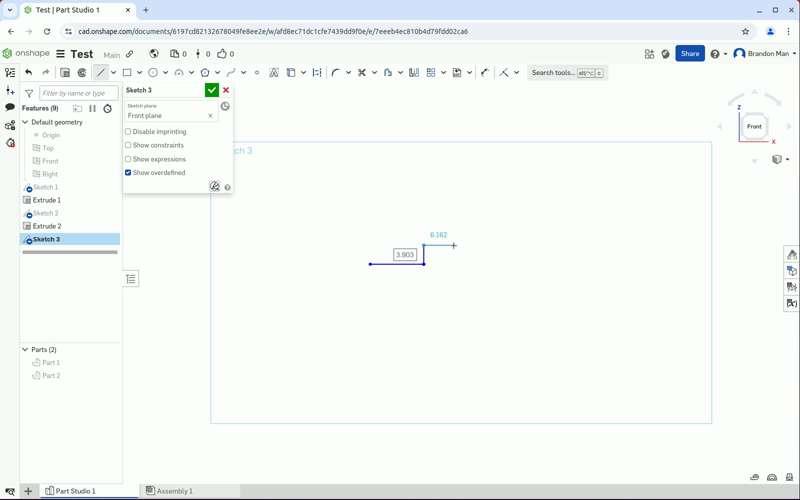
mouse_move(370, 245)
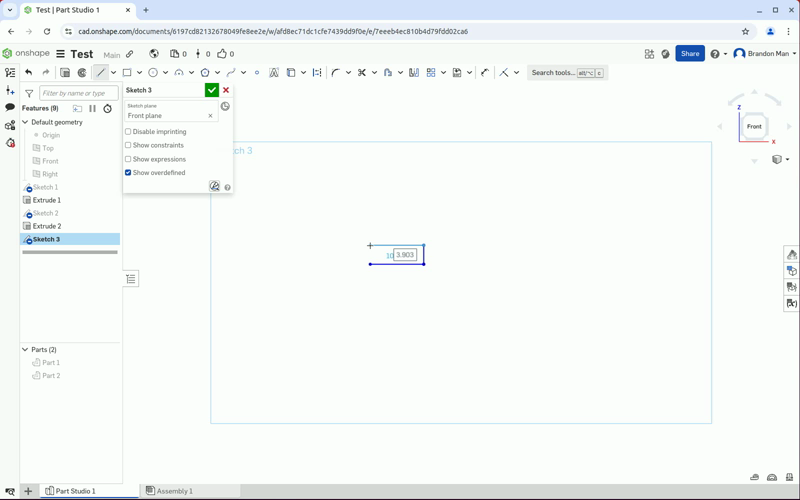
click(370, 245)
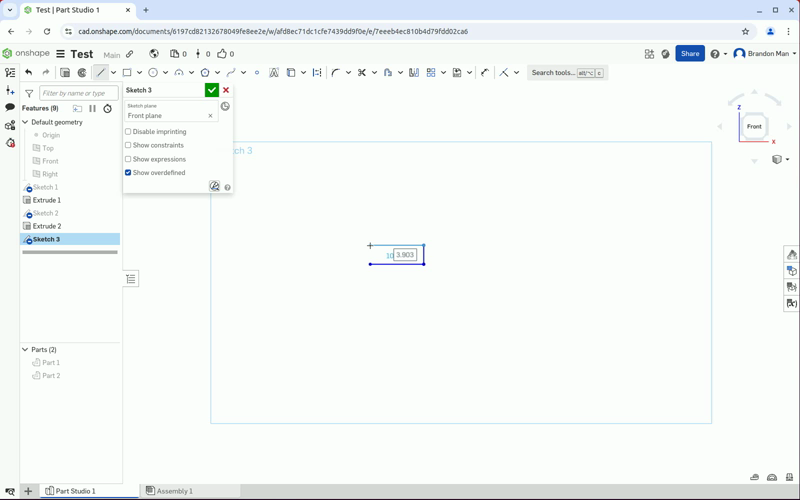
key_up(shift)
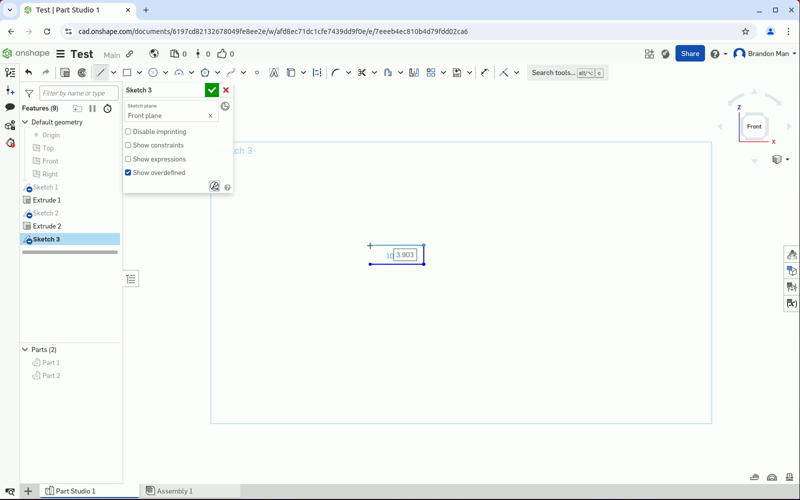
mouse_move(400, 245)
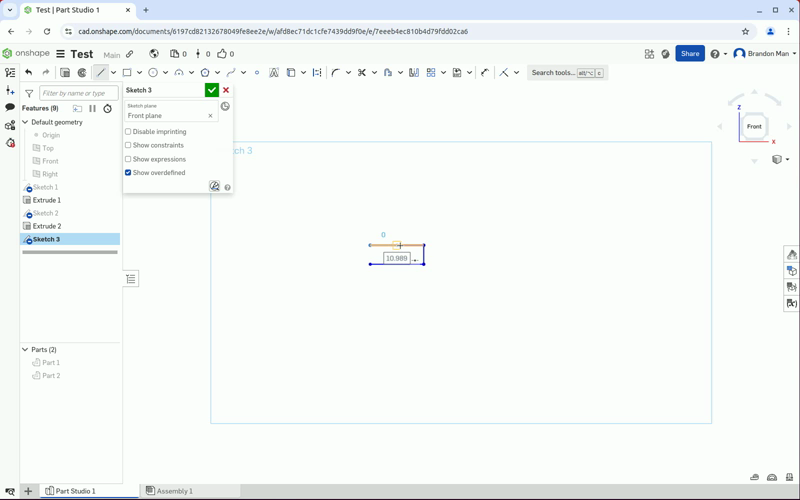
key_down(shift)
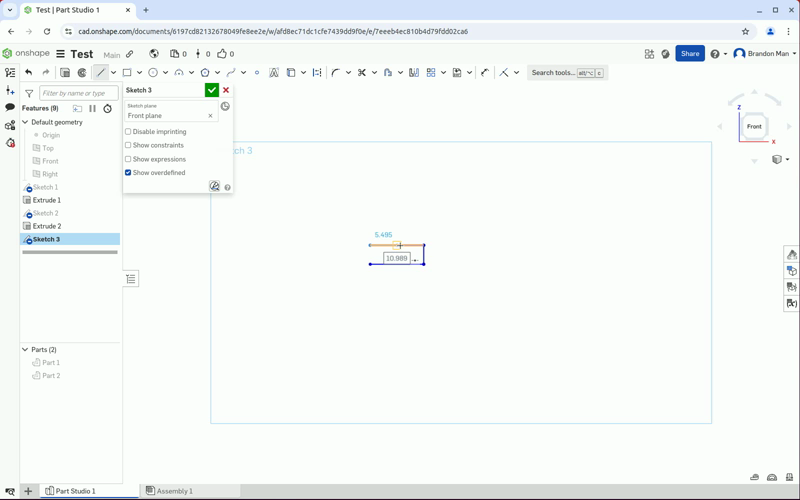
mouse_move(370, 264)
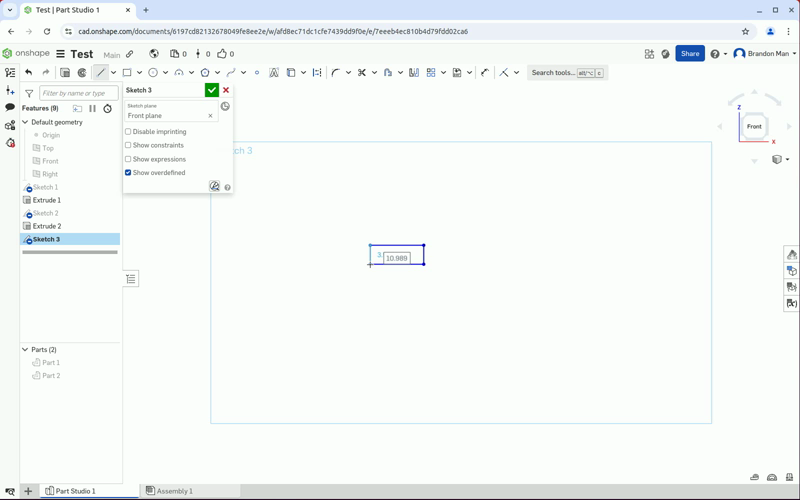
key_up(shift)
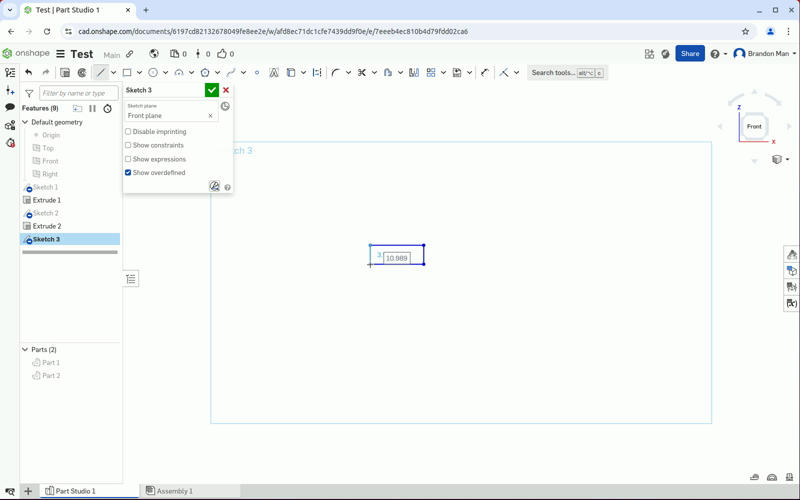
click(370, 264)
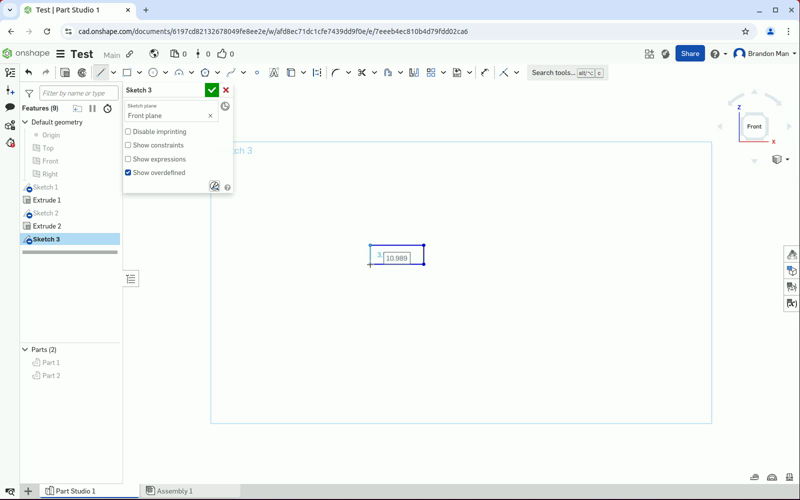
key(esc)
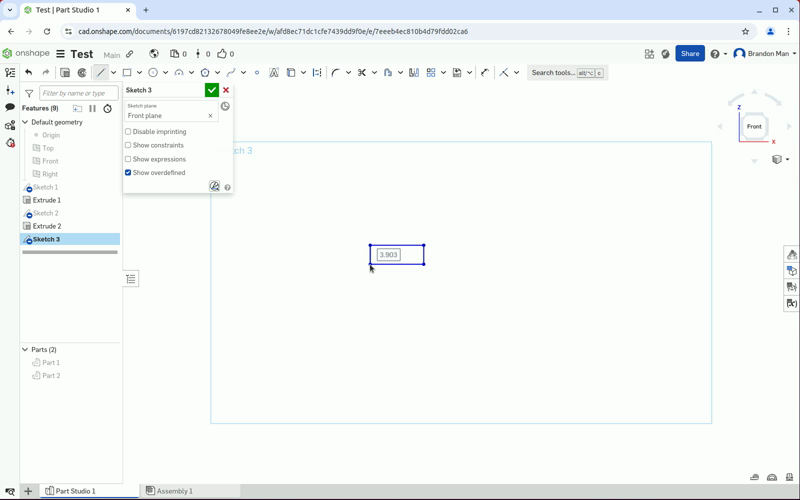
mouse_move(421, 255)
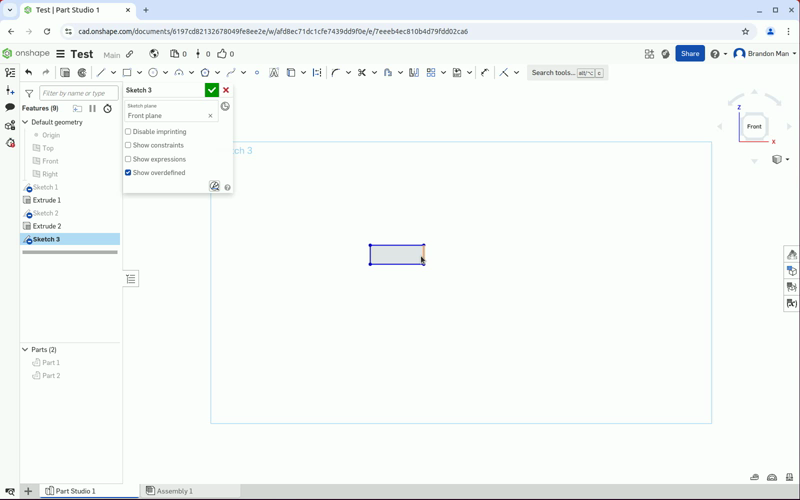
scroll(6)
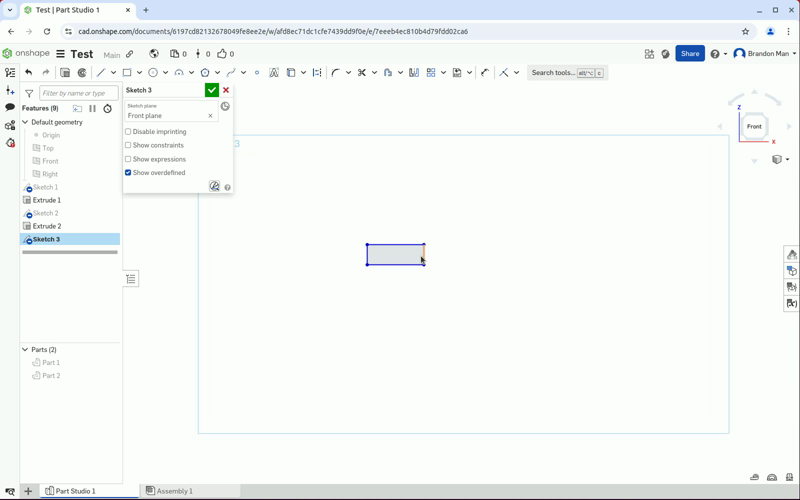
scroll(6)
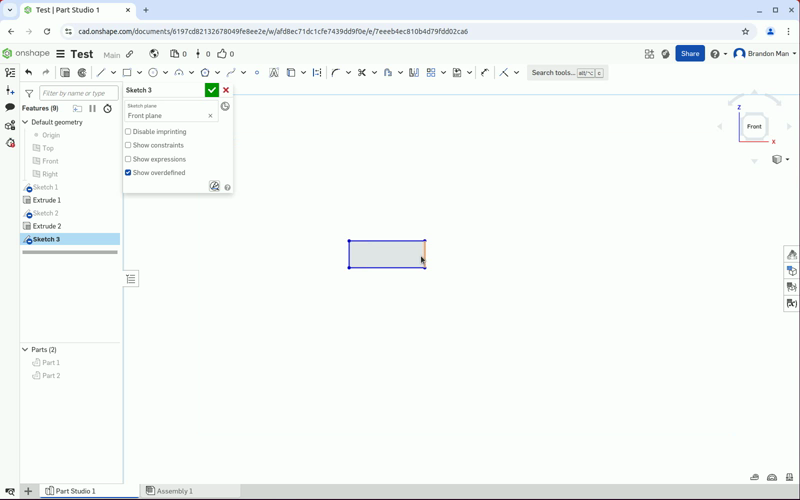
scroll(6)
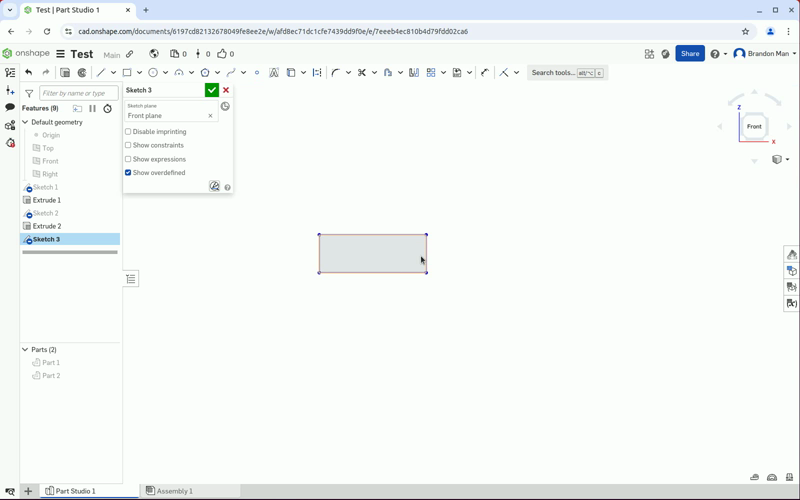
scroll(6)
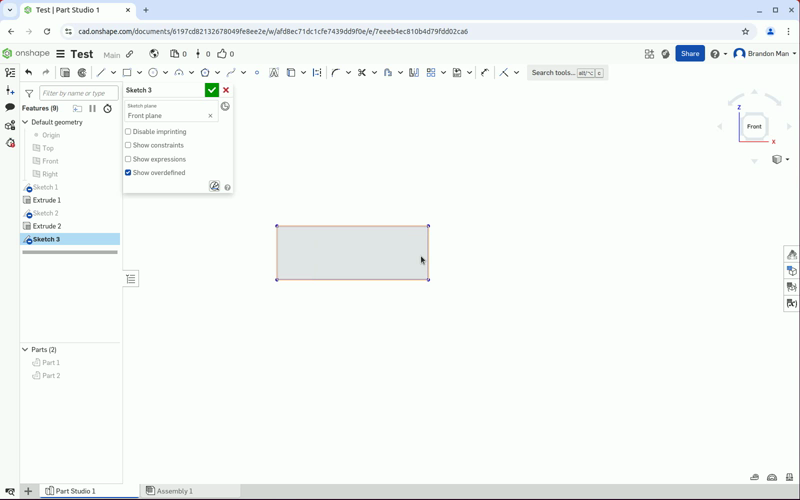
scroll(6)
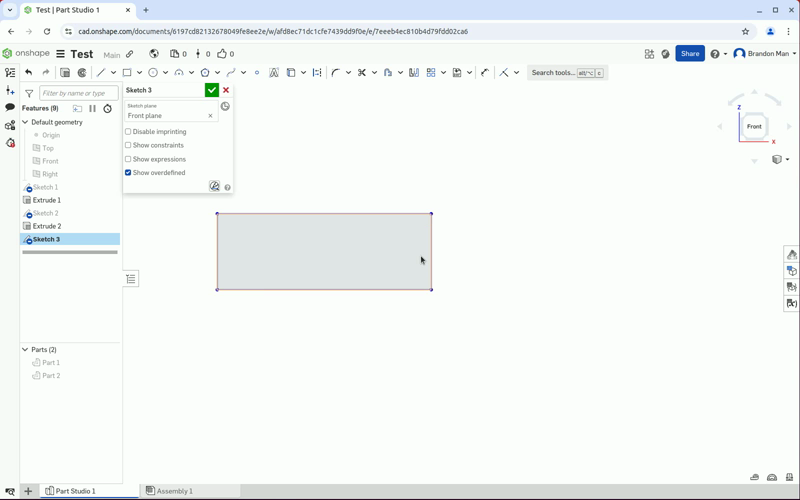
scroll(6)
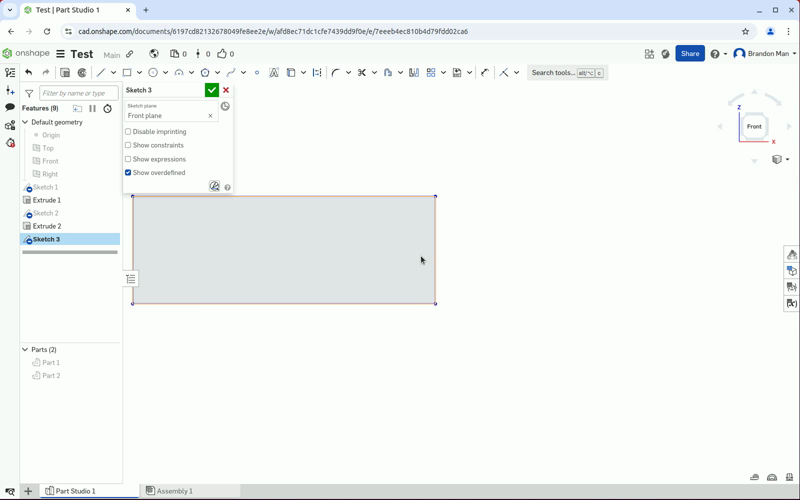
scroll(6)
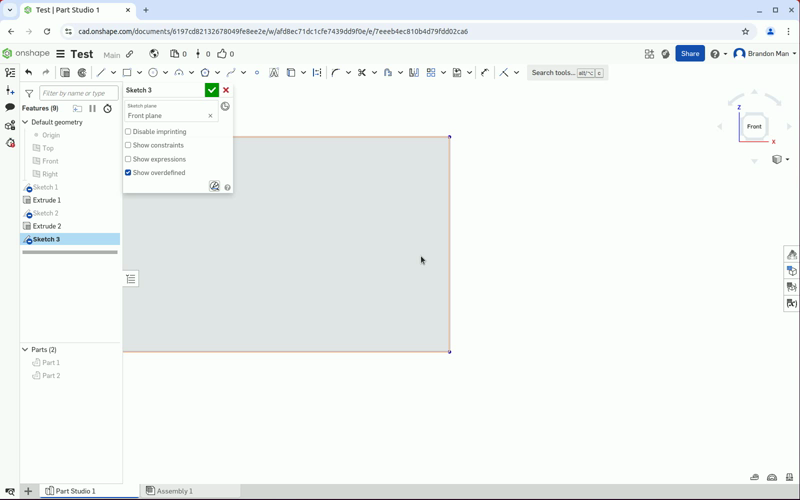
click(421, 255)
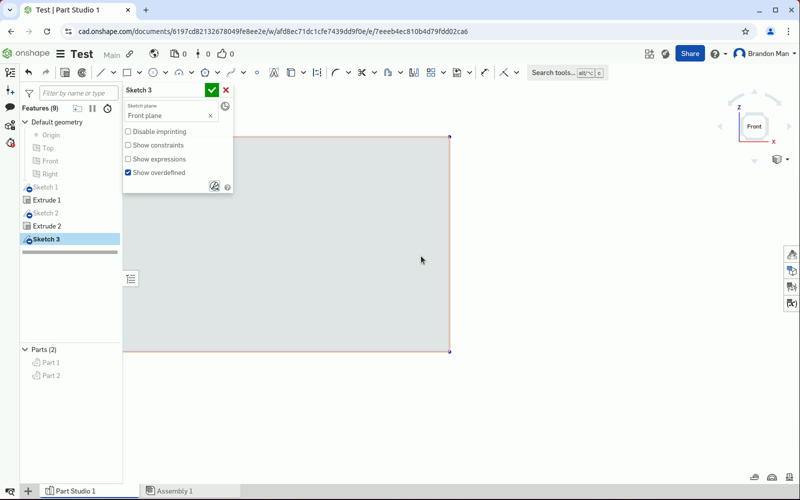
scroll(-6)
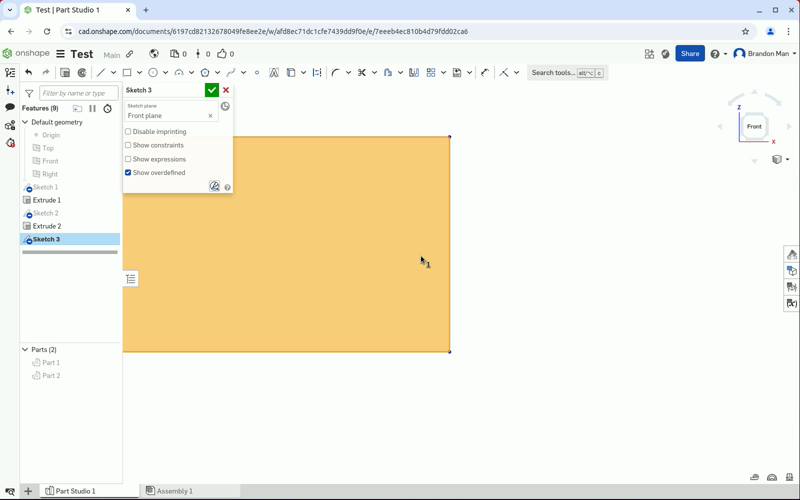
scroll(-6)
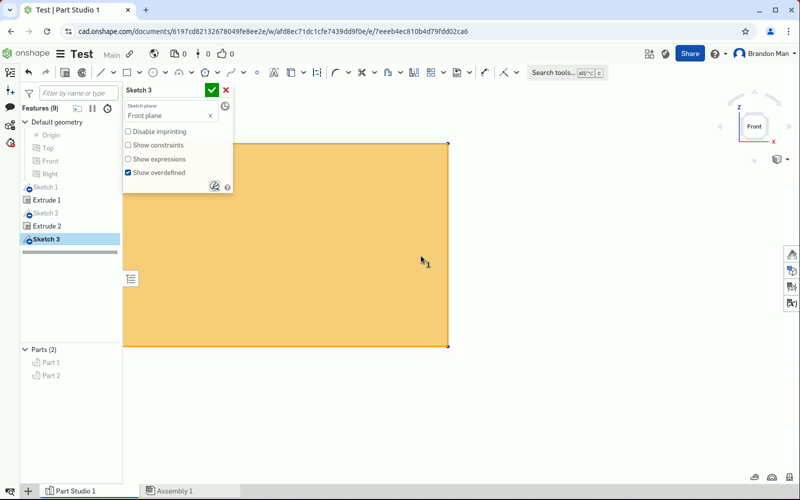
scroll(-6)
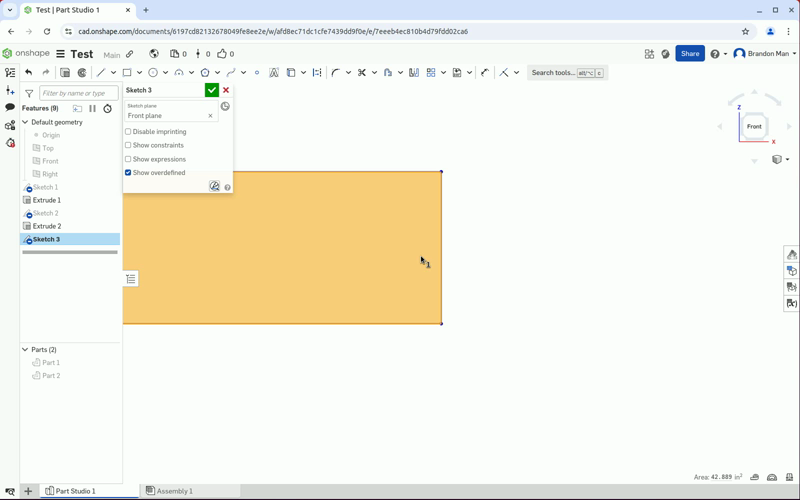
scroll(-6)
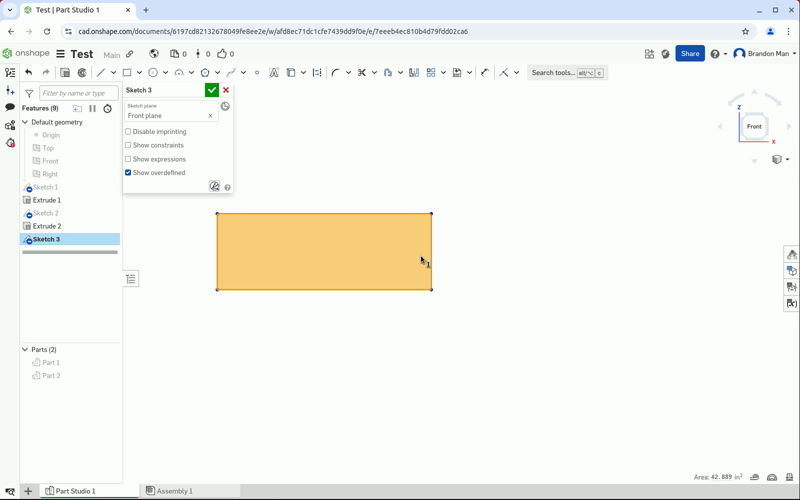
scroll(-6)
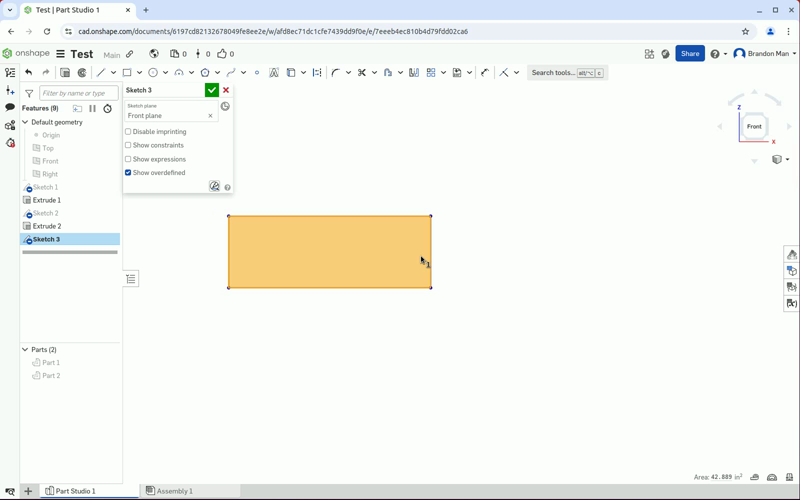
scroll(-6)
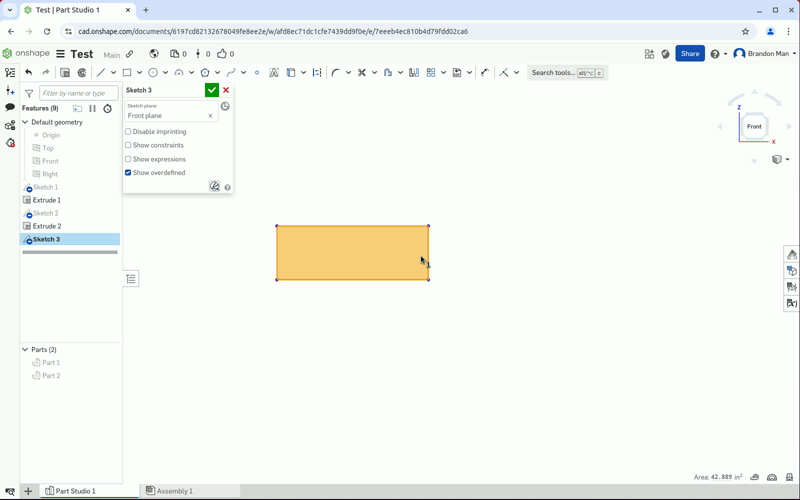
scroll(-6)
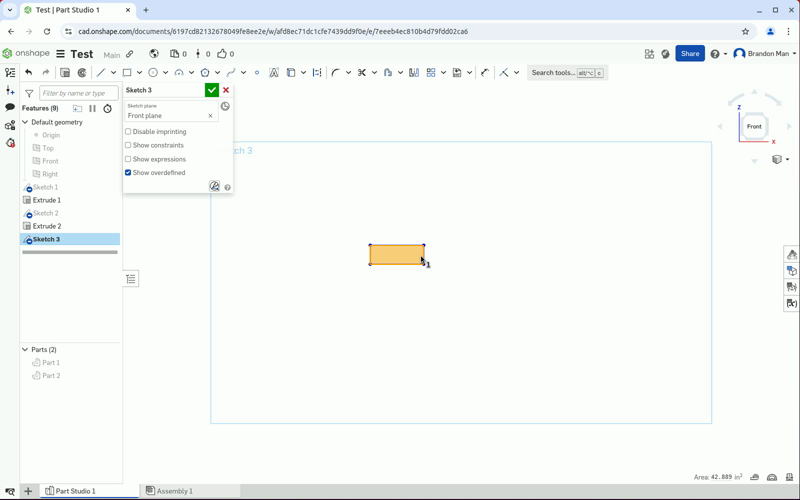
mouse_move(73, 352)
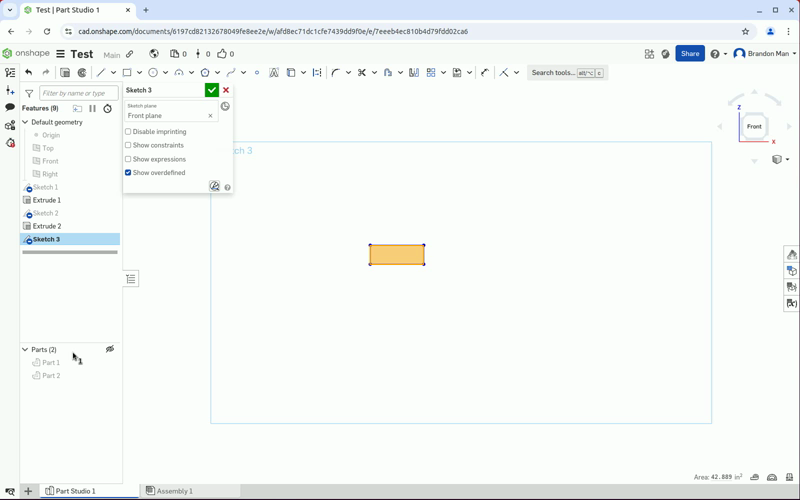
key(shift+y)
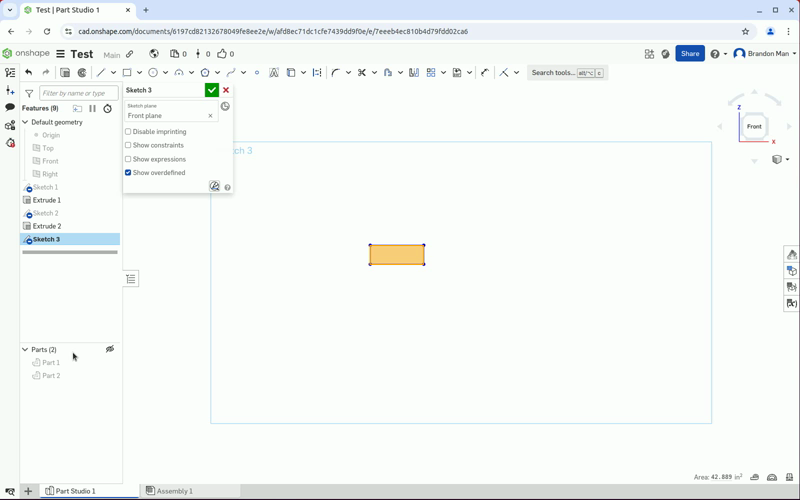
key(shift+e)
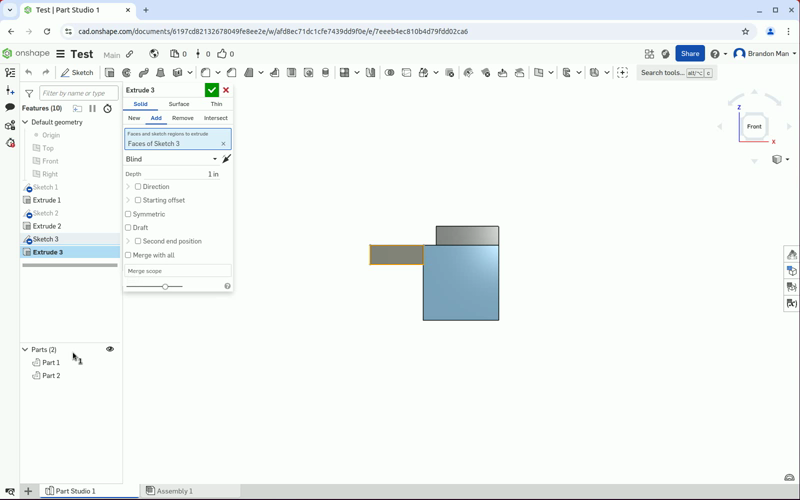
mouse_move(143, 106)
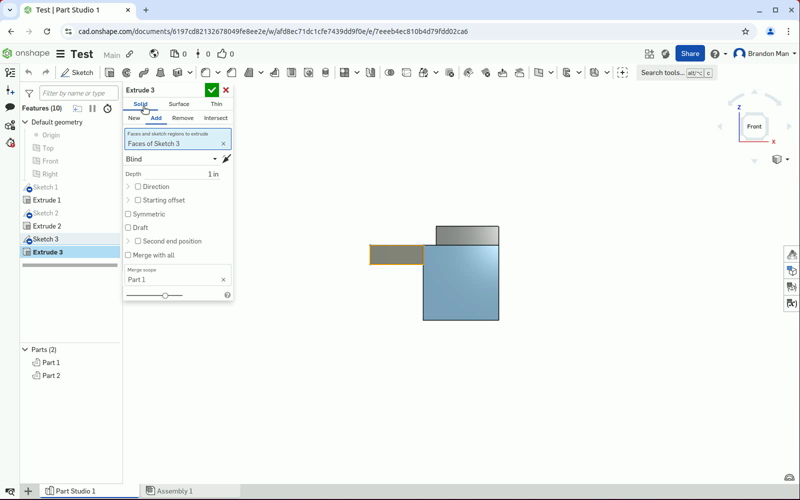
click(143, 106)
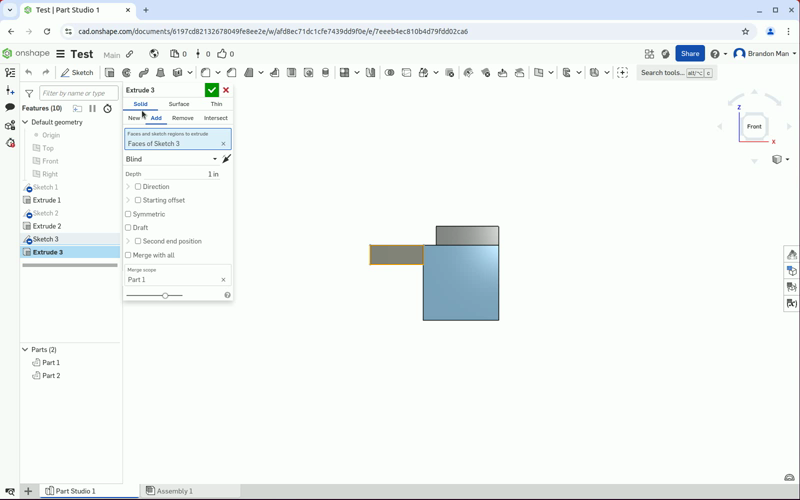
mouse_move(137, 120)
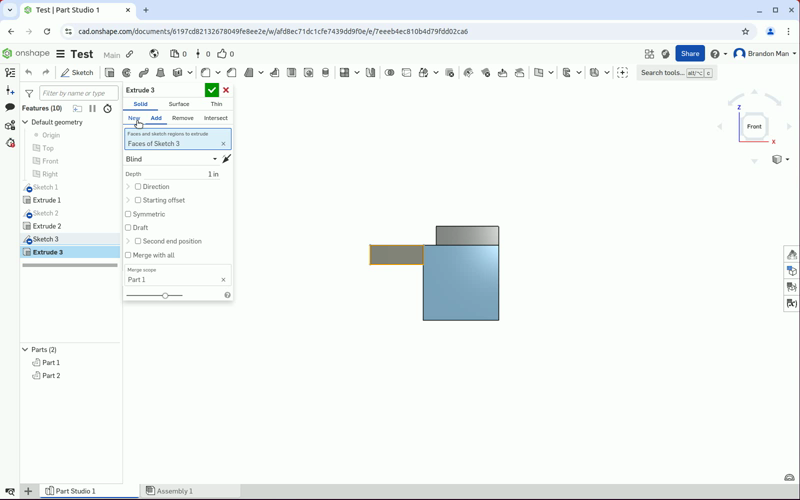
click(137, 120)
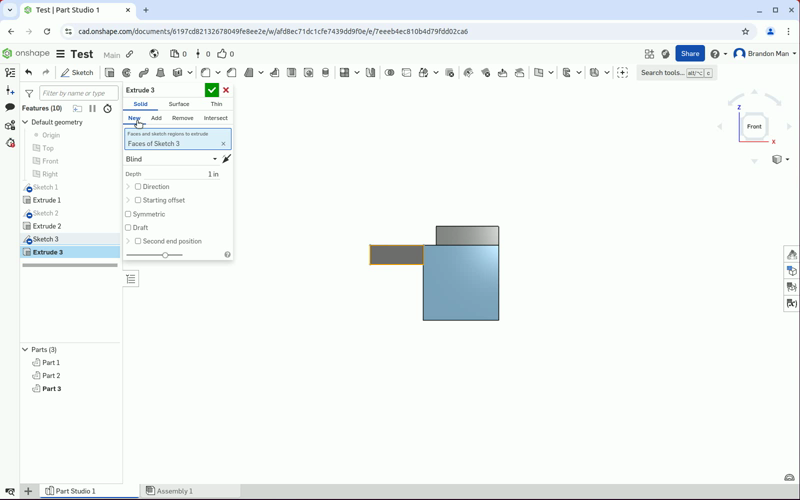
key(tab, 4)
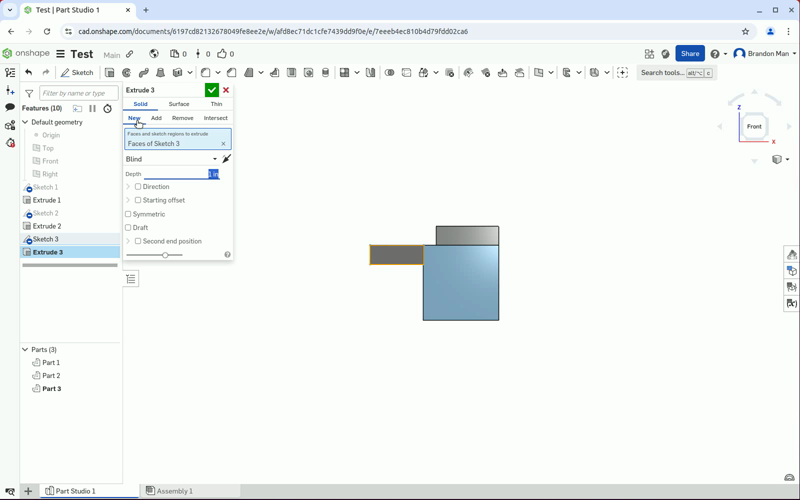
text(1.444)
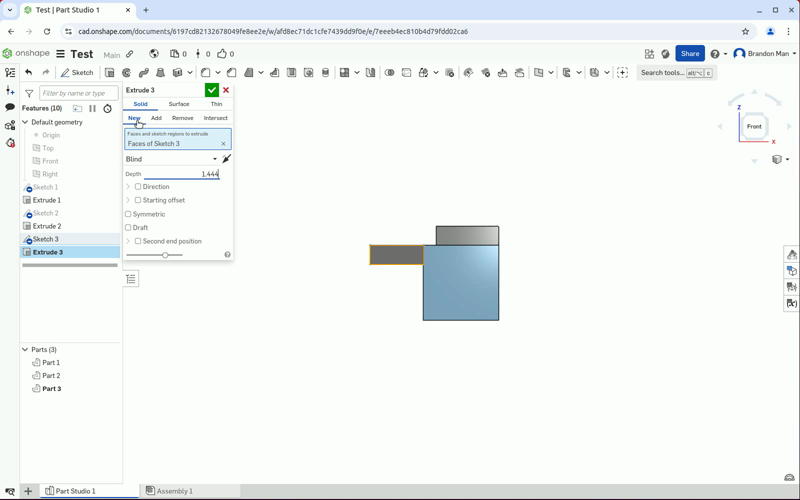
key(enter)
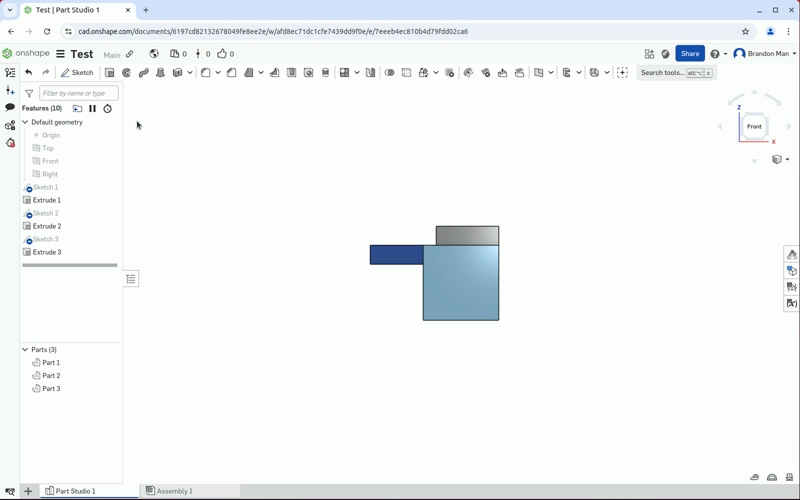
key(shift+h)
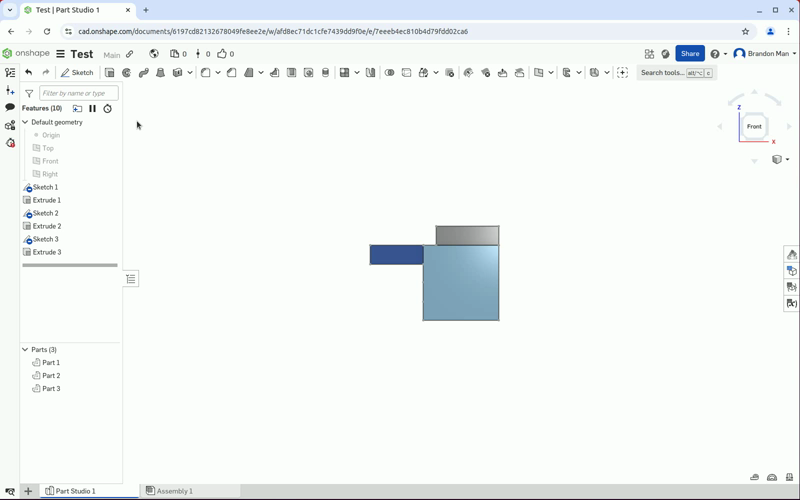
key(shift+h)
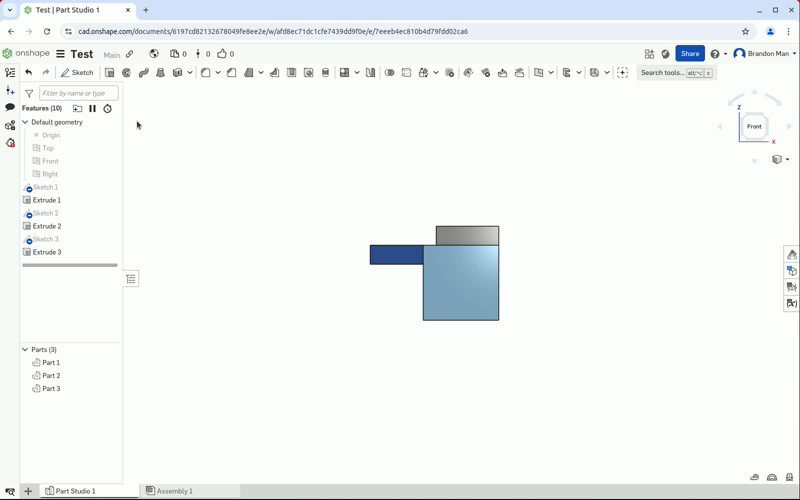
mouse_move(73, 189)
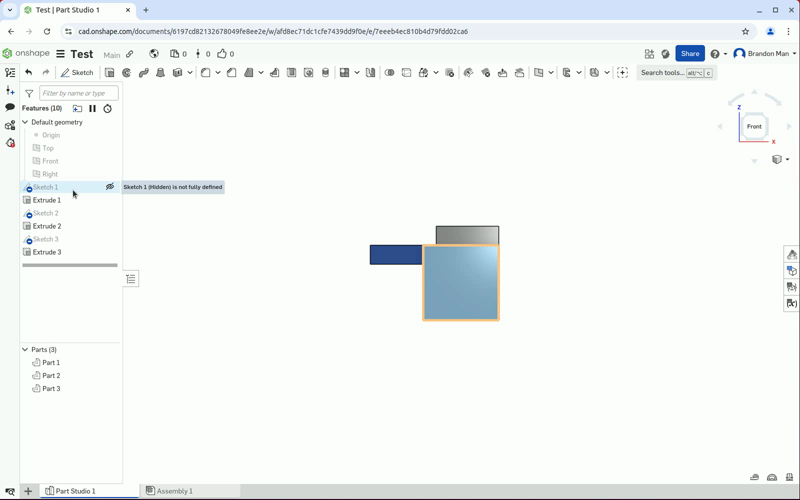
click(73, 189)
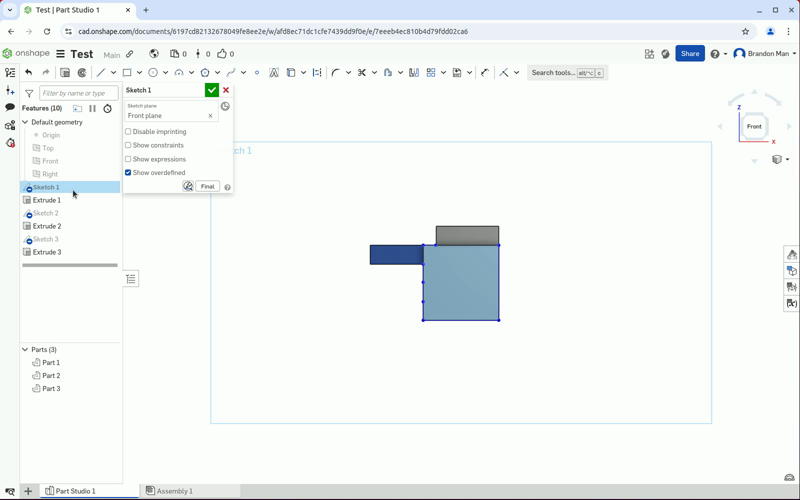
mouse_move(229, 92)
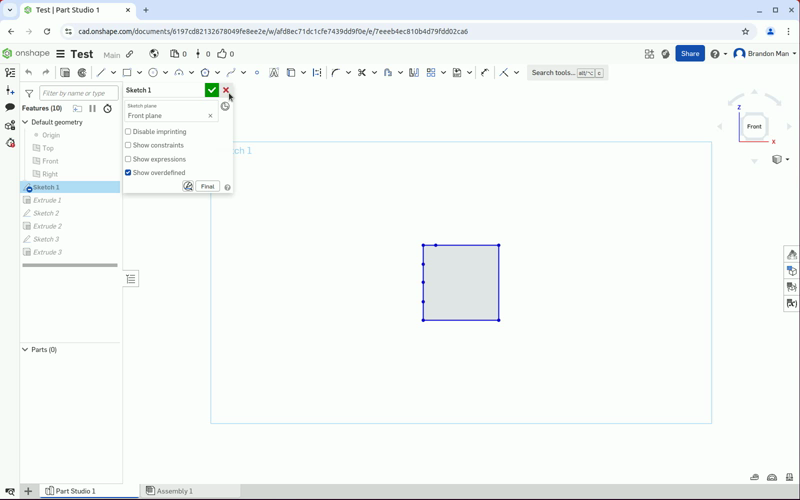
click(229, 92)
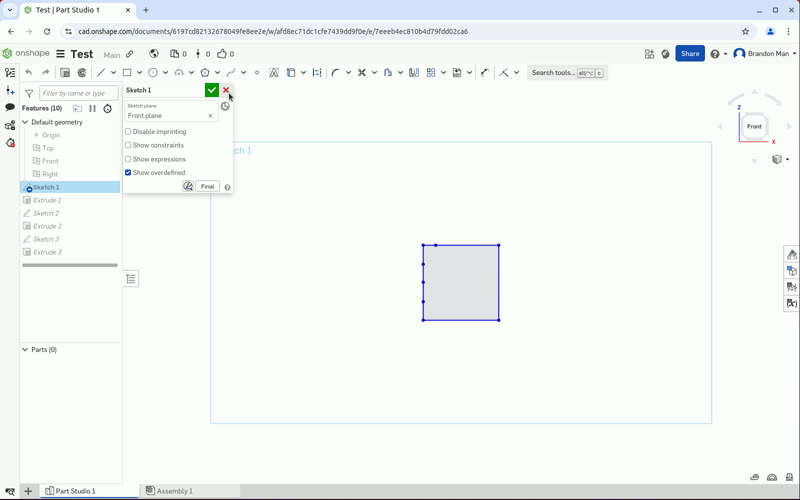
key(shift+s)
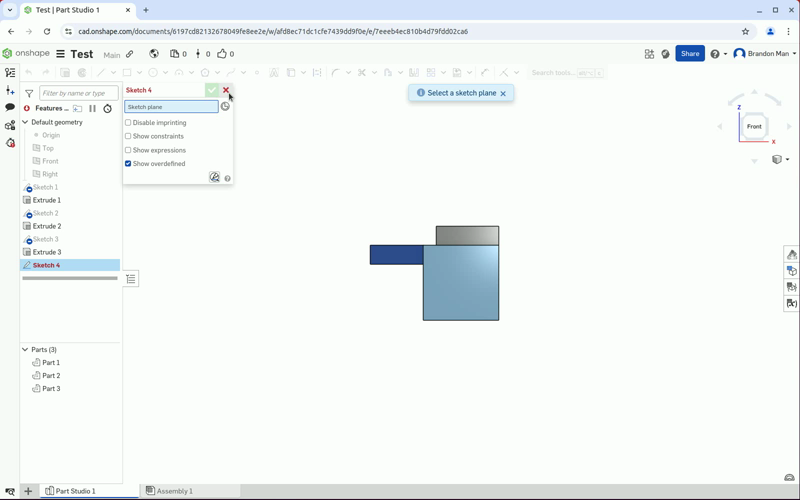
mouse_move(73, 163)
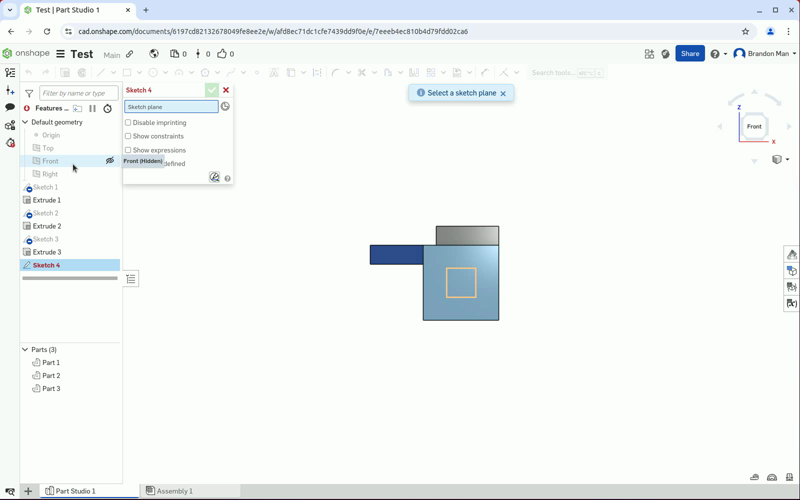
click(73, 163)
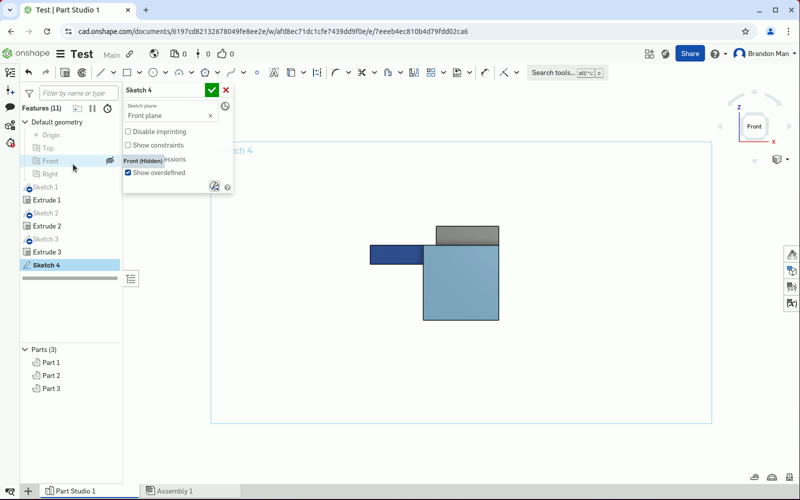
mouse_move(73, 352)
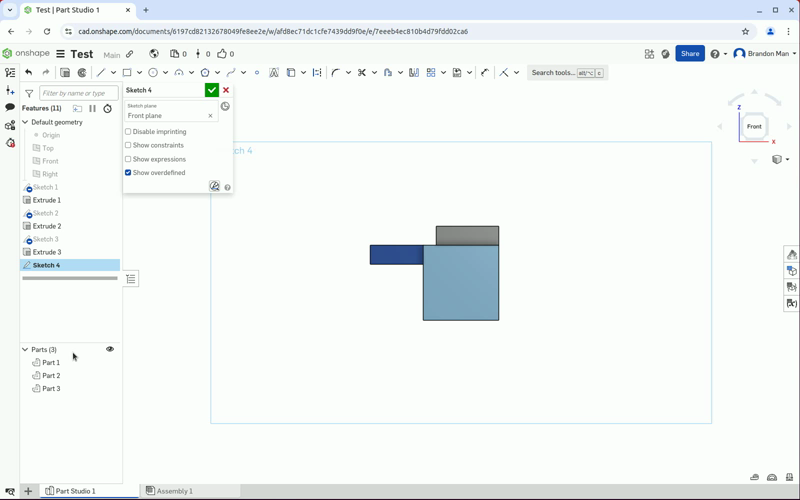
key(y)
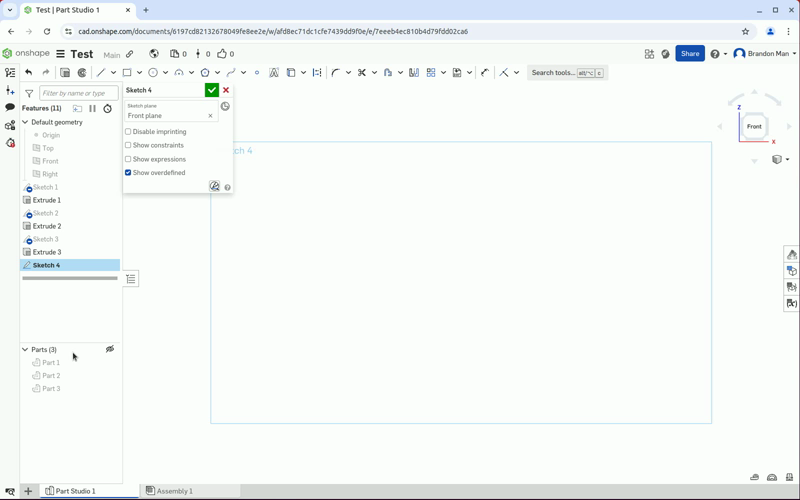
key(l)
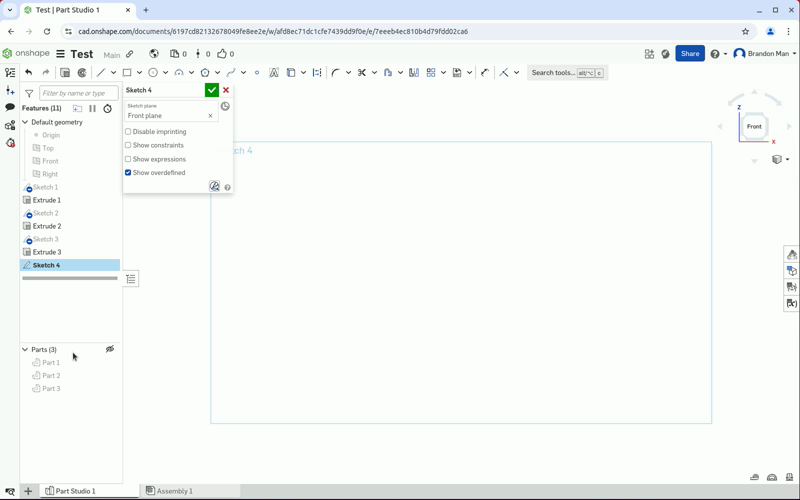
key_down(shift)
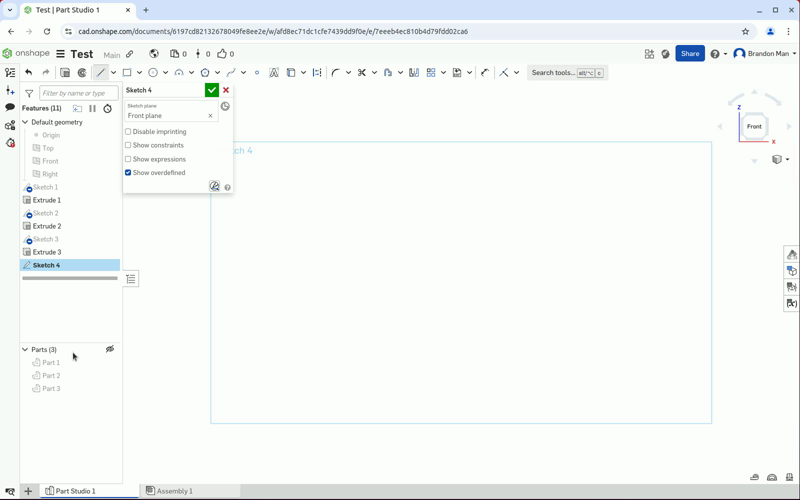
mouse_move(362, 282)
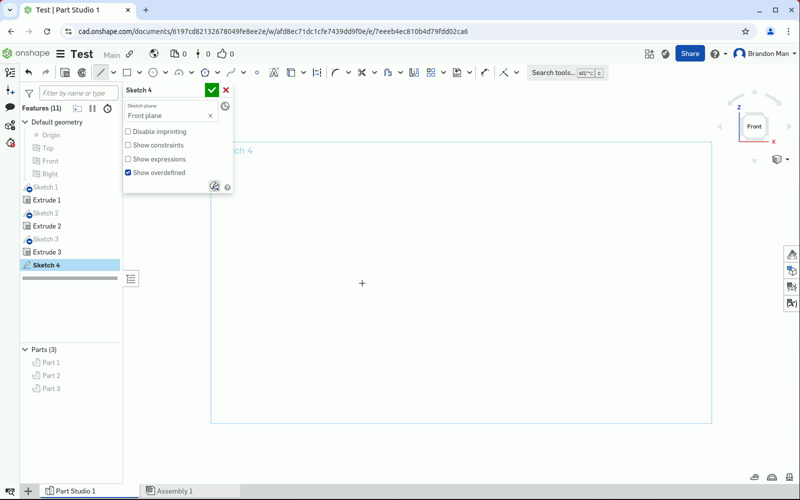
click(362, 282)
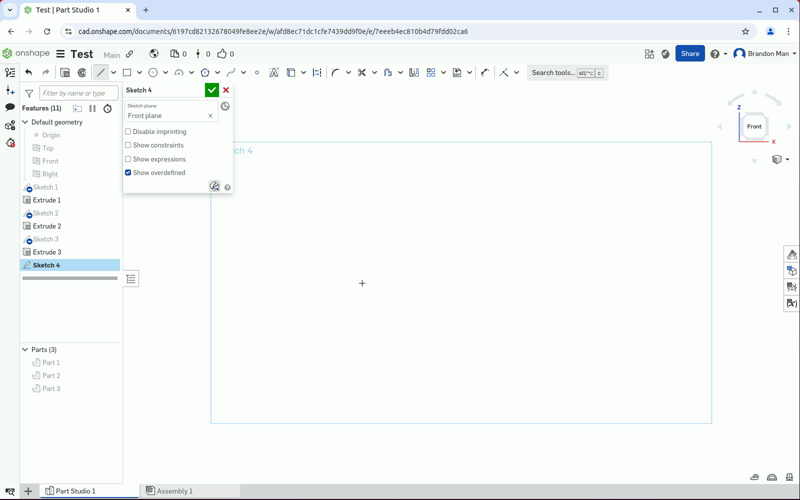
key_up(shift)
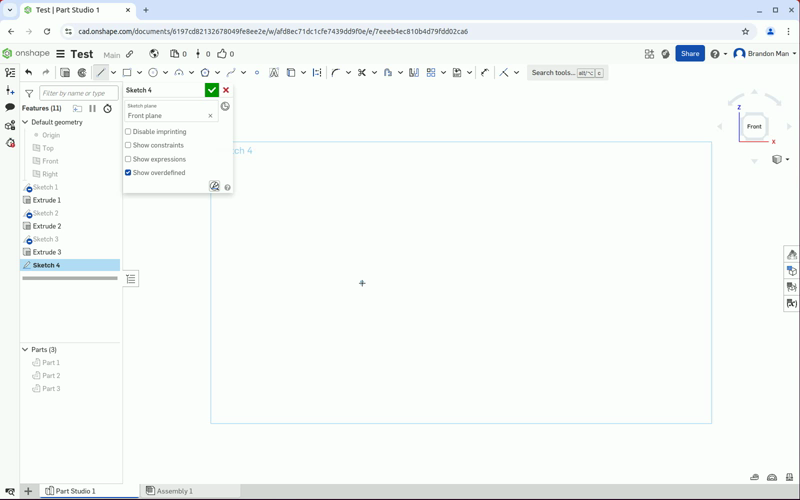
key_down(shift)
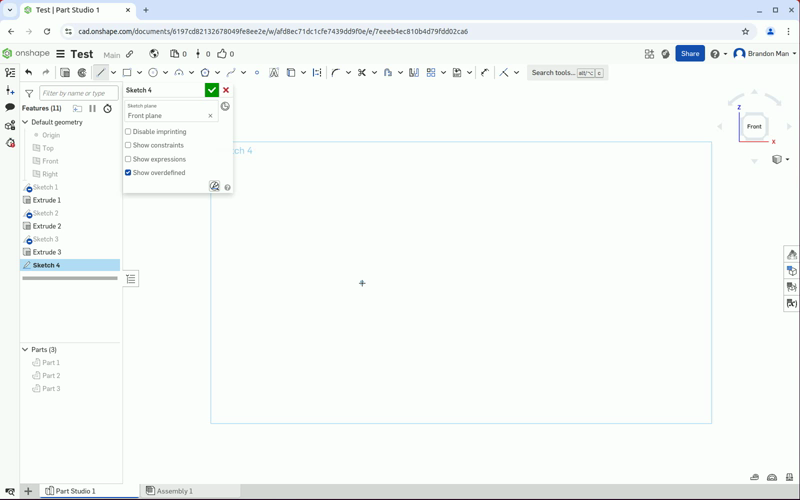
mouse_move(423, 282)
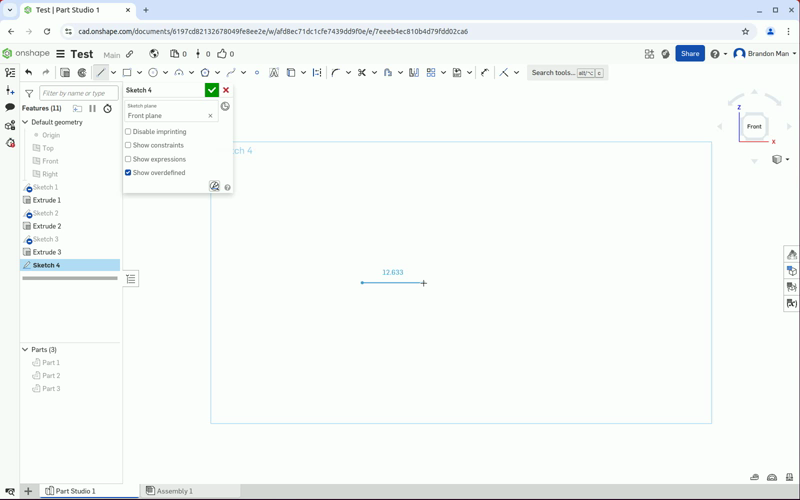
click(423, 282)
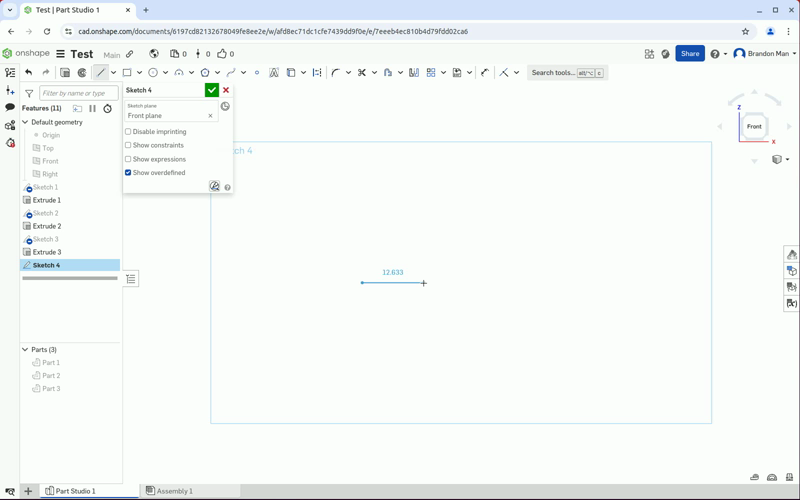
key_up(shift)
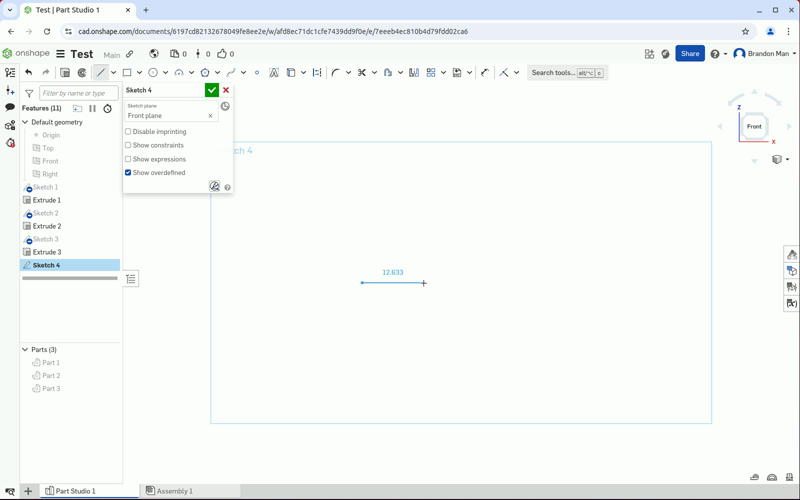
key_down(shift)
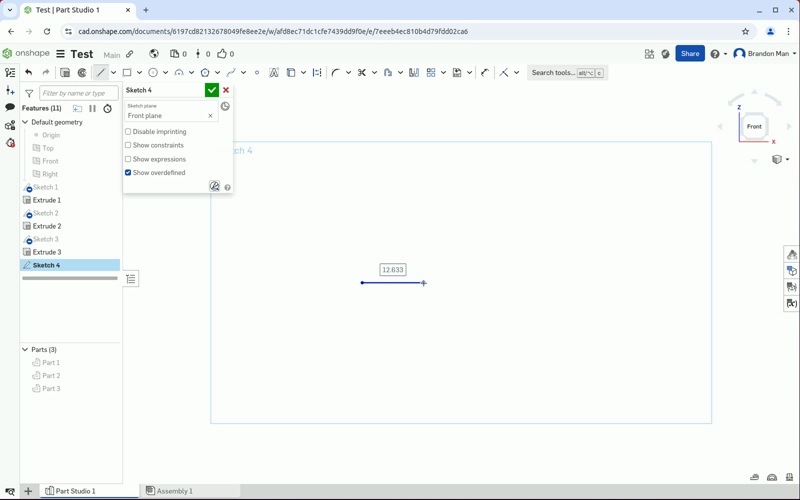
mouse_move(453, 282)
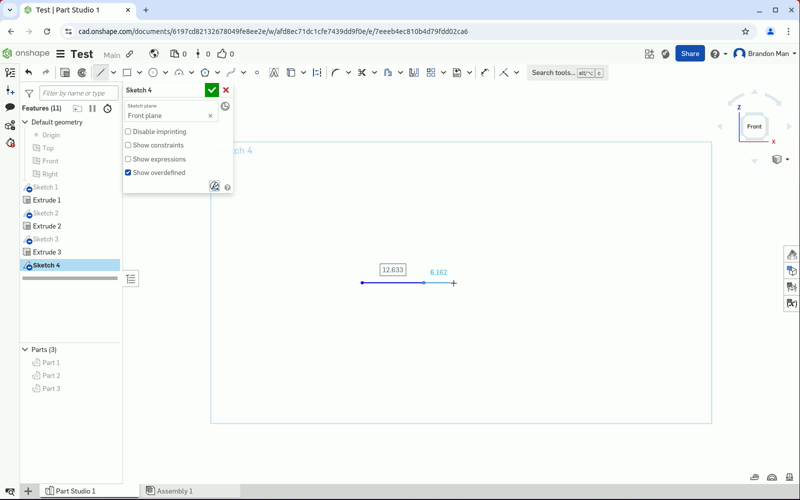
mouse_move(423, 264)
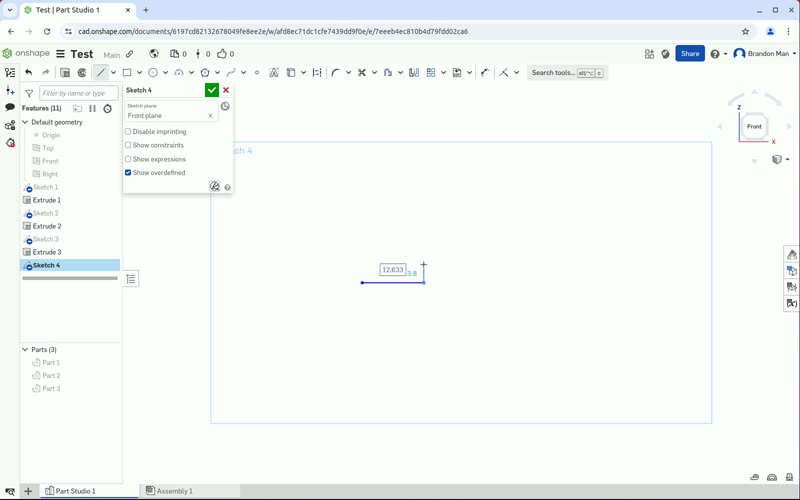
click(423, 264)
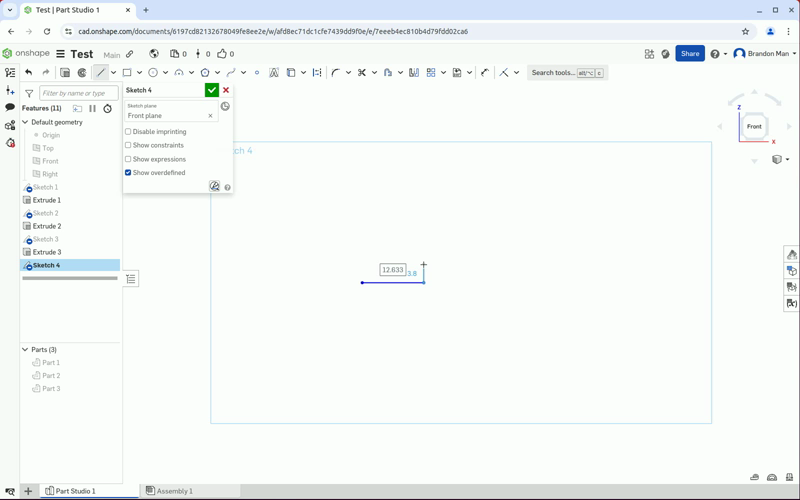
key_up(shift)
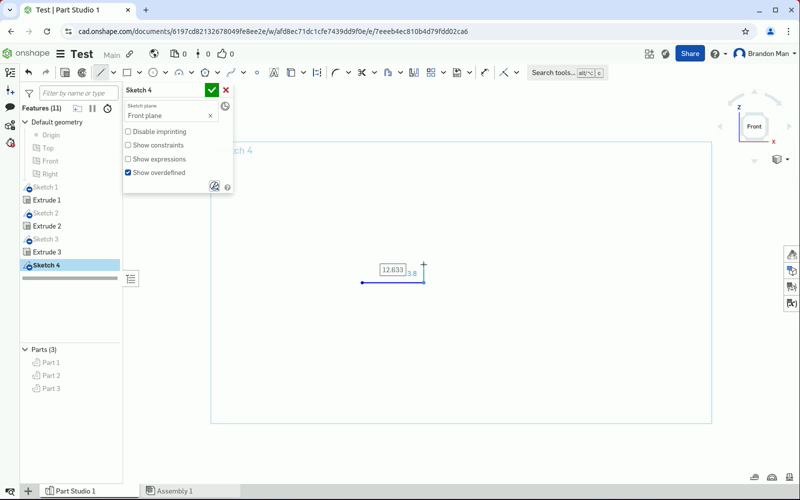
key_down(shift)
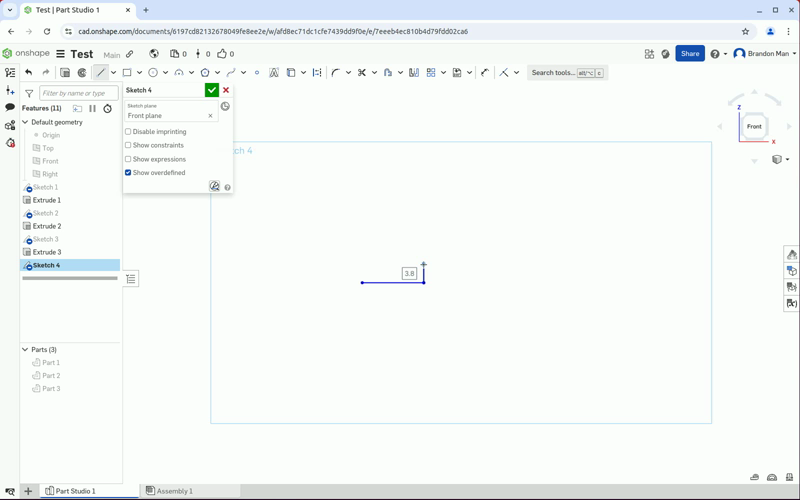
mouse_move(453, 264)
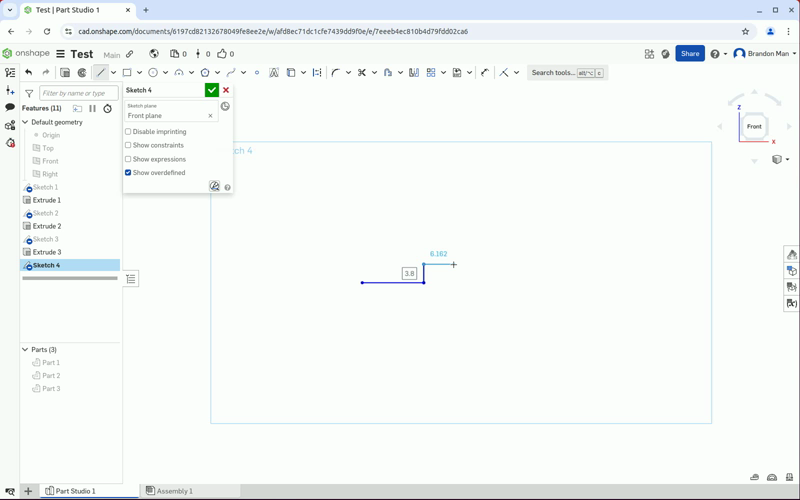
mouse_move(371, 264)
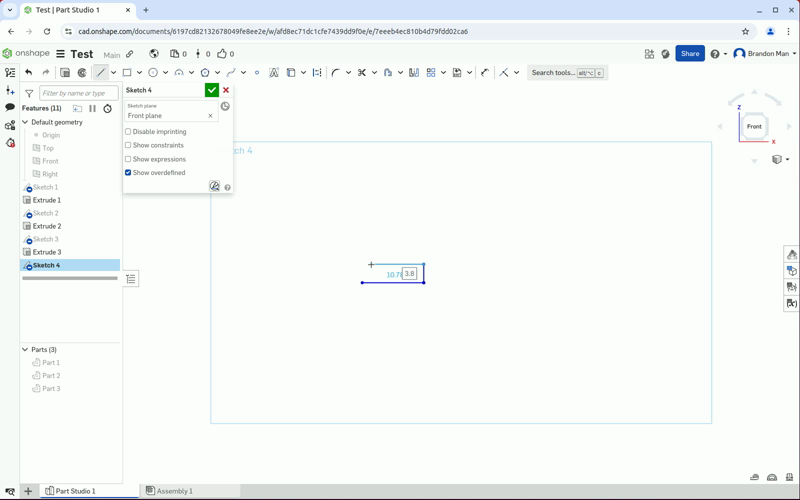
click(371, 264)
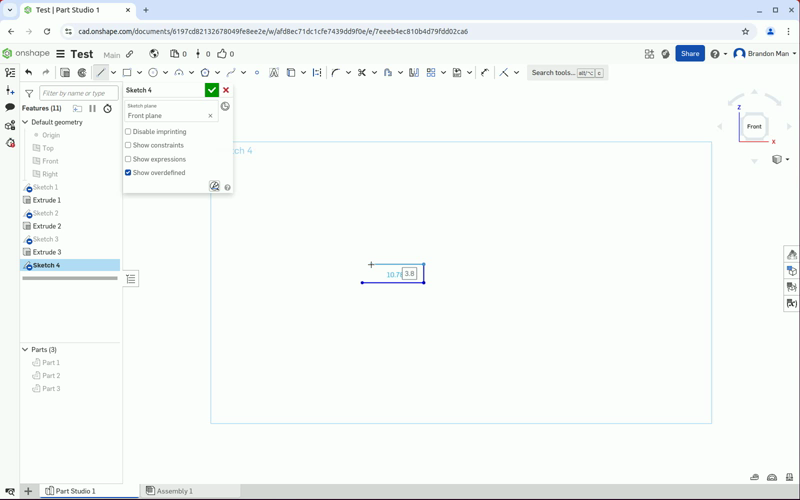
key_up(shift)
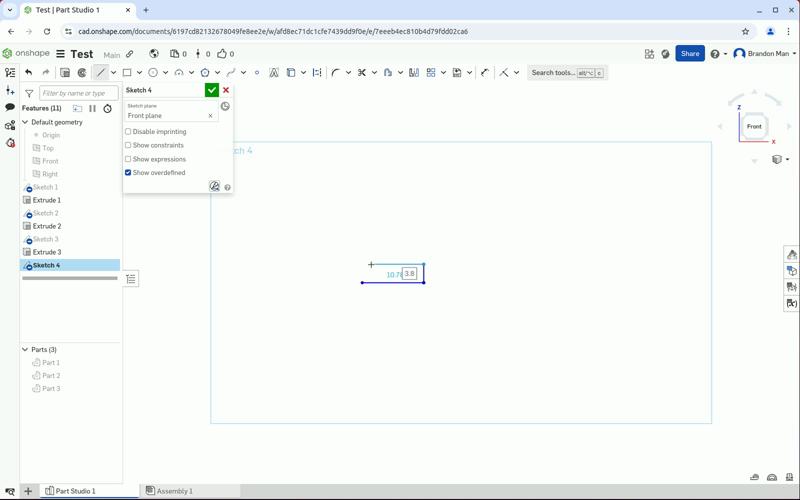
key_down(shift)
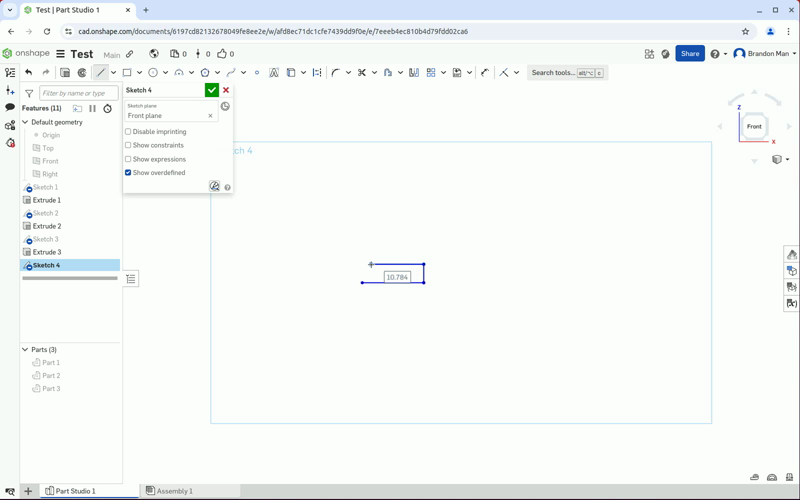
mouse_move(401, 264)
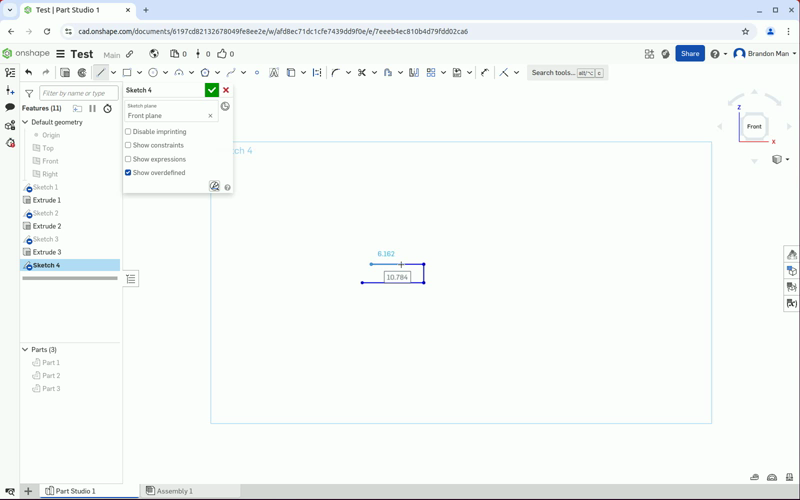
mouse_move(362, 264)
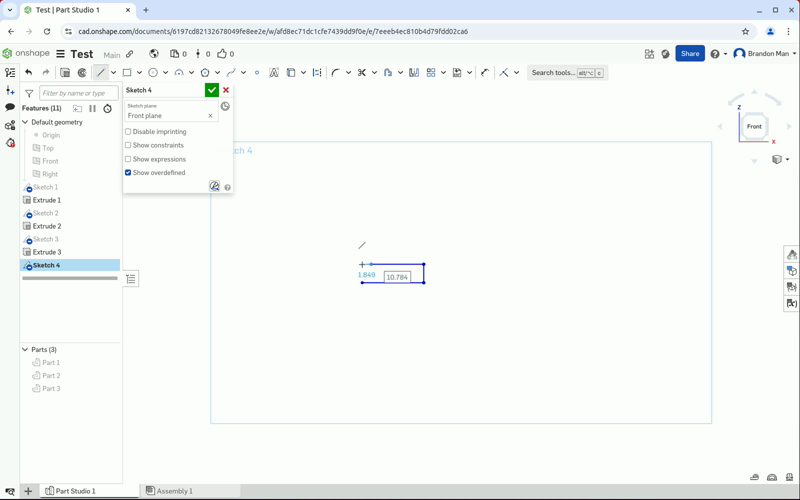
click(362, 264)
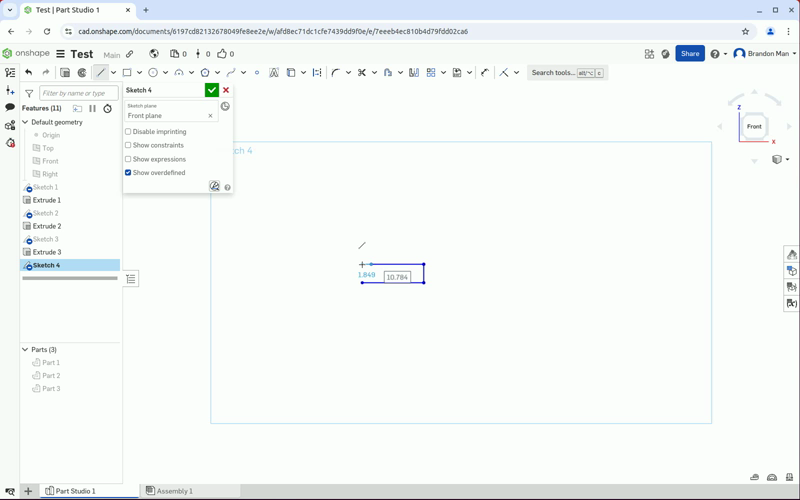
key_up(shift)
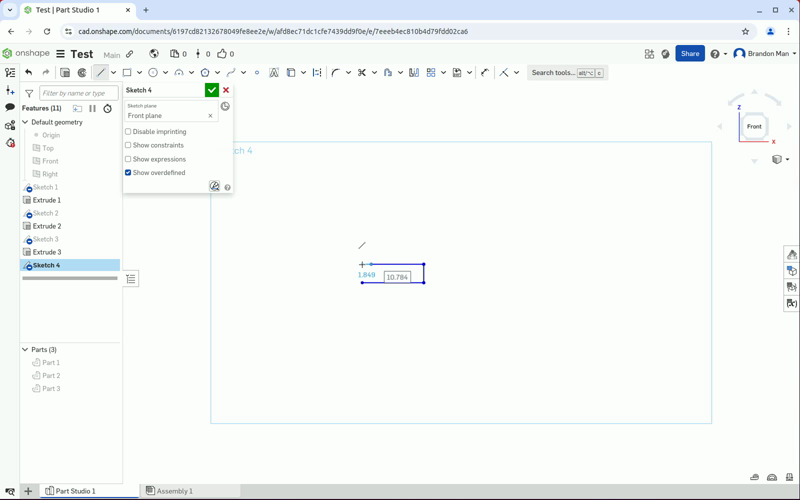
mouse_move(392, 264)
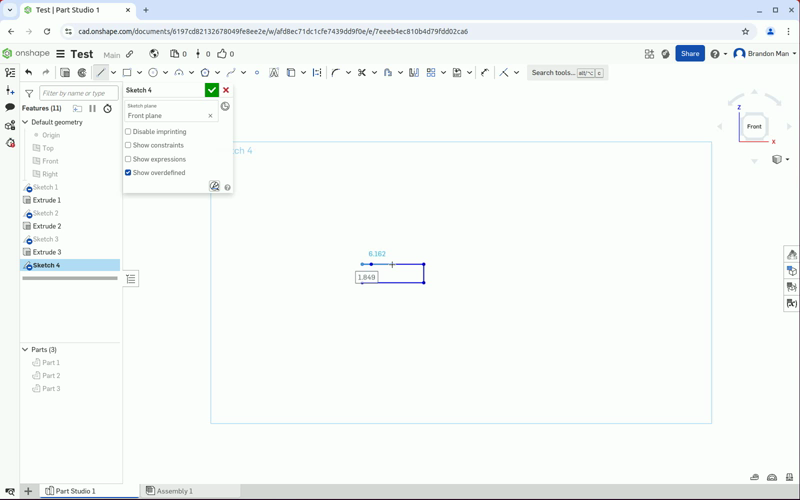
key_down(shift)
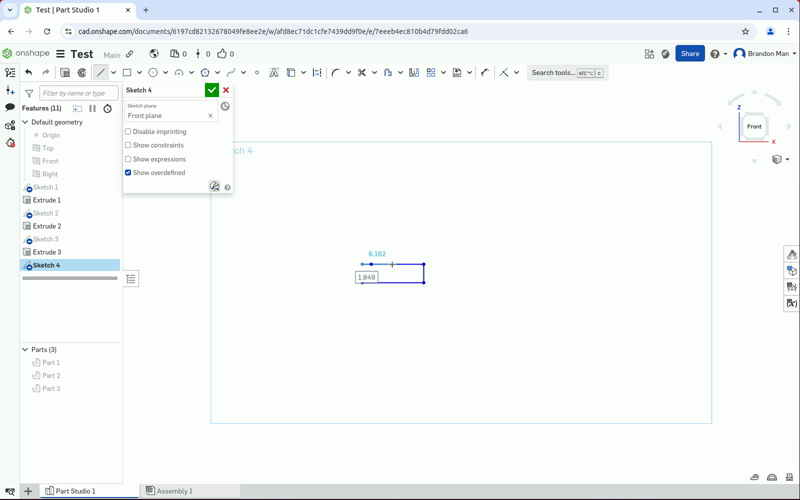
mouse_move(362, 282)
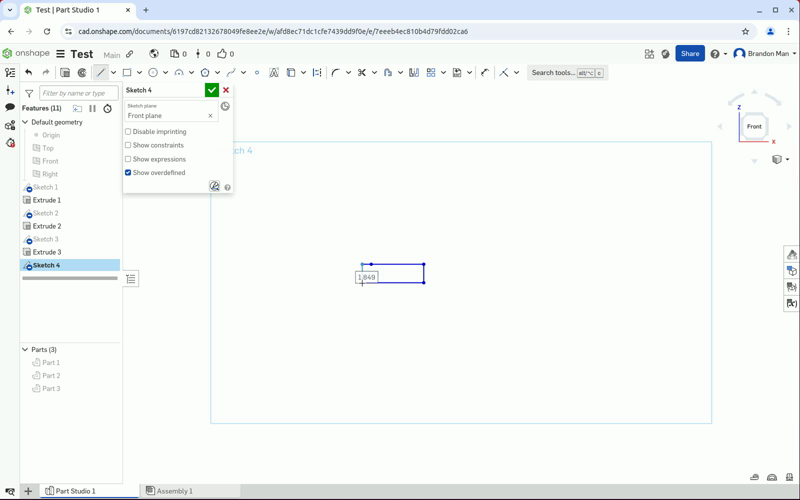
key_up(shift)
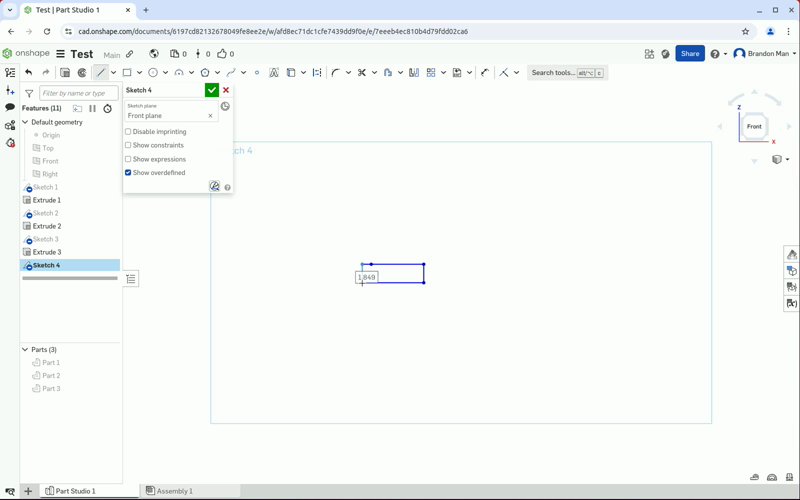
click(362, 282)
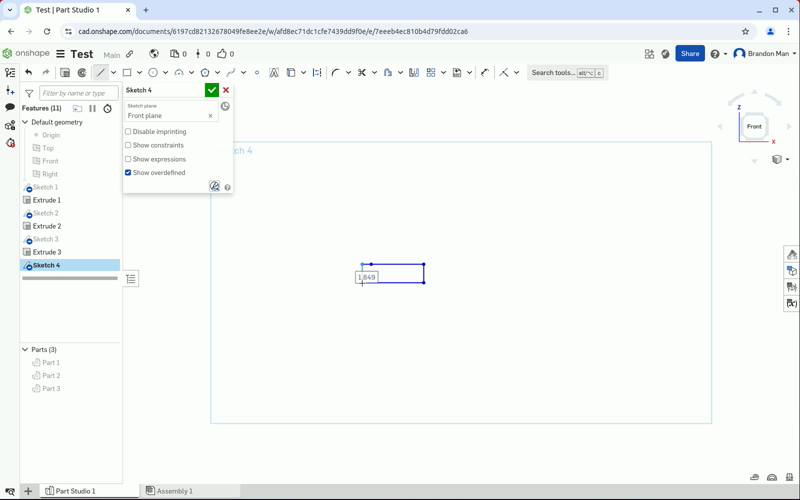
key(esc)
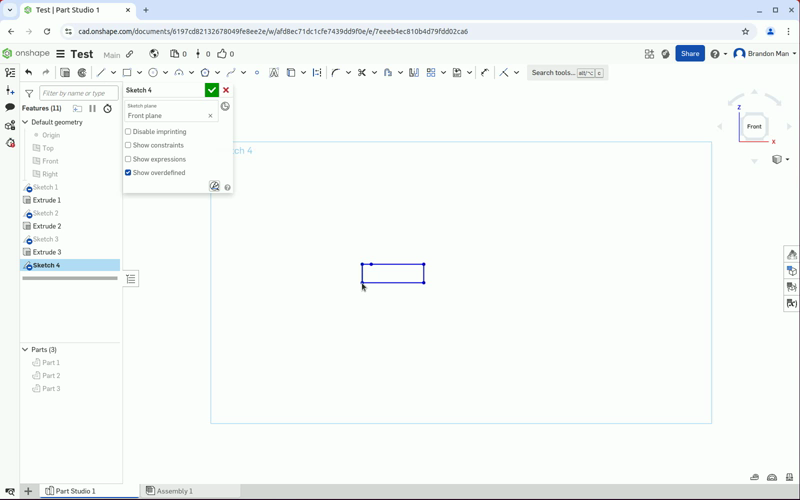
mouse_move(416, 270)
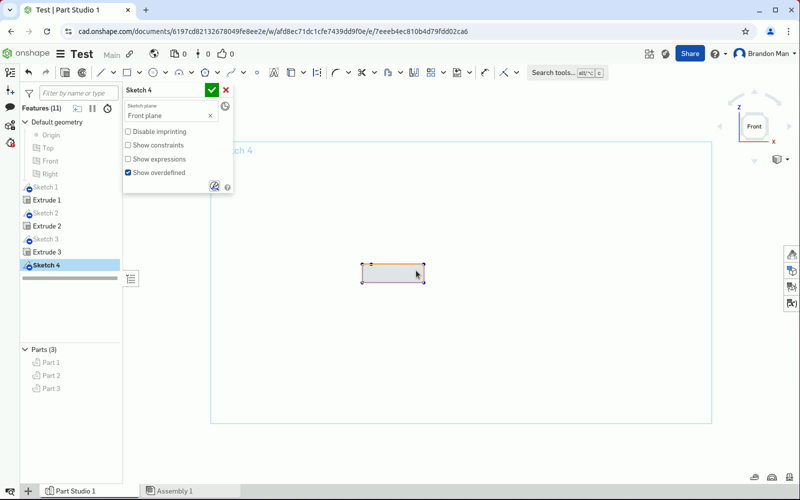
scroll(6)
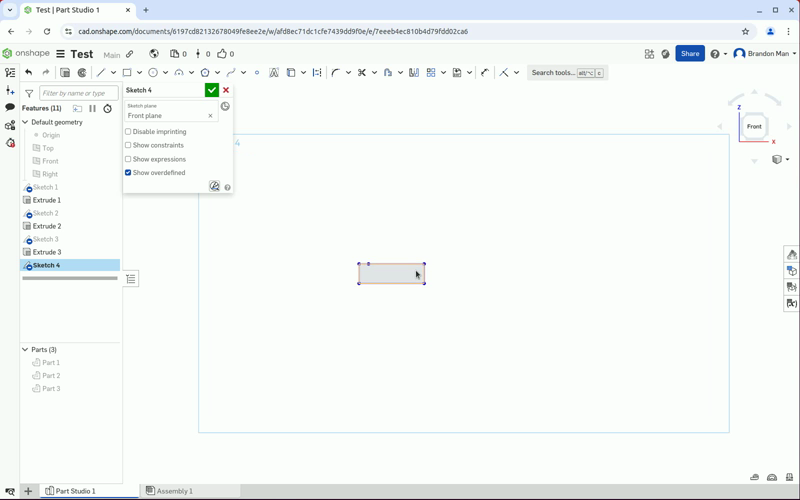
scroll(6)
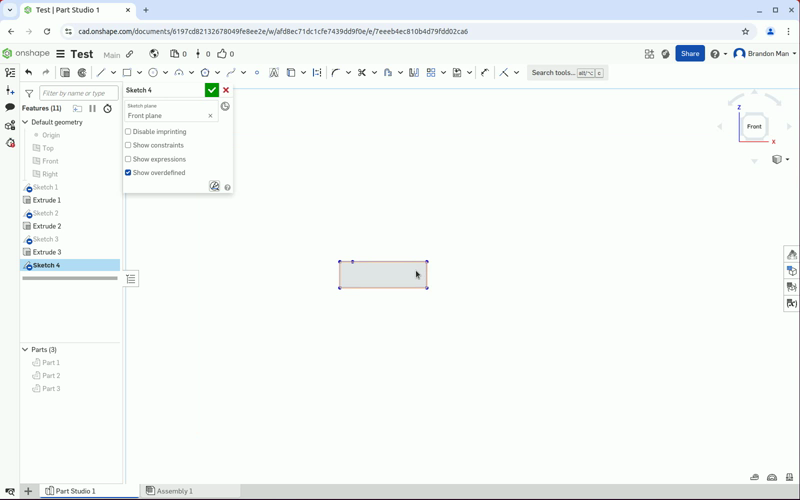
scroll(6)
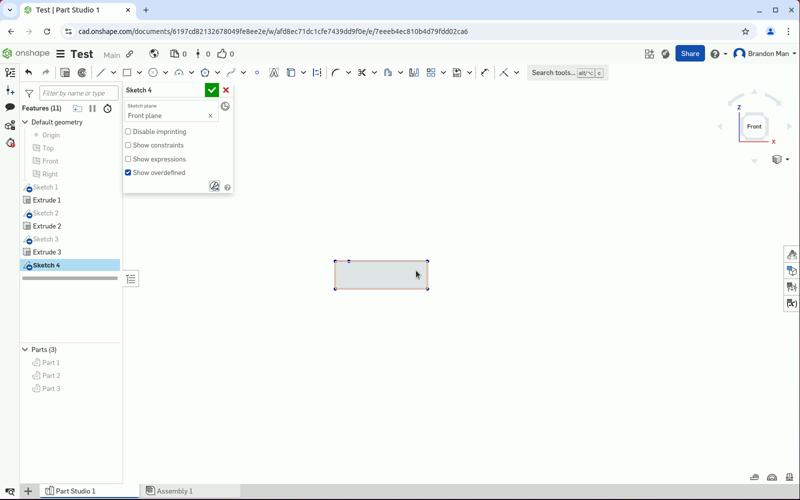
scroll(6)
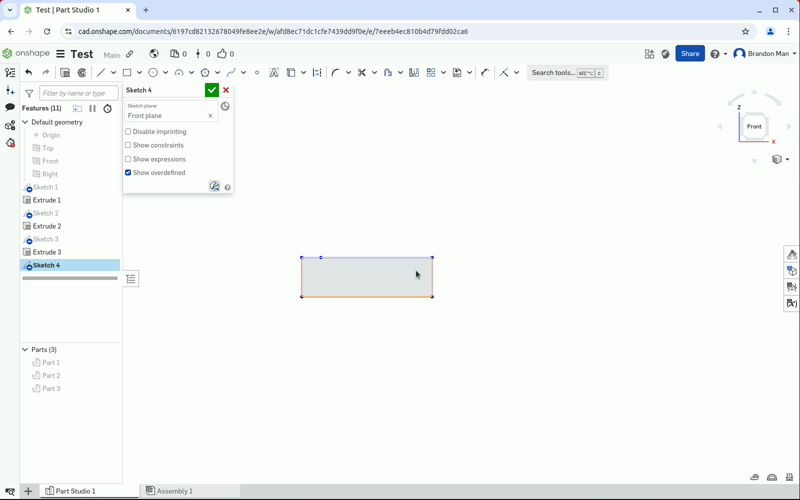
scroll(6)
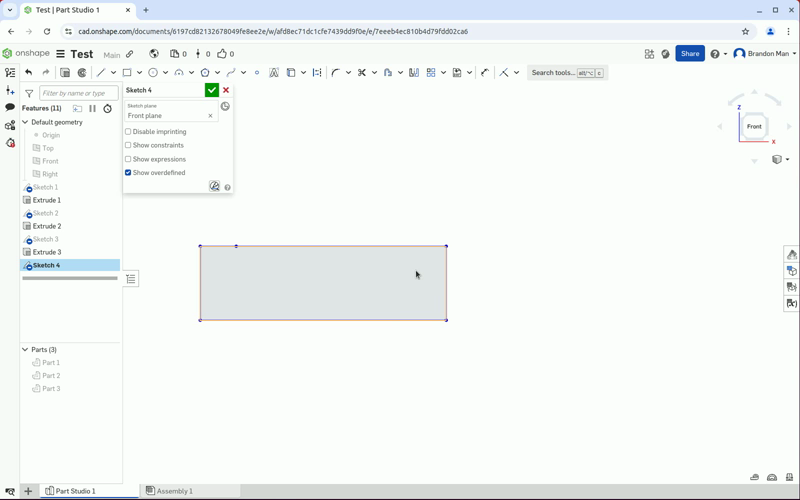
scroll(6)
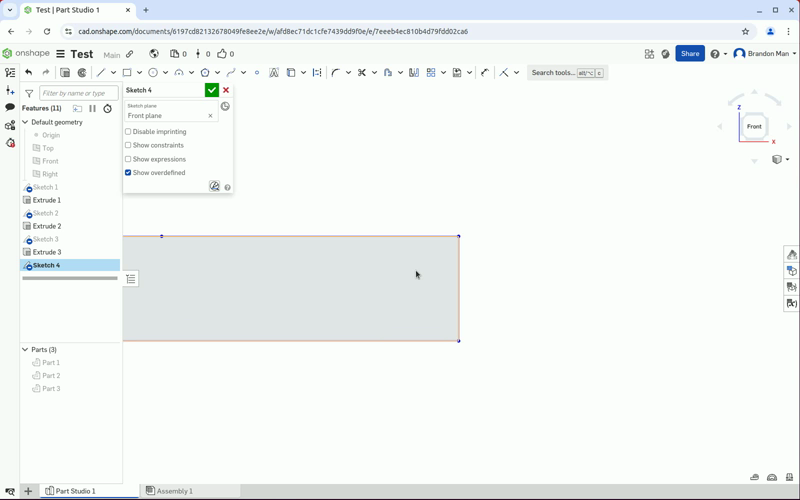
scroll(6)
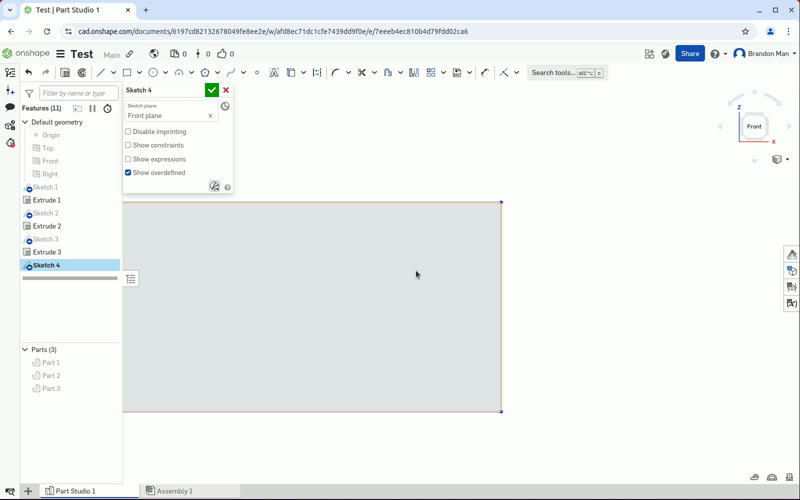
click(416, 270)
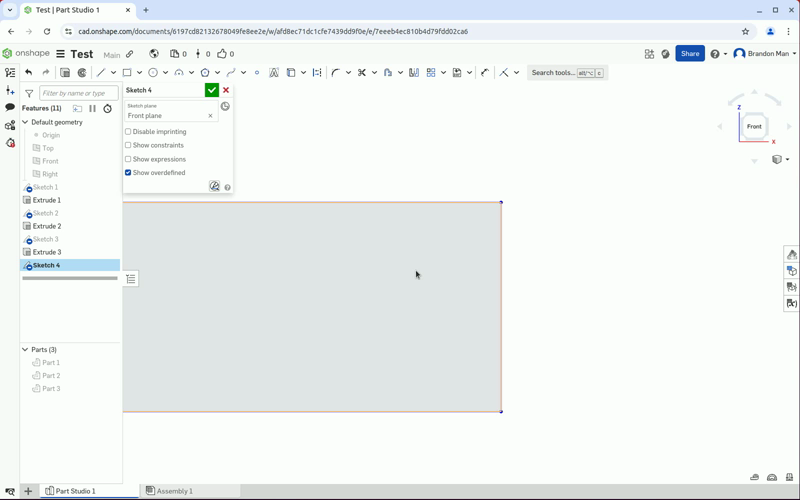
scroll(-6)
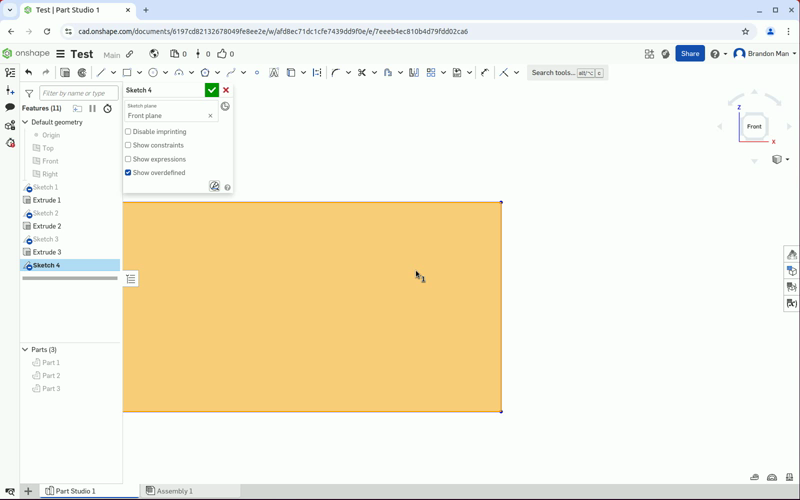
scroll(-6)
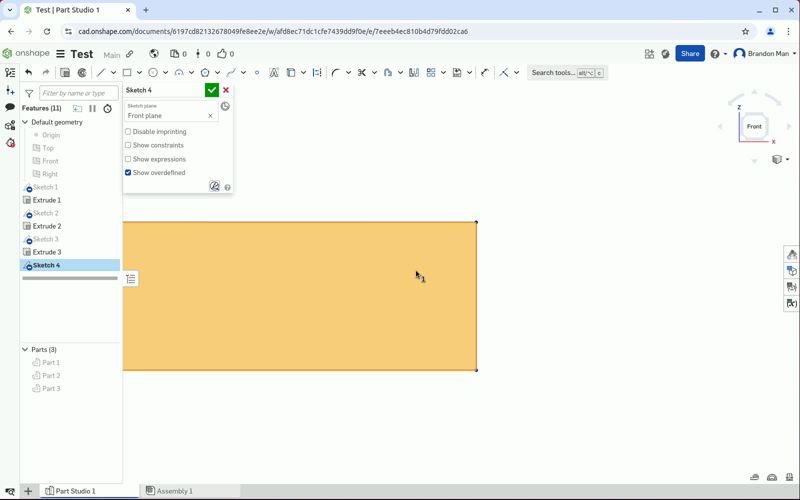
scroll(-6)
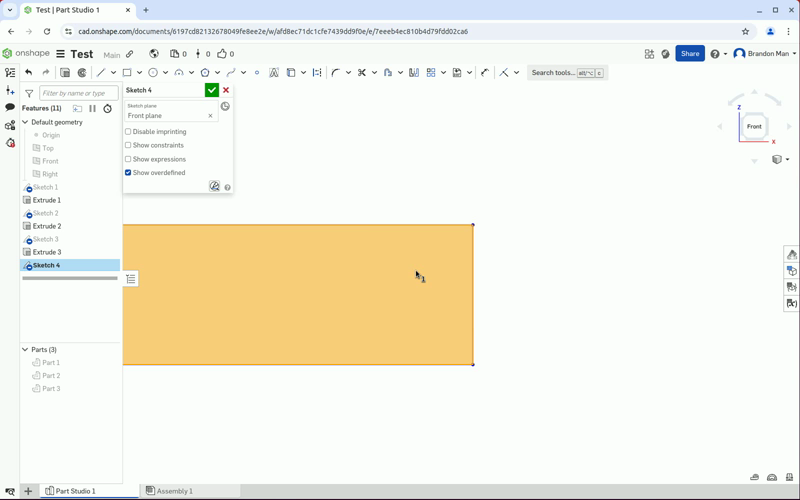
scroll(-6)
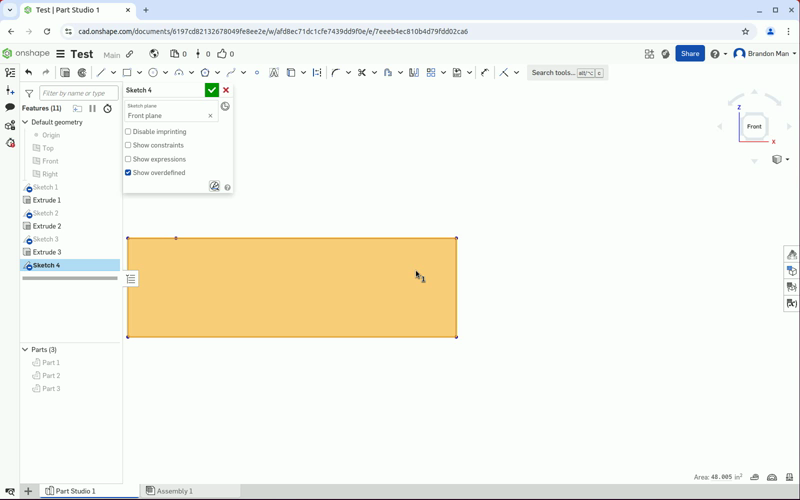
scroll(-6)
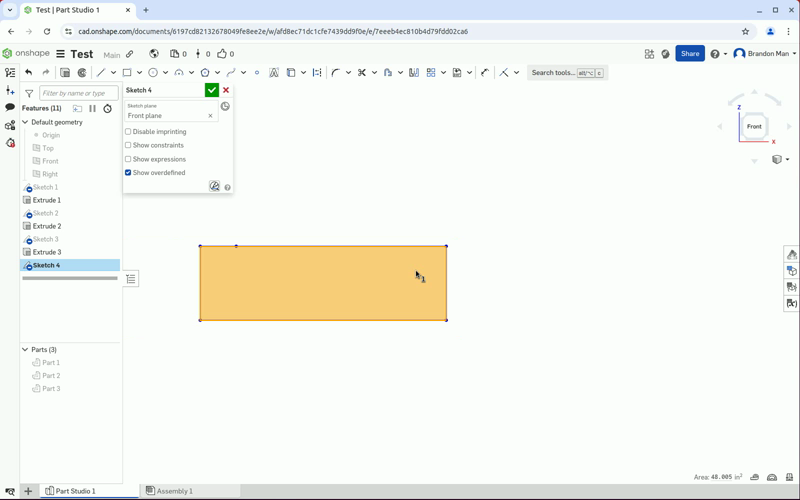
scroll(-6)
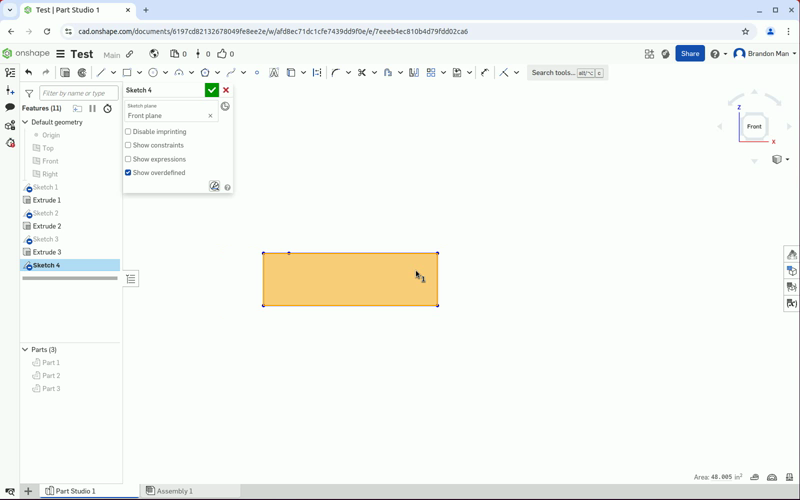
scroll(-6)
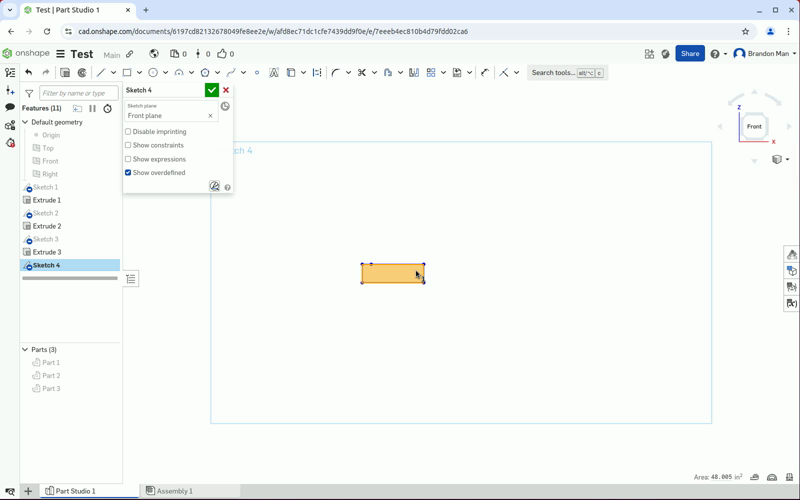
mouse_move(73, 352)
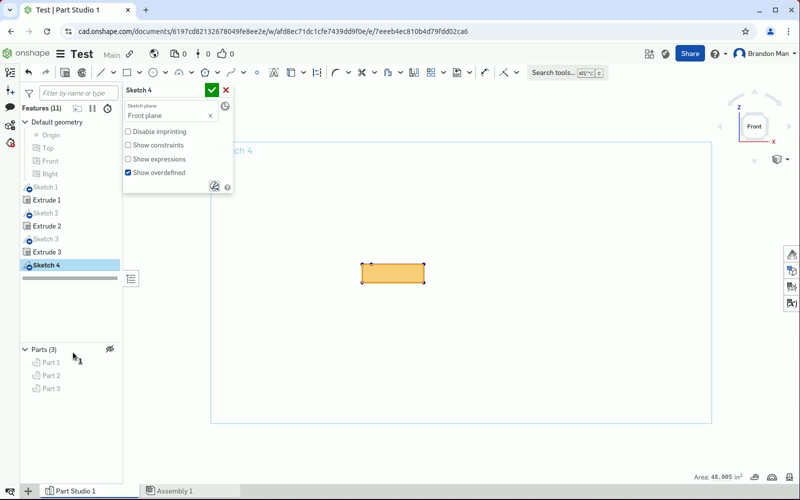
key(shift+y)
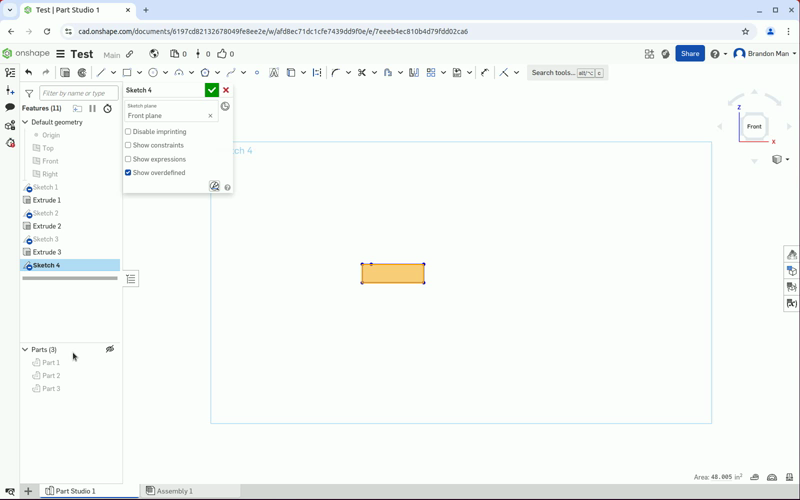
key(shift+e)
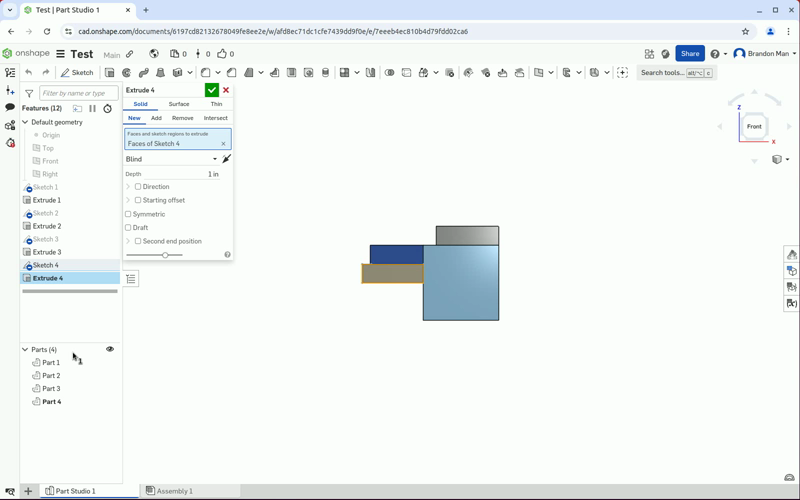
mouse_move(143, 106)
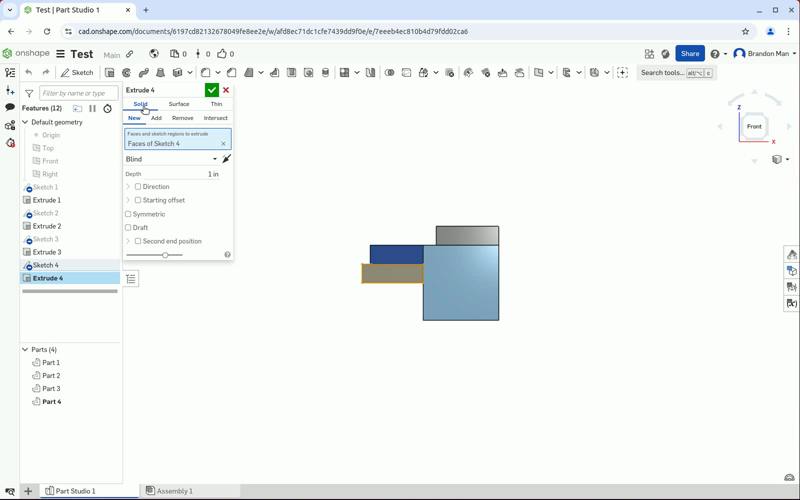
click(143, 106)
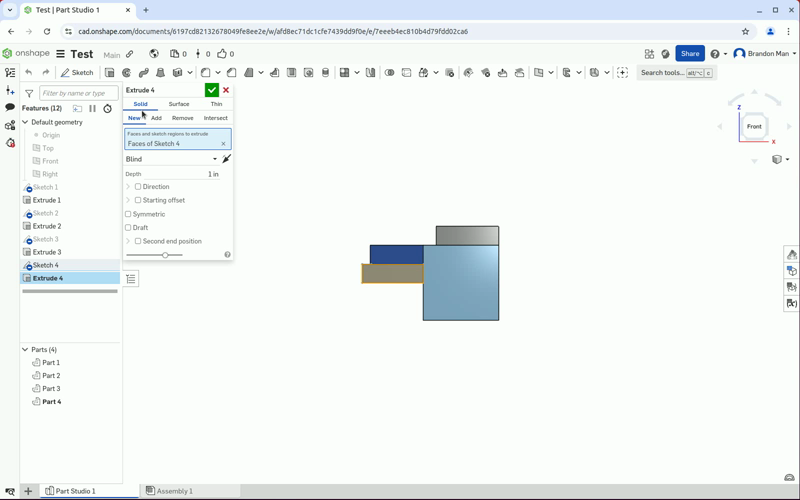
mouse_move(137, 120)
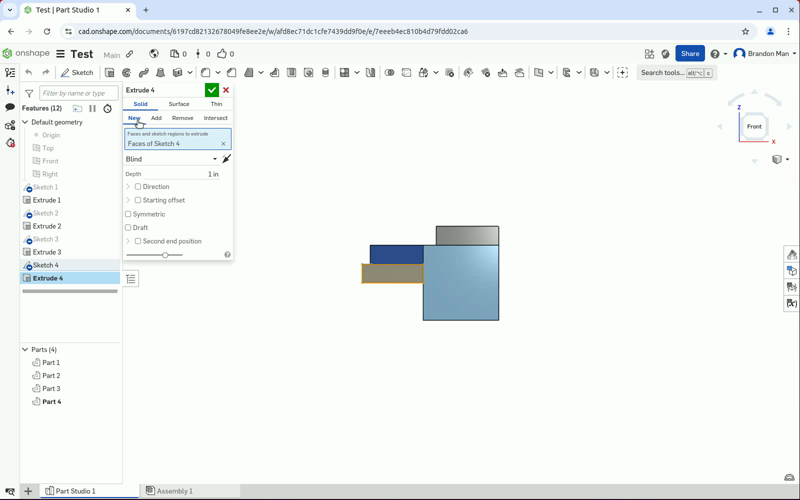
click(137, 120)
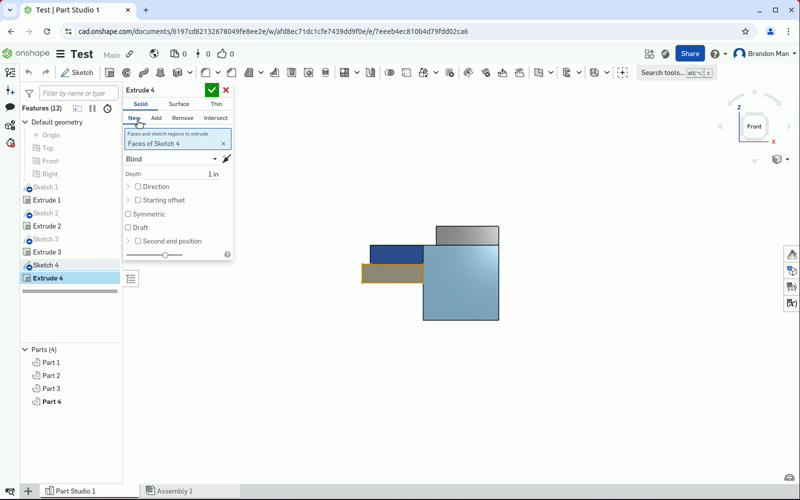
key(tab, 4)
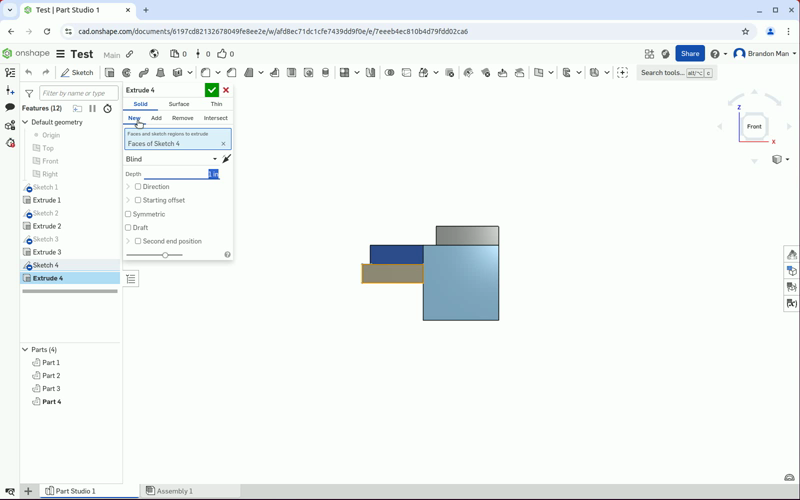
text(1.444)
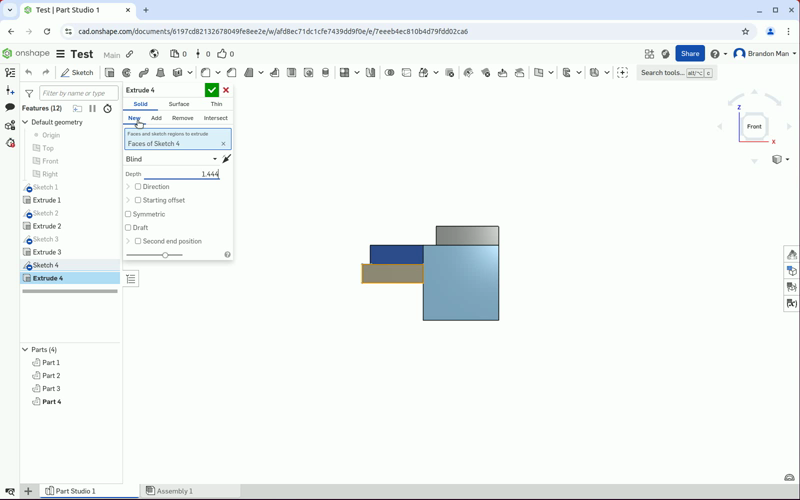
key(enter)
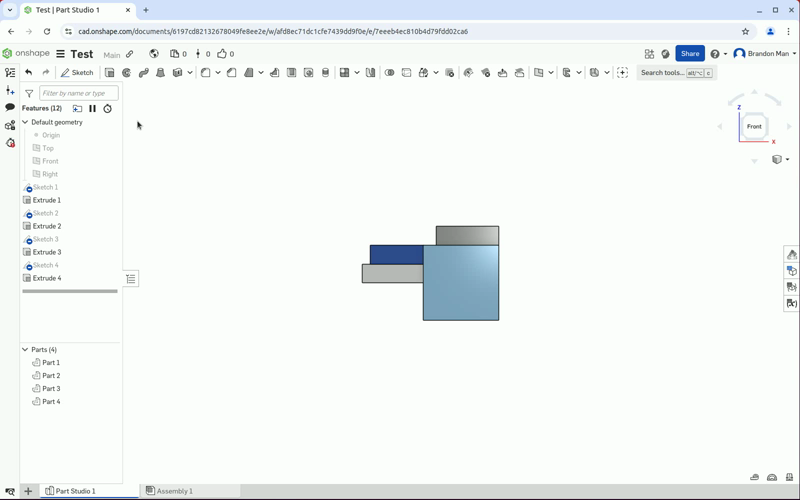
key(shift+h)
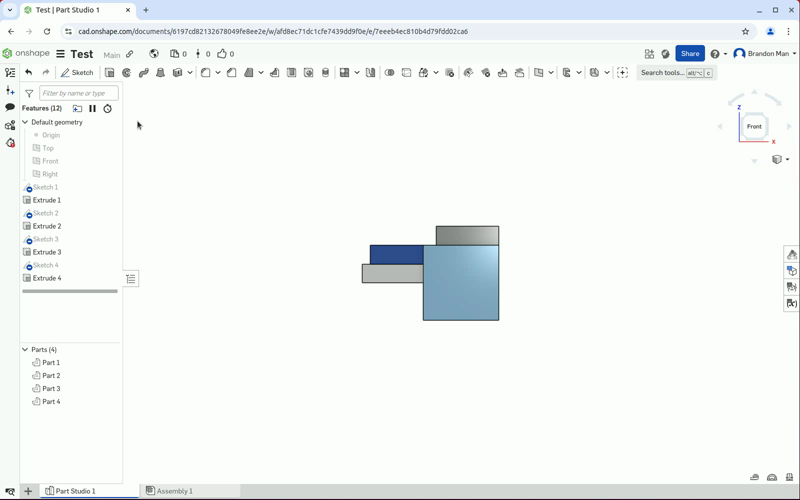
key(shift+h)
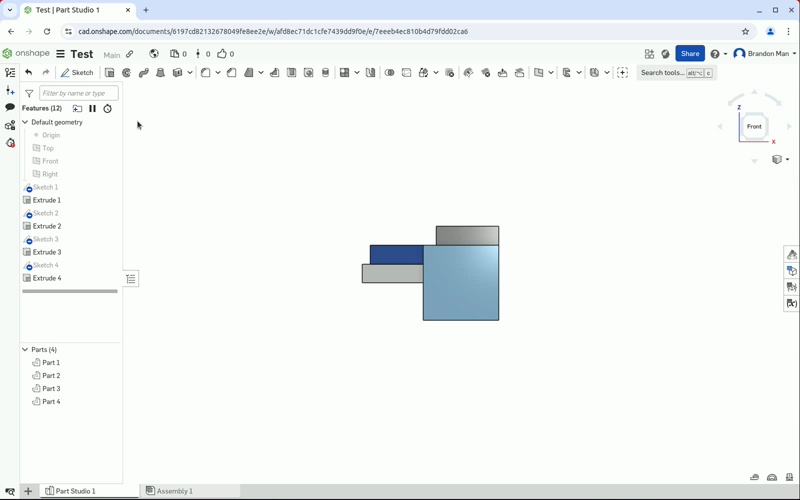
mouse_move(73, 189)
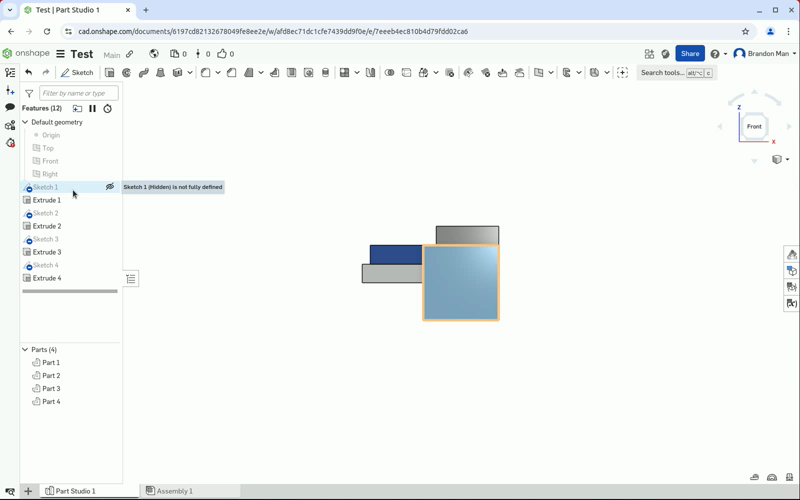
click(73, 189)
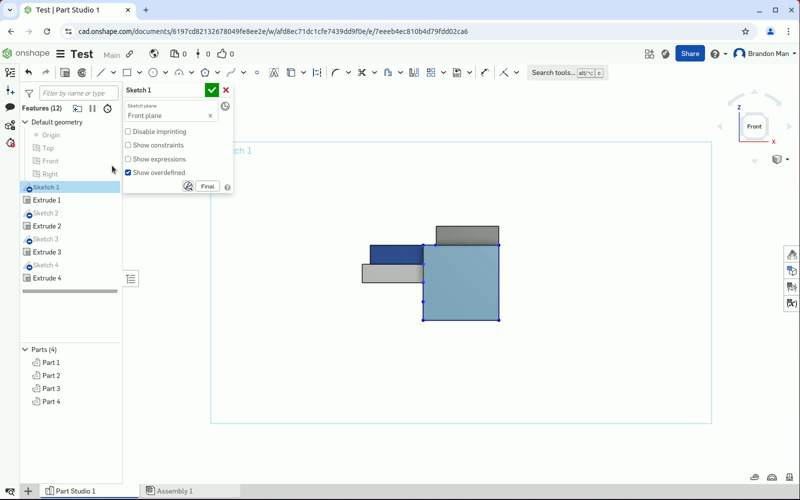
mouse_move(229, 92)
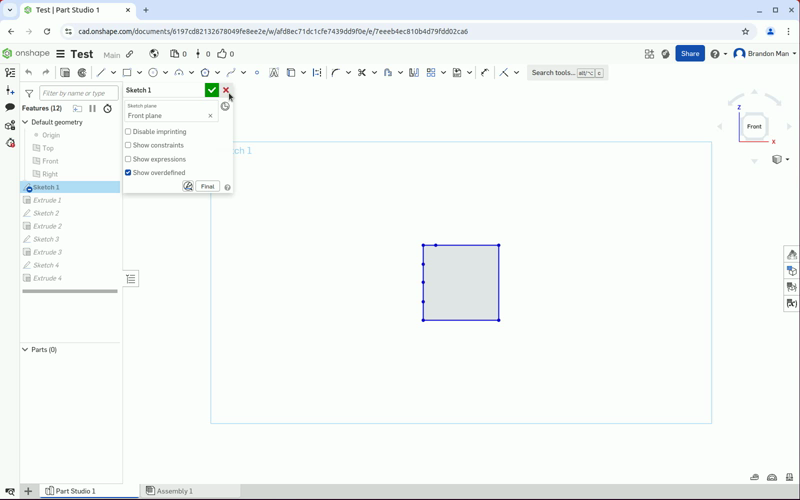
click(229, 92)
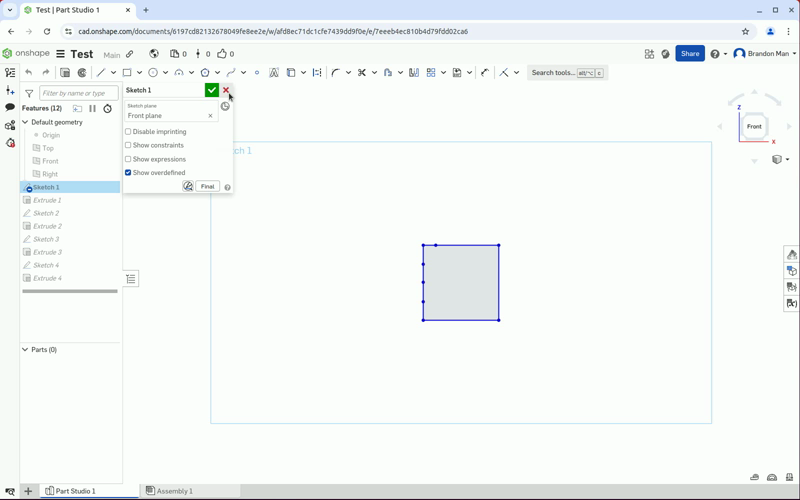
key(shift+s)
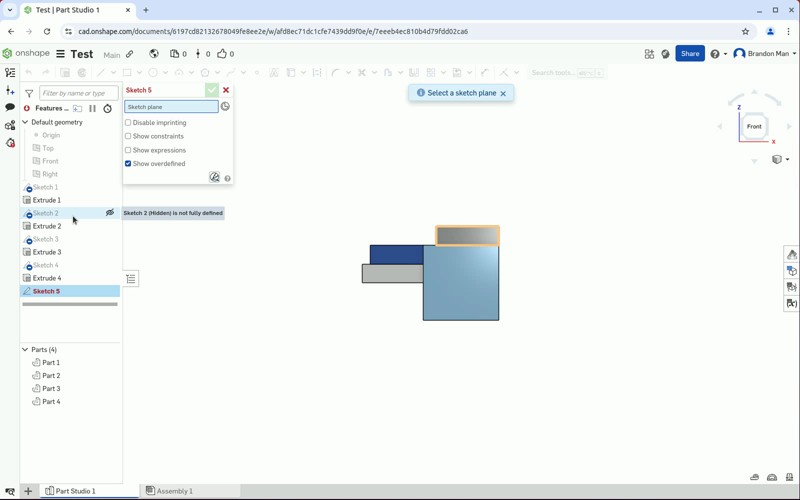
scroll(3)
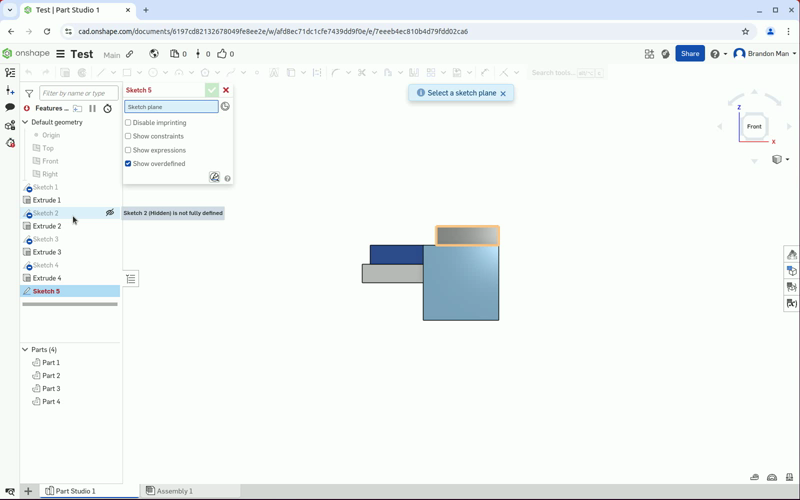
mouse_move(73, 163)
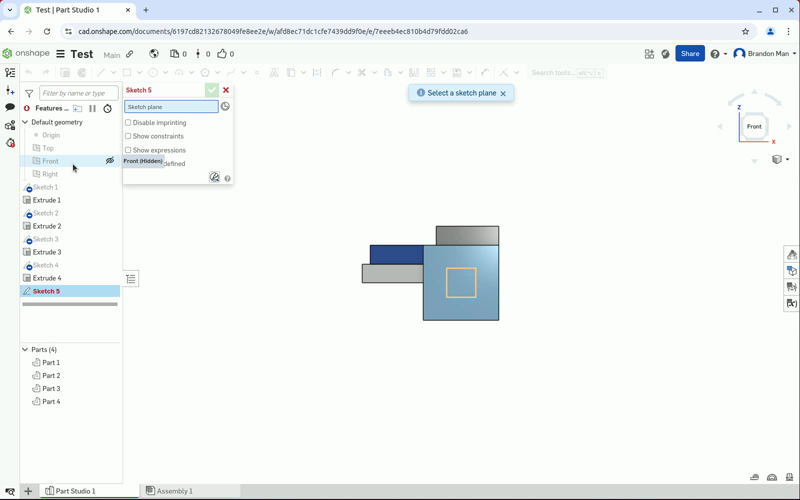
click(73, 163)
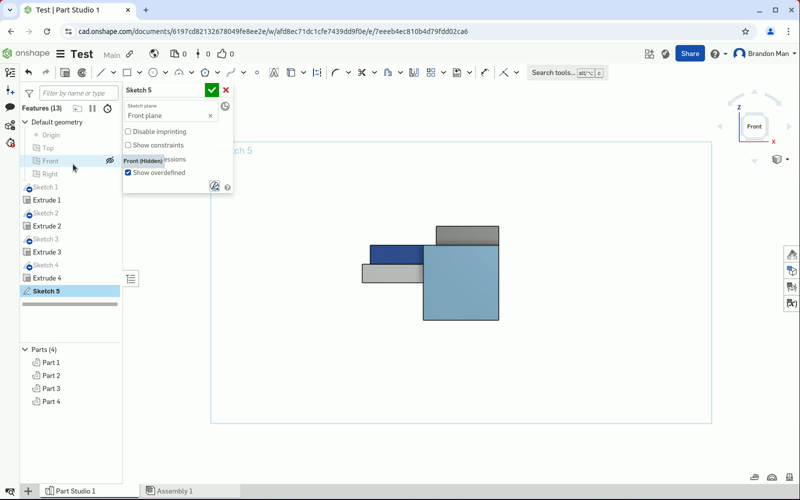
mouse_move(73, 352)
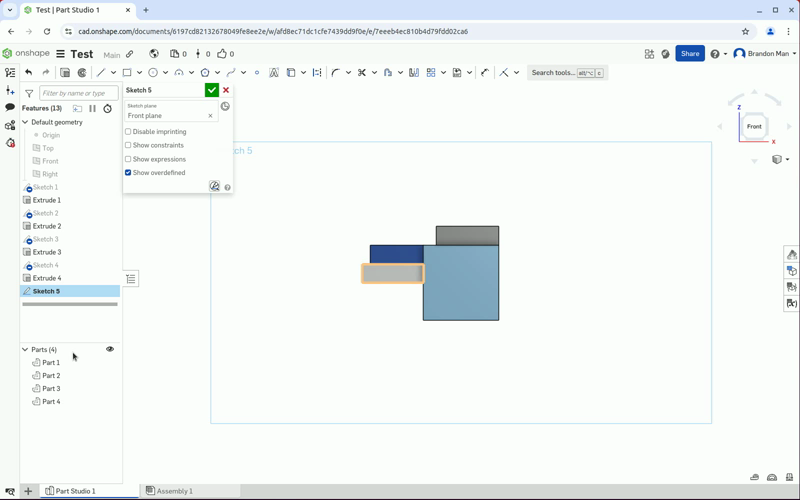
key(y)
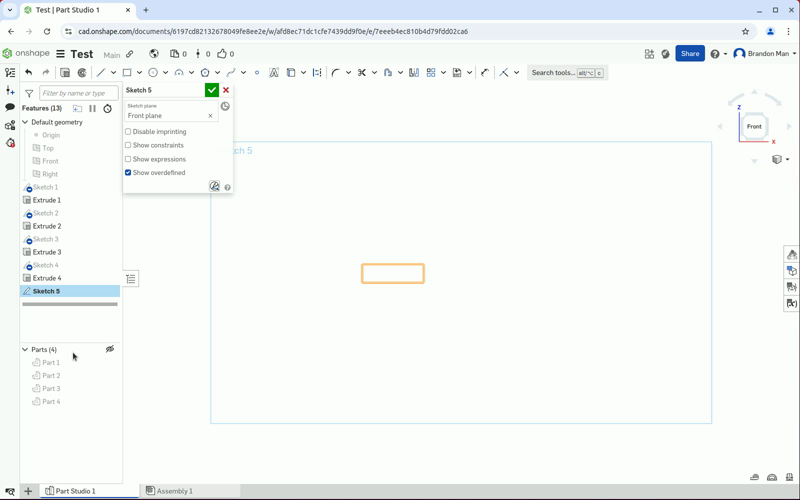
key(l)
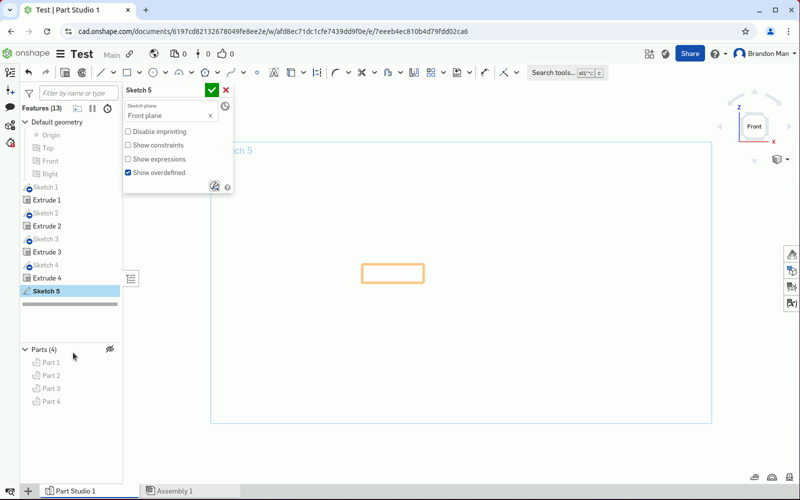
key_down(shift)
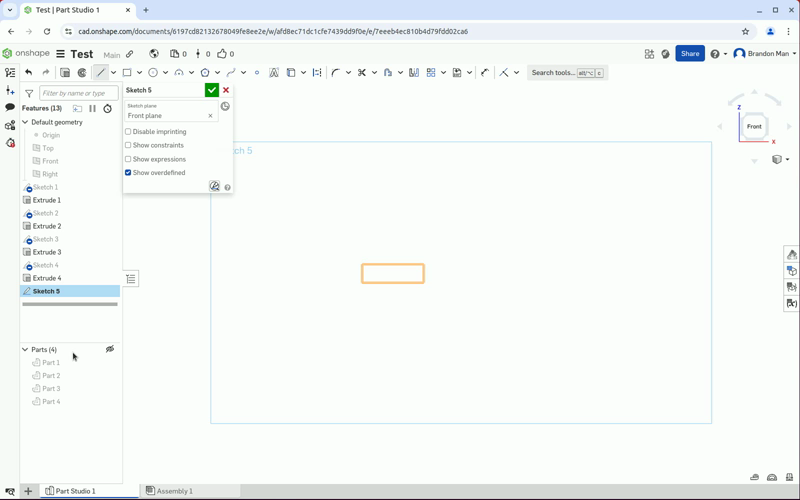
mouse_move(348, 301)
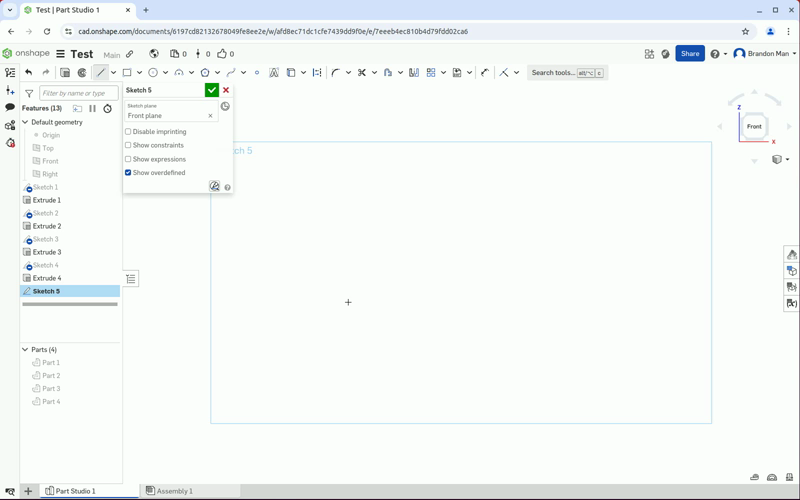
click(348, 301)
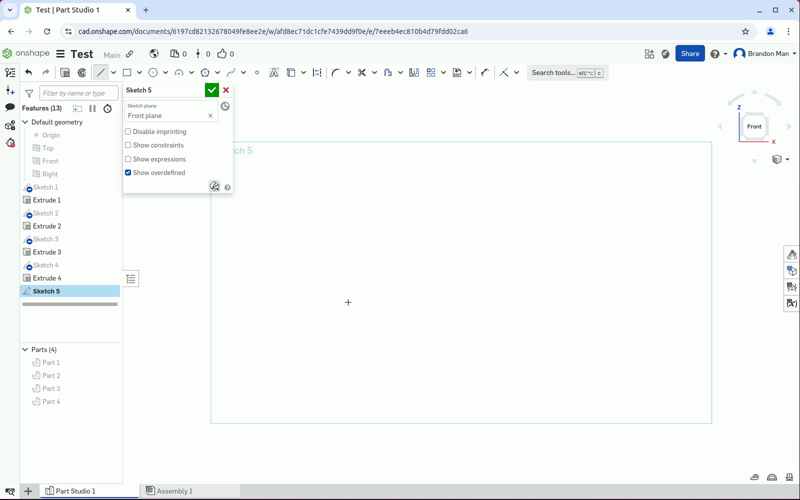
key_up(shift)
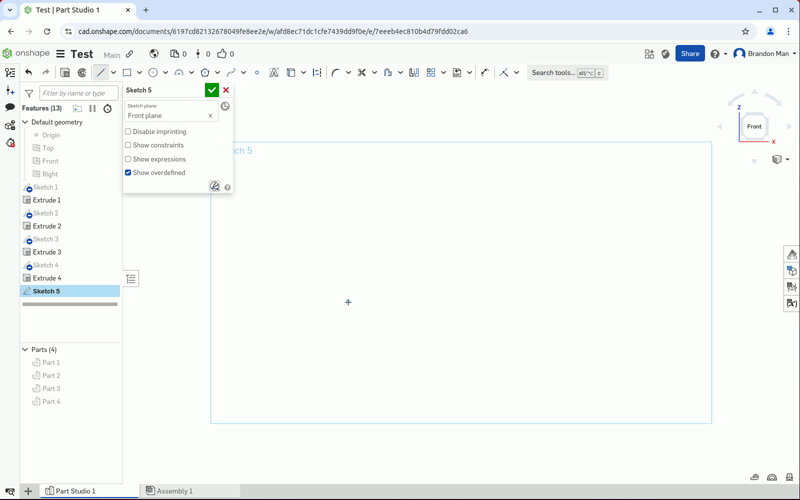
key_down(shift)
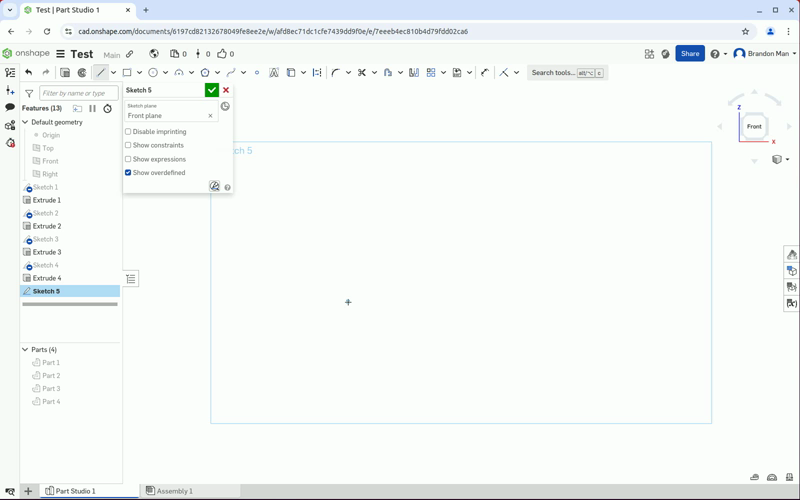
mouse_move(378, 301)
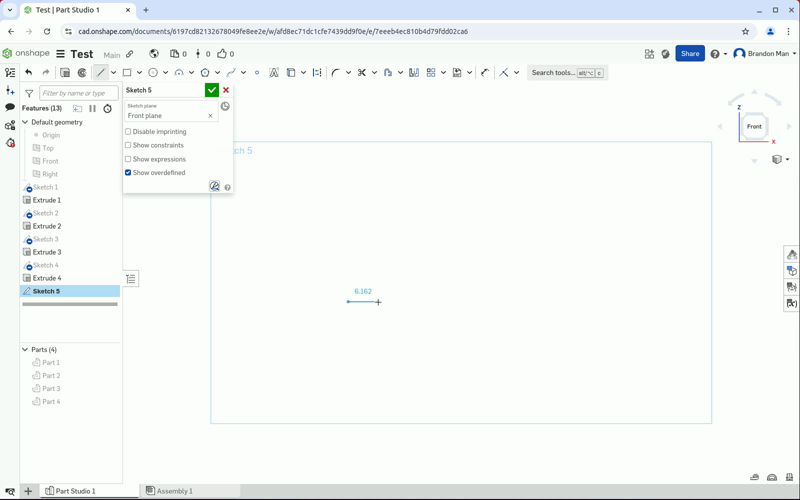
mouse_move(359, 301)
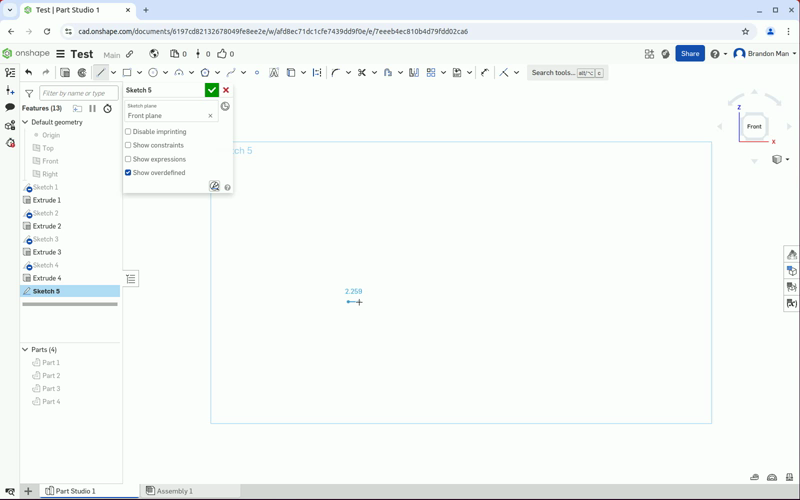
click(359, 301)
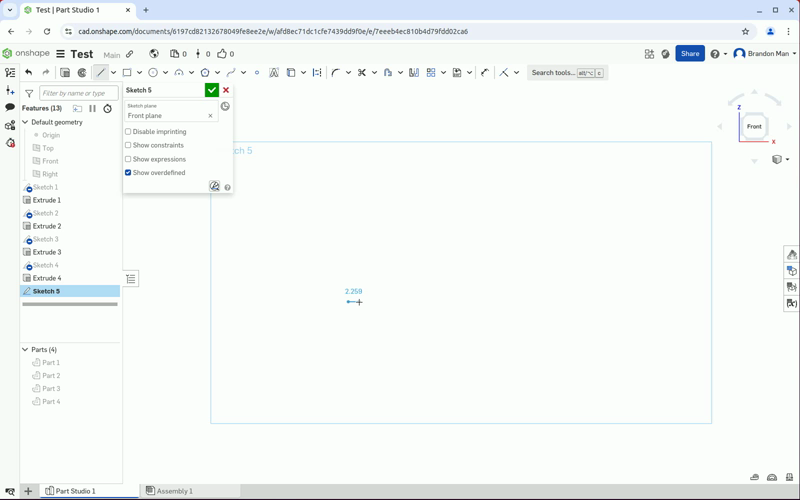
key_up(shift)
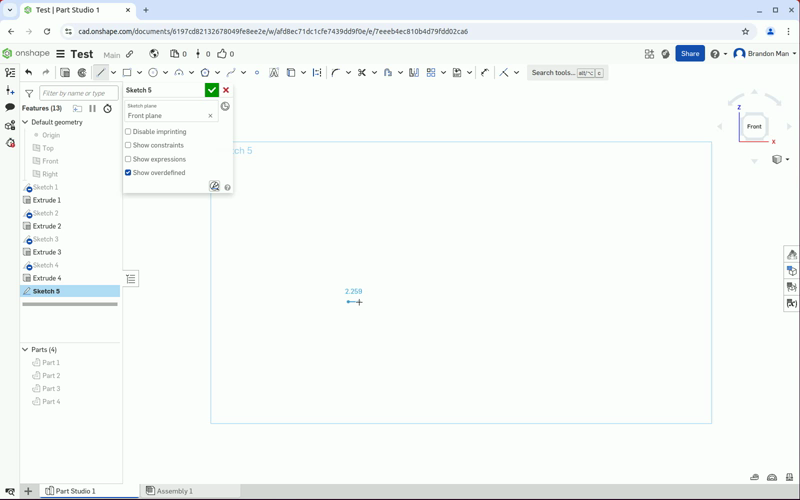
key_down(shift)
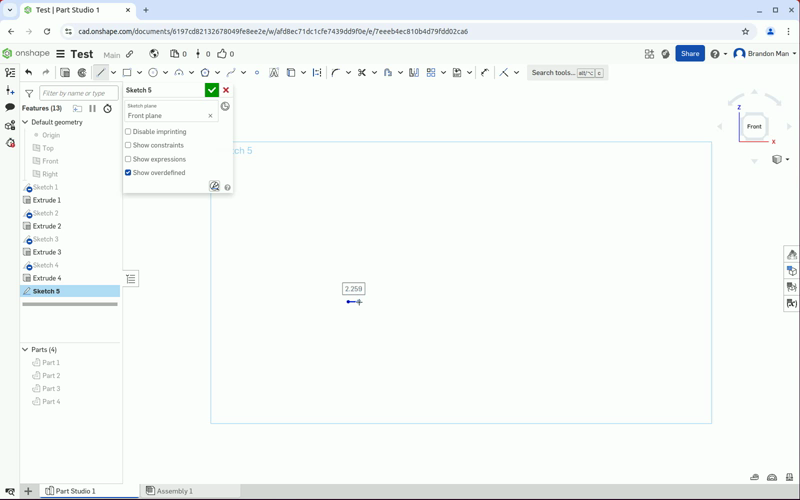
mouse_move(423, 301)
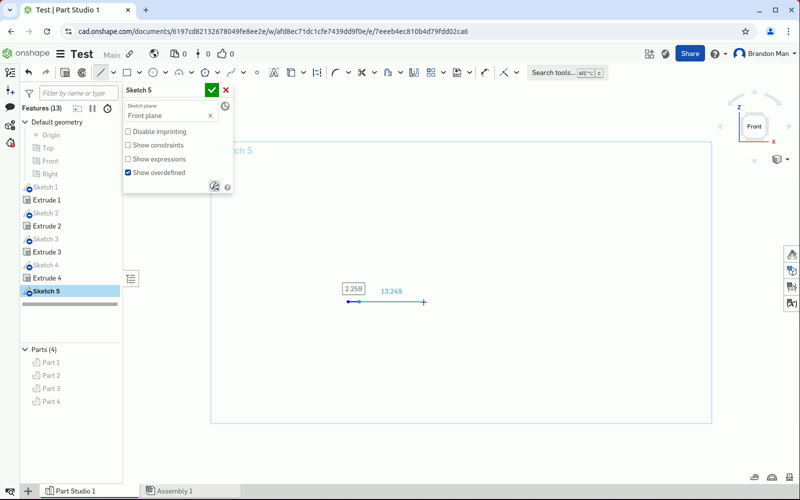
click(423, 301)
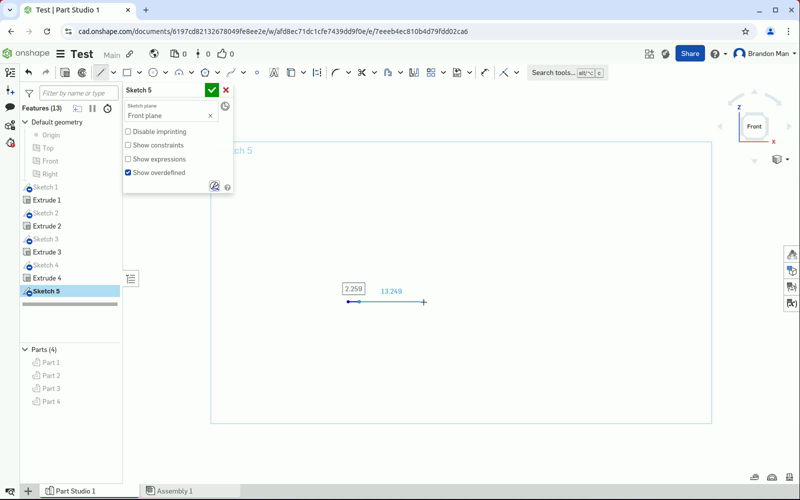
key_up(shift)
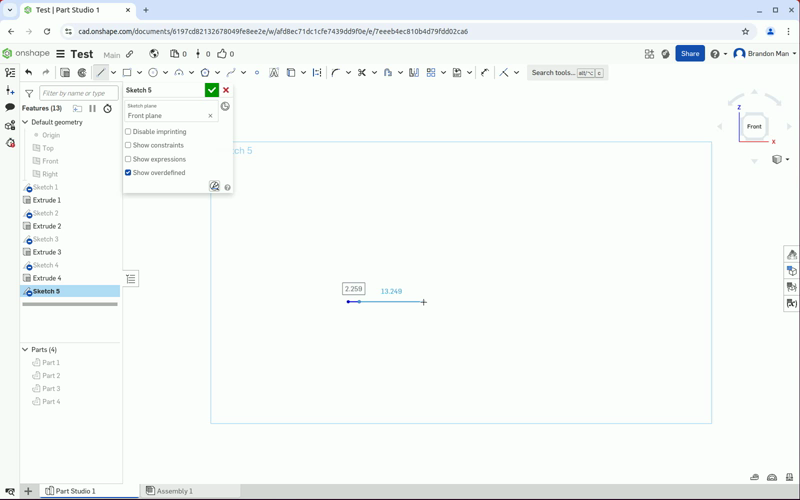
key_down(shift)
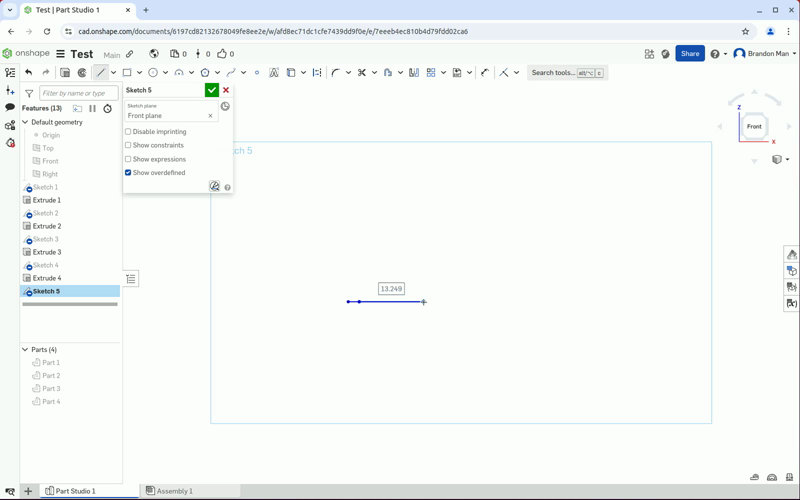
mouse_move(453, 301)
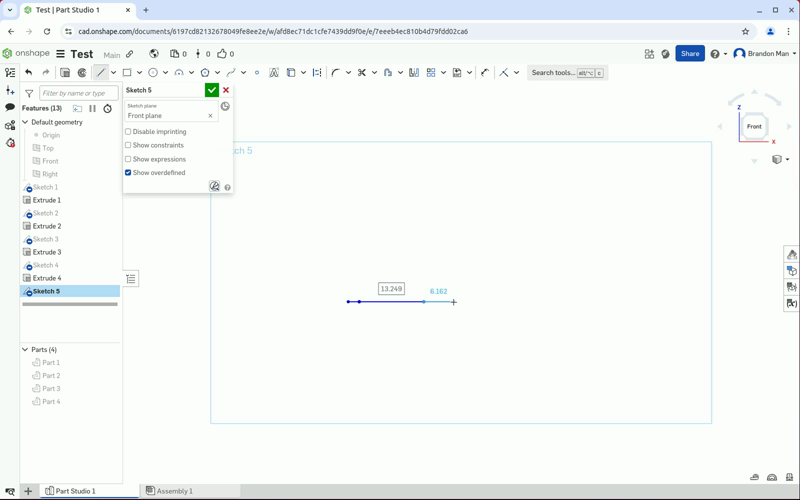
mouse_move(423, 282)
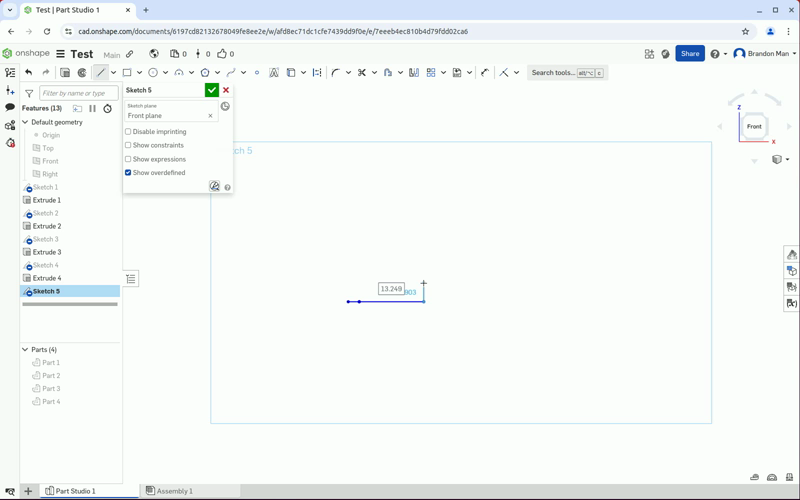
click(423, 282)
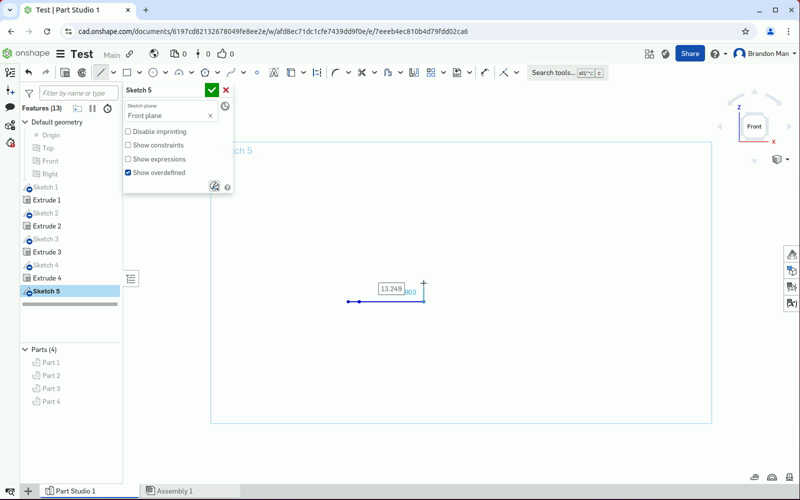
key_up(shift)
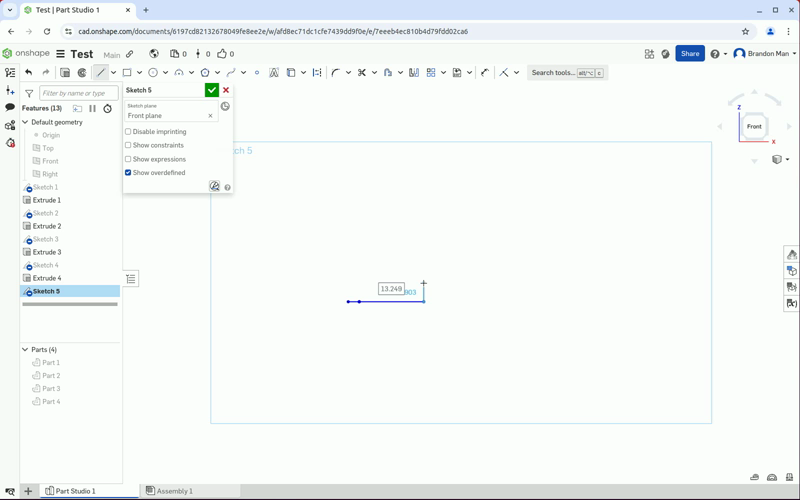
key_down(shift)
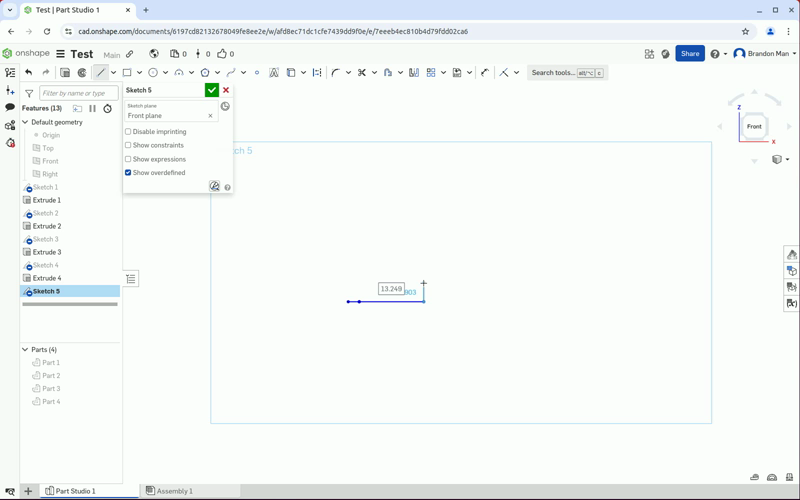
mouse_move(361, 282)
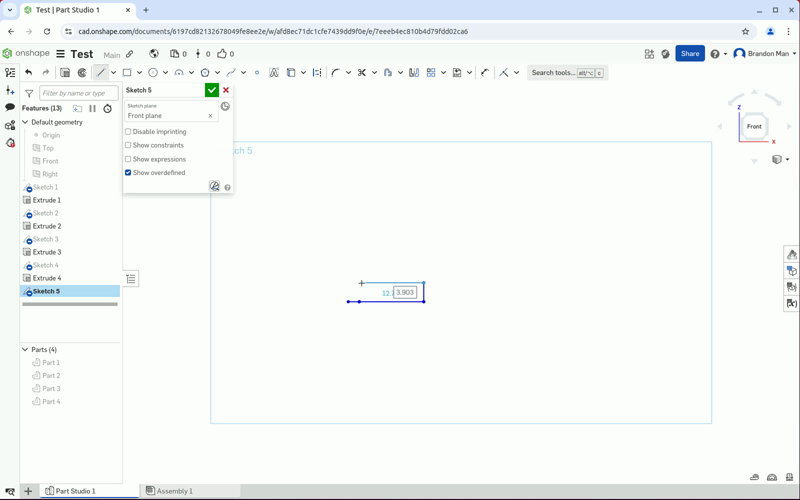
click(361, 282)
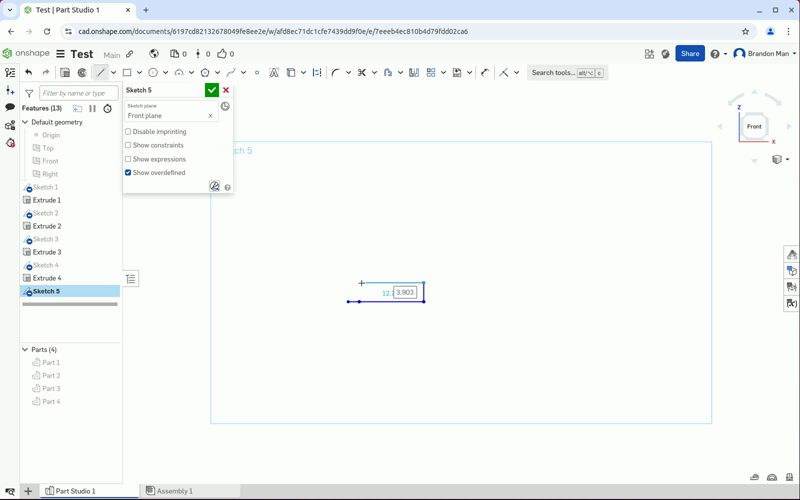
key_up(shift)
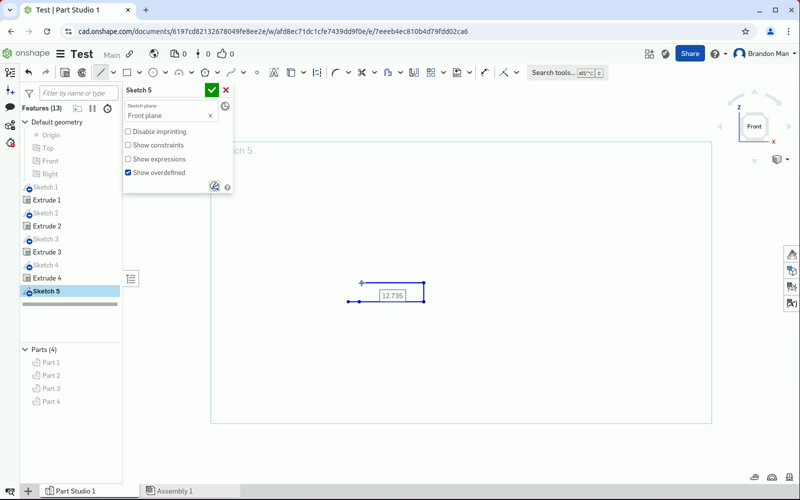
key_down(shift)
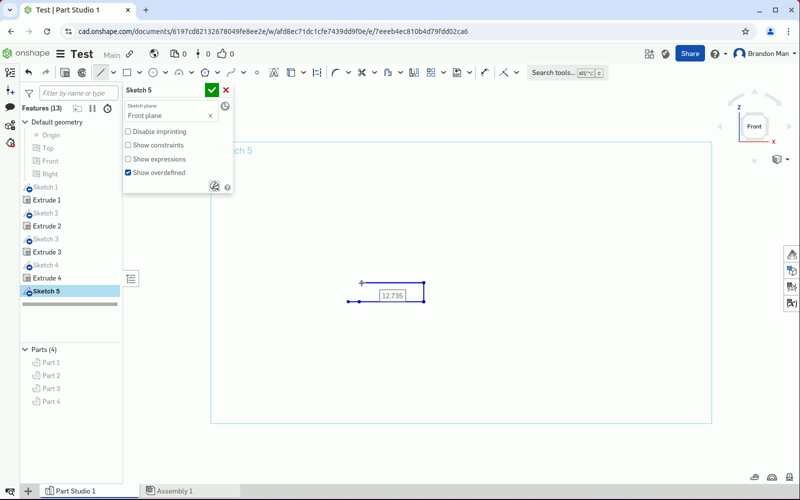
mouse_move(391, 282)
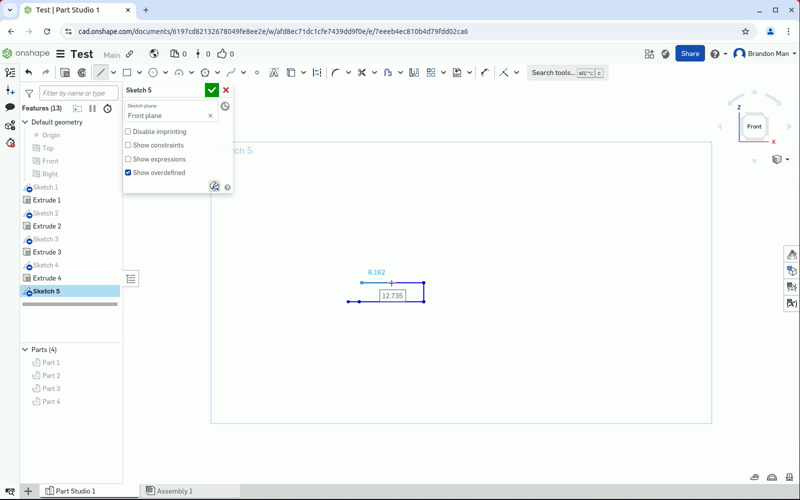
mouse_move(348, 282)
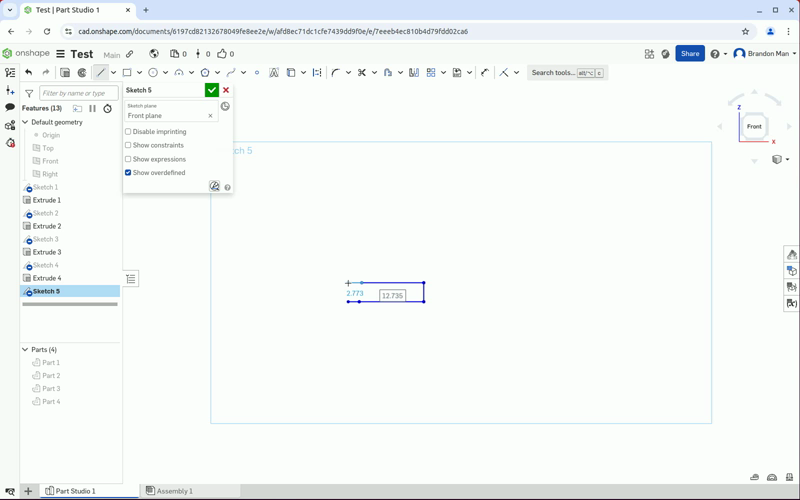
click(348, 282)
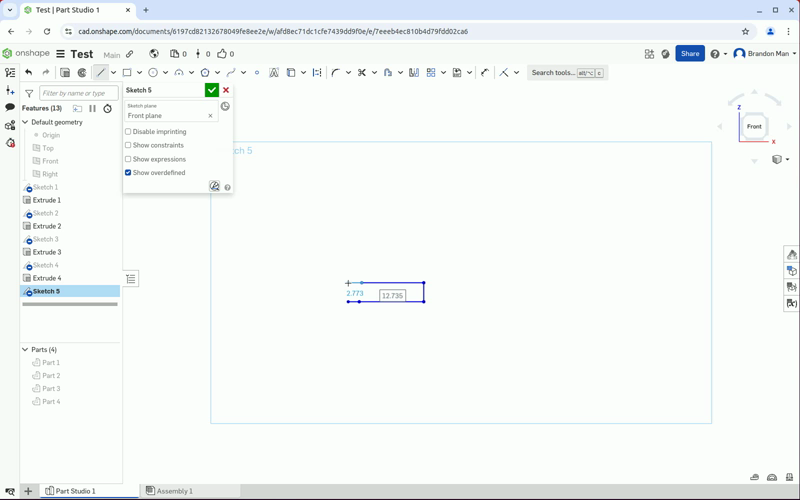
key_up(shift)
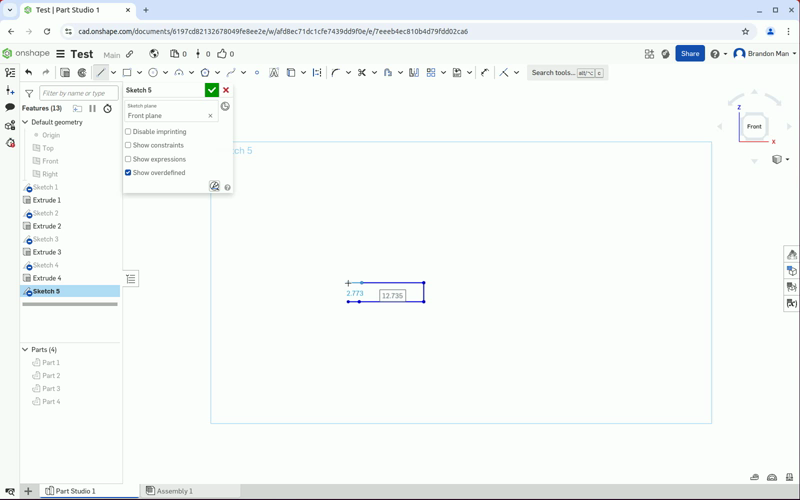
mouse_move(378, 282)
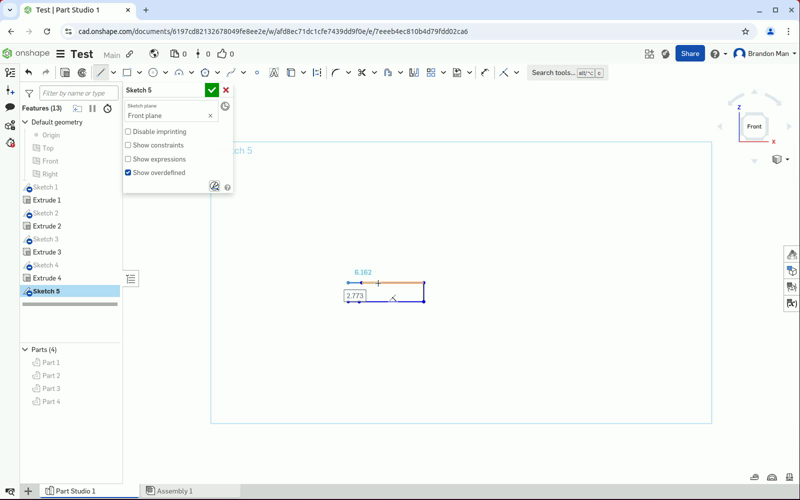
key_down(shift)
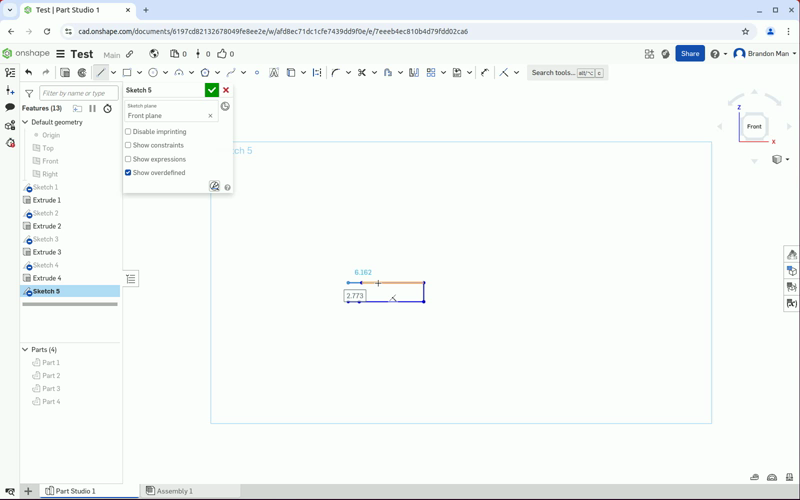
mouse_move(348, 301)
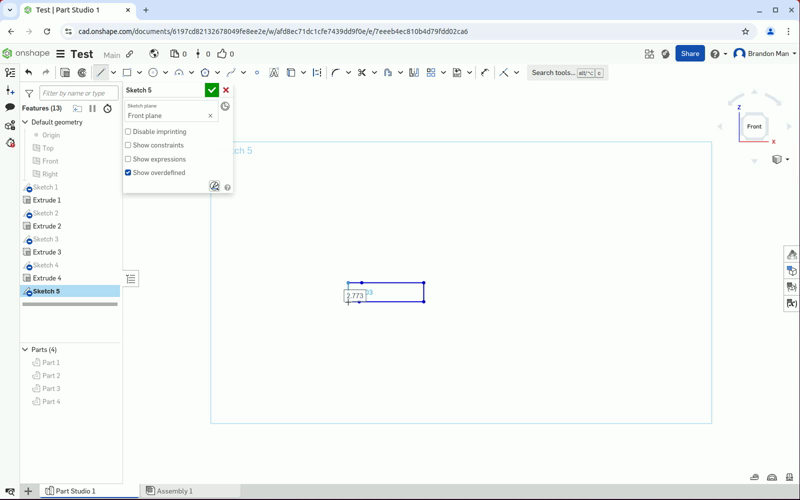
key_up(shift)
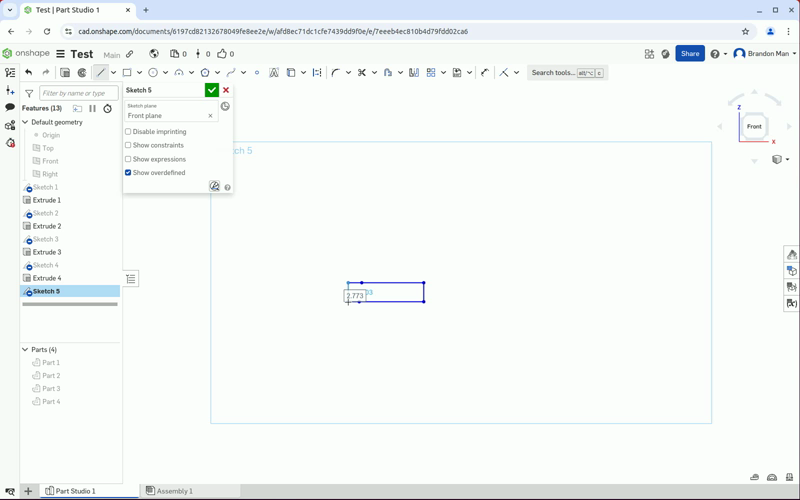
click(348, 301)
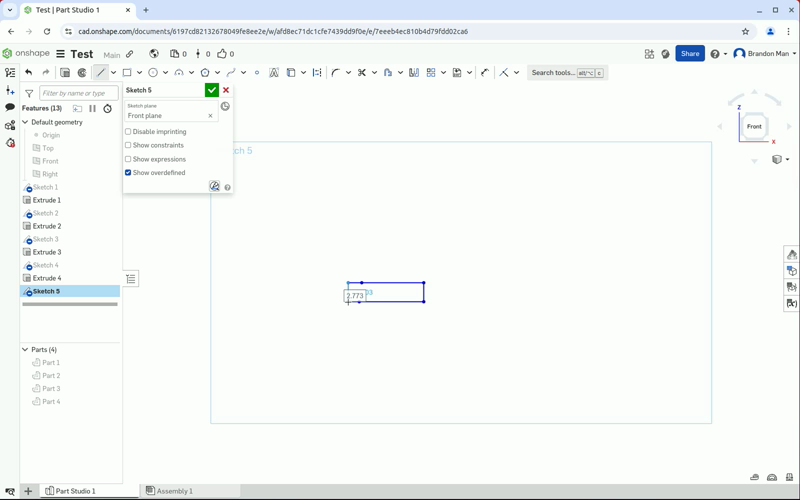
key(esc)
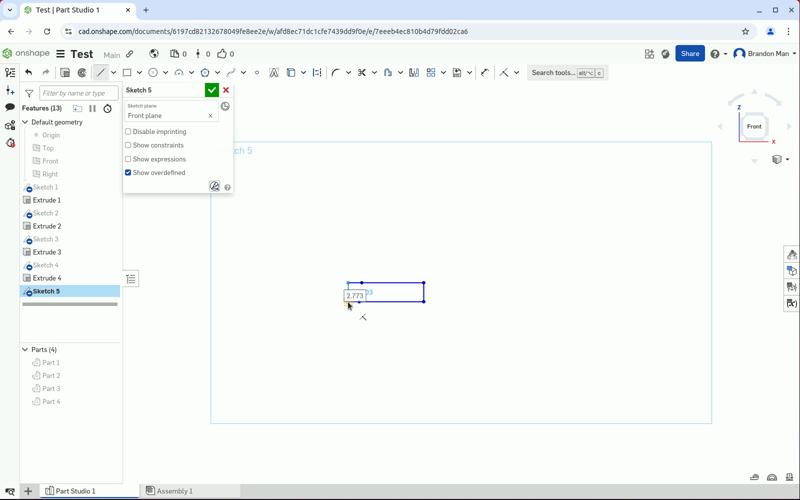
mouse_move(408, 299)
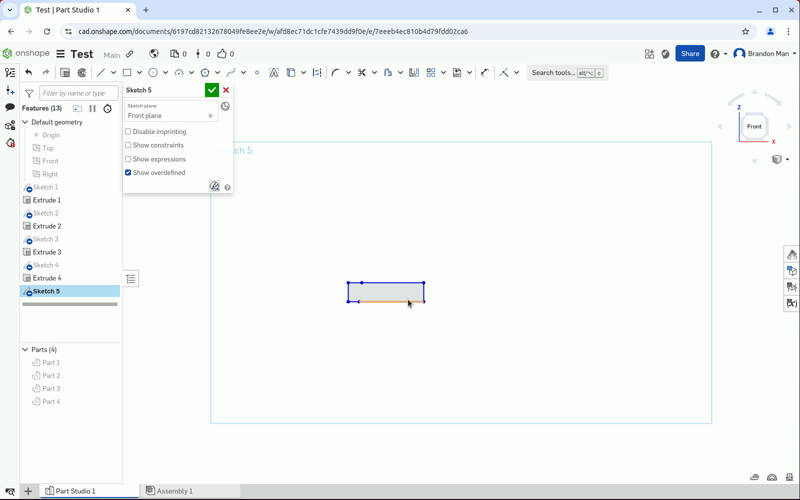
scroll(6)
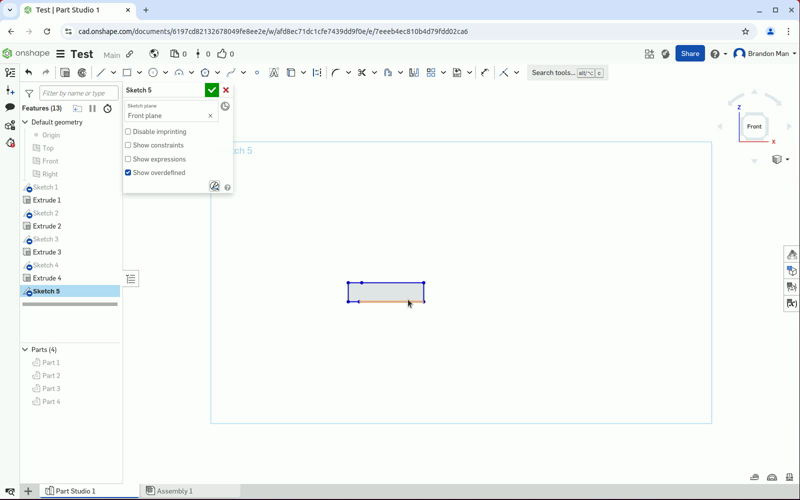
scroll(6)
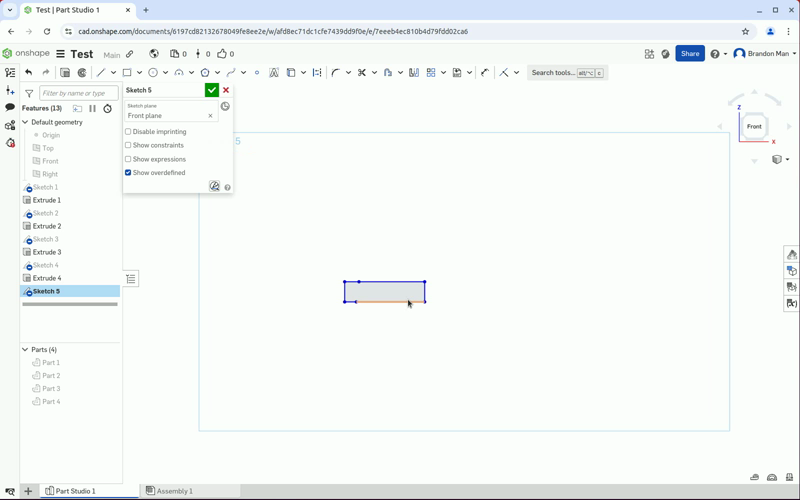
scroll(6)
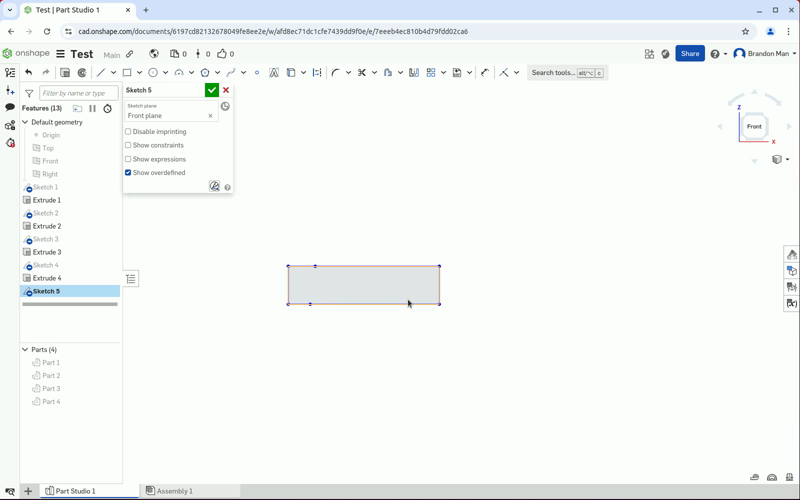
scroll(6)
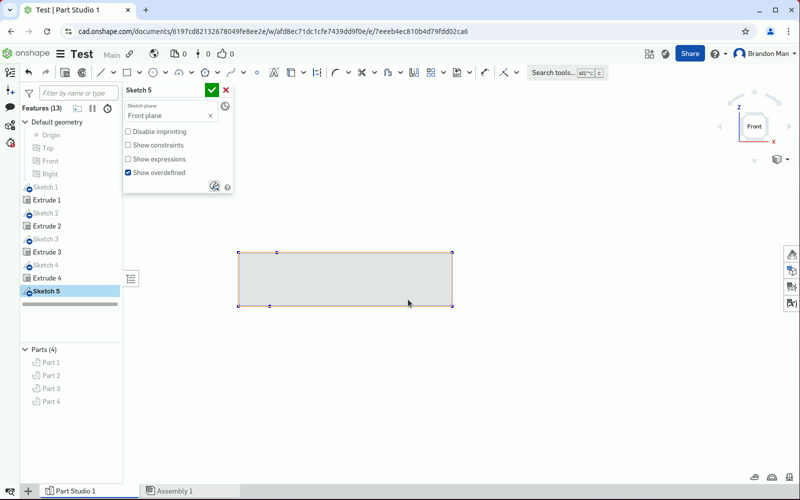
scroll(6)
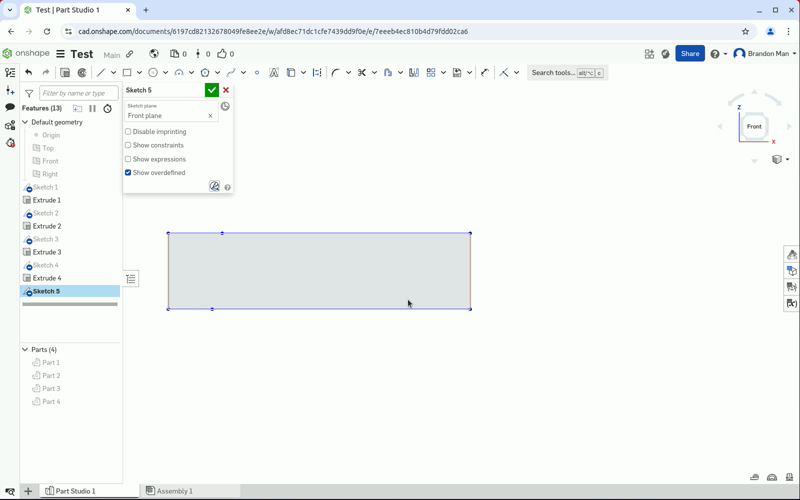
scroll(6)
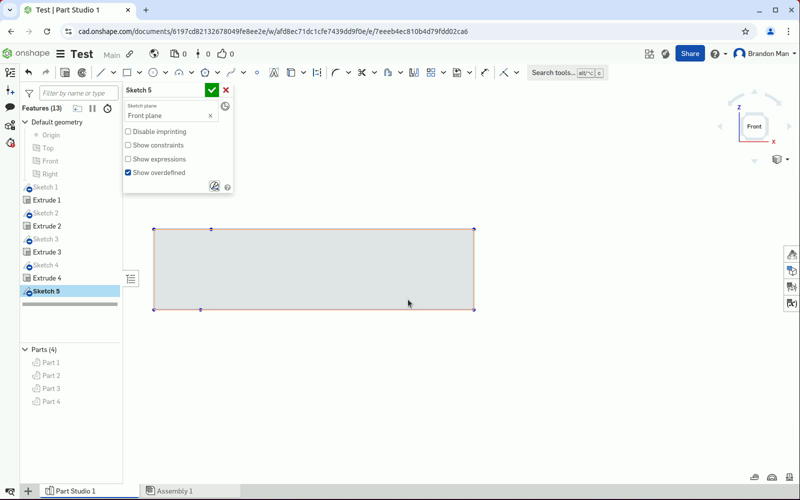
scroll(6)
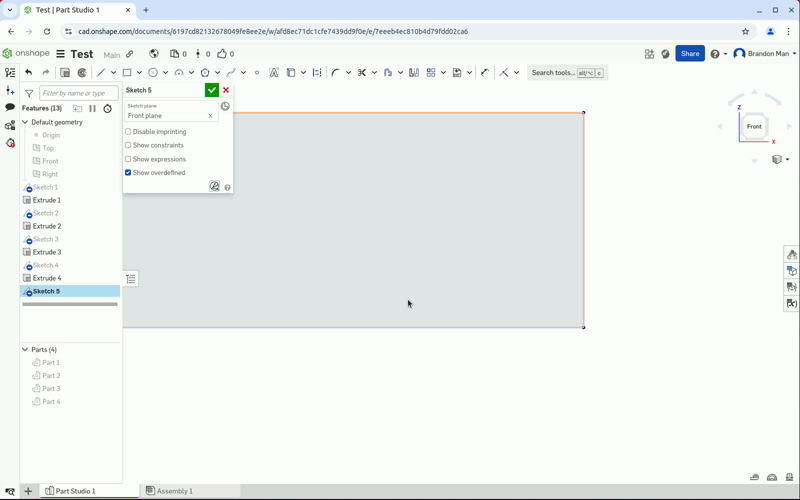
click(408, 299)
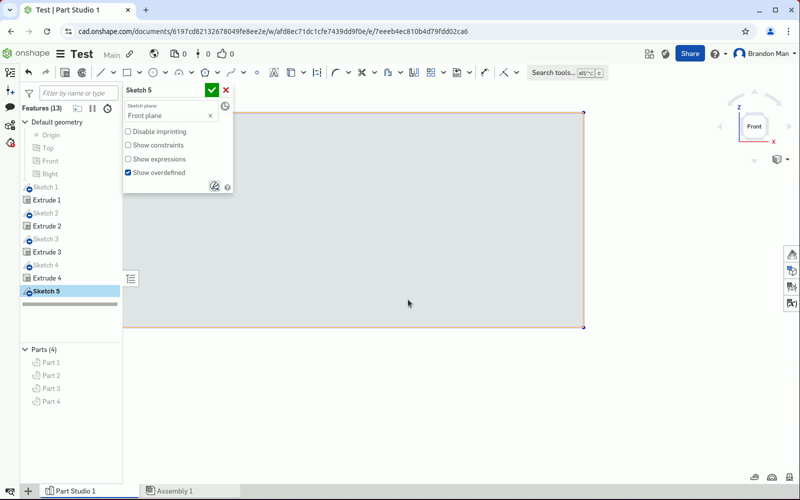
scroll(-6)
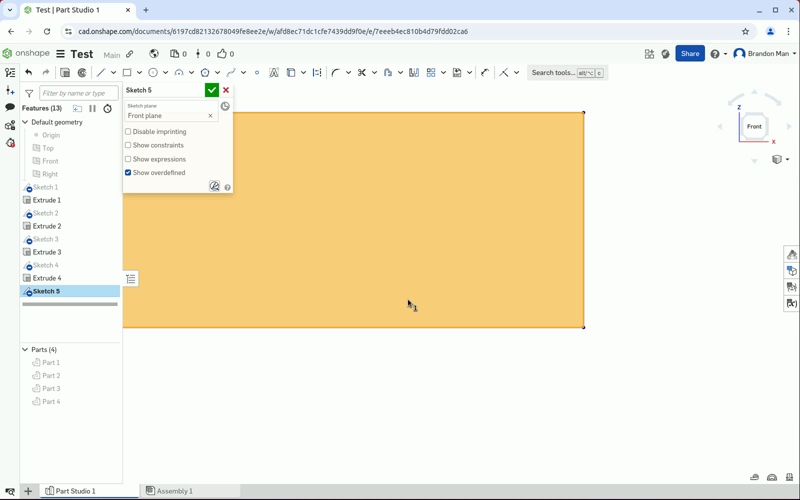
scroll(-6)
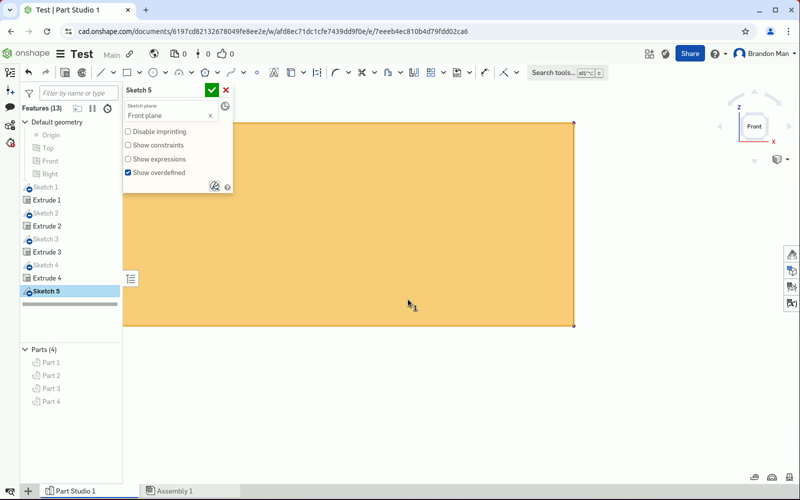
scroll(-6)
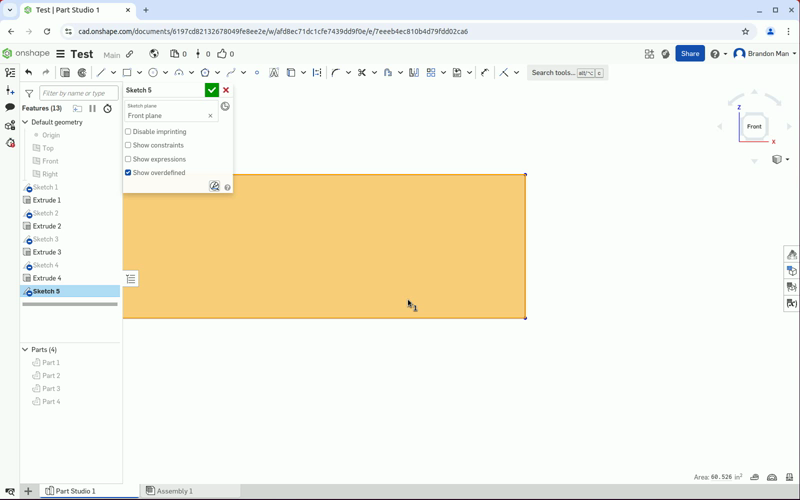
scroll(-6)
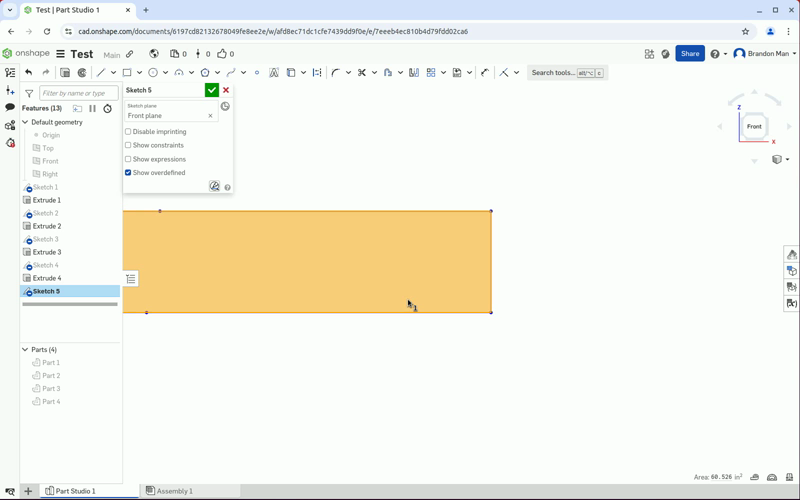
scroll(-6)
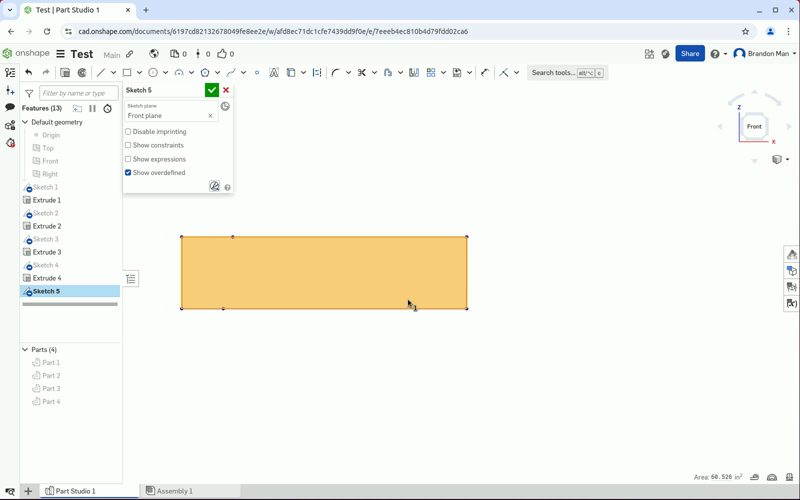
scroll(-6)
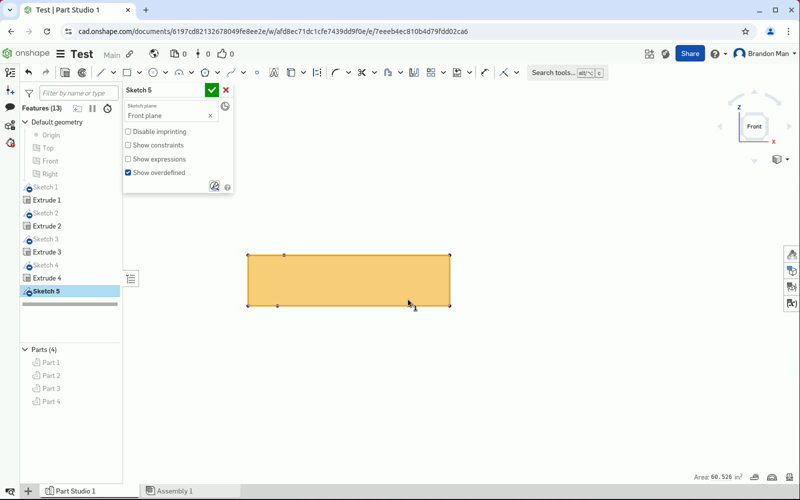
scroll(-6)
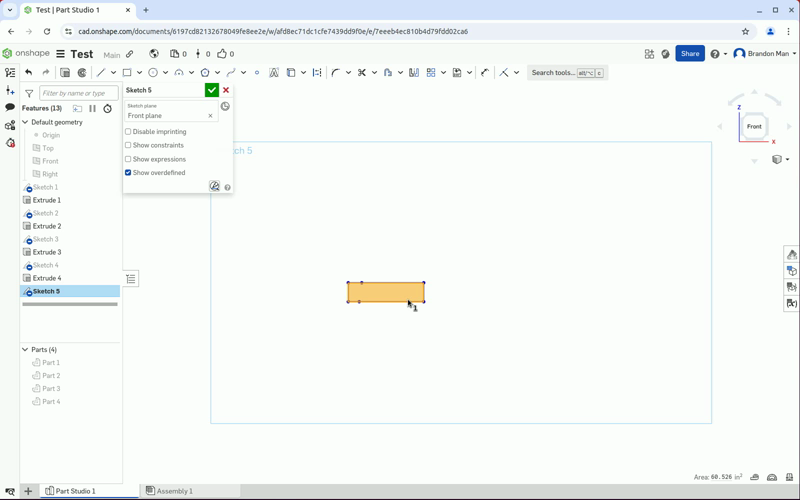
mouse_move(73, 352)
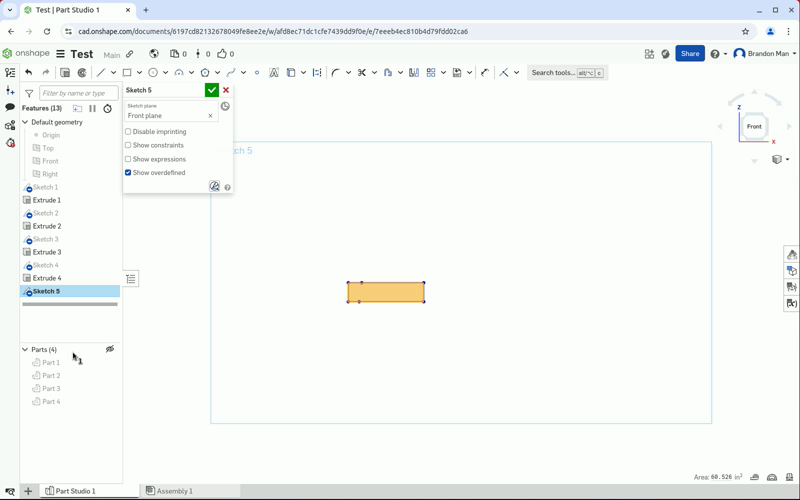
key(shift+y)
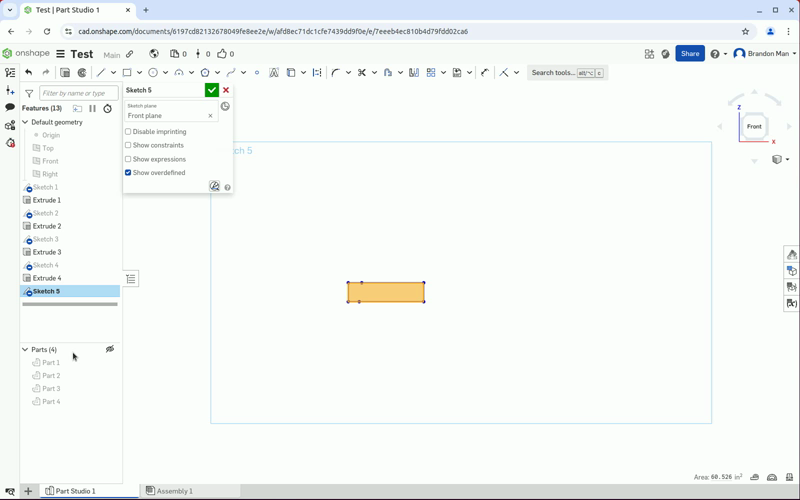
key(shift+e)
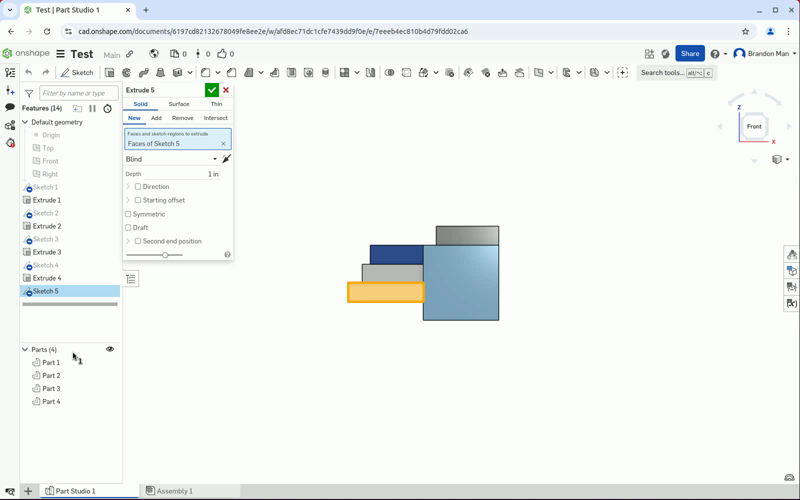
mouse_move(143, 106)
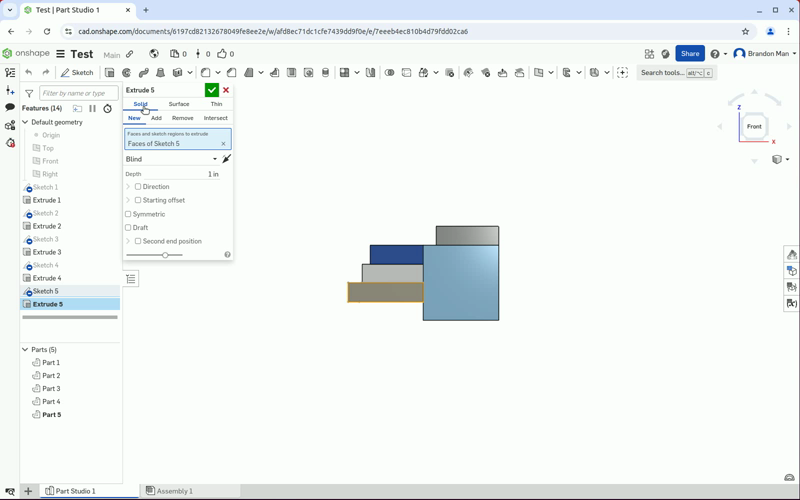
click(143, 106)
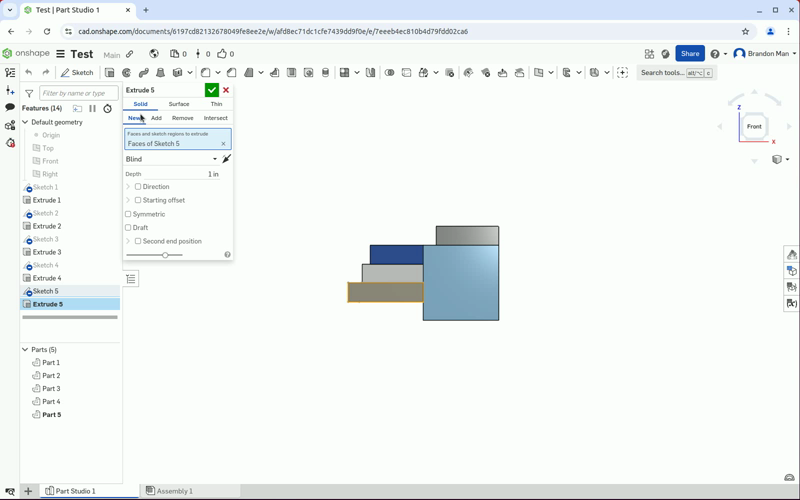
mouse_move(137, 120)
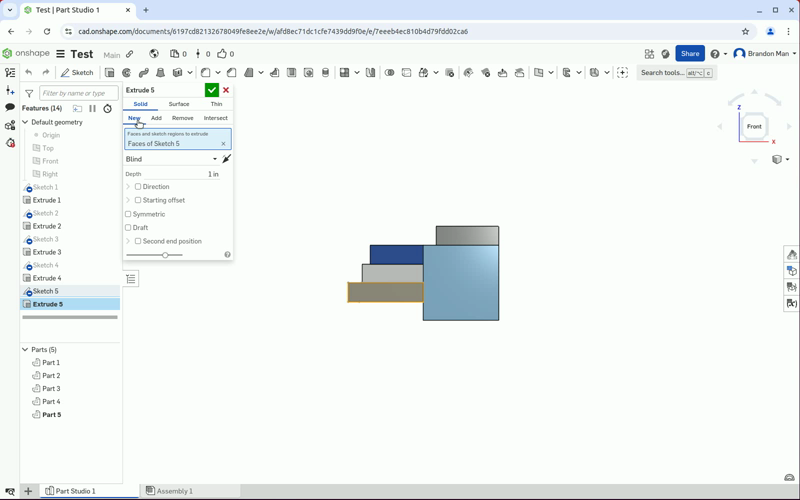
click(137, 120)
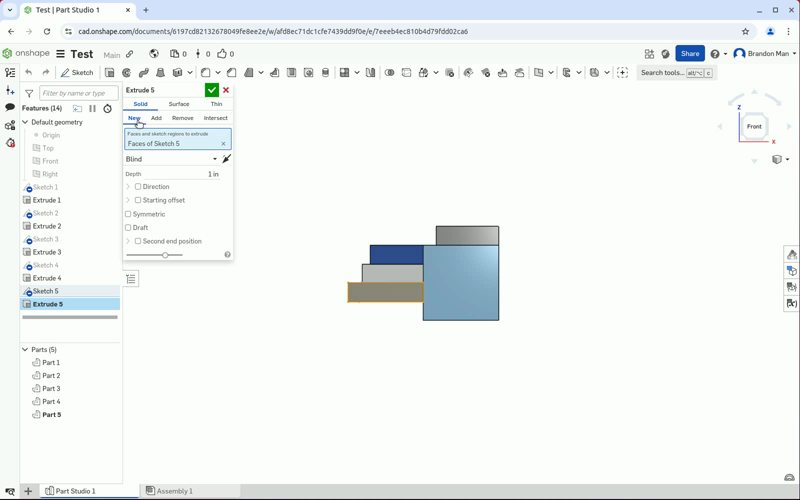
key(tab, 4)
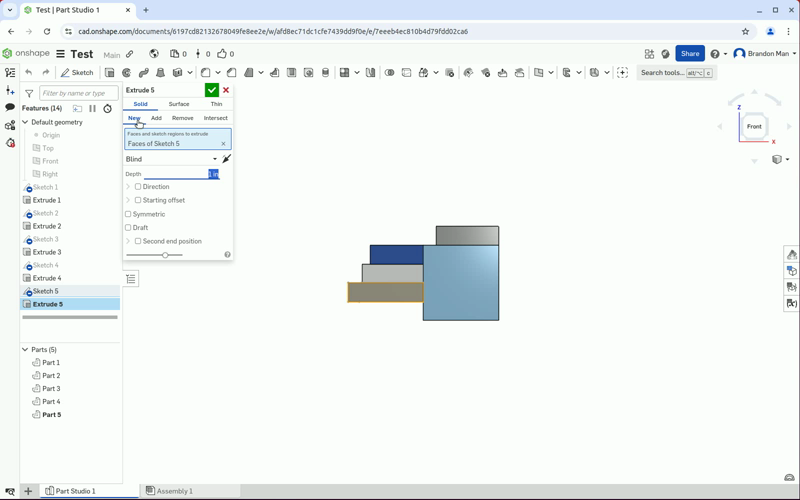
text(2.407)
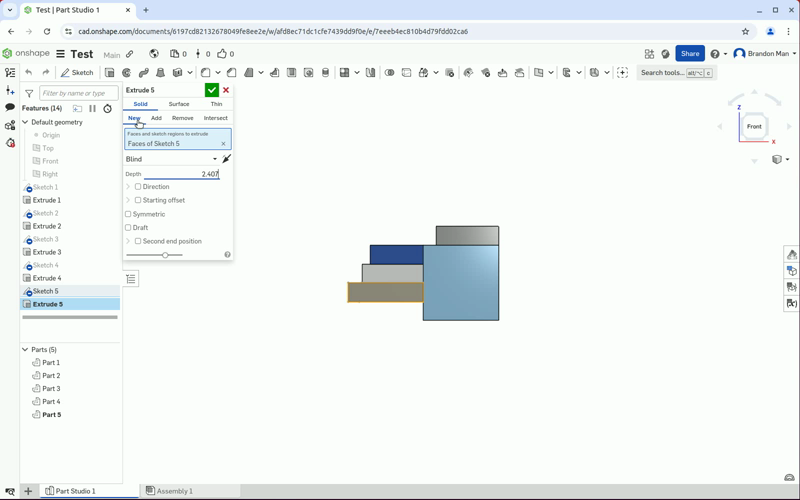
key(enter)
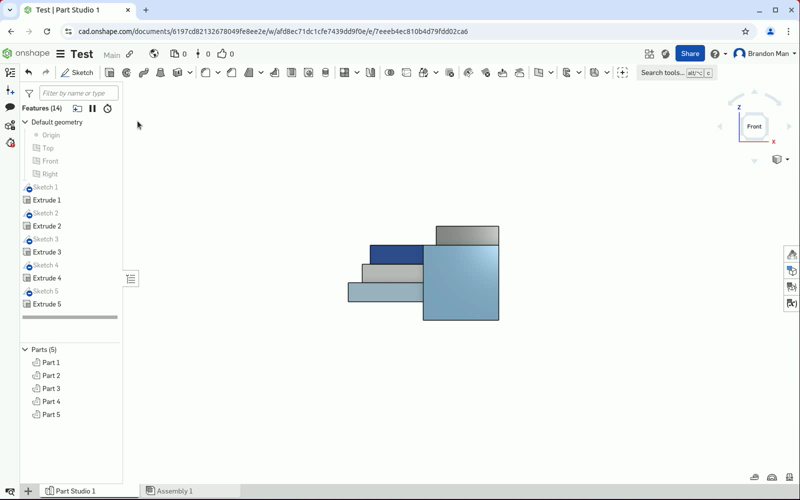
key(shift+h)
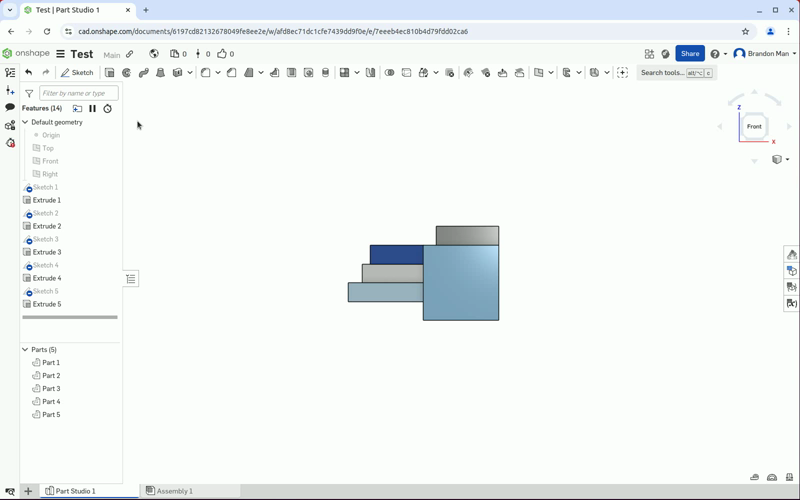
key(shift+h)
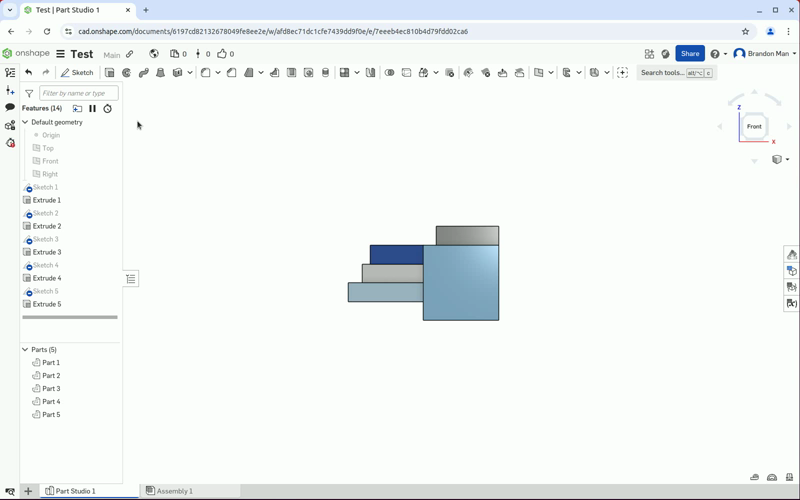
mouse_move(73, 189)
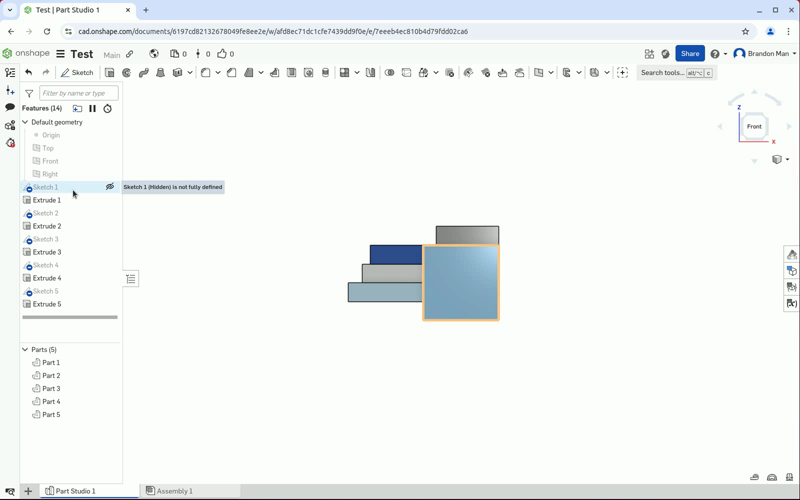
click(73, 189)
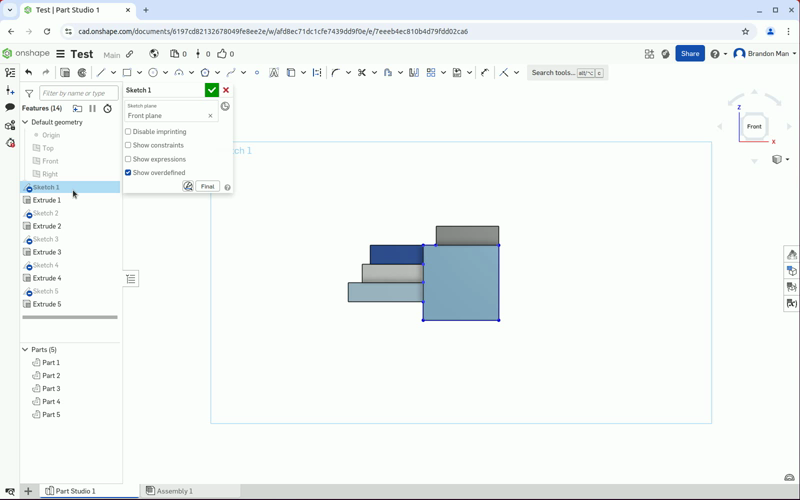
mouse_move(229, 92)
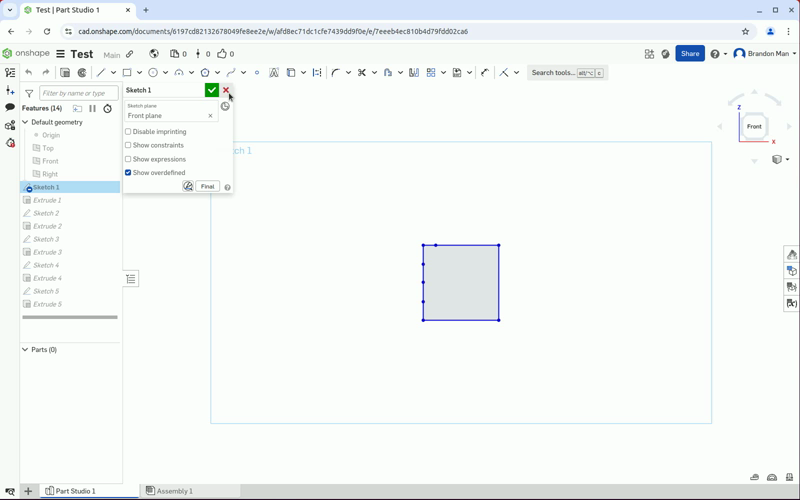
click(229, 92)
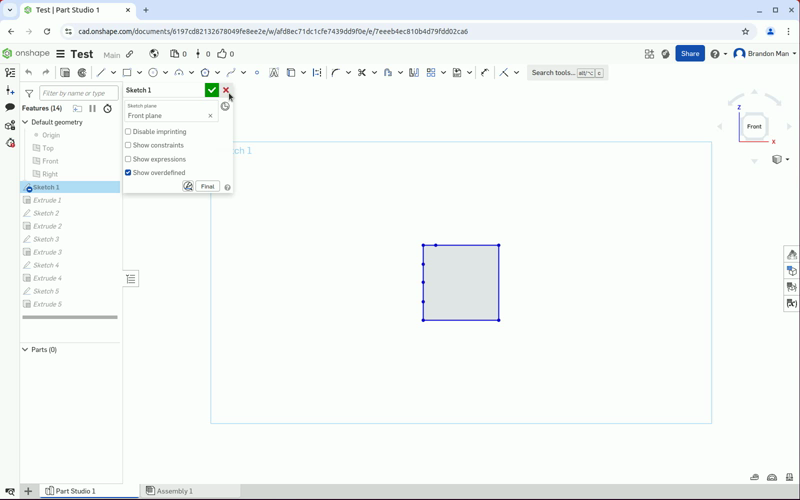
key(shift+s)
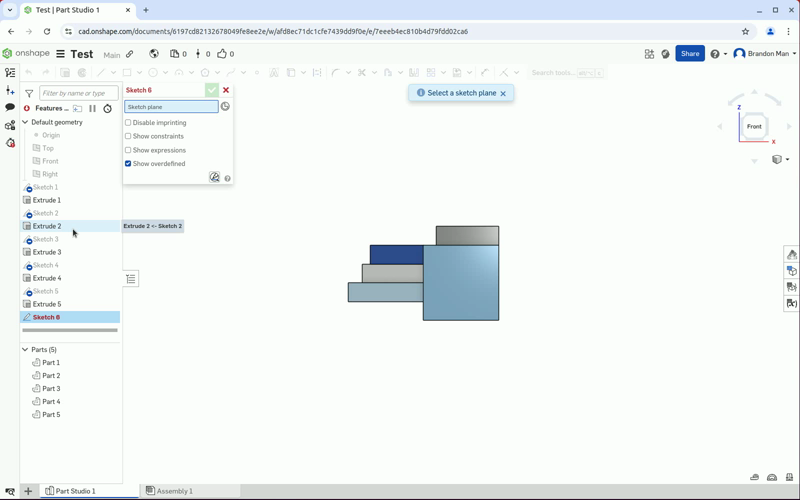
scroll(3)
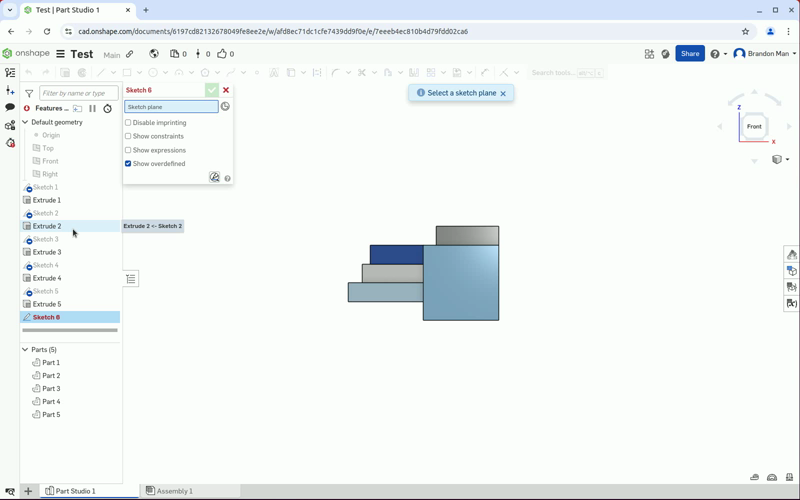
mouse_move(73, 163)
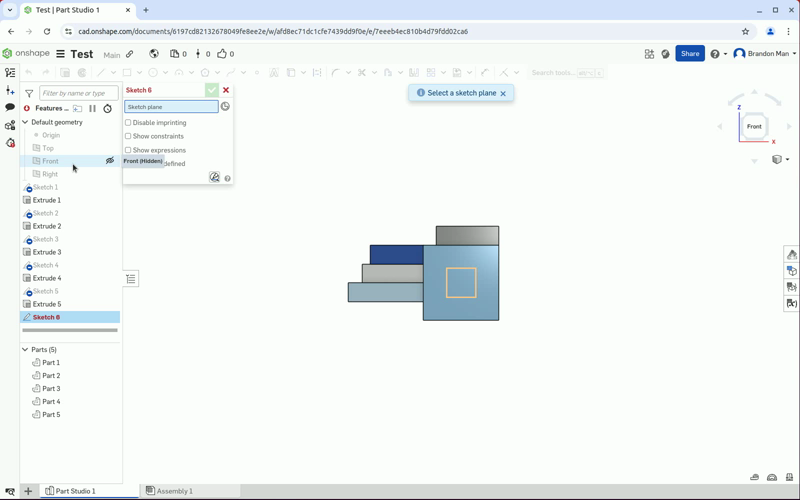
click(73, 163)
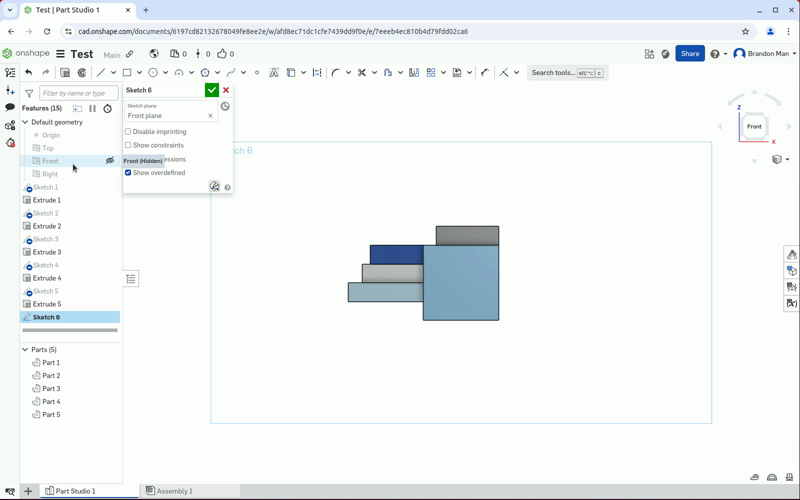
mouse_move(73, 352)
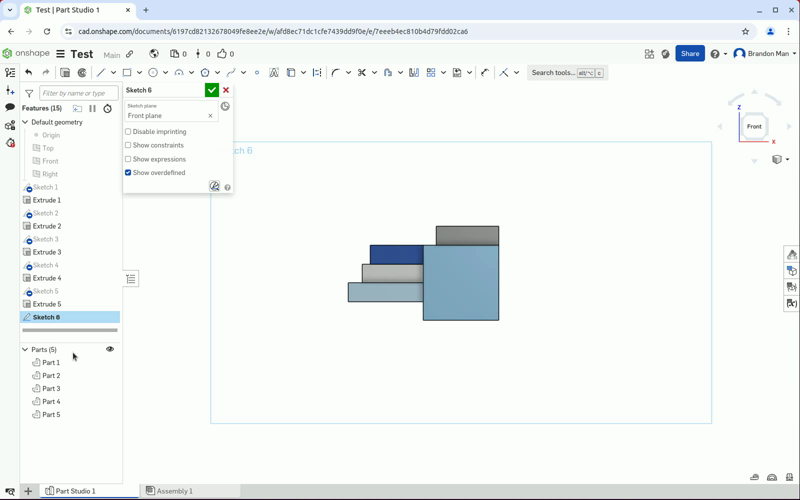
key(y)
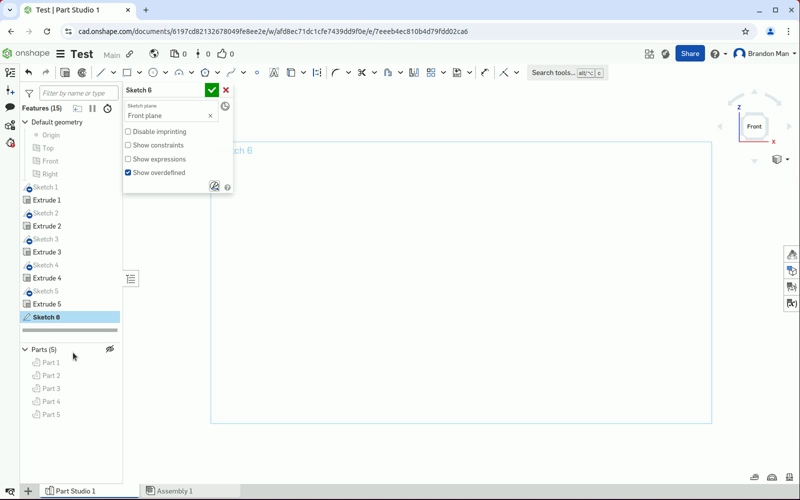
key(l)
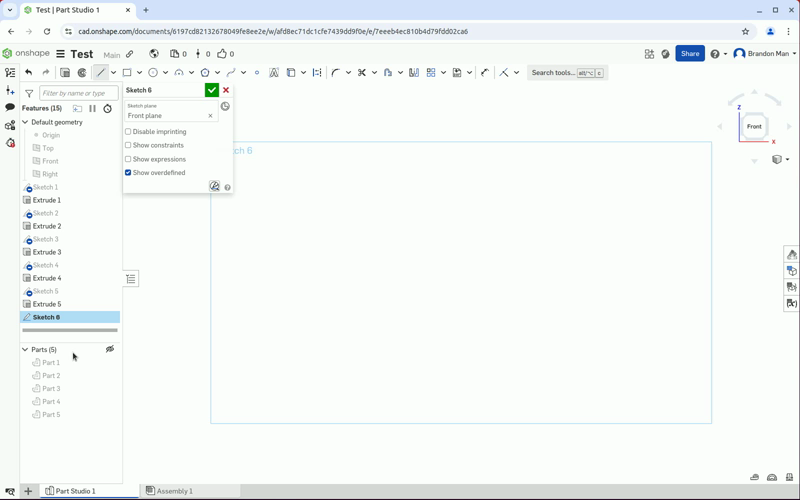
key_down(shift)
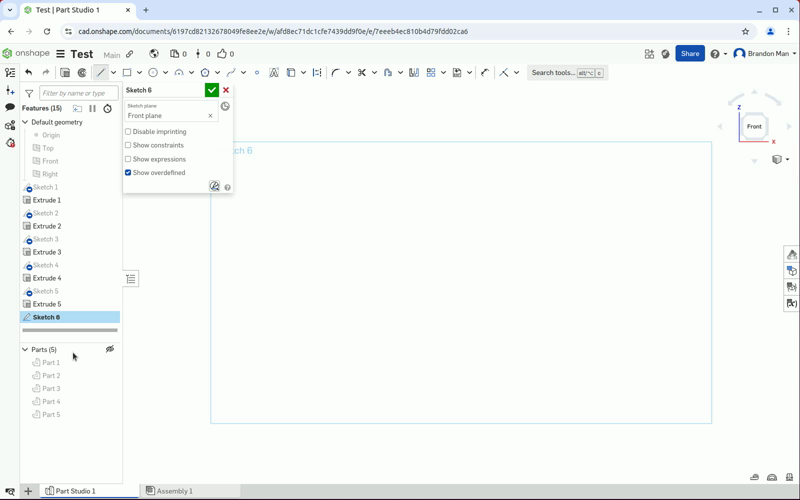
mouse_move(359, 320)
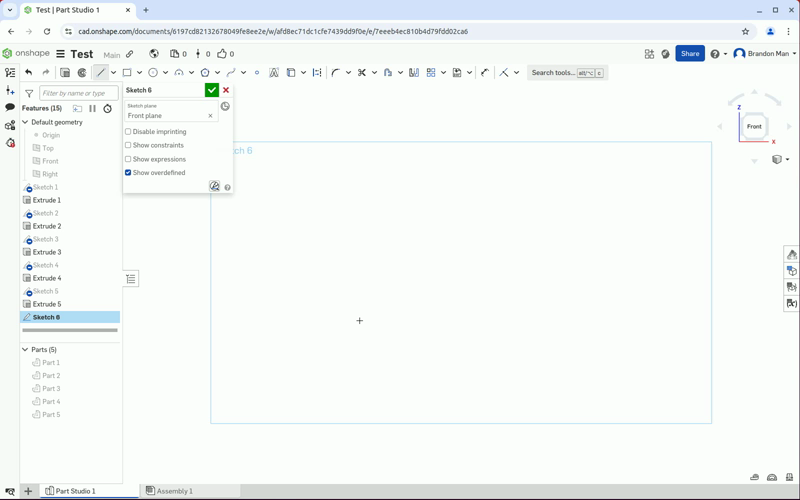
click(359, 320)
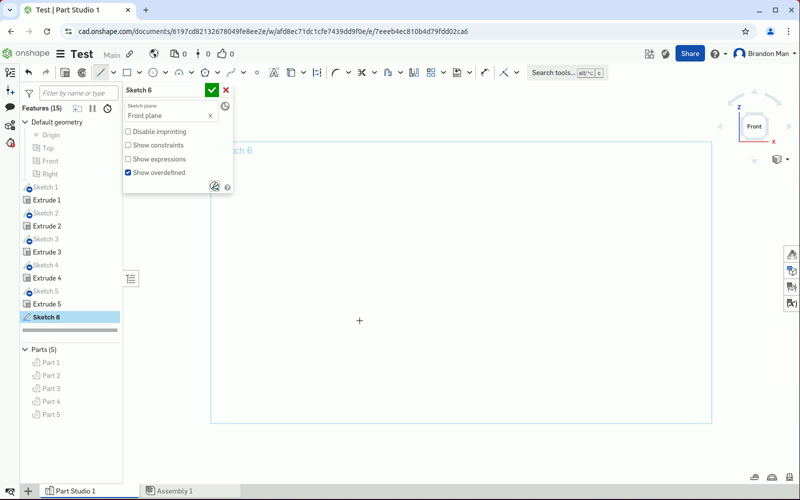
key_up(shift)
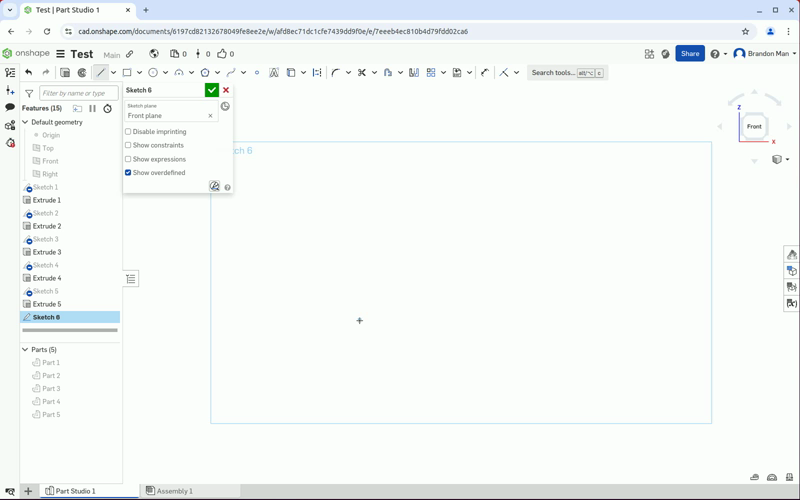
key_down(shift)
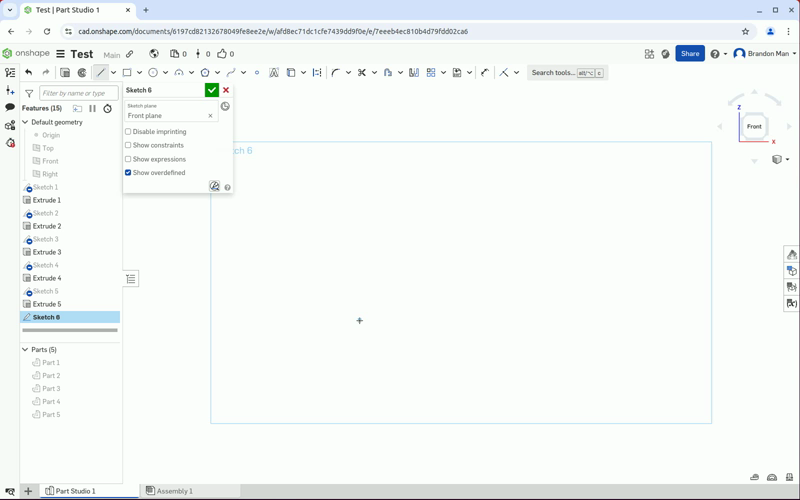
mouse_move(423, 320)
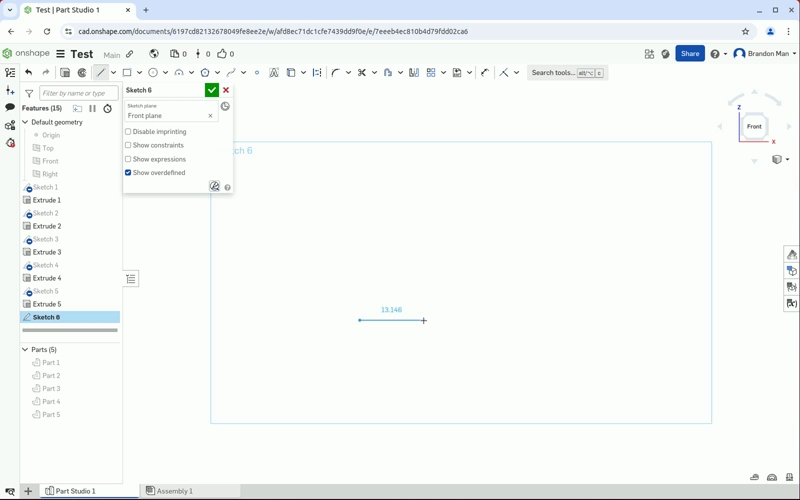
click(423, 320)
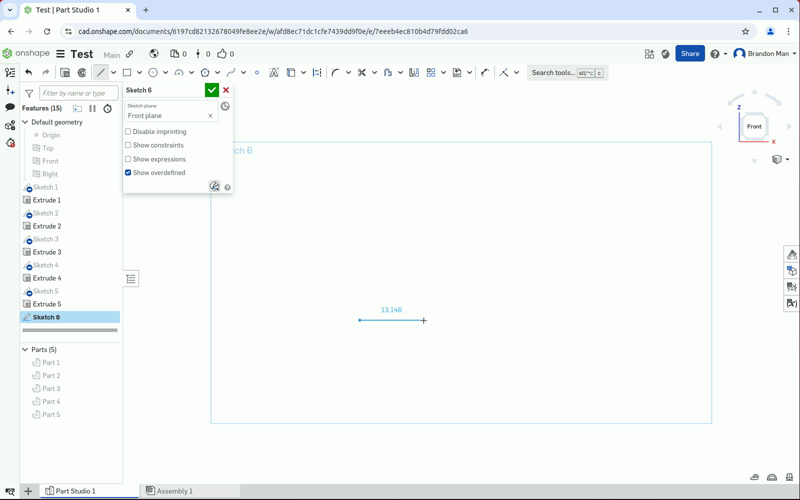
key_up(shift)
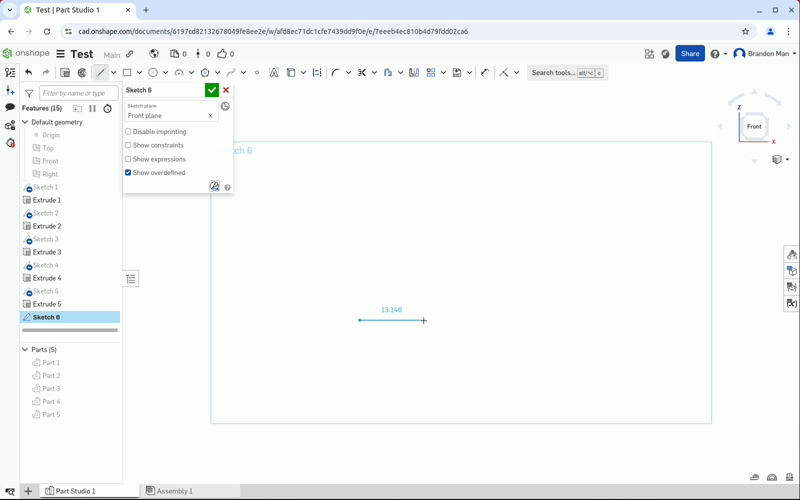
key_down(shift)
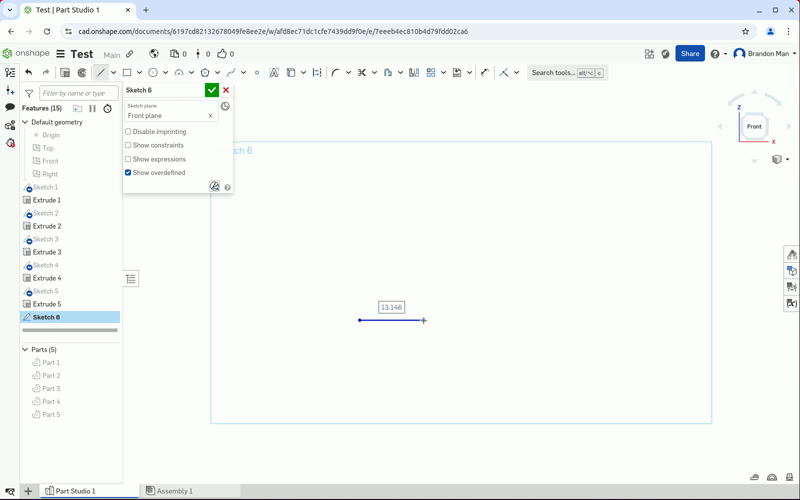
mouse_move(453, 320)
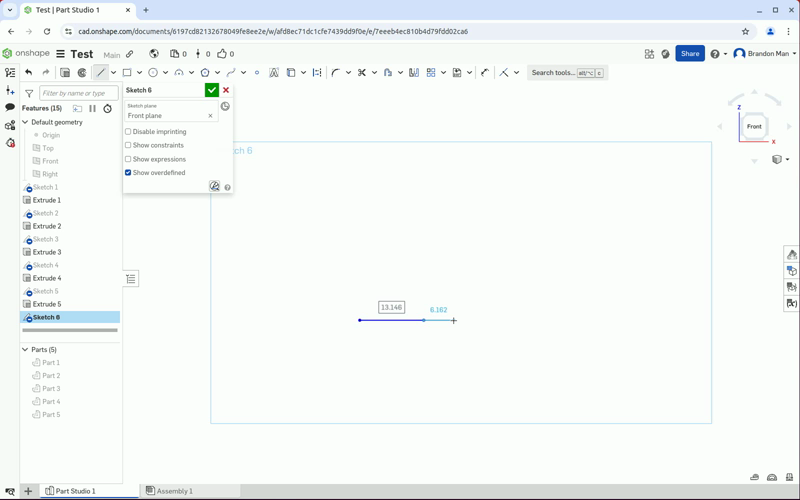
mouse_move(423, 301)
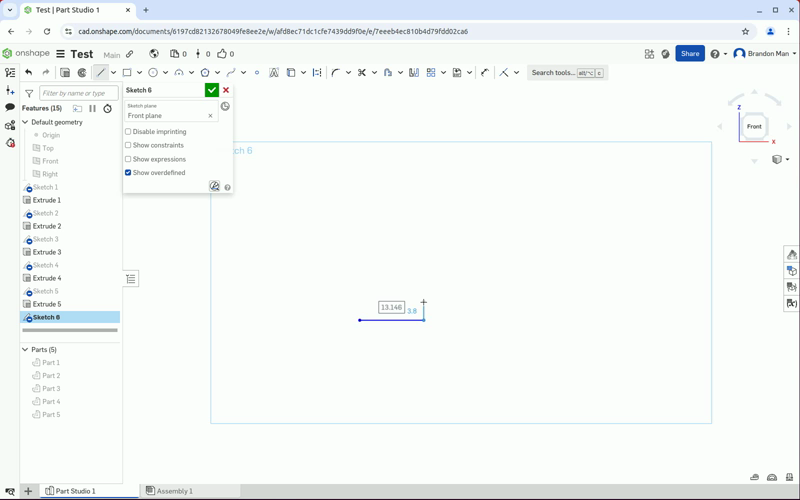
click(423, 301)
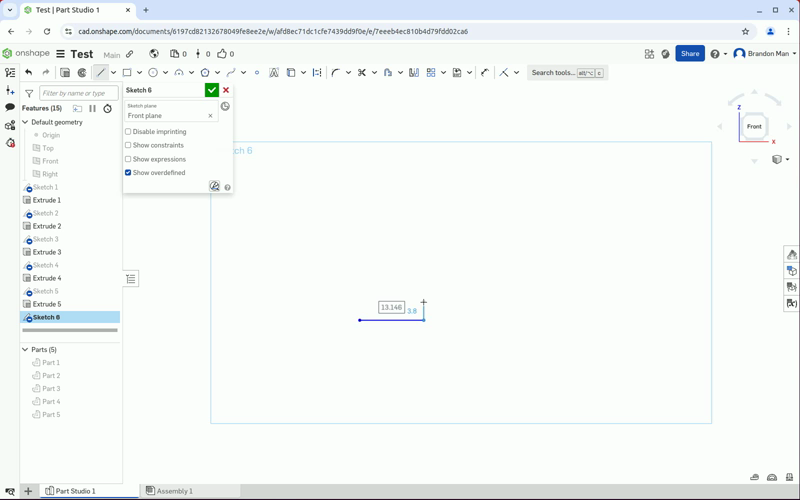
key_up(shift)
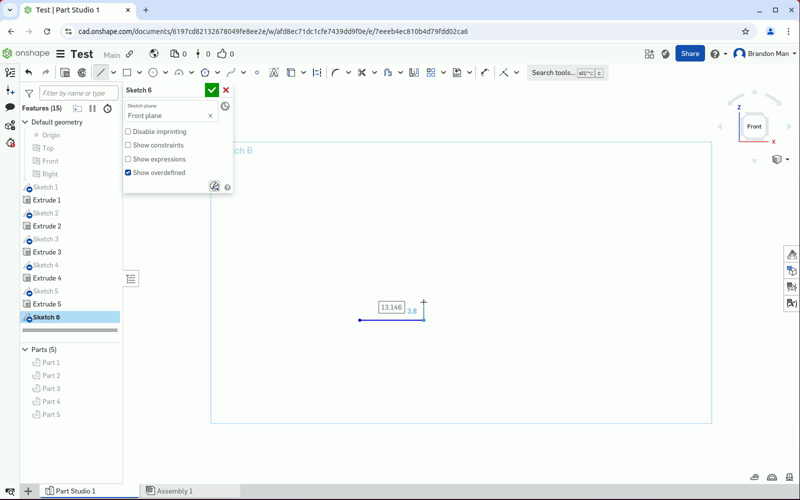
key_down(shift)
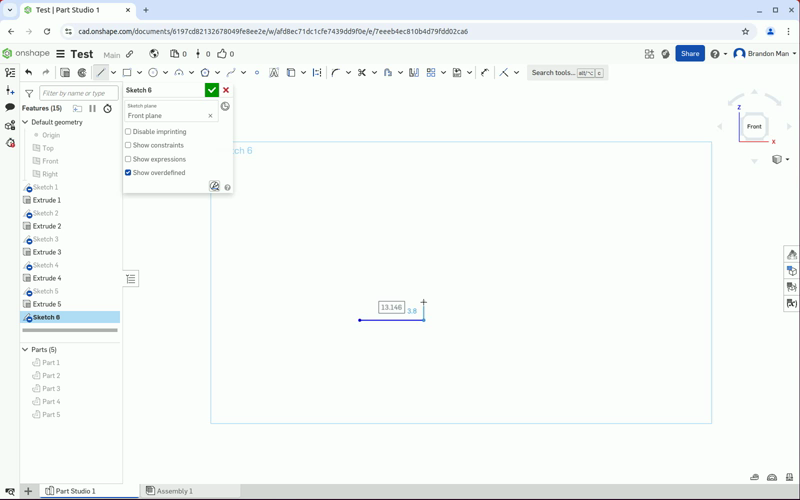
mouse_move(359, 301)
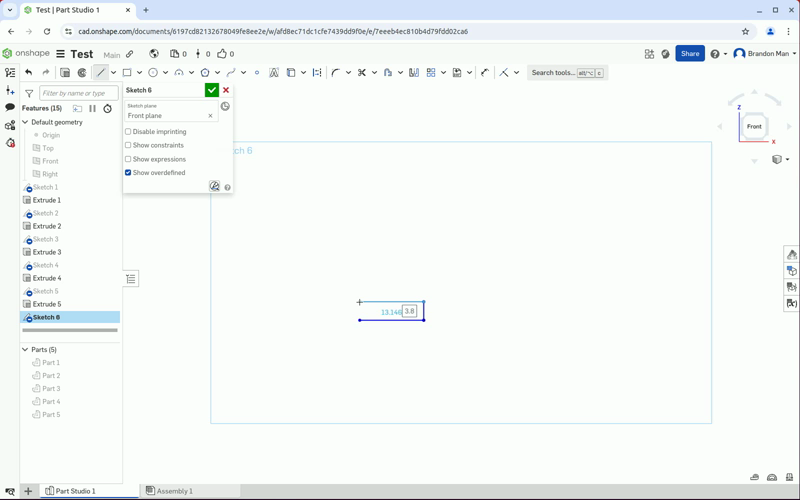
click(359, 301)
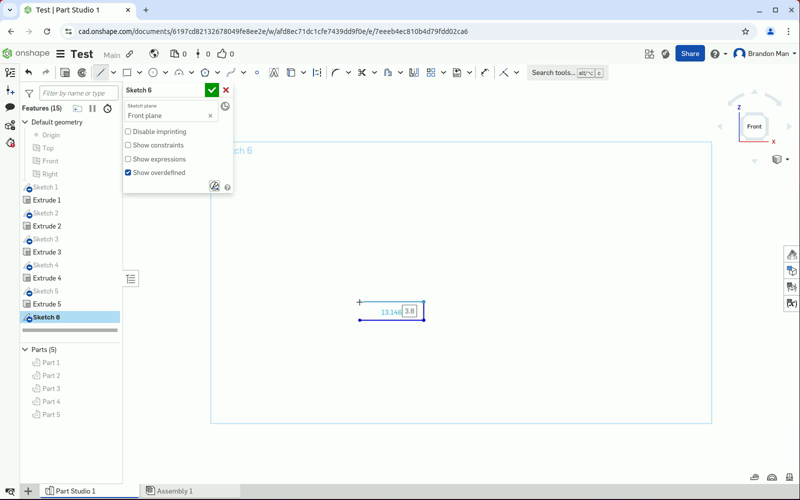
key_up(shift)
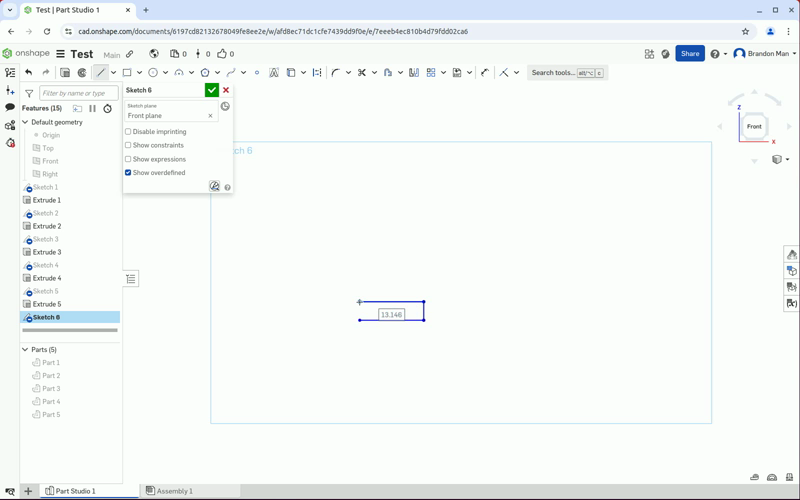
mouse_move(389, 301)
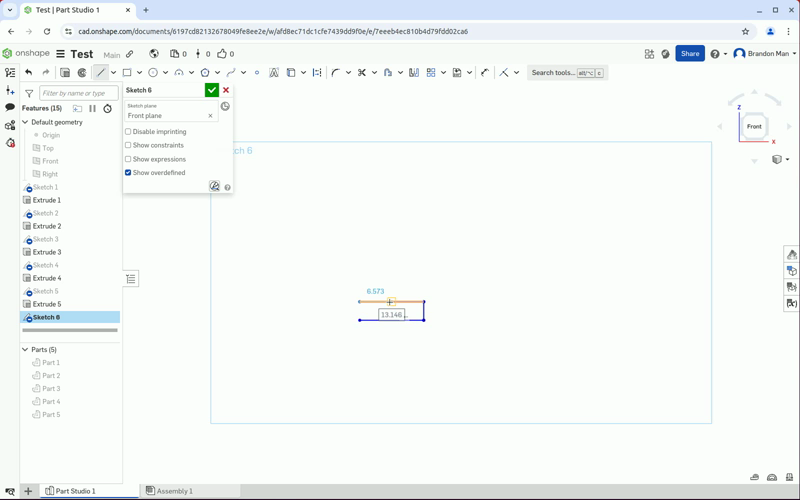
key_down(shift)
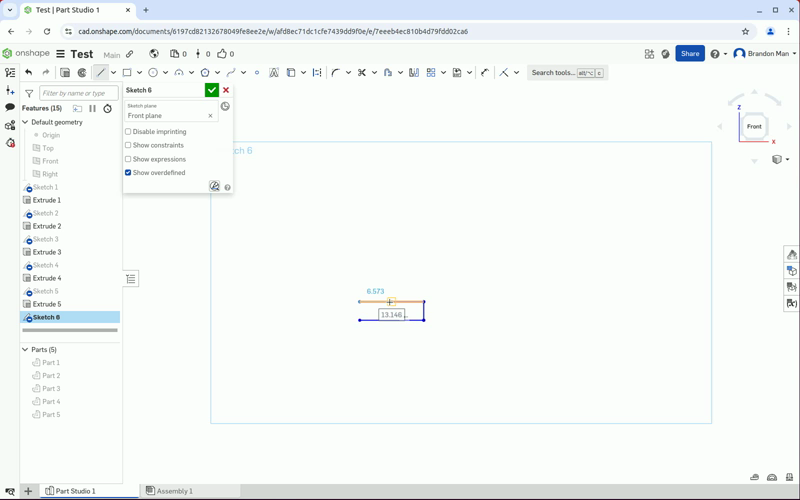
mouse_move(359, 320)
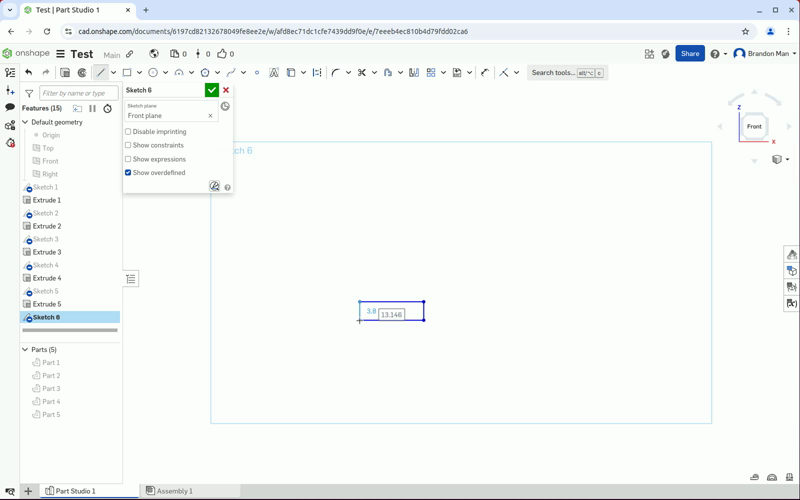
key_up(shift)
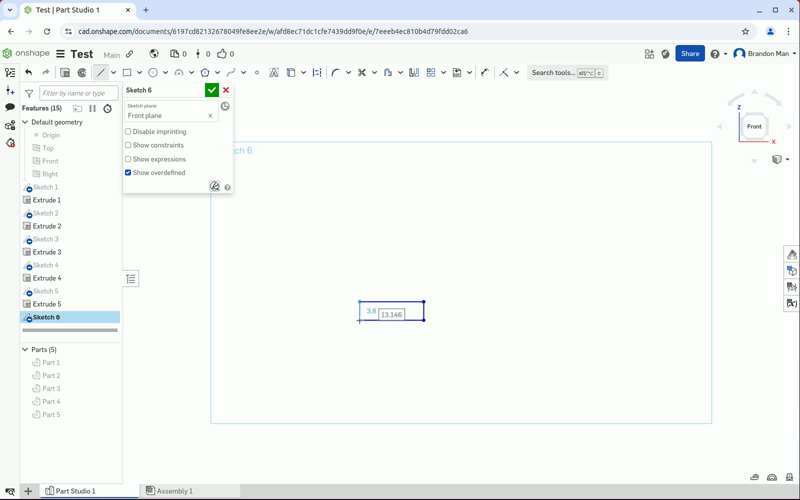
click(359, 320)
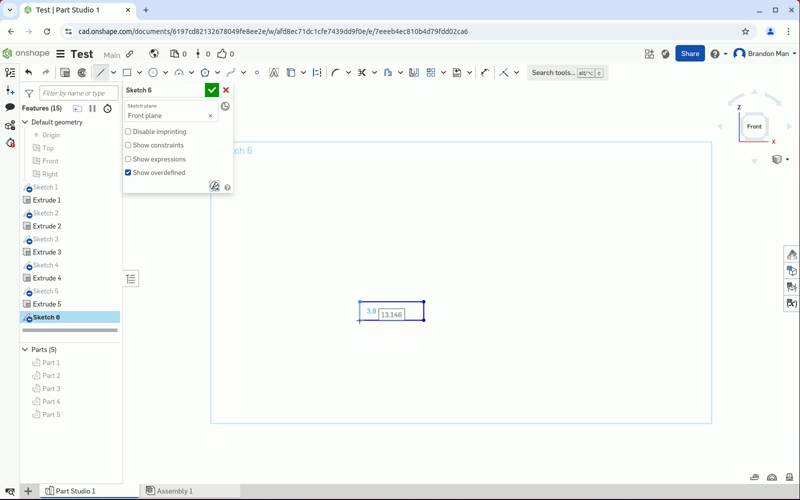
key(esc)
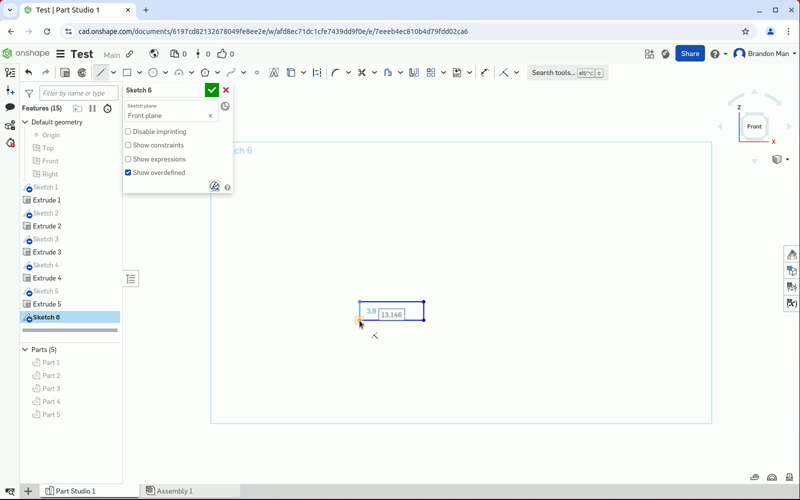
mouse_move(366, 304)
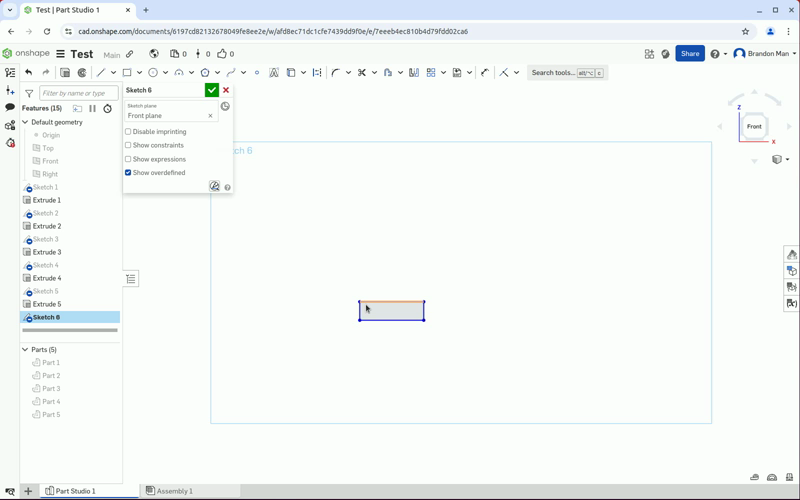
scroll(6)
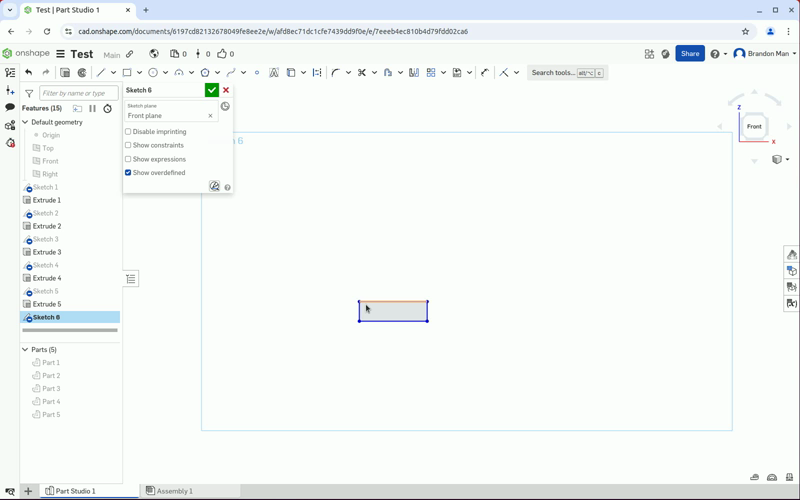
scroll(6)
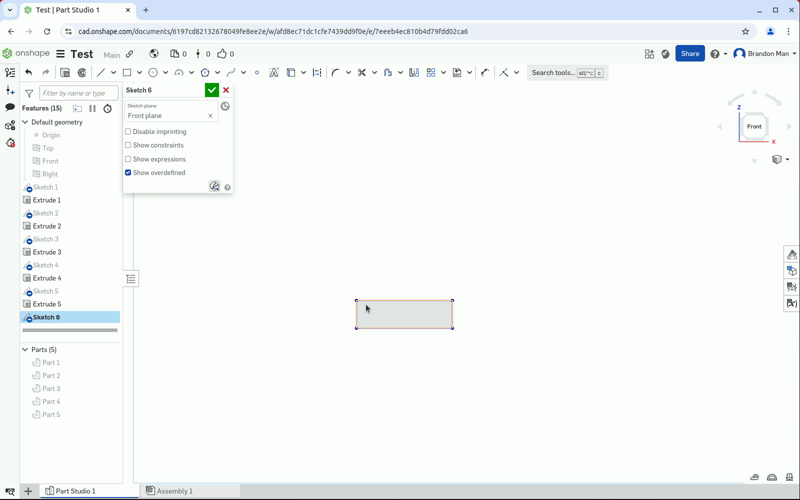
scroll(6)
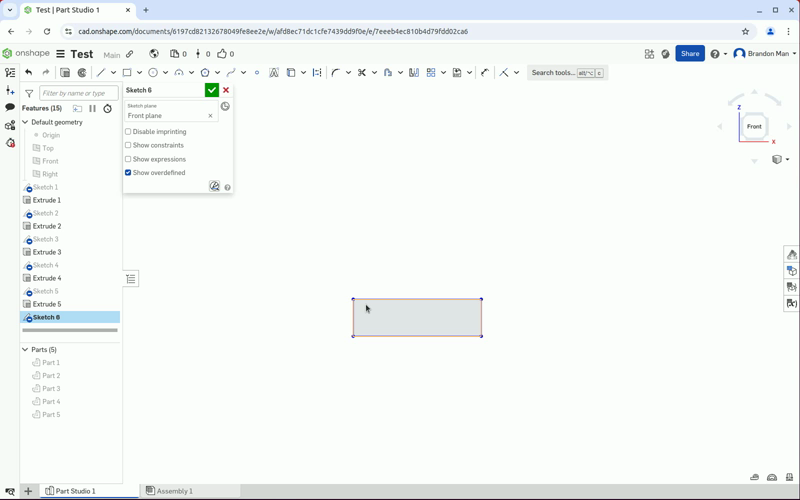
scroll(6)
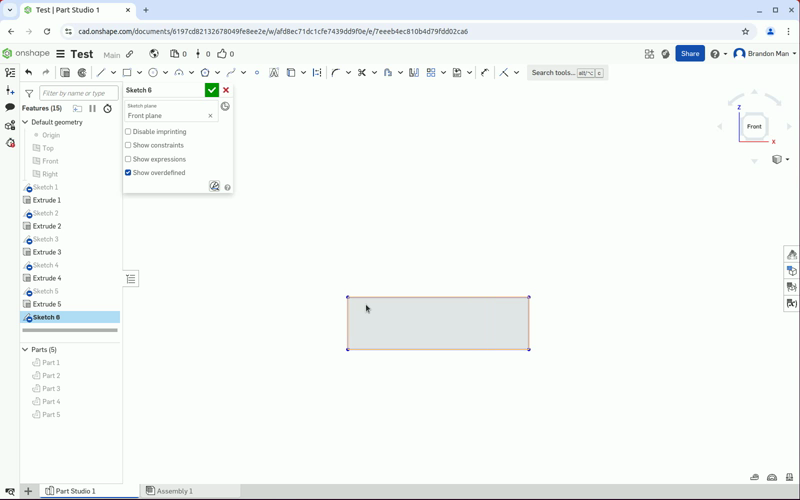
scroll(6)
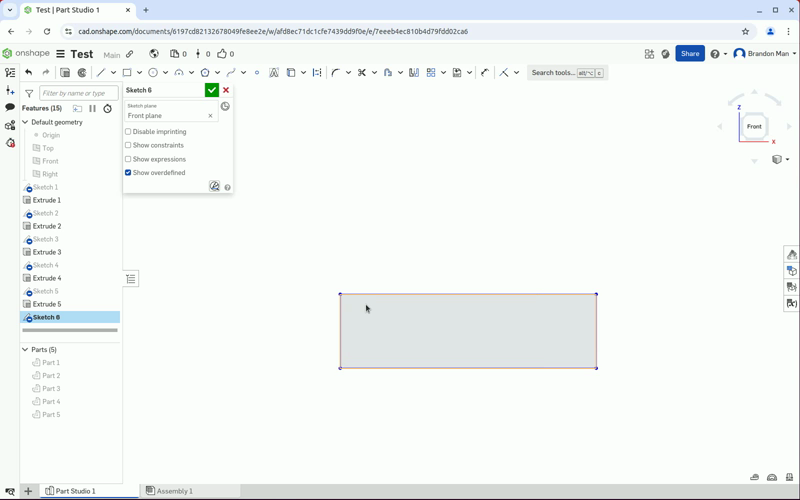
scroll(6)
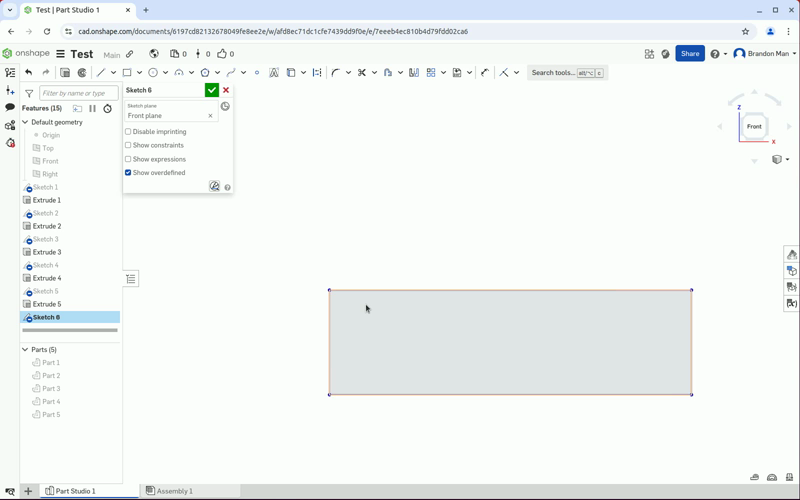
scroll(6)
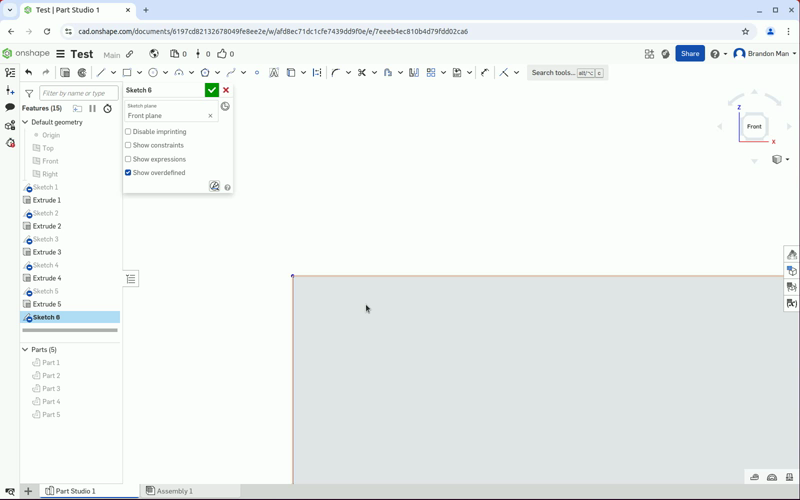
click(366, 304)
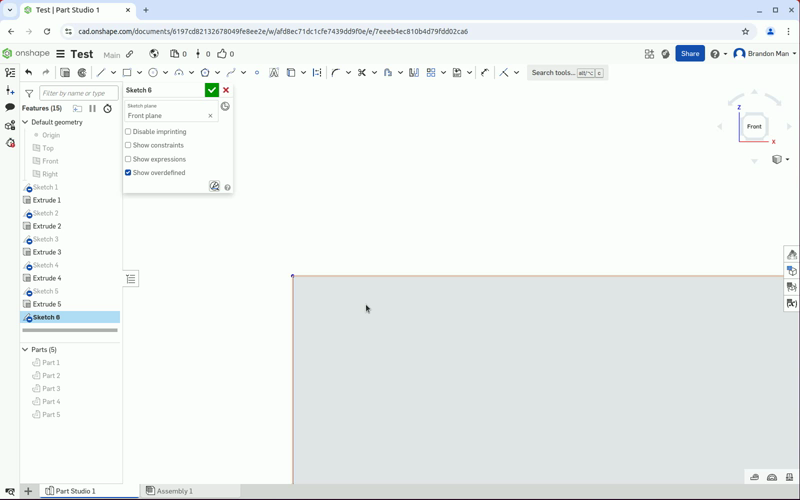
scroll(-6)
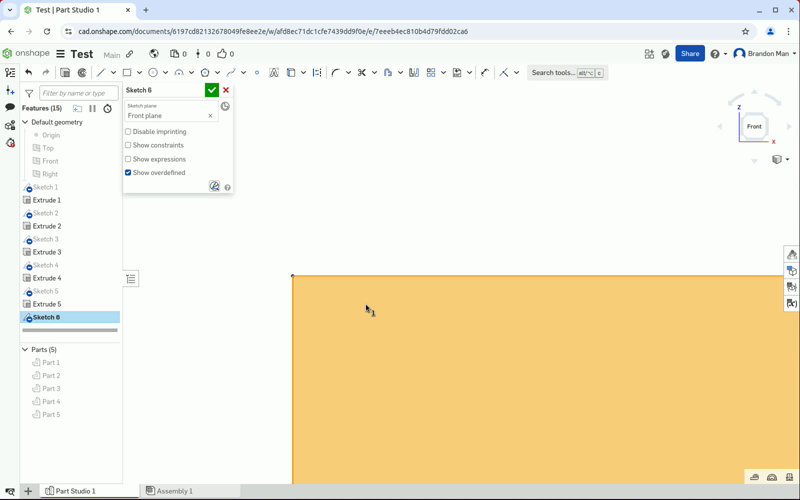
scroll(-6)
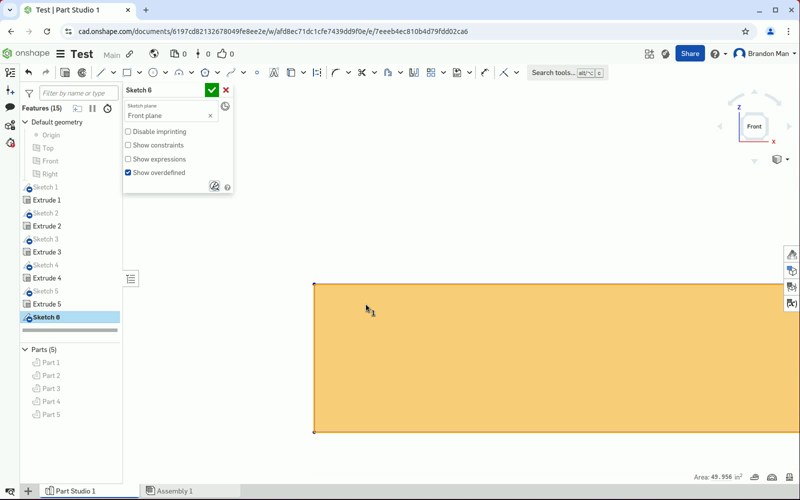
scroll(-6)
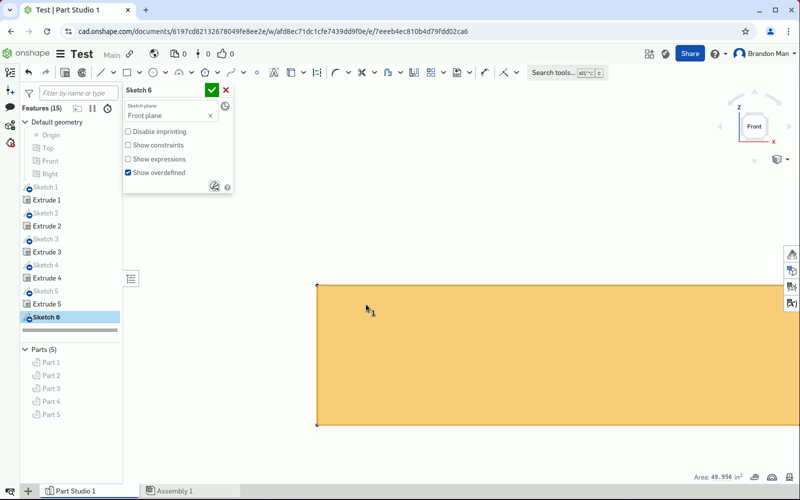
scroll(-6)
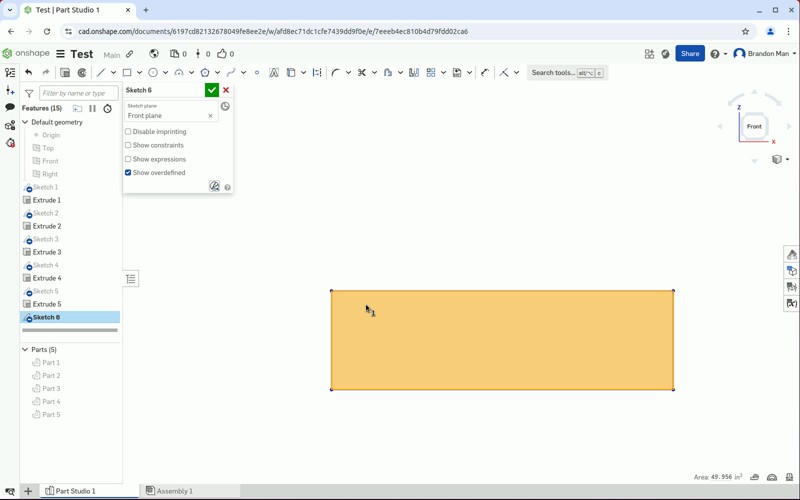
scroll(-6)
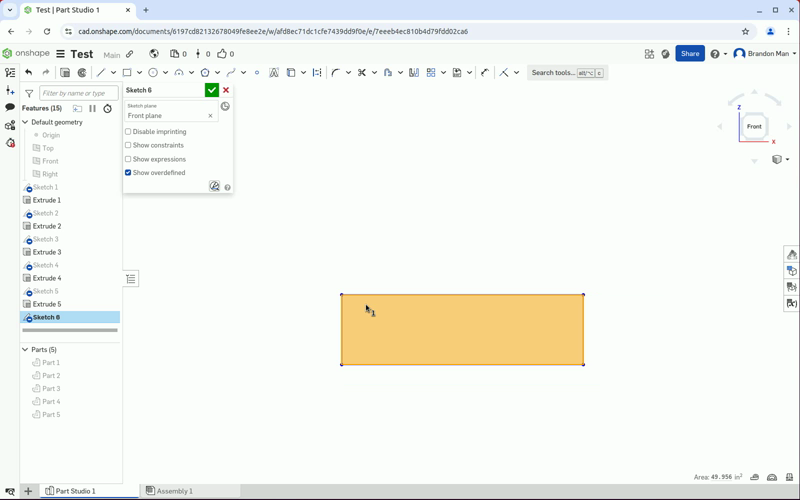
scroll(-6)
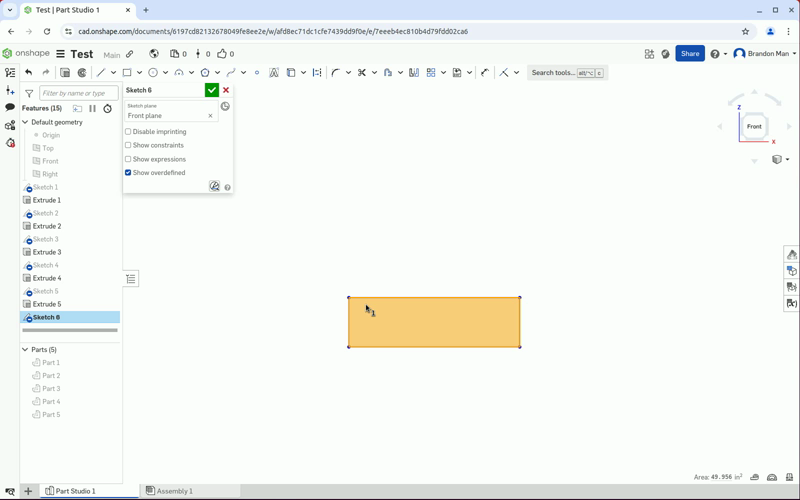
scroll(-6)
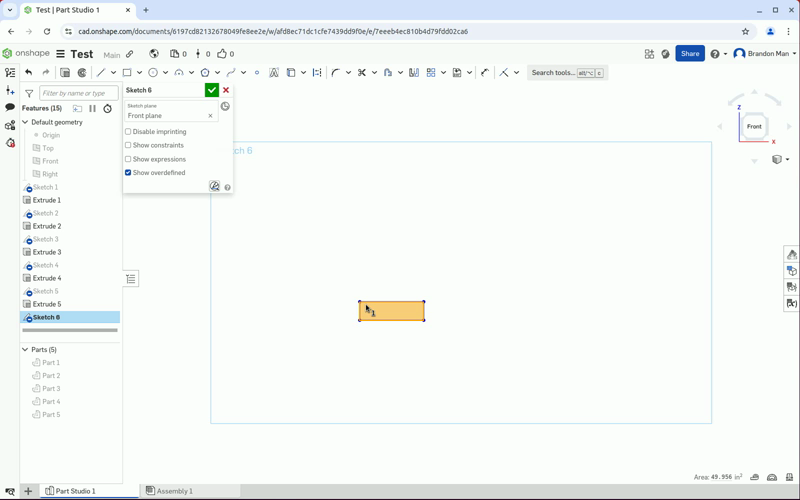
mouse_move(73, 352)
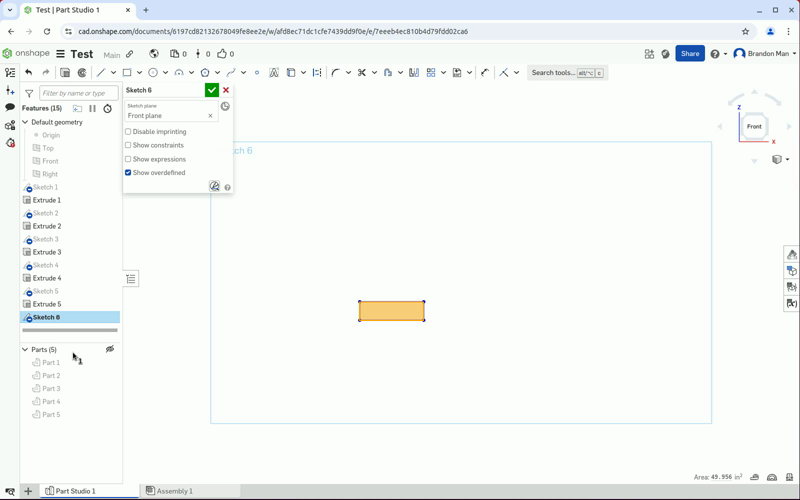
key(shift+y)
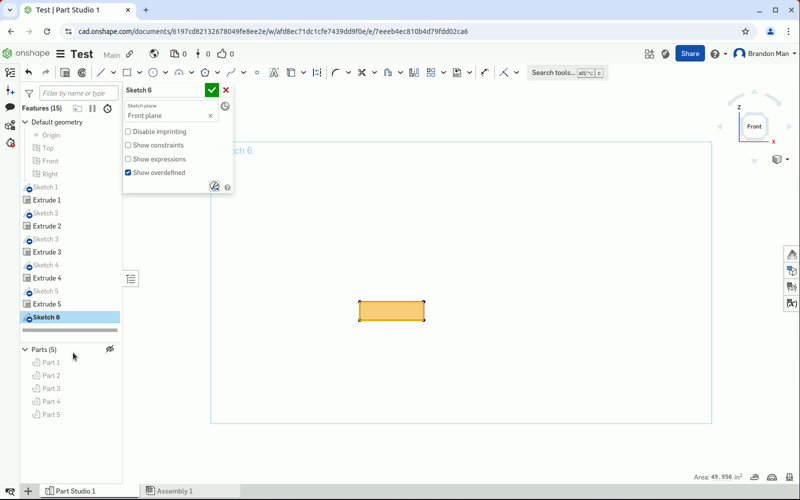
key(shift+e)
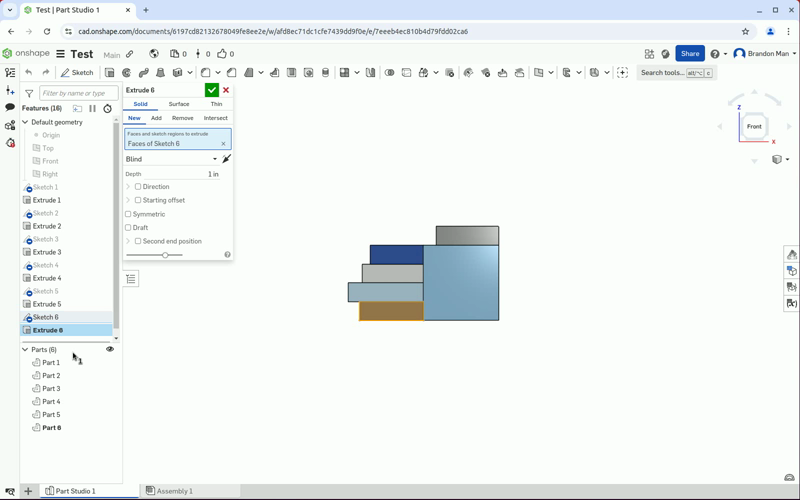
mouse_move(143, 106)
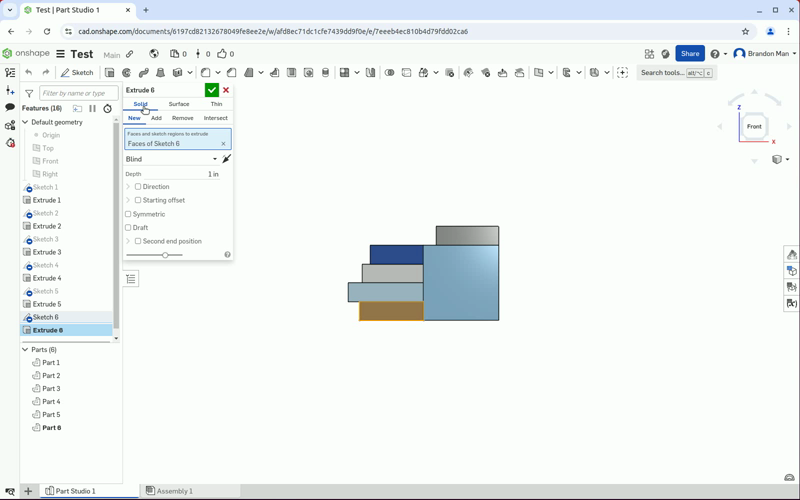
click(143, 106)
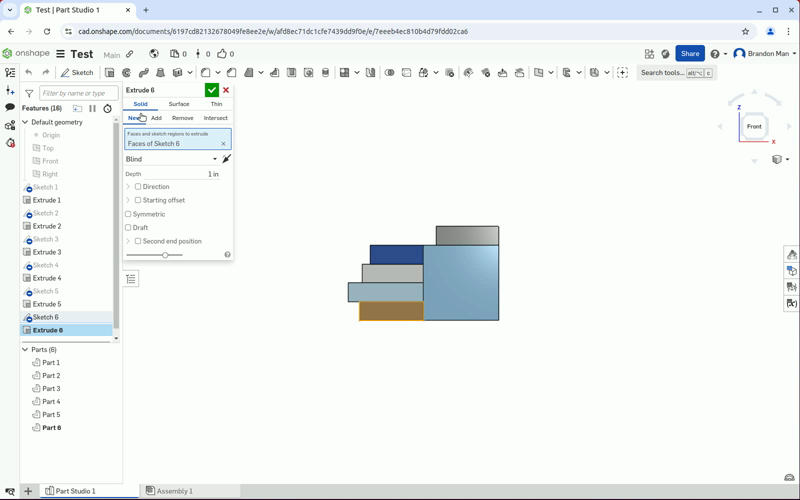
mouse_move(137, 120)
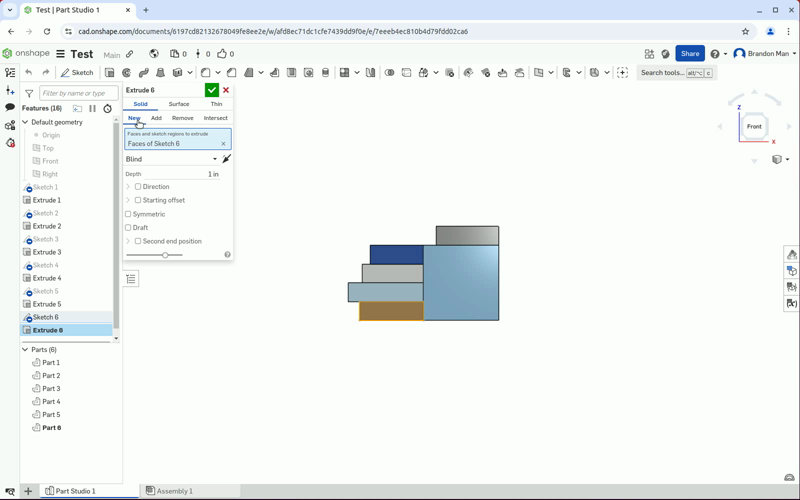
click(137, 120)
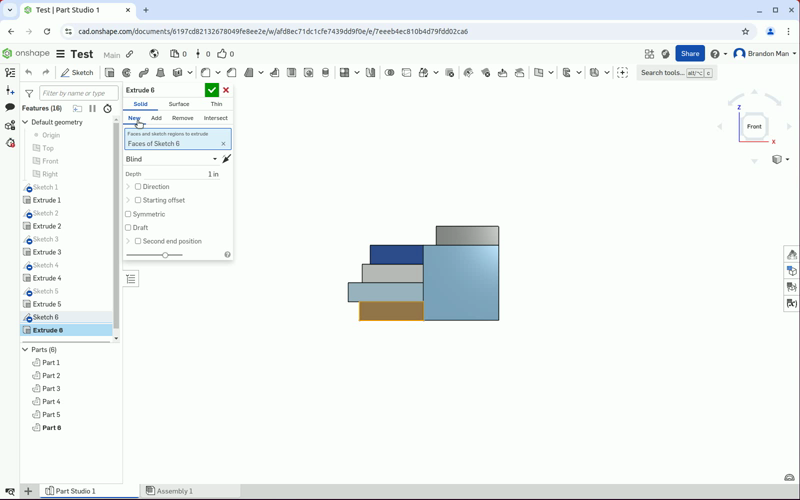
key(tab, 4)
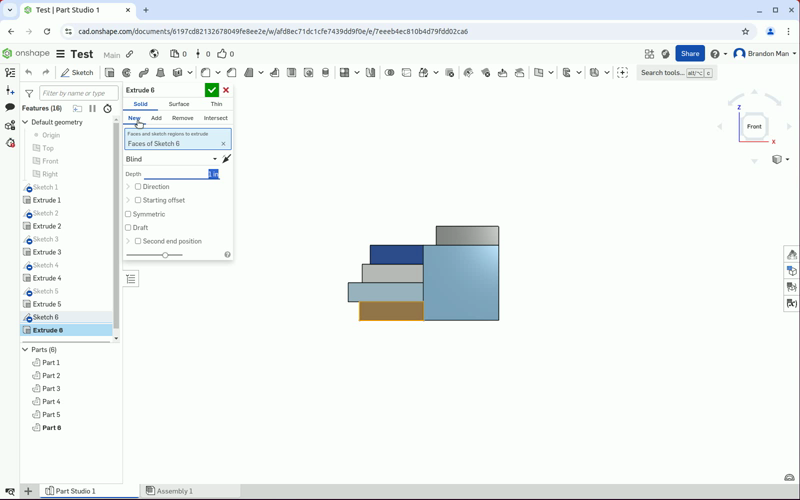
text(0.722)
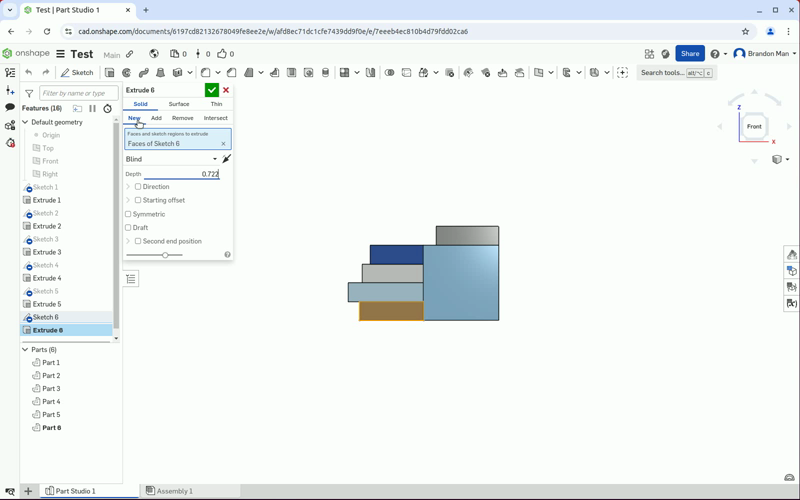
key(enter)
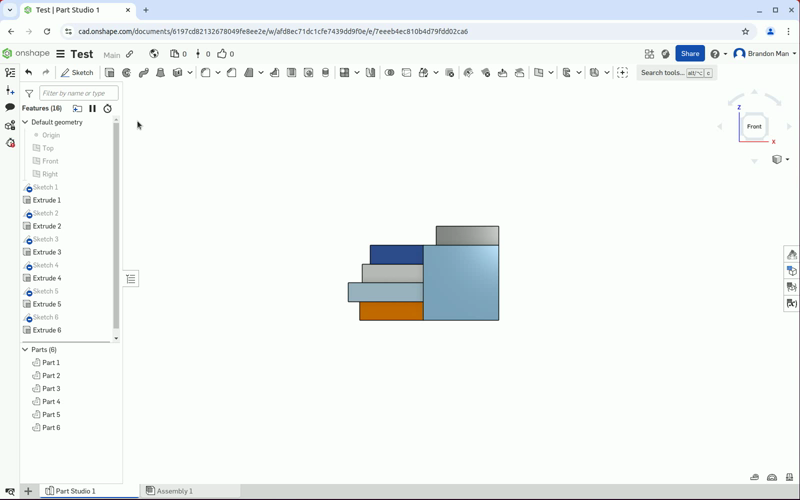
key(shift+h)
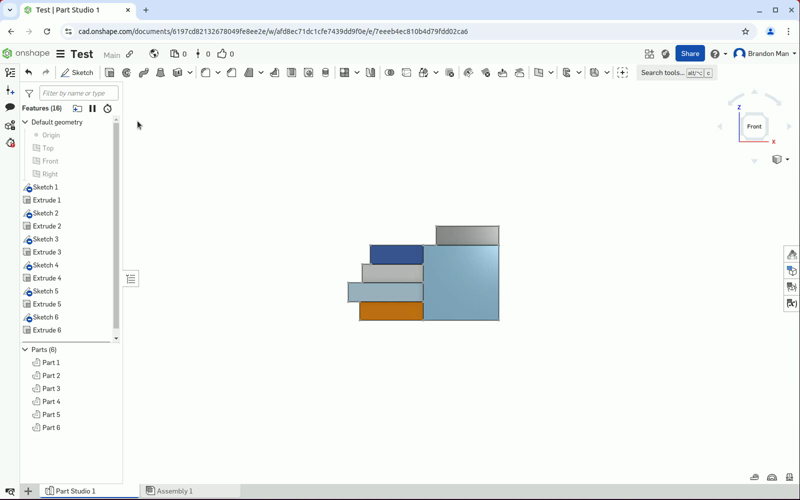
key(shift+h)
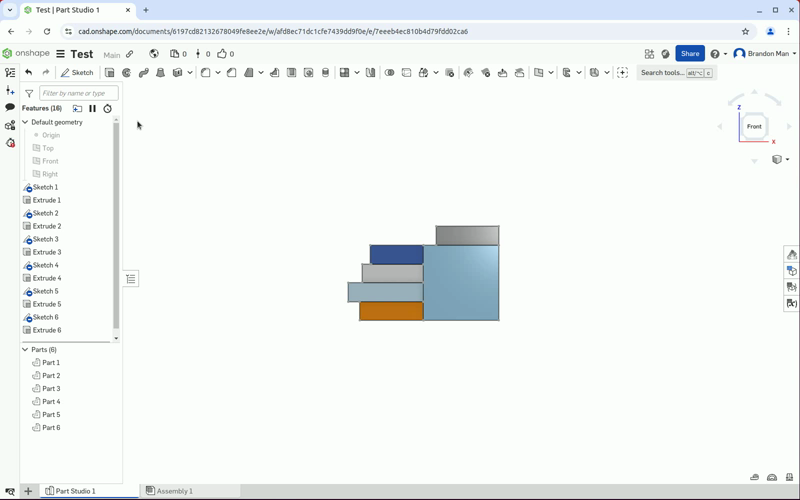
key(shift+7)
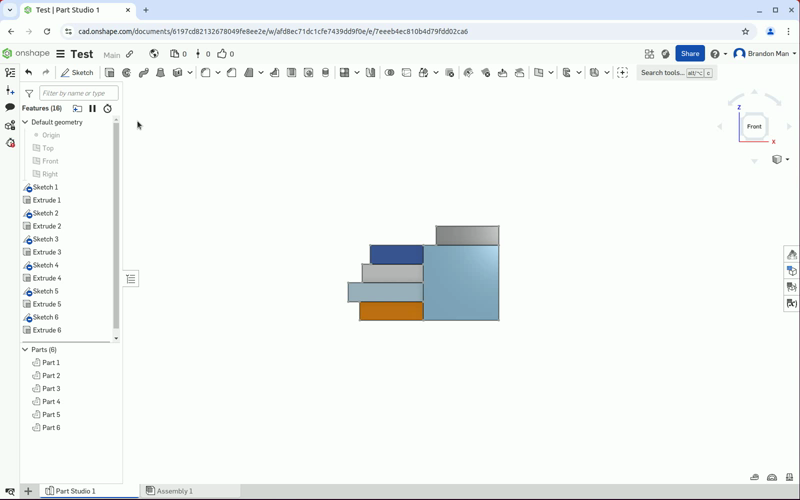
key(left, 2)
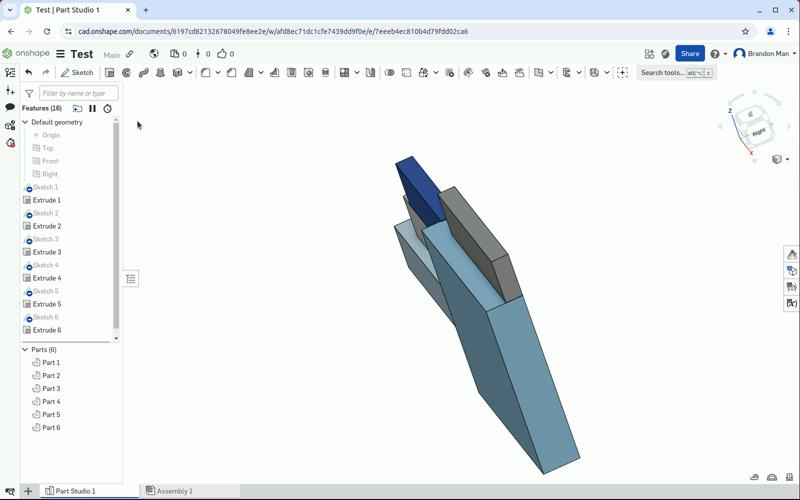
key(down, 2)
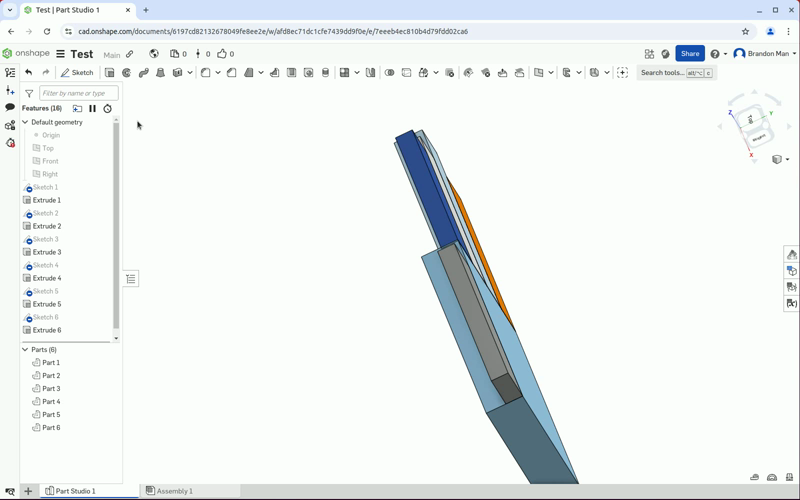
key(up, 2)
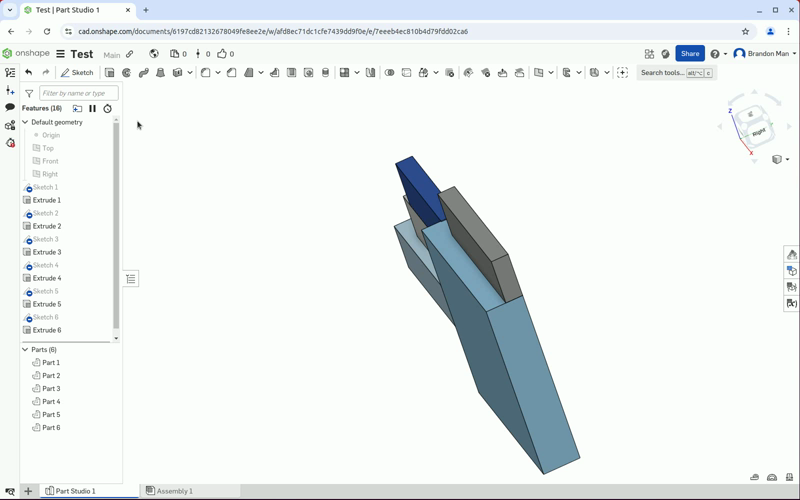
key(right, 2)
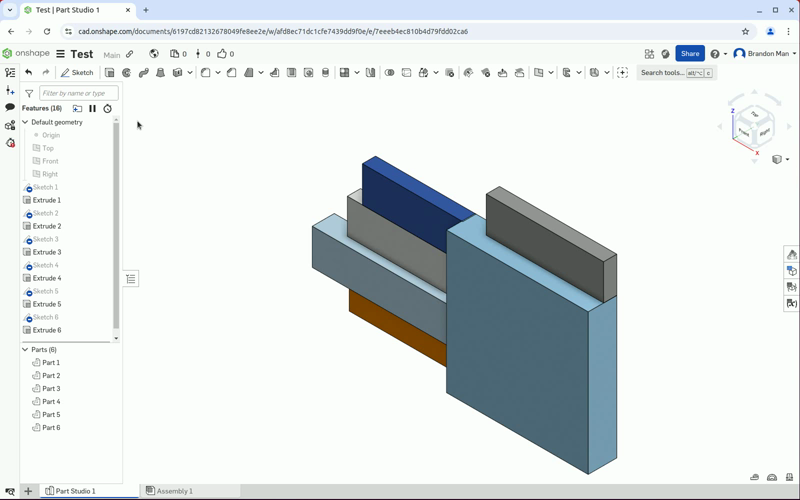
mouse_move(69, 189)
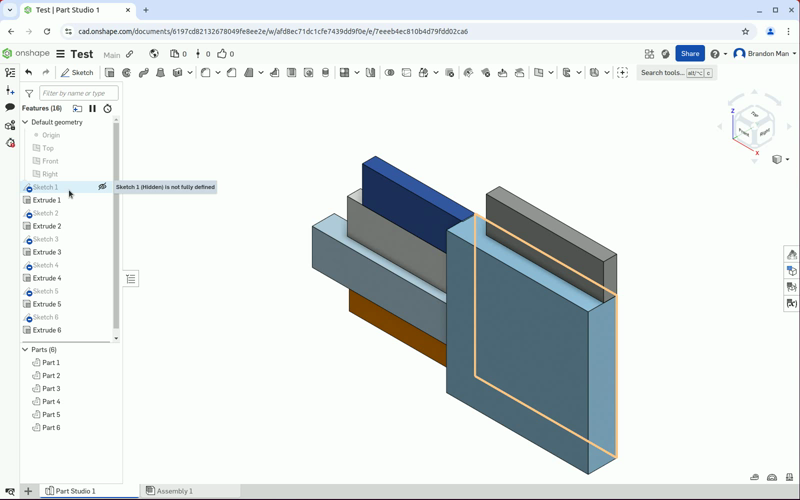
click(69, 189)